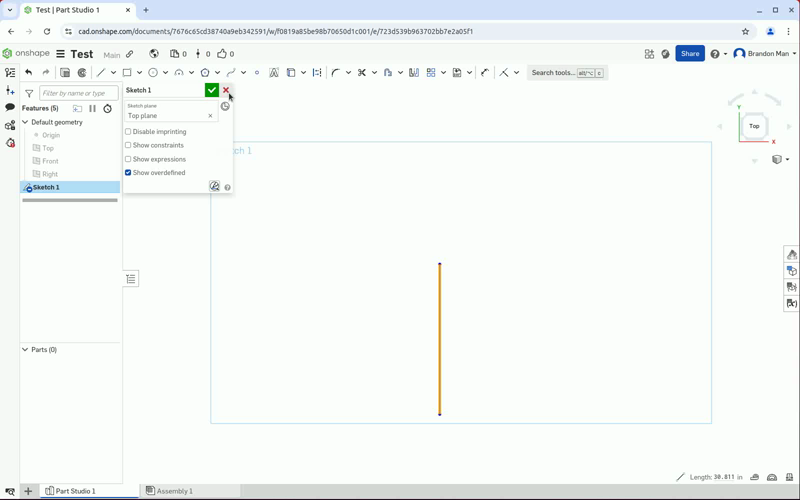
key(shift+h)
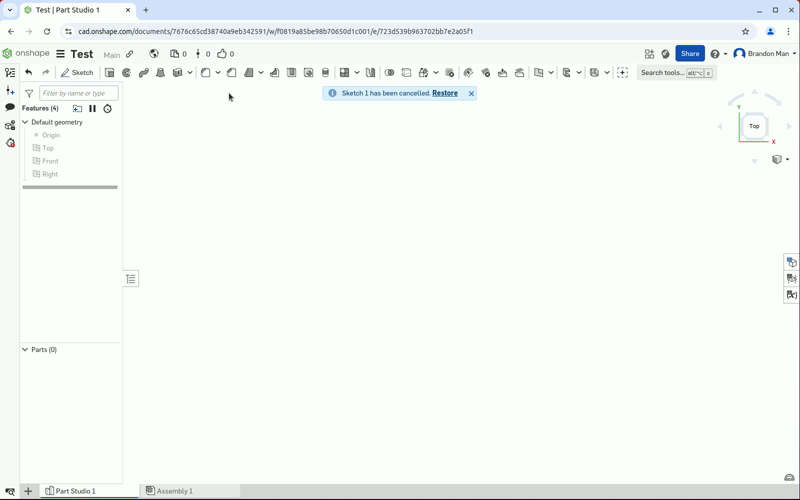
mouse_move(73, 352)
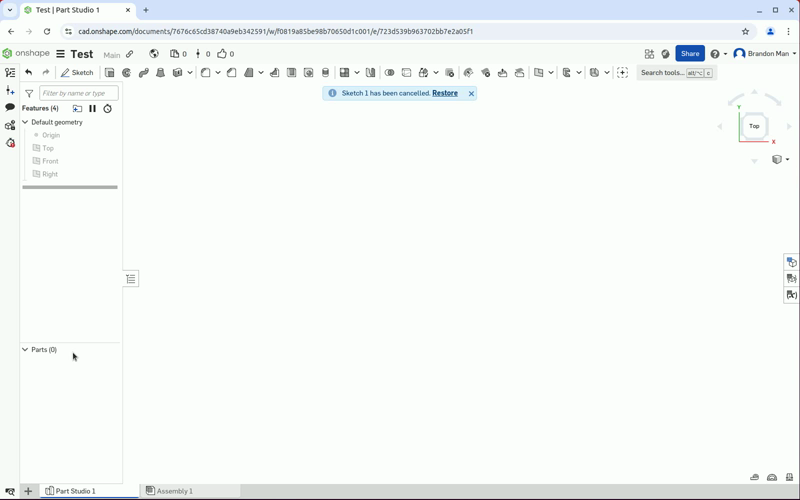
key(y)
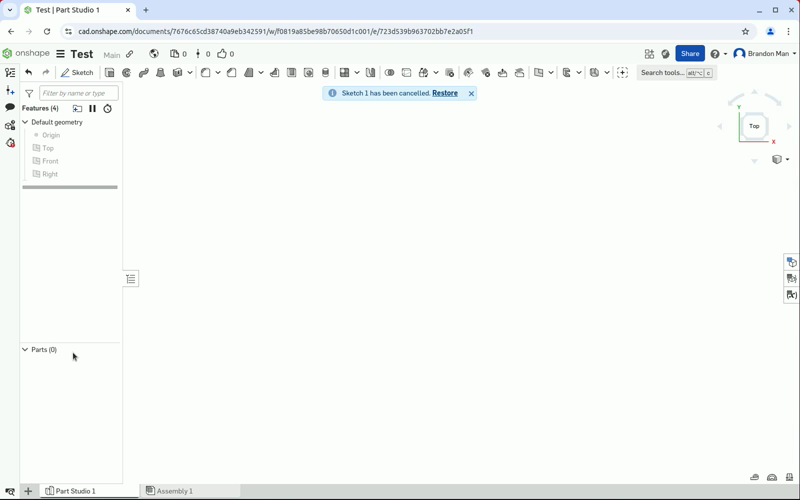
key(shift+p)
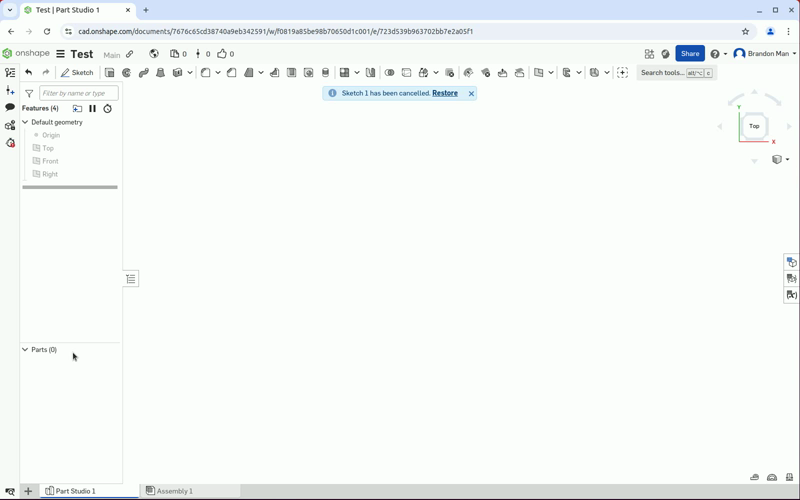
key(space)
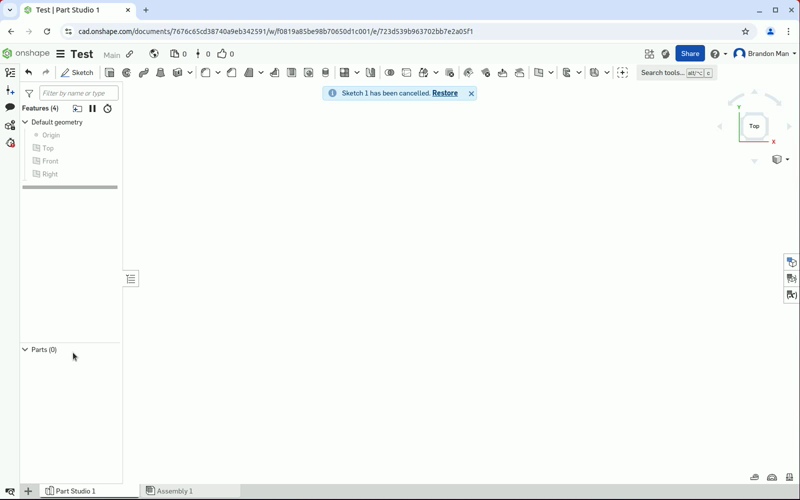
key_down(shift)
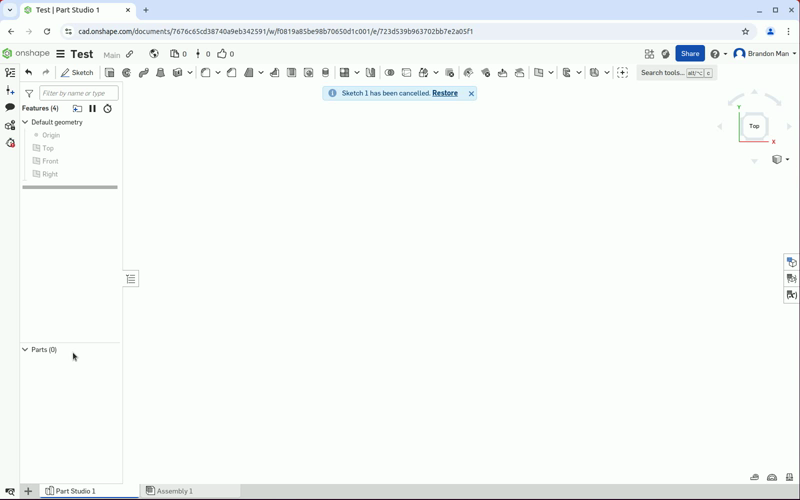
key(up)
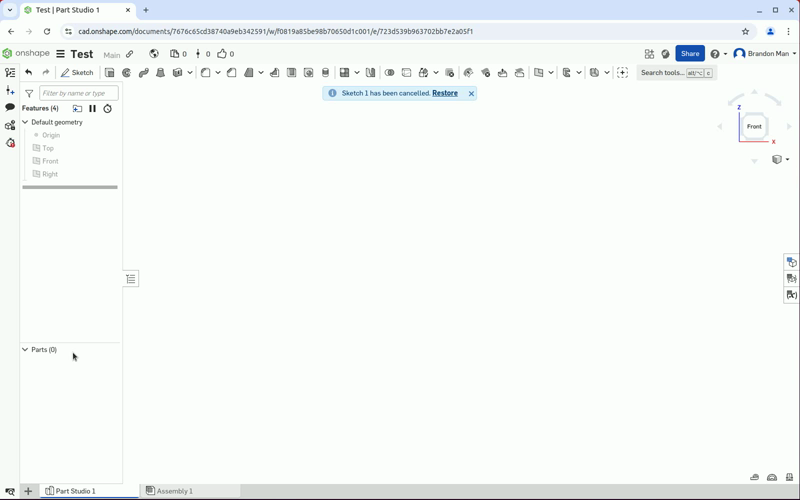
key_up(shift)
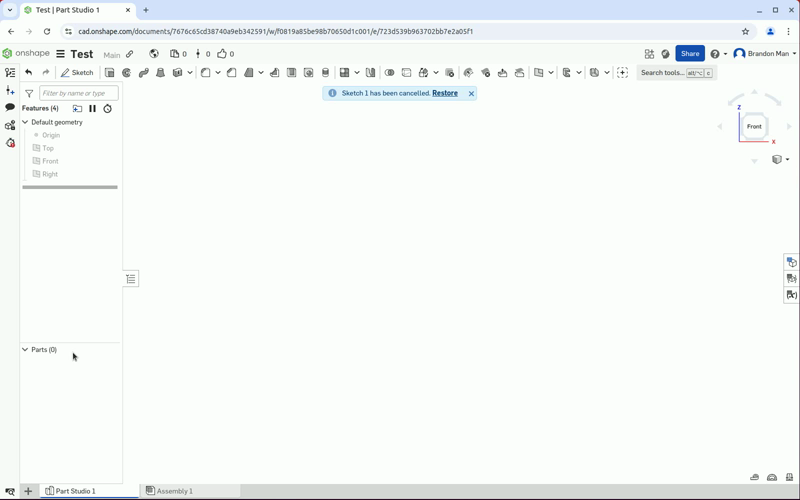
mouse_move(73, 352)
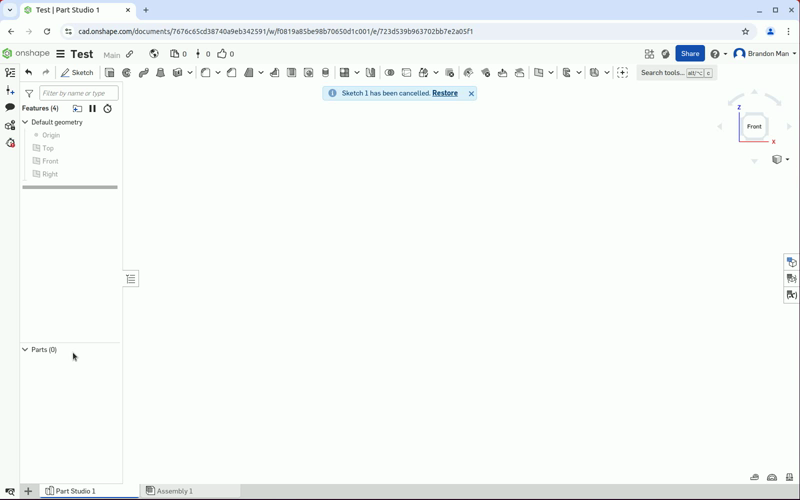
key(shift+y)
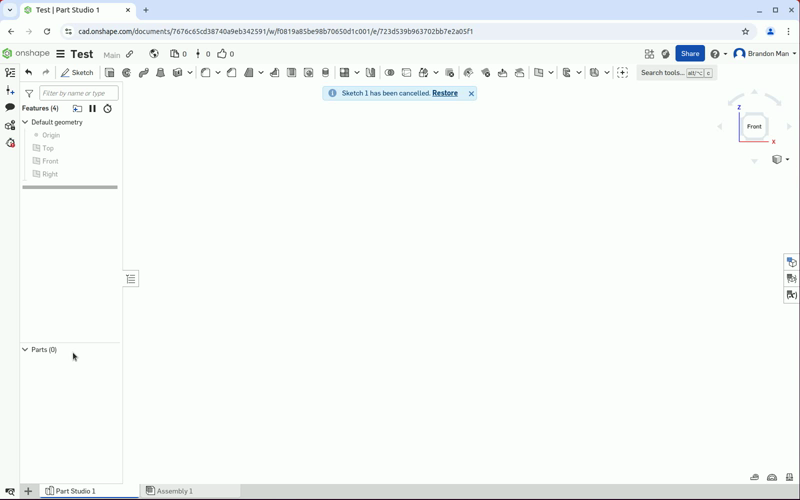
key(shift+s)
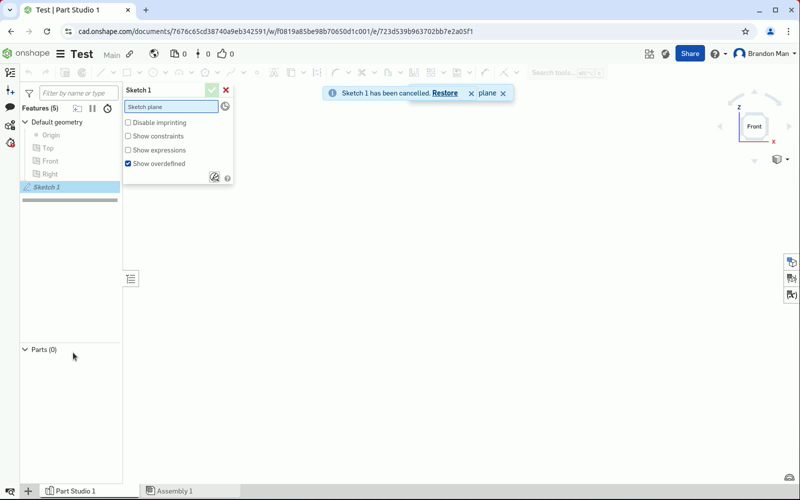
mouse_move(73, 163)
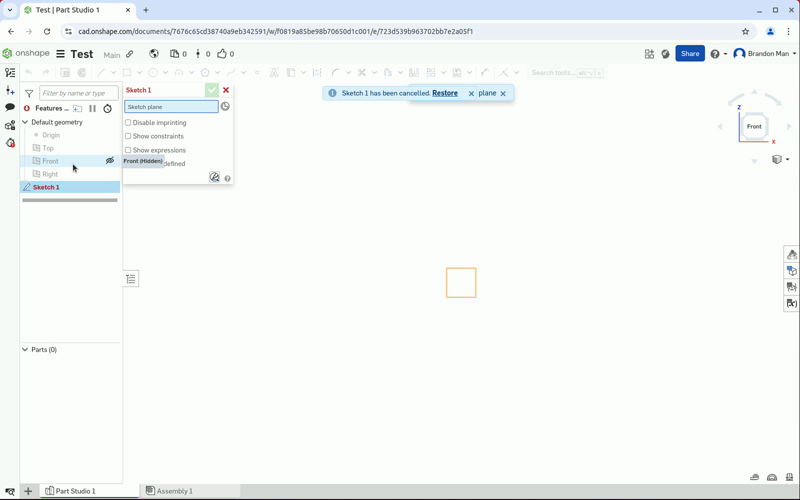
click(73, 163)
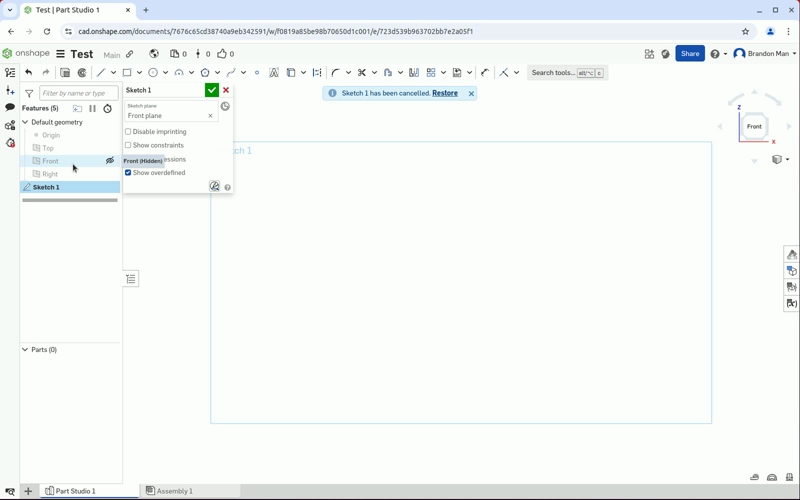
mouse_move(73, 352)
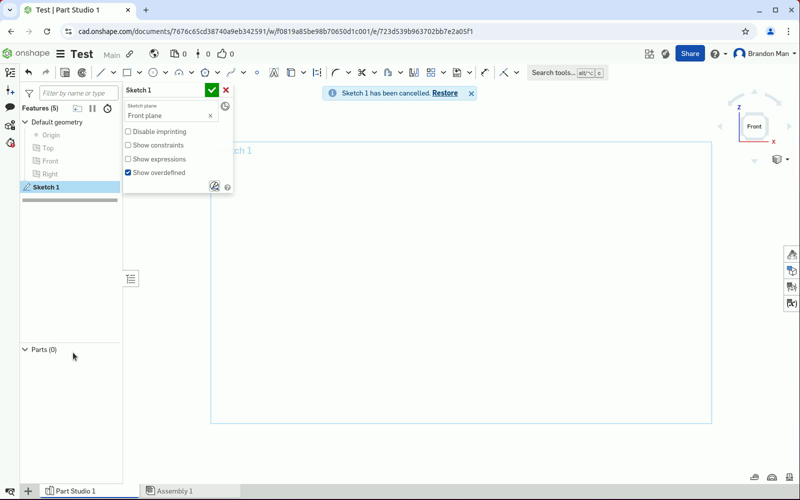
key(y)
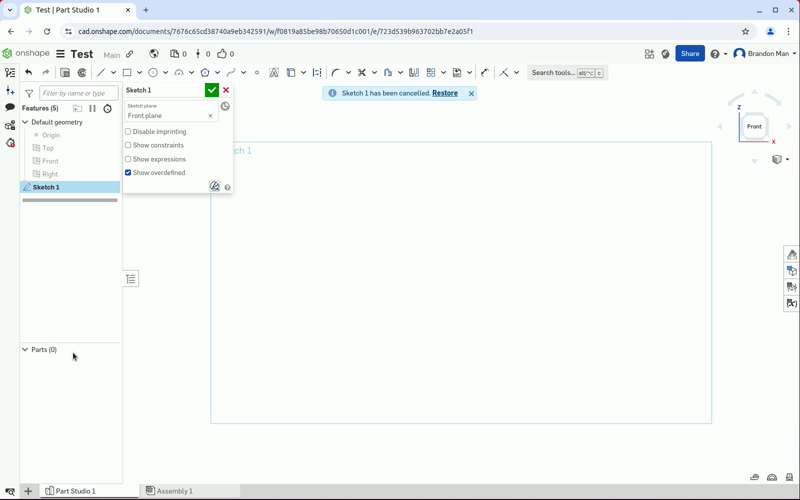
key(c)
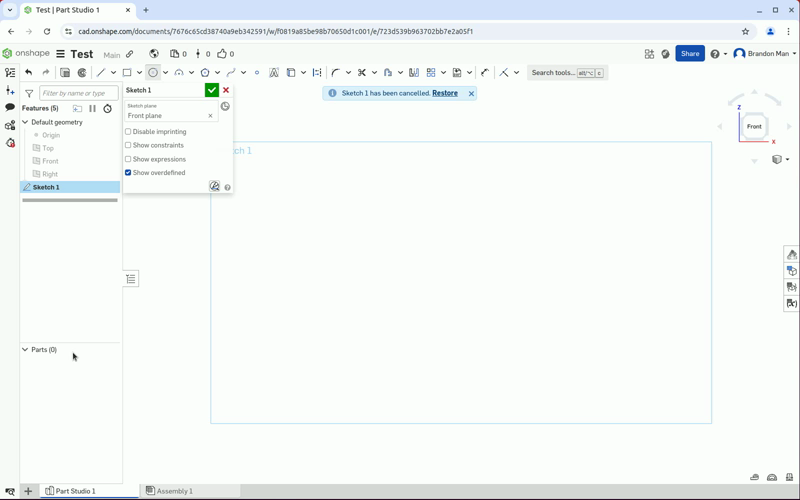
key_down(shift)
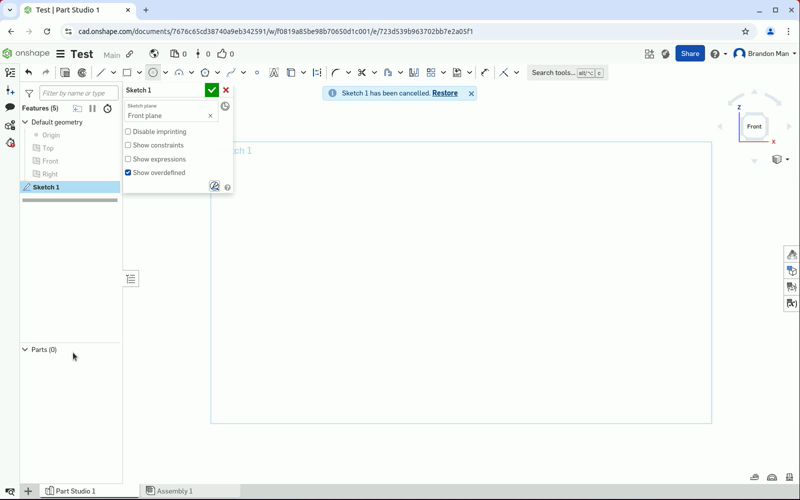
mouse_move(460, 282)
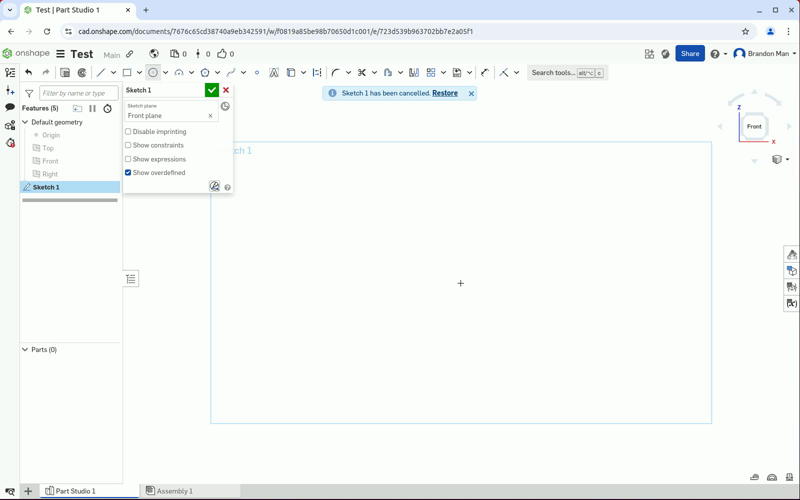
click(460, 282)
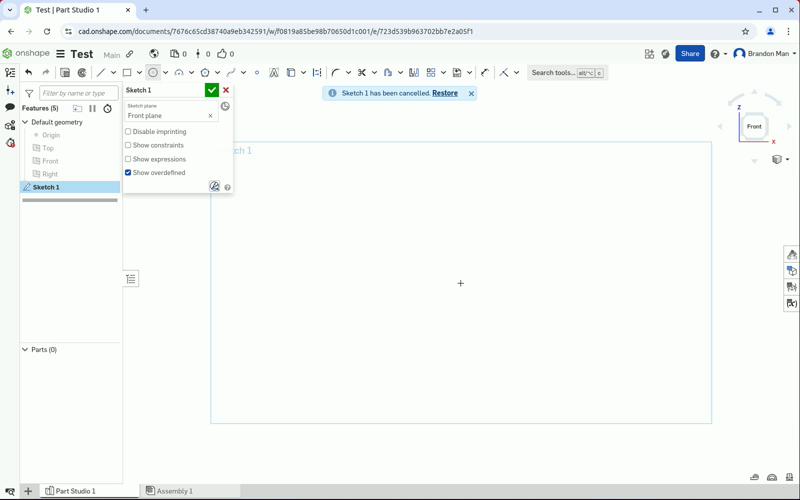
key_up(shift)
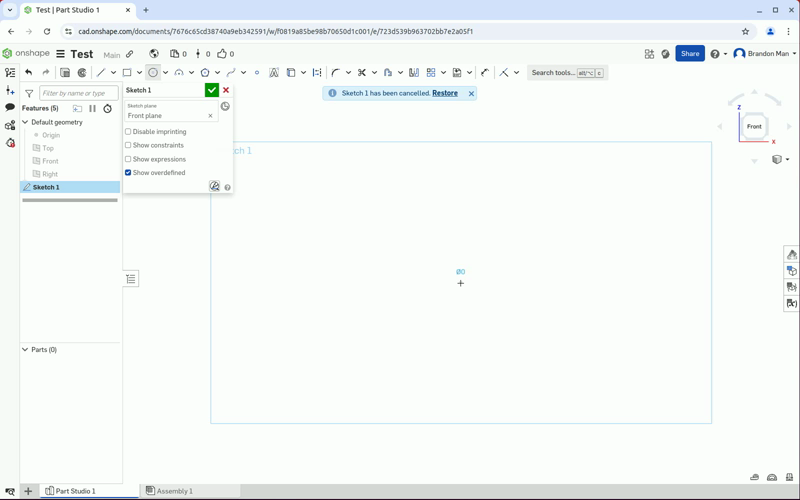
mouse_move(505, 282)
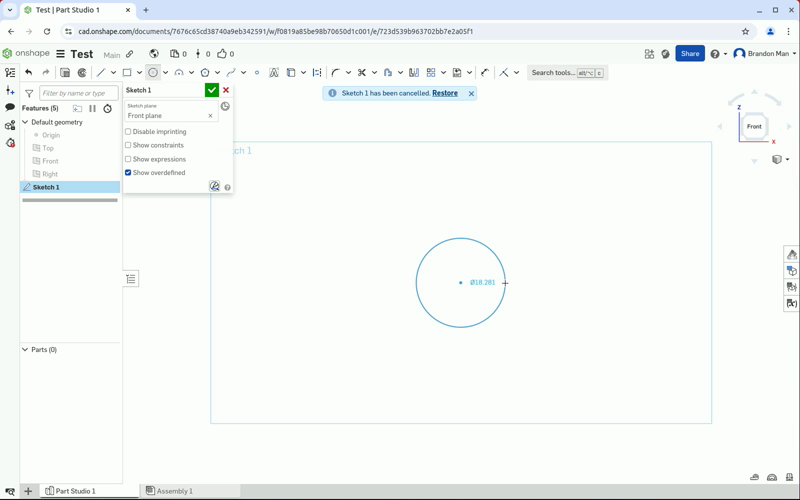
click(505, 282)
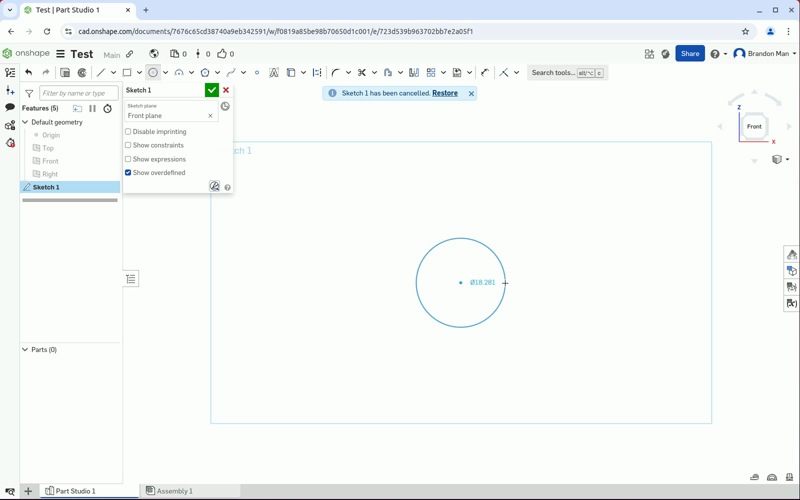
key(esc)
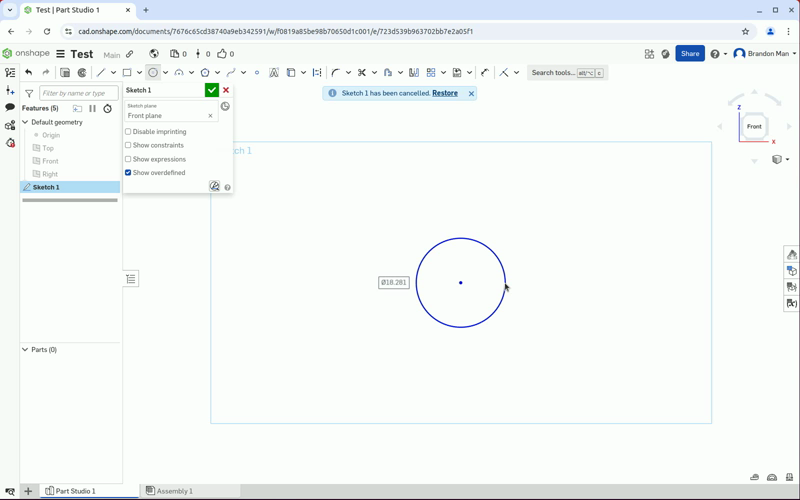
key(l)
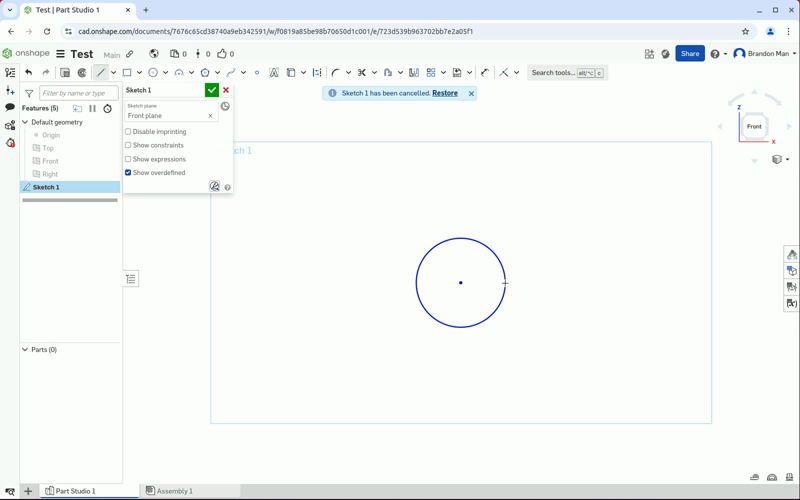
key_down(shift)
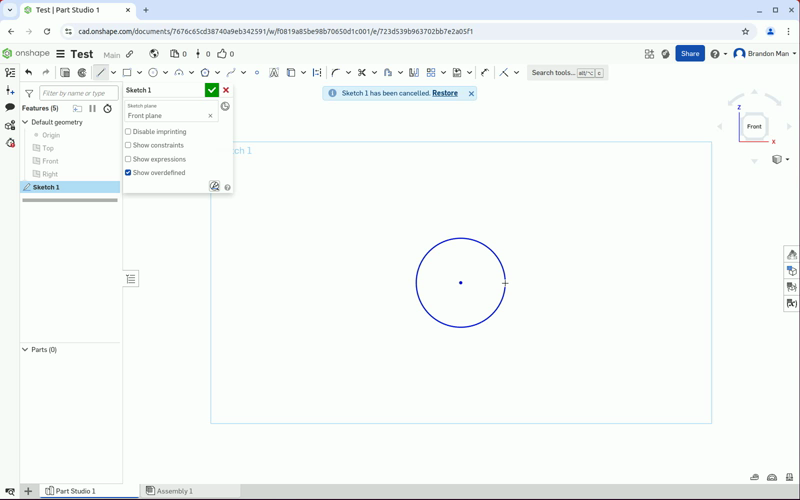
mouse_move(431, 290)
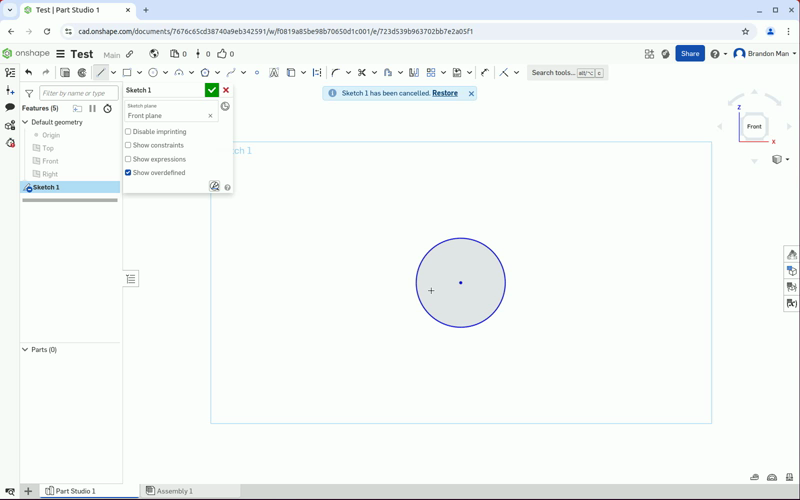
click(431, 290)
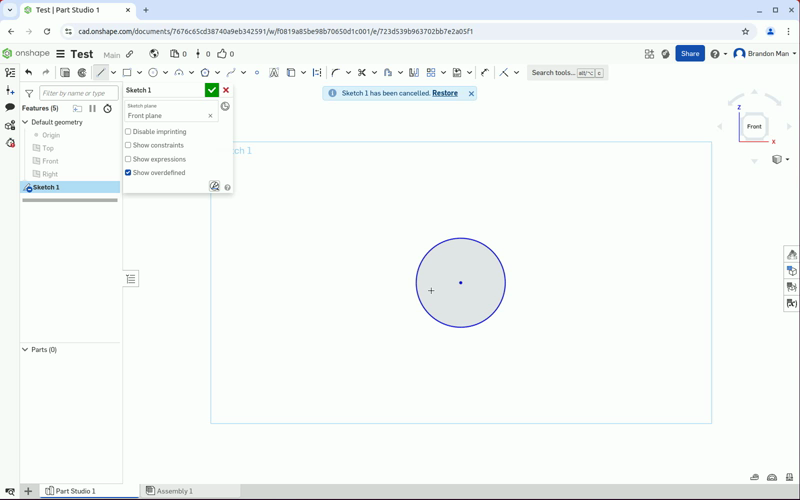
key_up(shift)
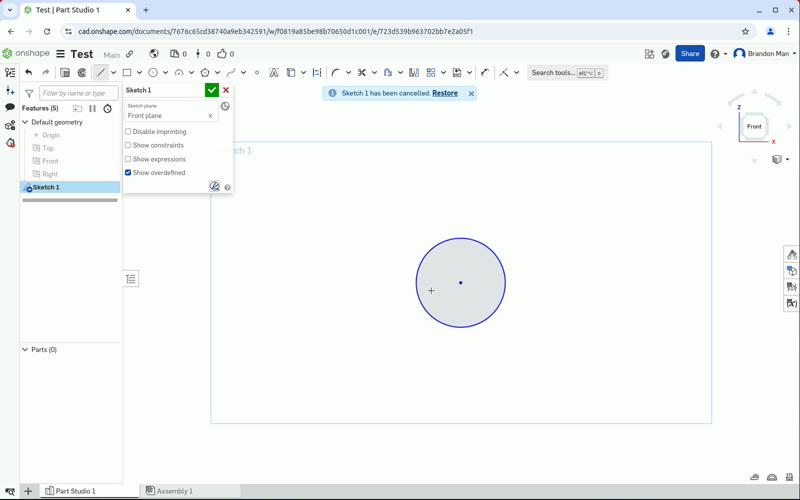
key_down(shift)
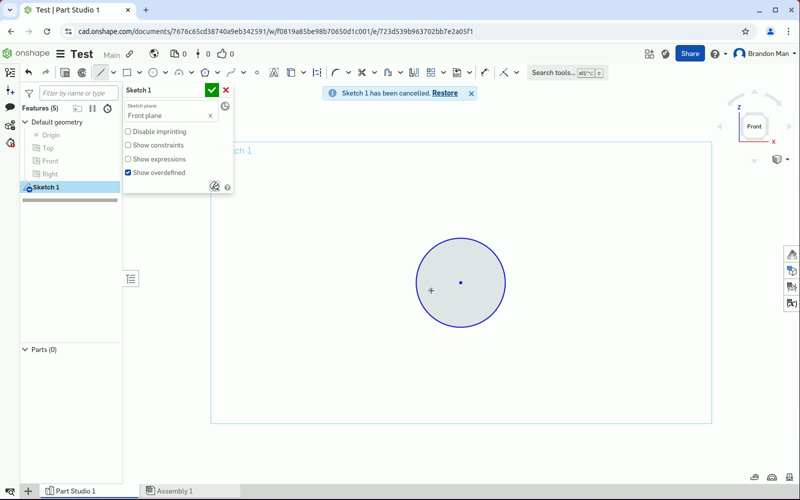
mouse_move(461, 290)
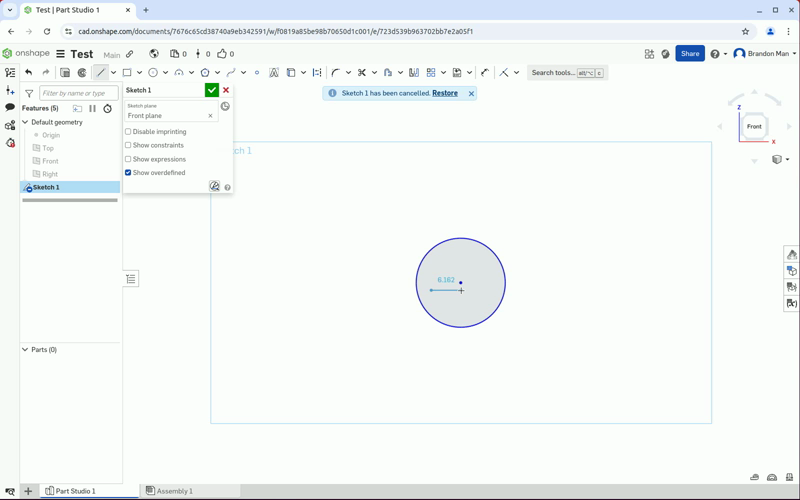
mouse_move(439, 290)
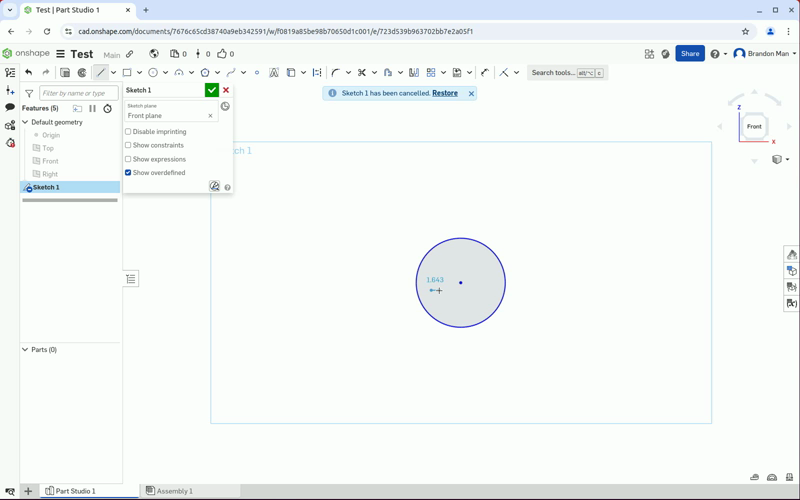
click(439, 290)
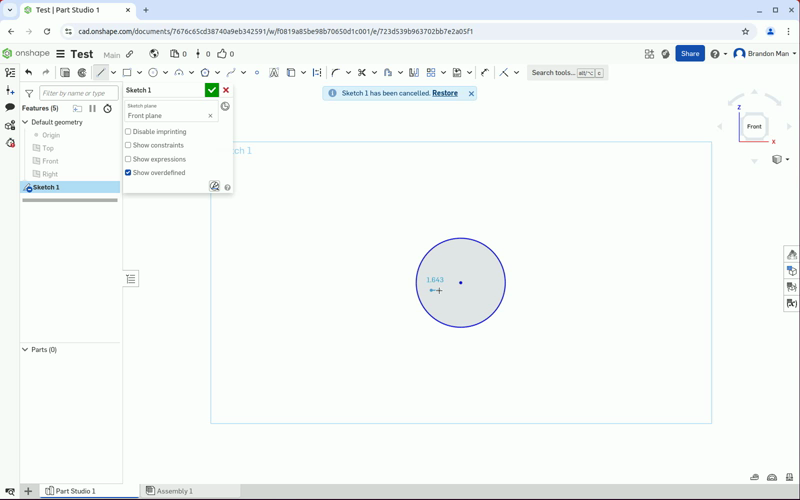
key_up(shift)
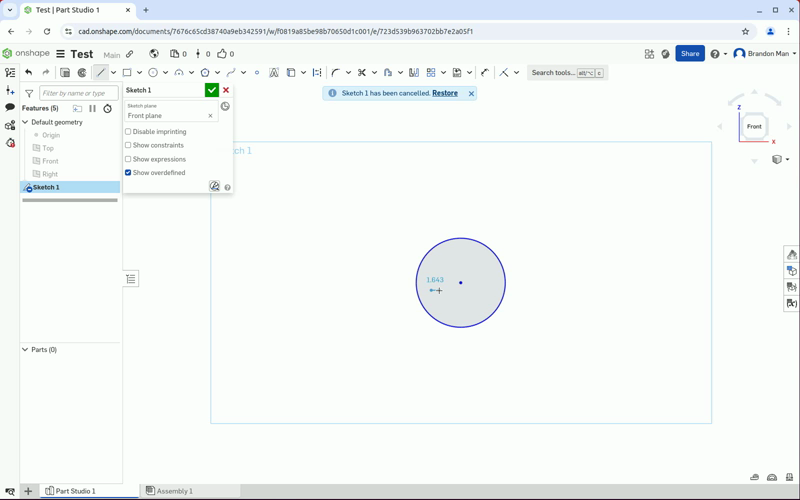
key(esc)
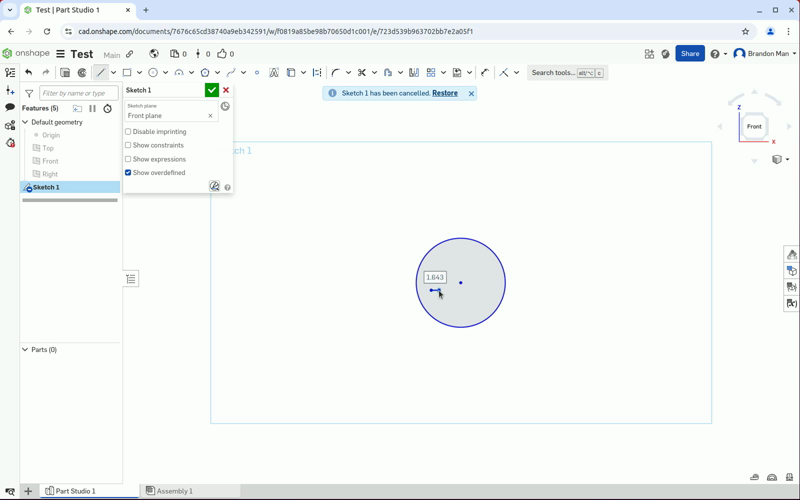
key(a)
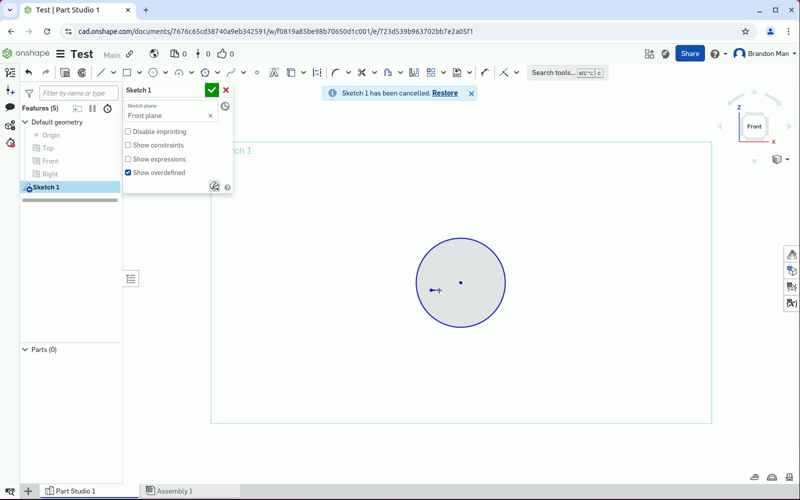
mouse_move(439, 290)
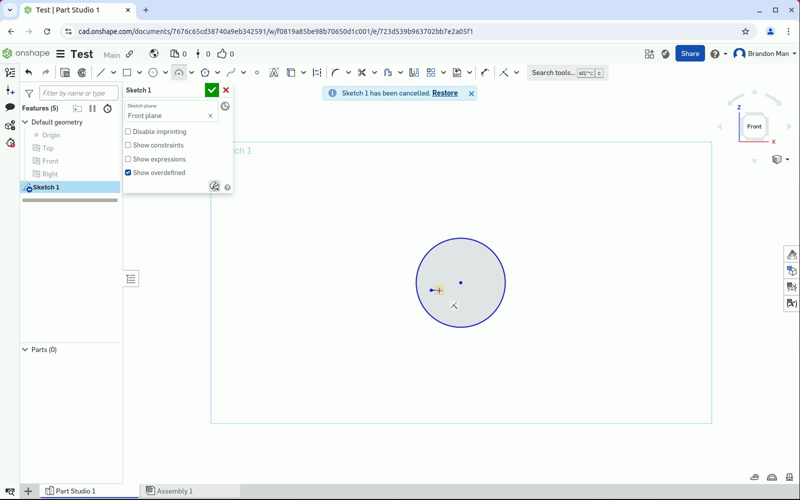
click(439, 290)
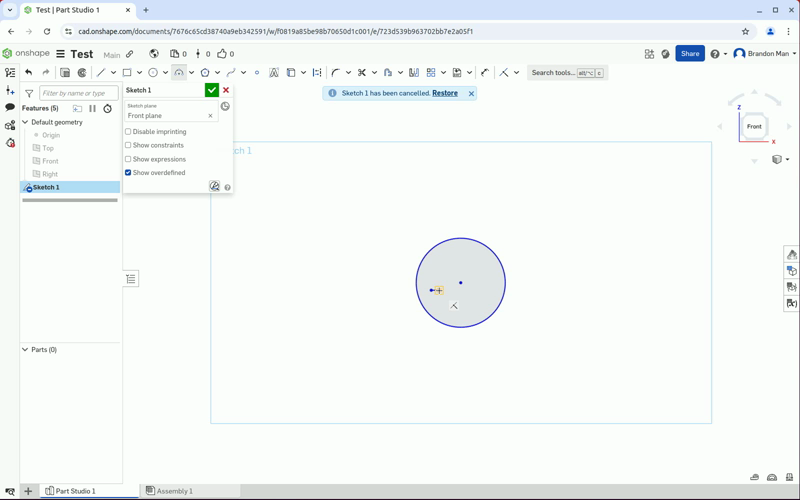
key_down(shift)
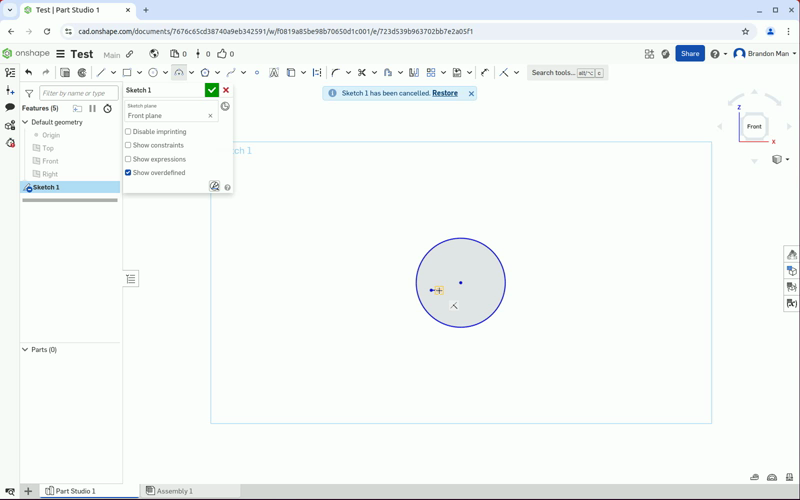
mouse_move(481, 290)
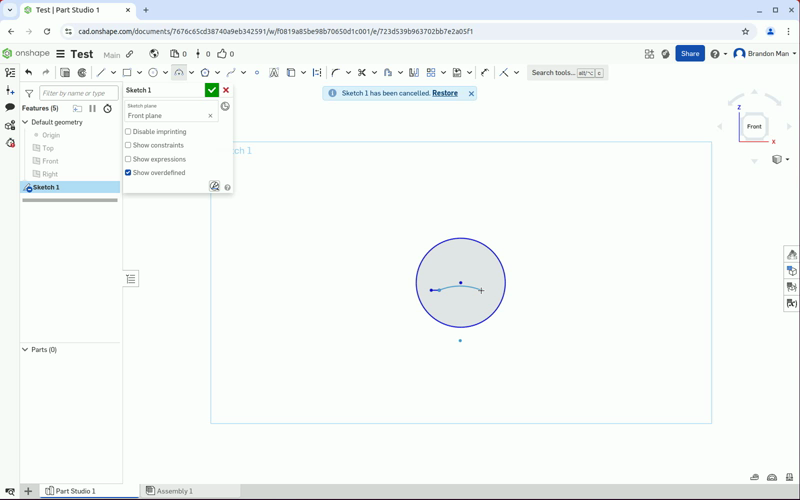
click(481, 290)
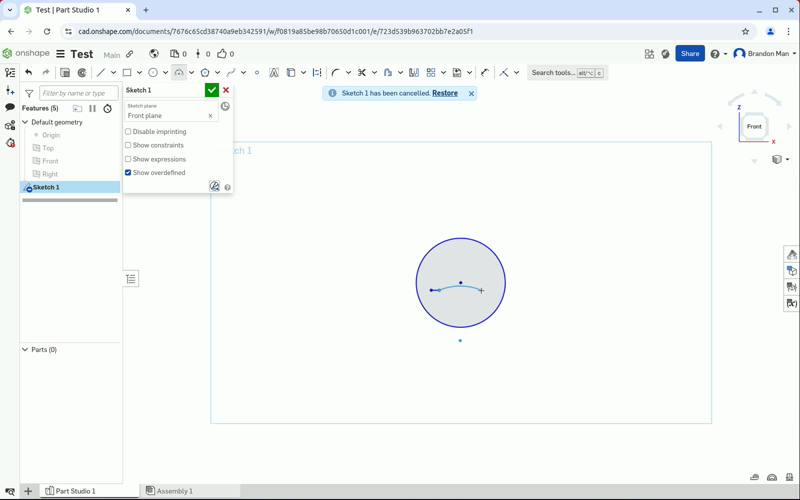
mouse_move(460, 305)
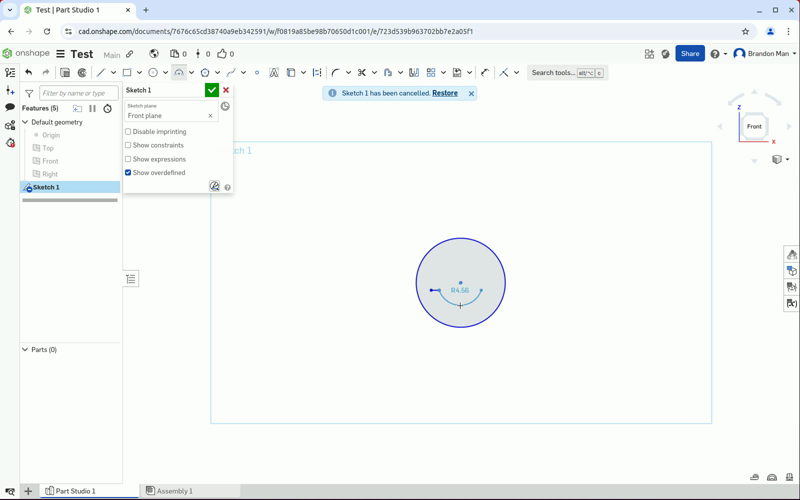
click(460, 305)
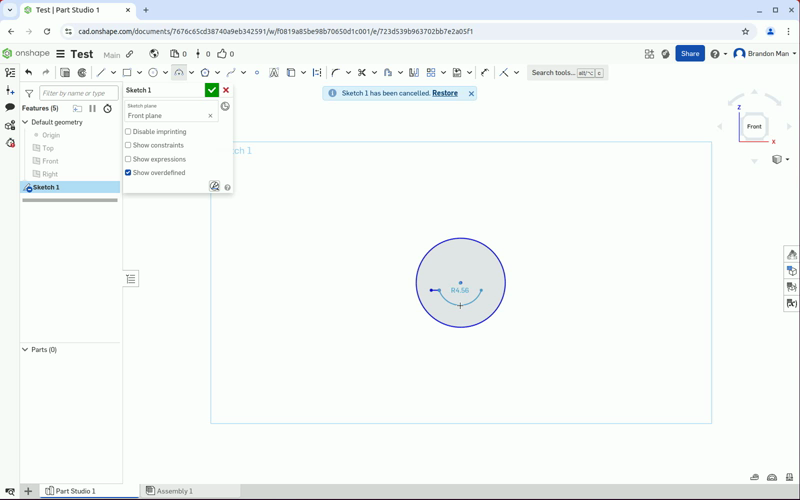
key_up(shift)
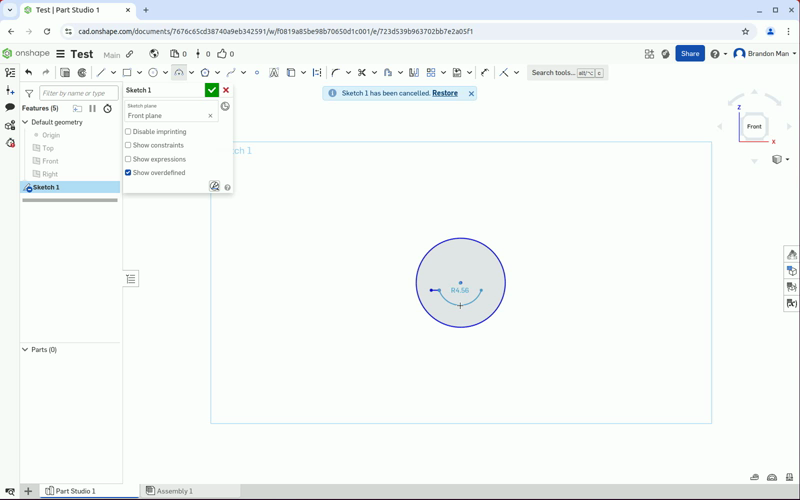
key(esc)
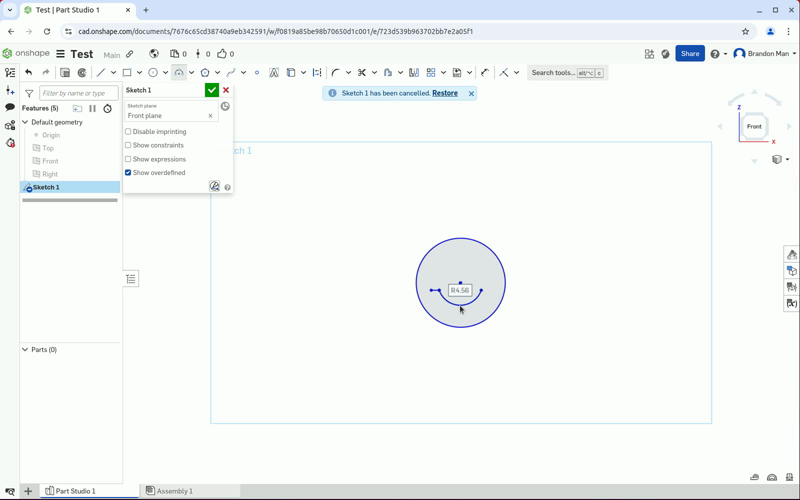
key(l)
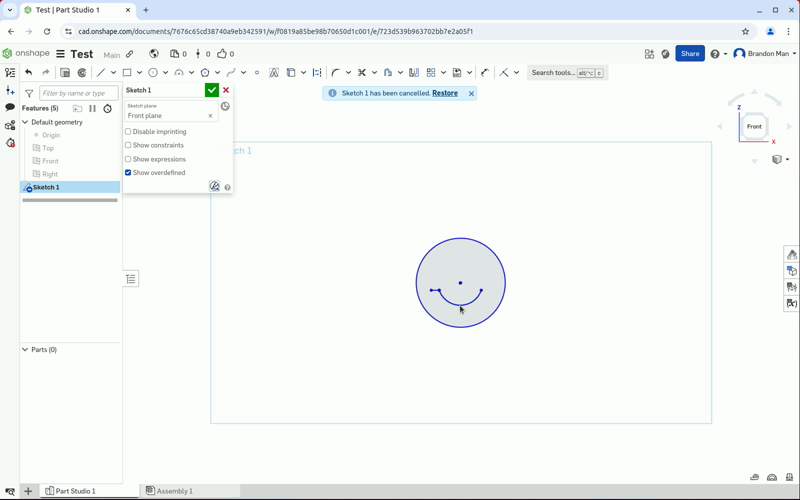
mouse_move(481, 290)
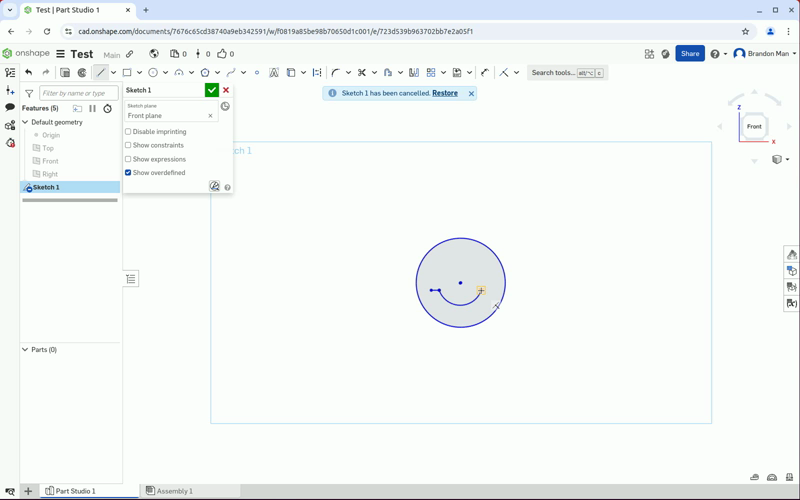
click(481, 290)
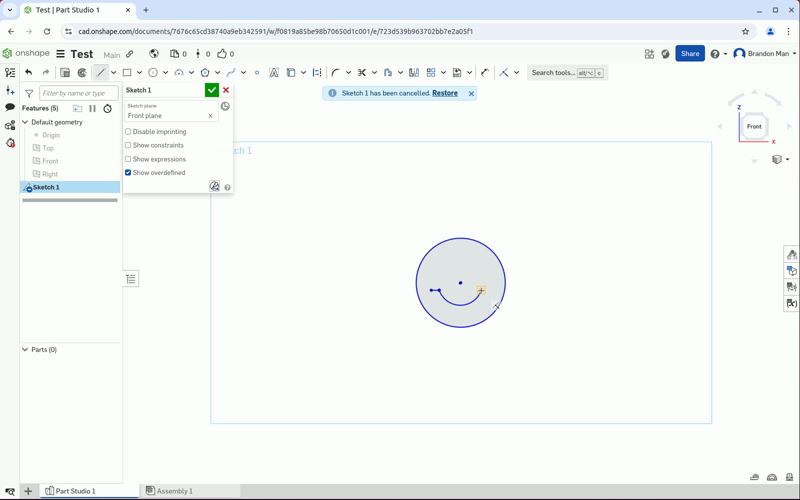
key_down(shift)
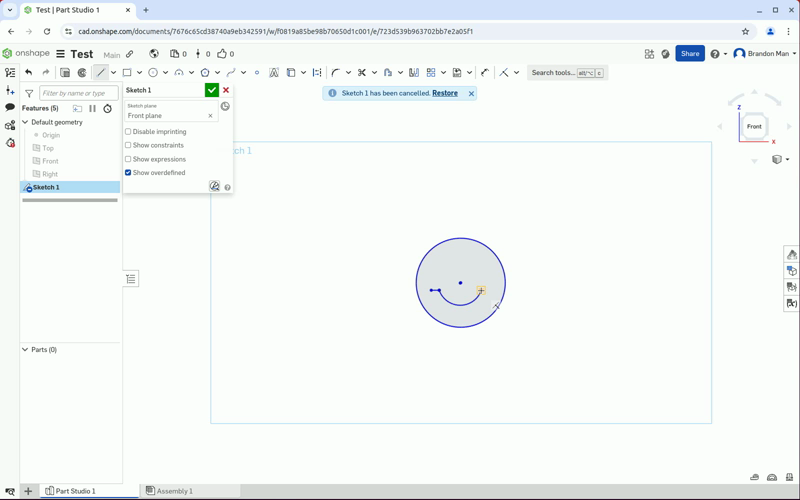
mouse_move(511, 290)
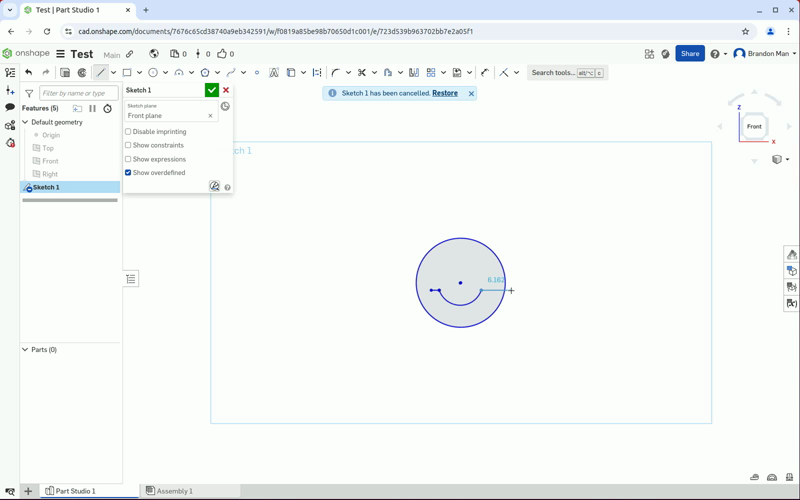
mouse_move(489, 290)
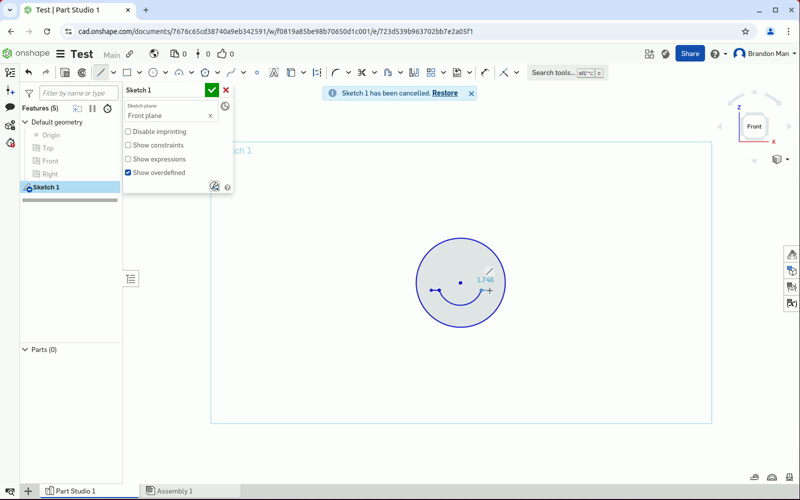
click(489, 290)
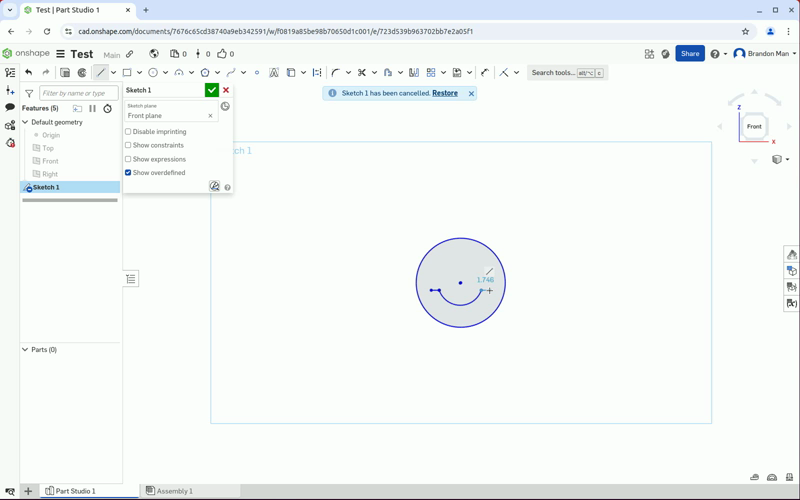
key_up(shift)
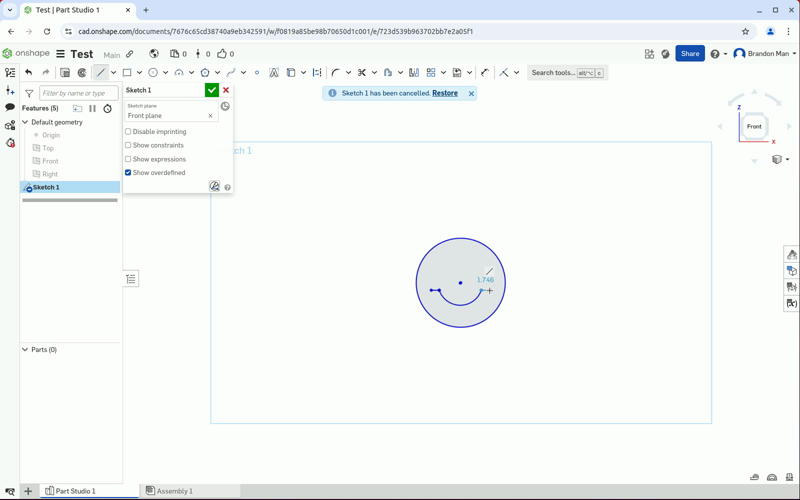
key_down(shift)
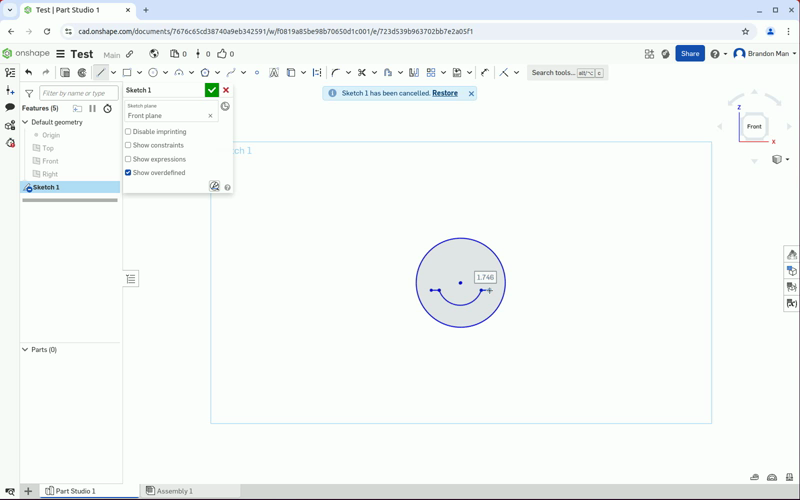
mouse_move(519, 290)
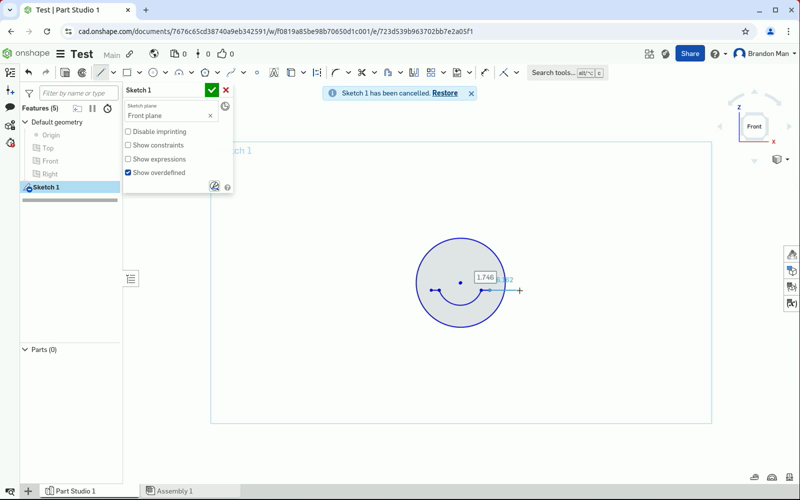
mouse_move(489, 275)
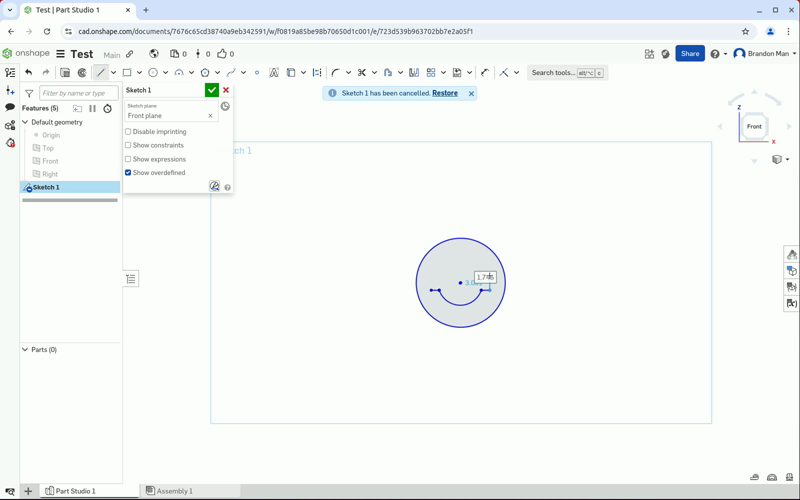
click(489, 275)
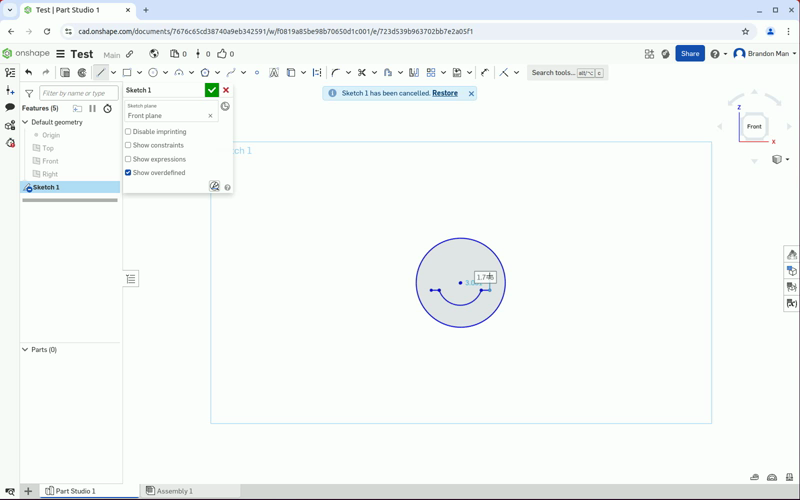
key_up(shift)
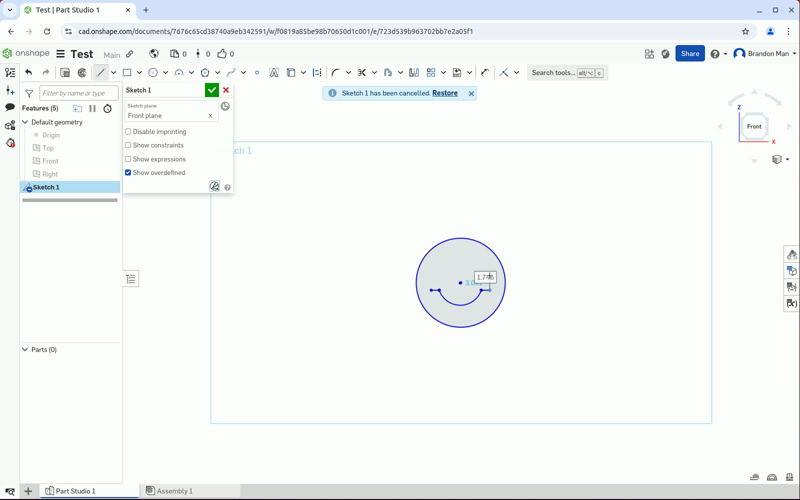
key_down(shift)
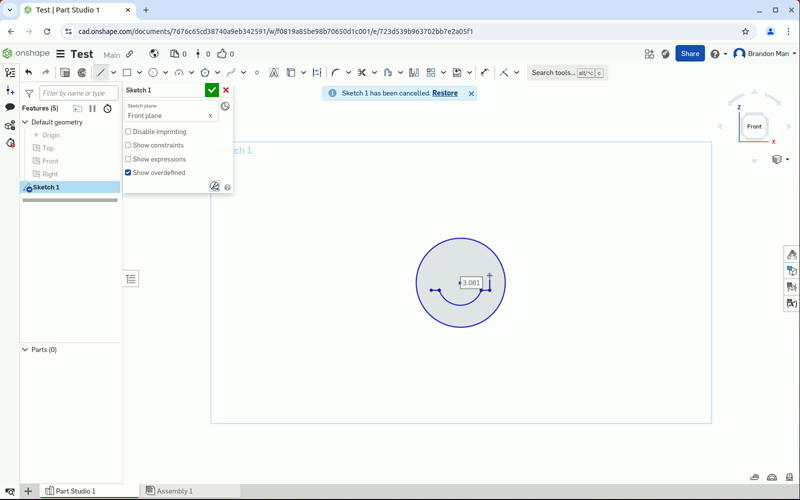
mouse_move(519, 275)
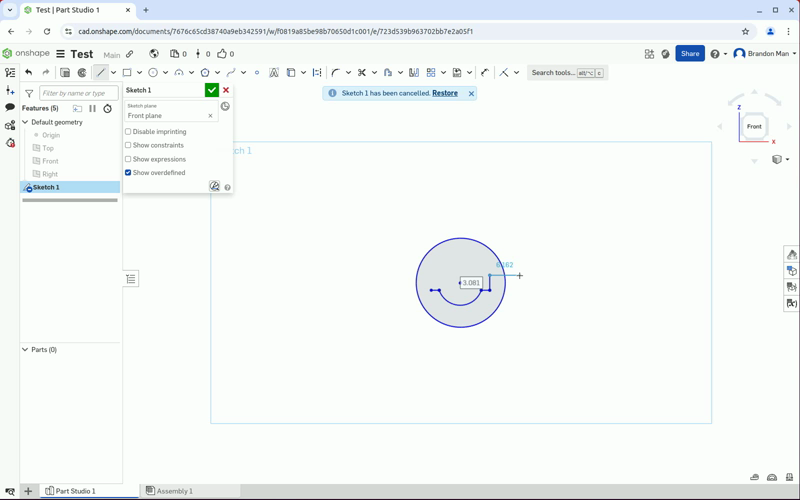
mouse_move(481, 275)
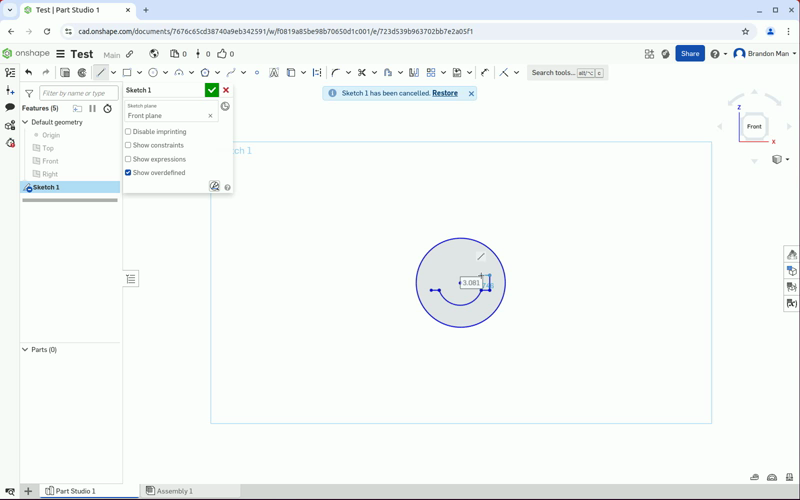
click(481, 275)
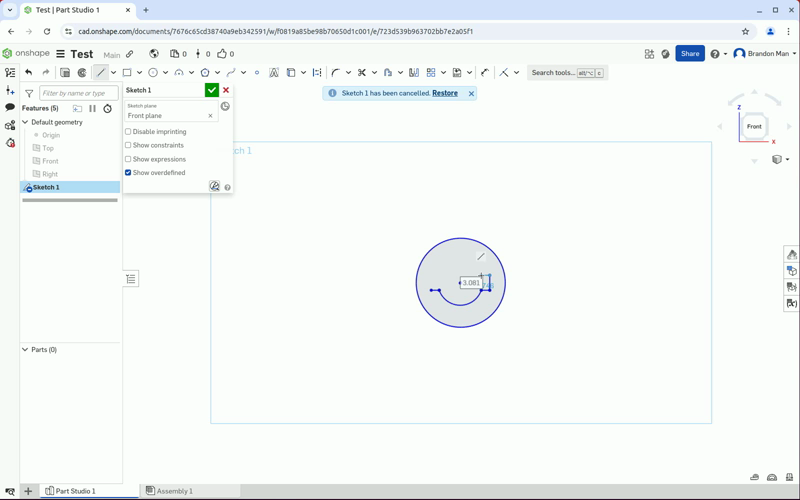
key_up(shift)
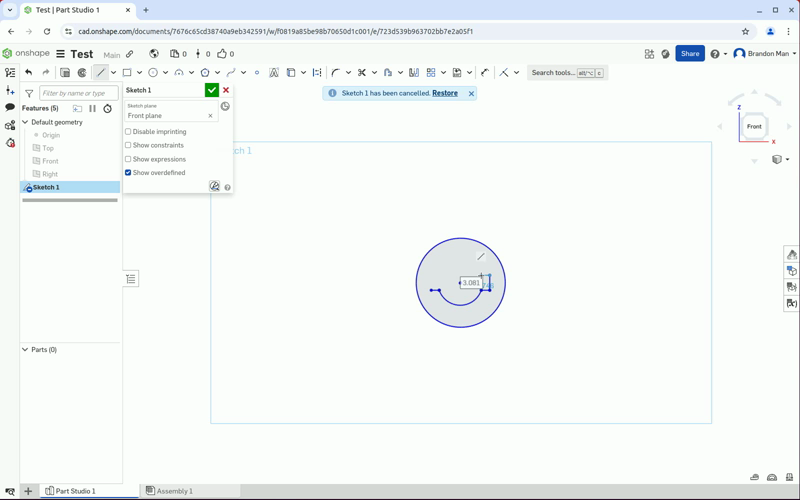
key(esc)
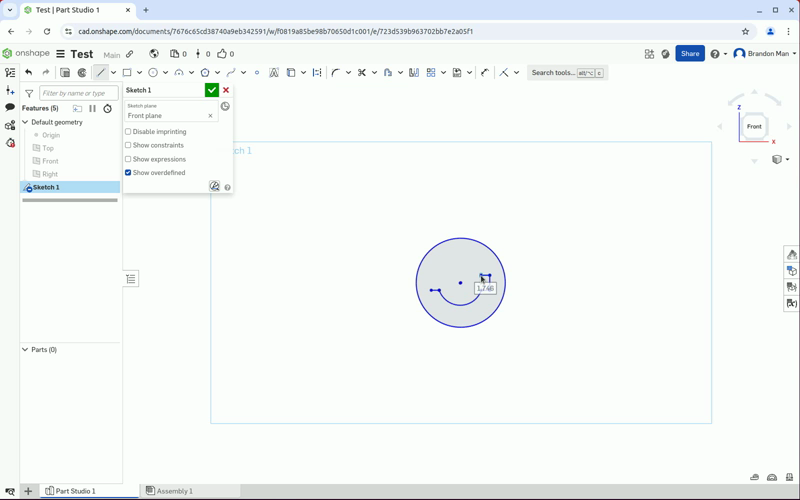
key(a)
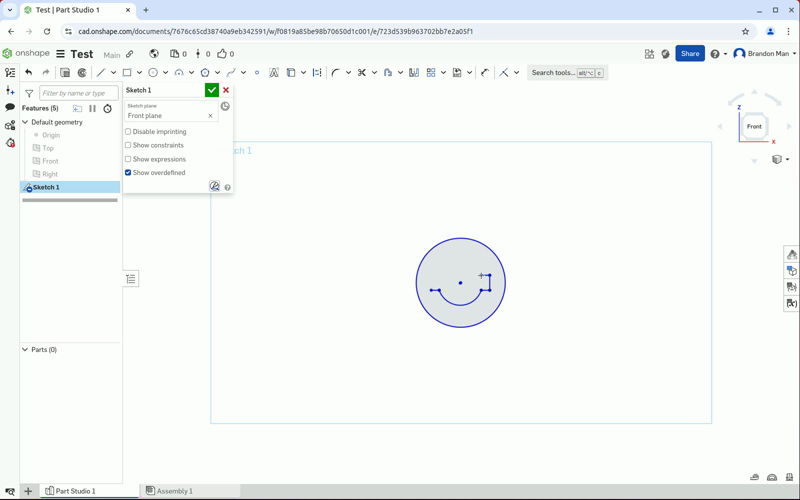
mouse_move(481, 275)
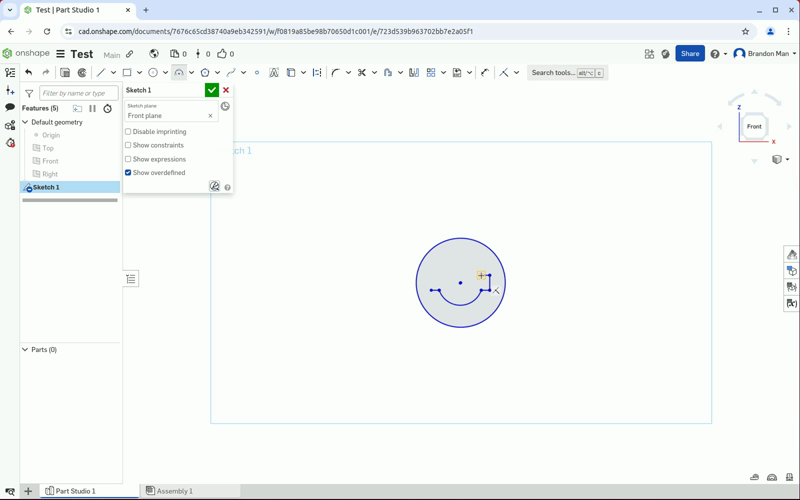
click(481, 275)
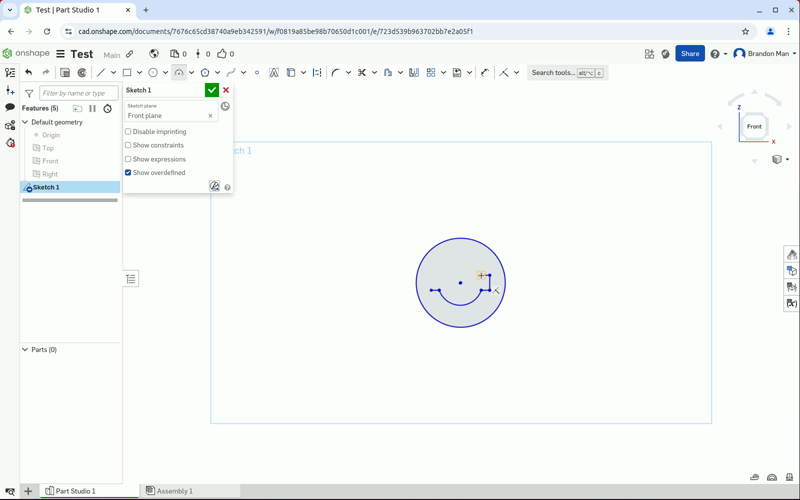
key_down(shift)
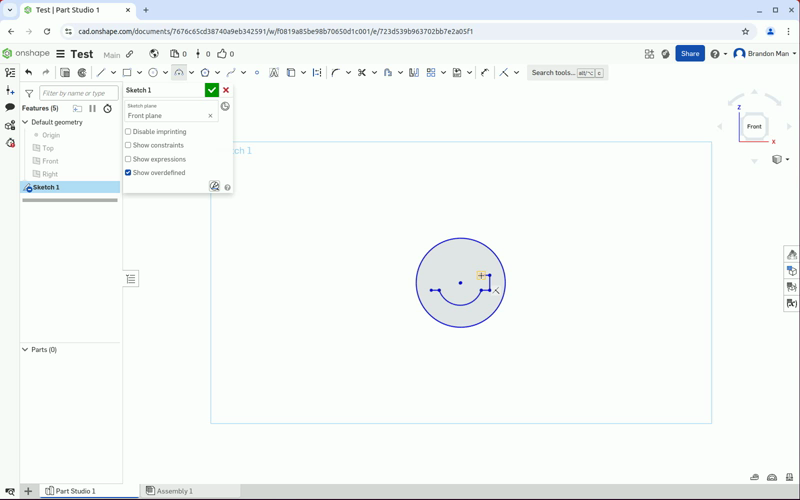
mouse_move(439, 275)
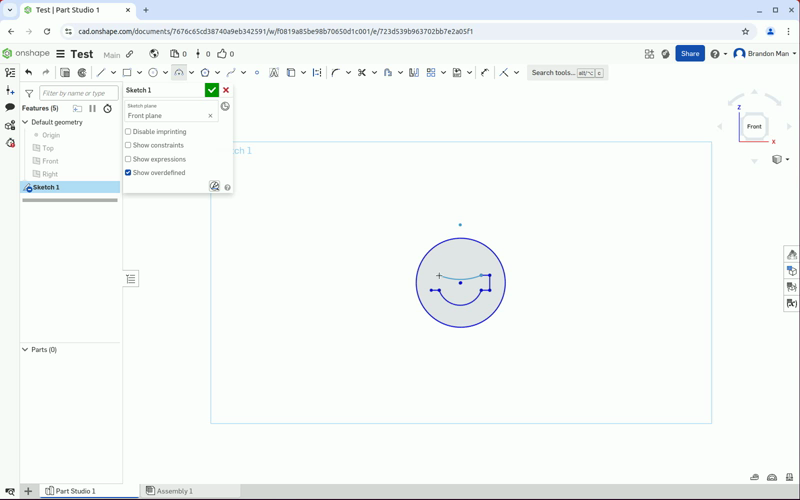
click(439, 275)
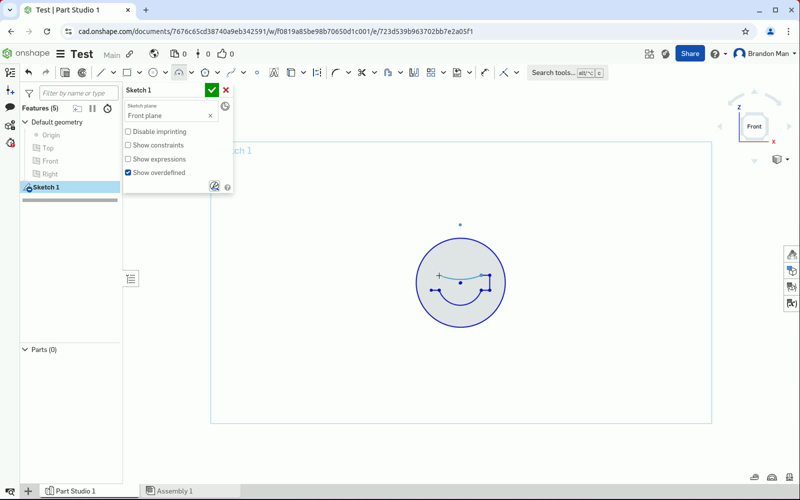
mouse_move(460, 260)
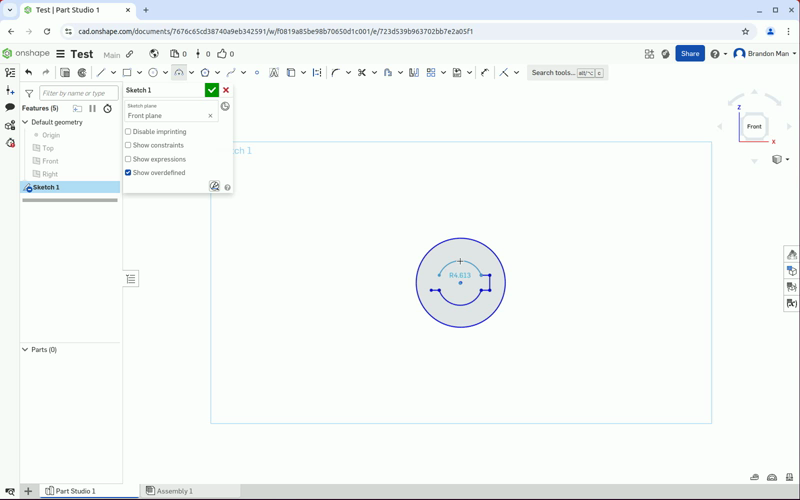
click(460, 260)
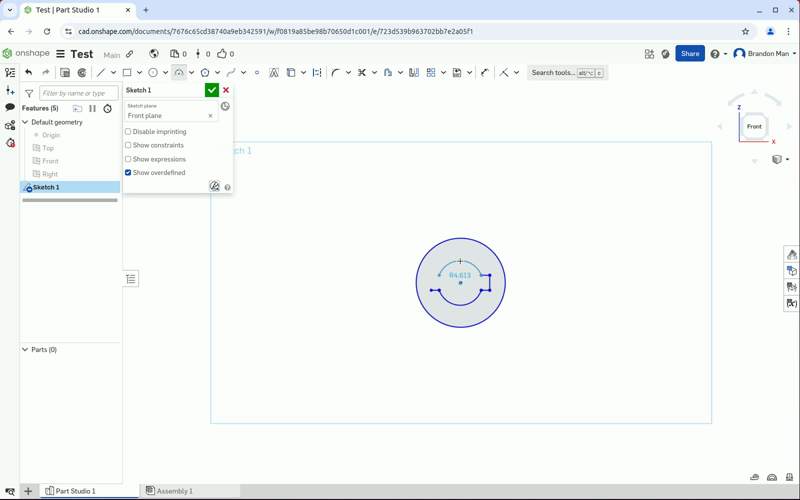
key_up(shift)
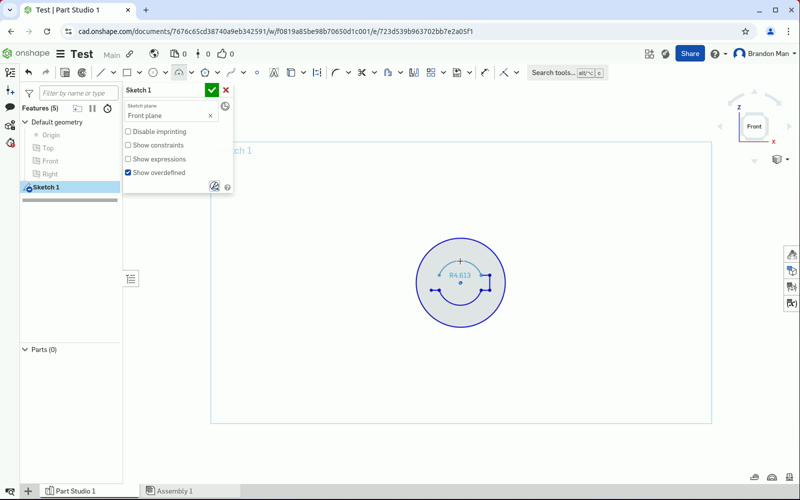
key(esc)
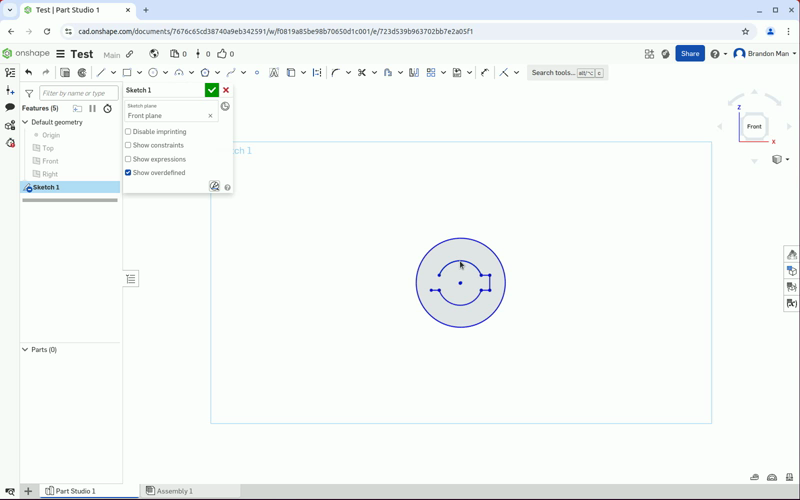
key(l)
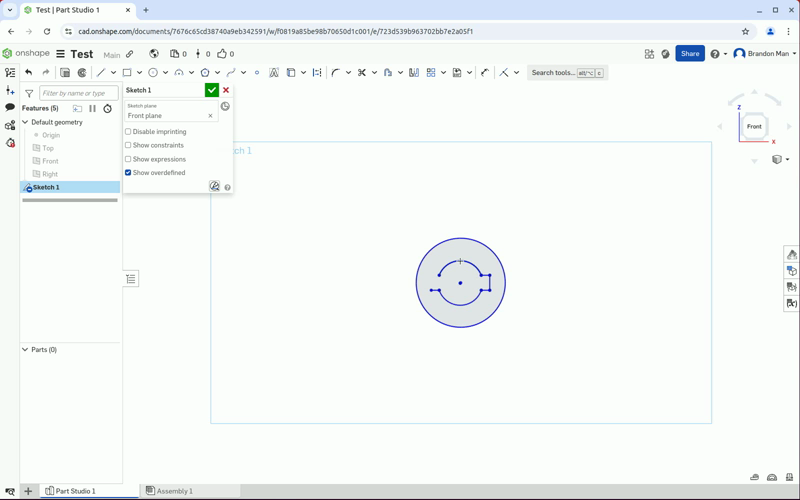
mouse_move(439, 275)
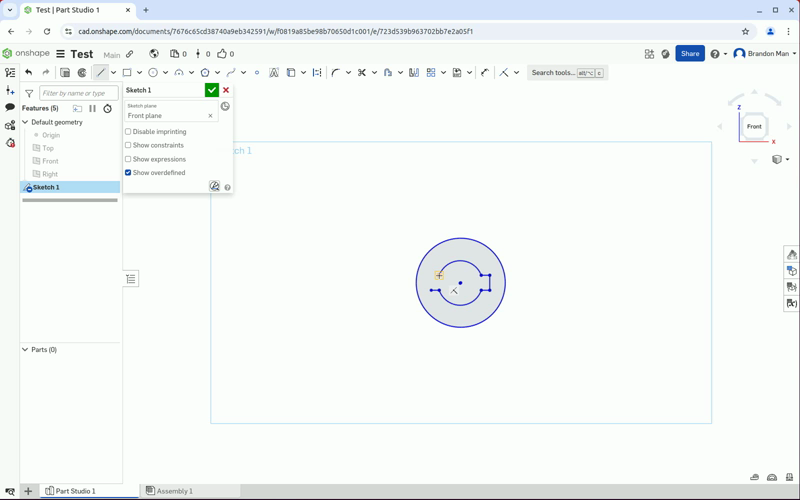
click(439, 275)
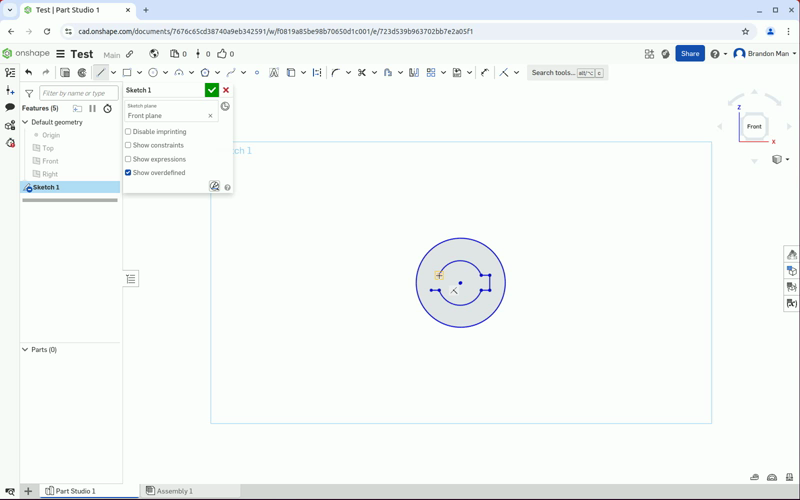
key_down(shift)
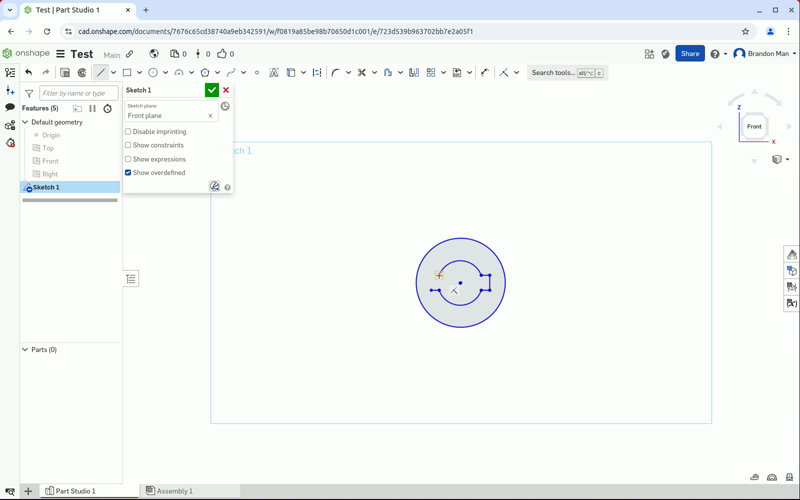
mouse_move(469, 275)
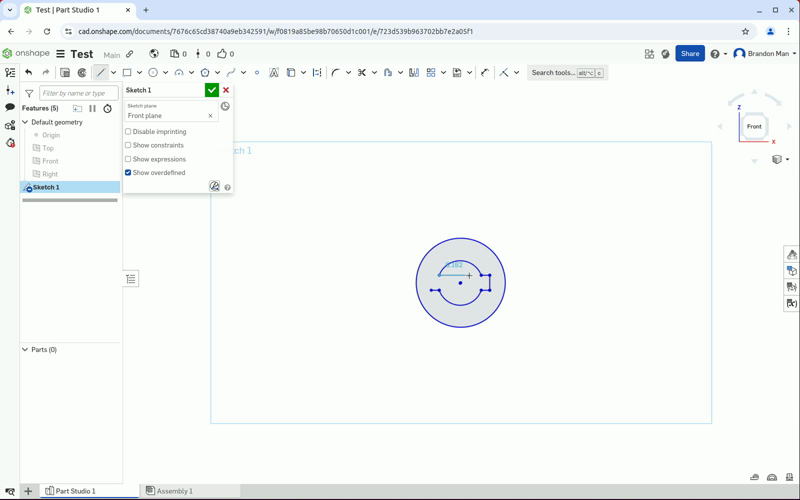
mouse_move(431, 275)
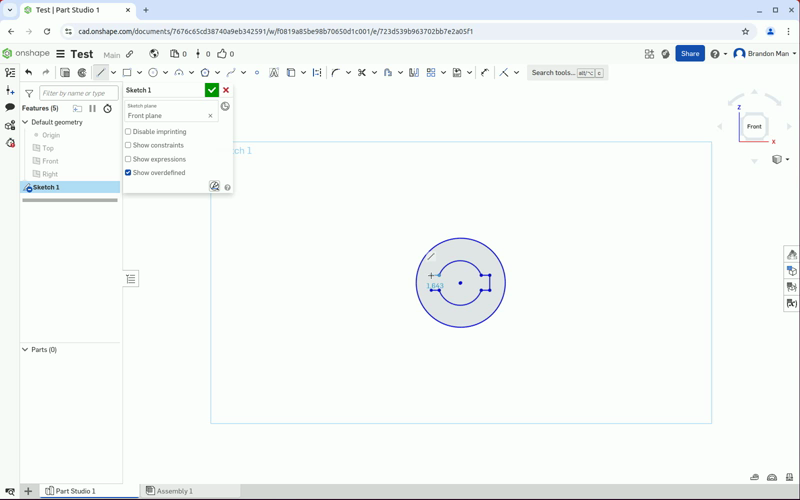
click(431, 275)
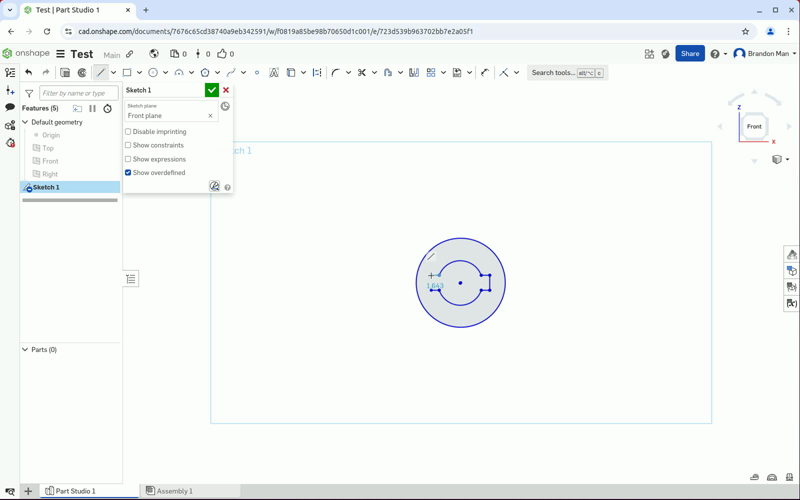
key_up(shift)
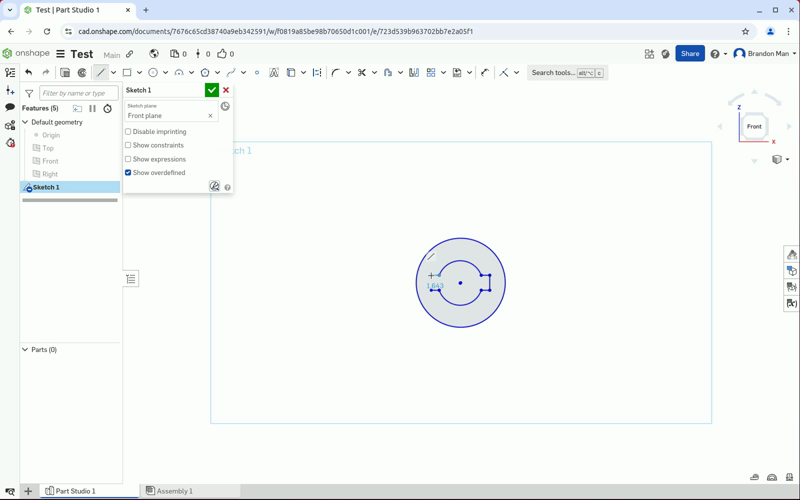
mouse_move(461, 275)
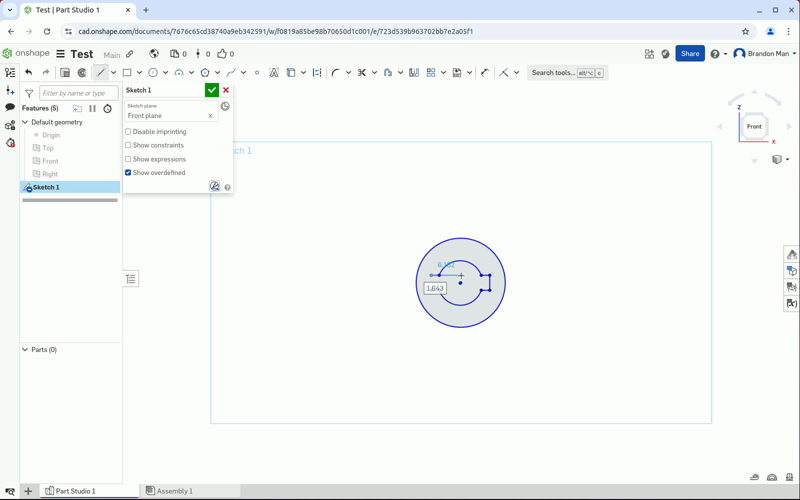
key_down(shift)
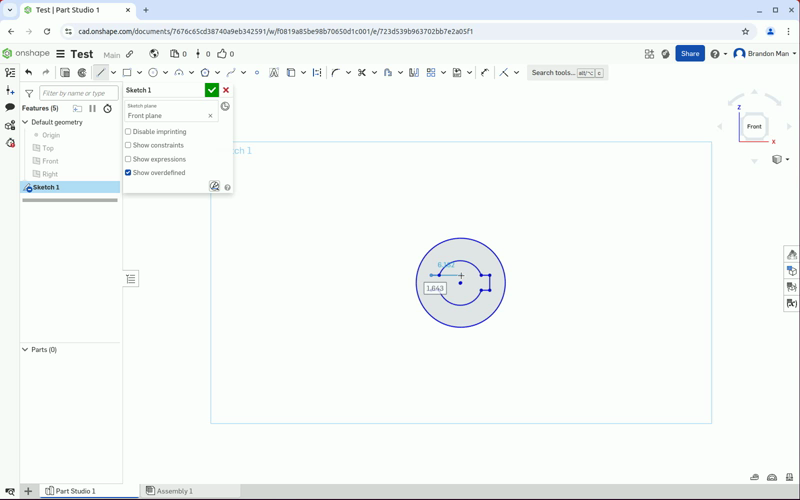
mouse_move(431, 290)
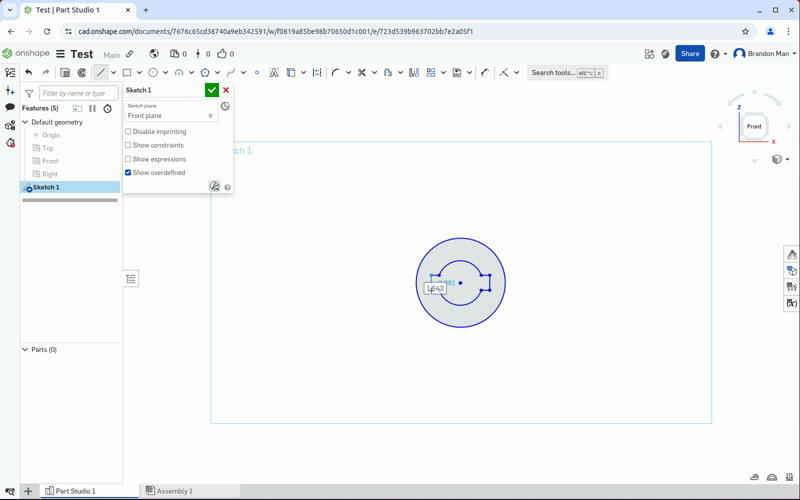
key_up(shift)
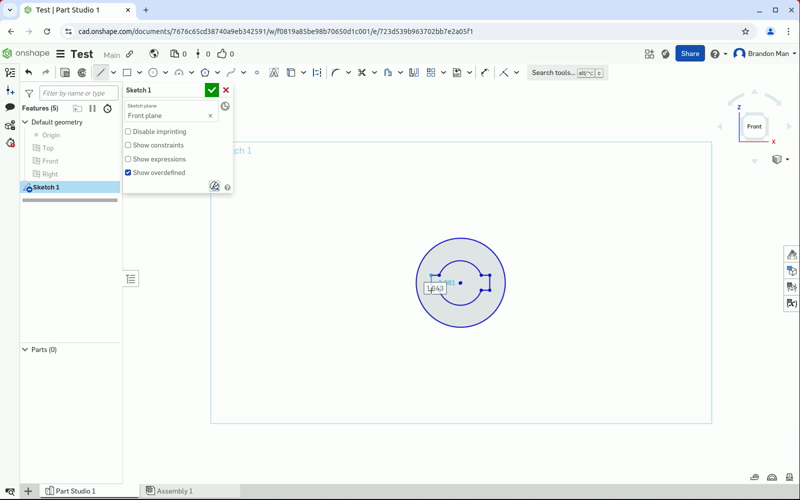
click(431, 290)
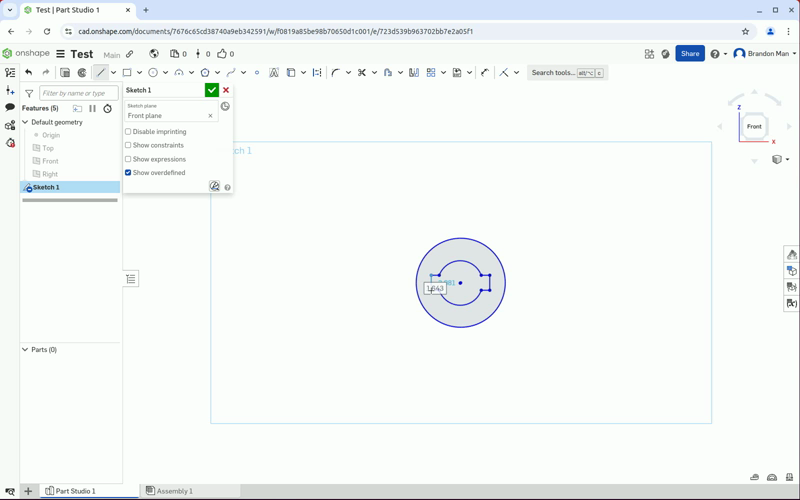
key(esc)
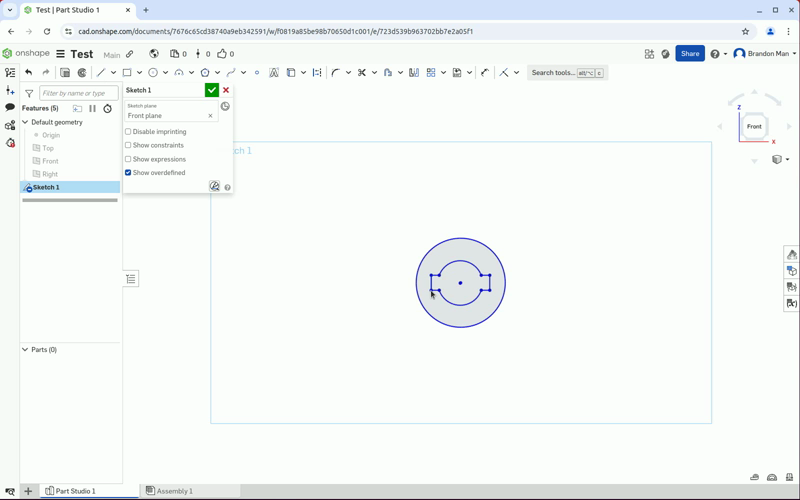
mouse_move(444, 315)
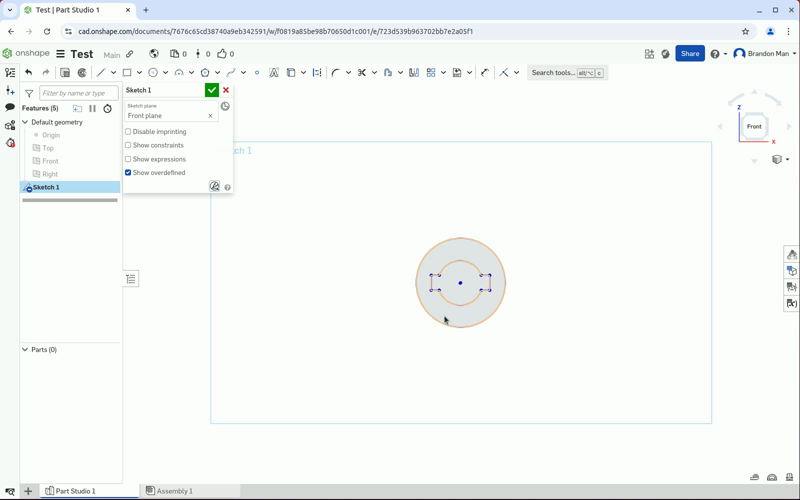
click(444, 315)
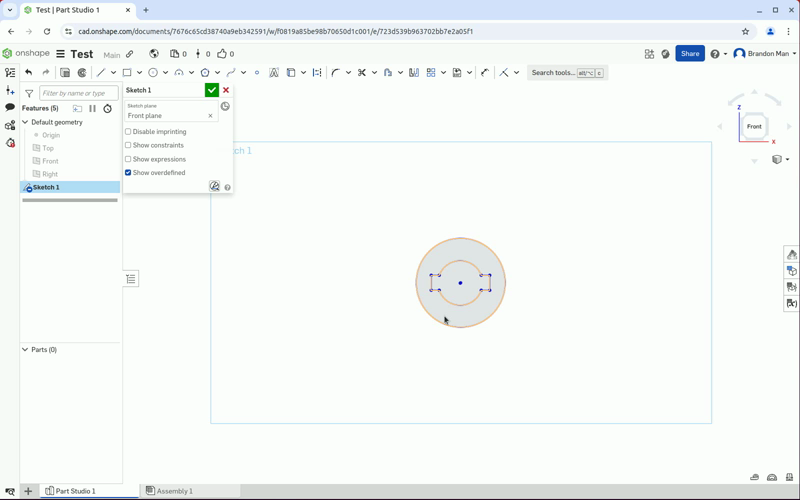
mouse_move(73, 352)
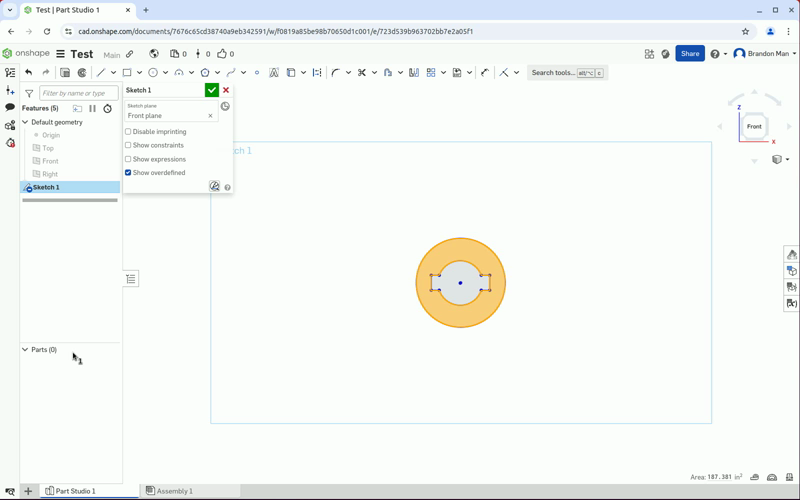
key(shift+y)
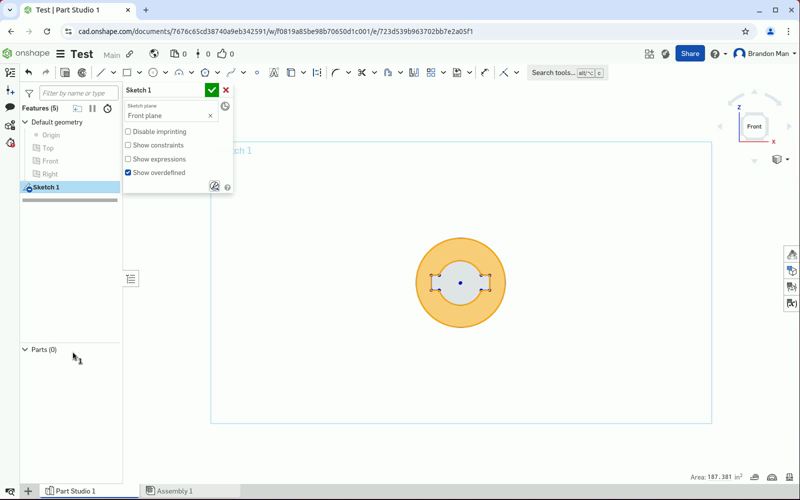
key(shift+e)
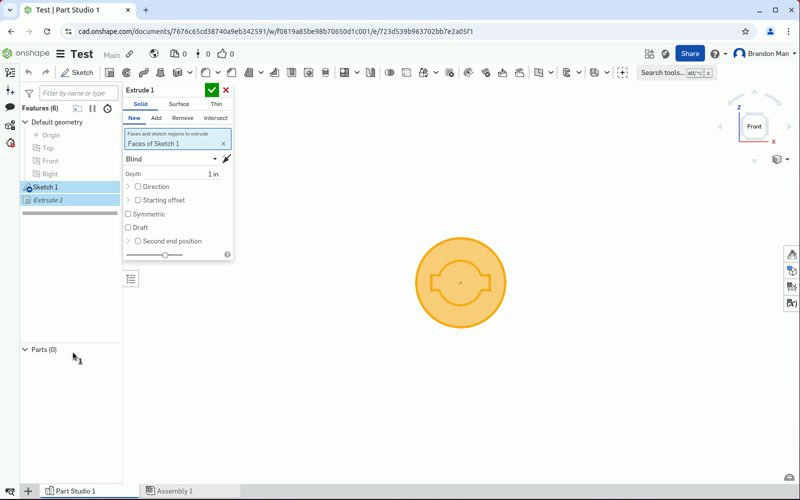
mouse_move(143, 106)
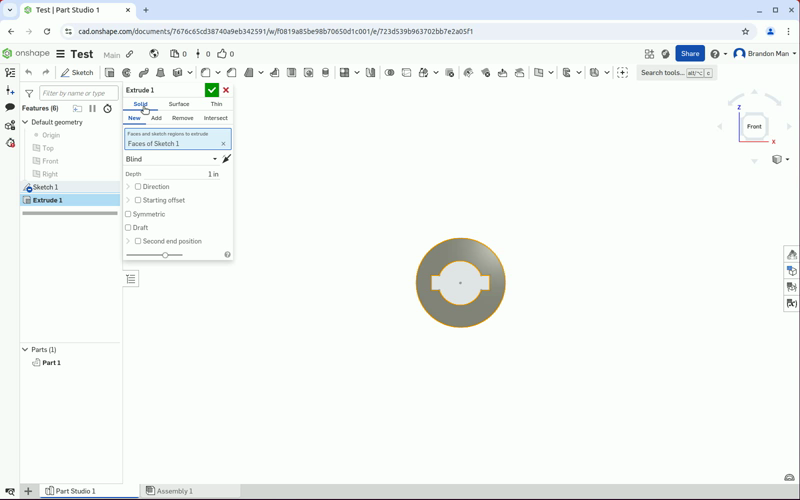
click(143, 106)
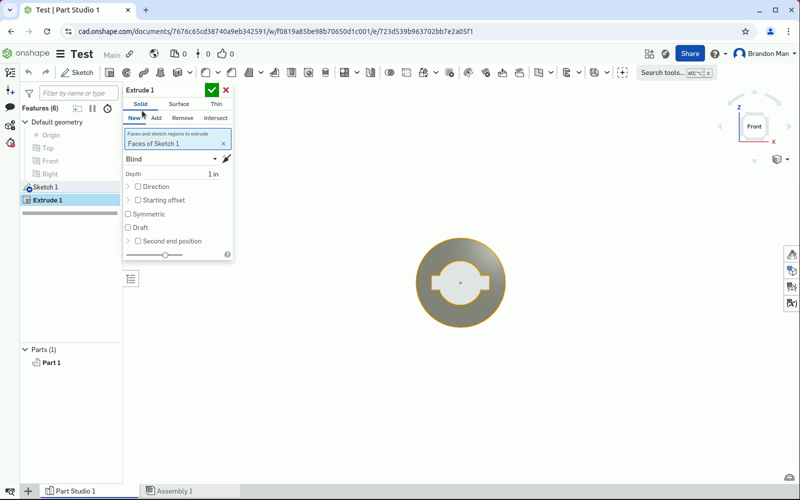
mouse_move(137, 120)
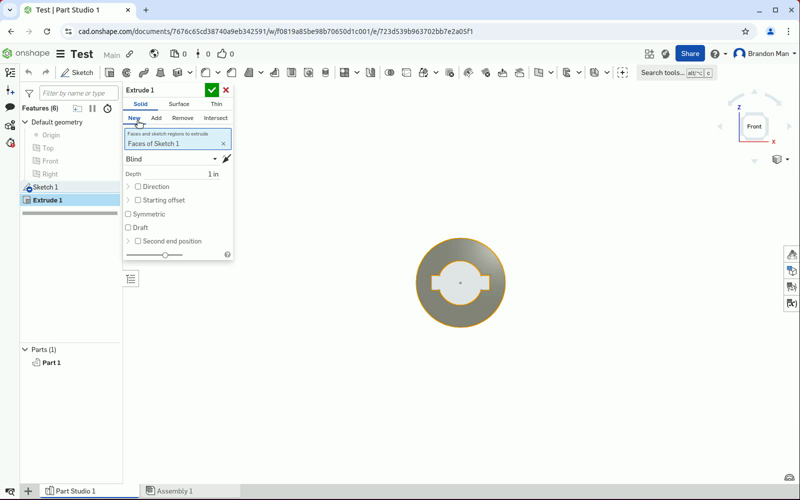
click(137, 120)
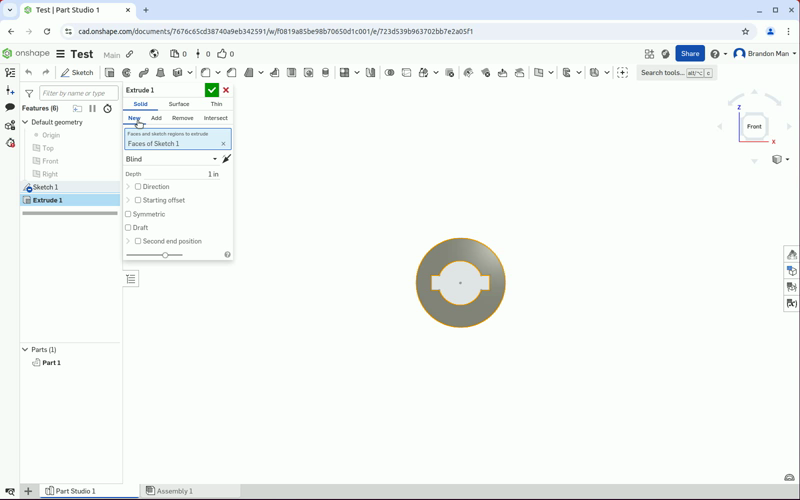
key(tab, 4)
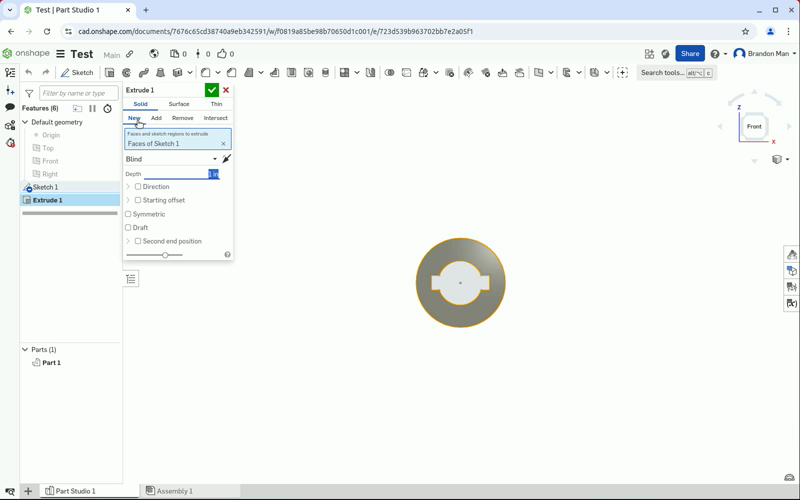
text(7.943)
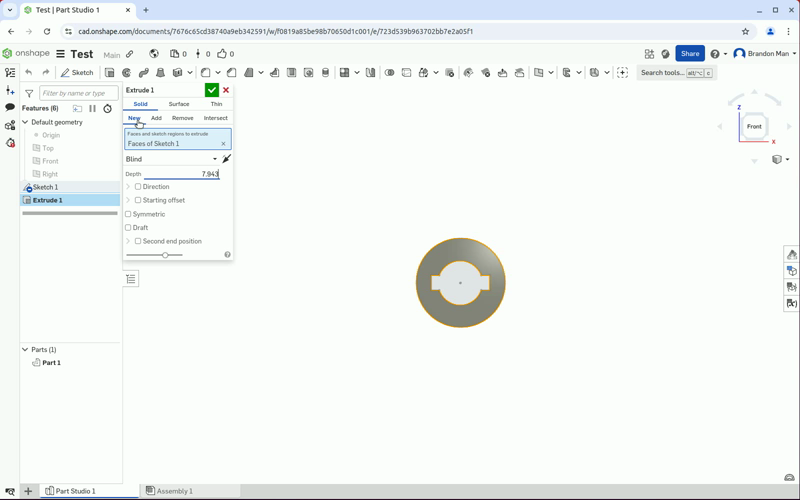
key(enter)
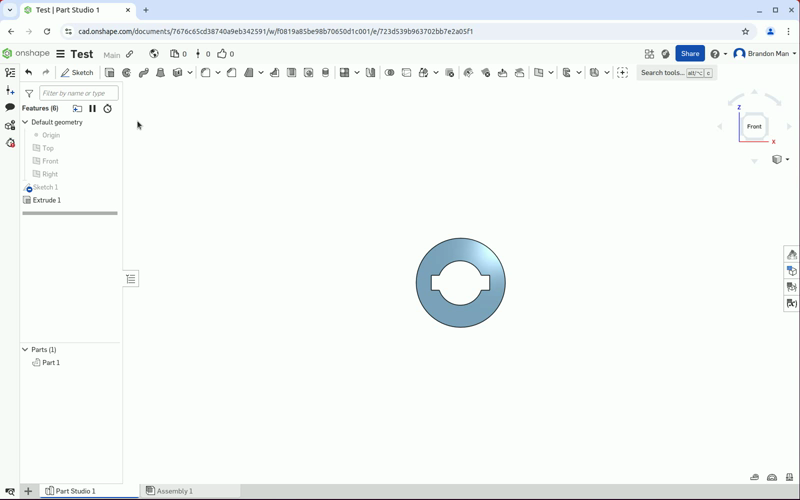
key(shift+h)
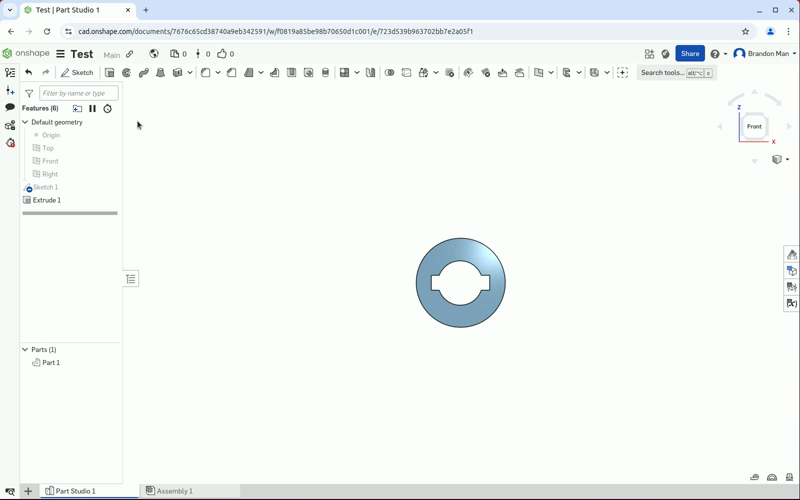
key(shift+h)
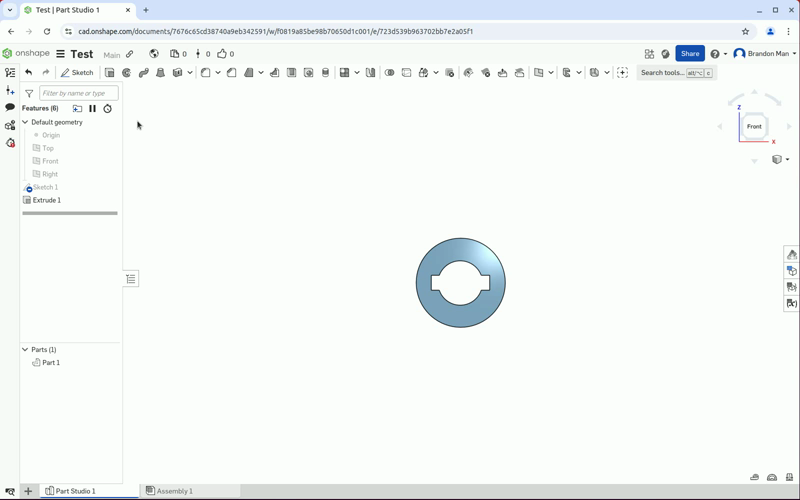
mouse_move(73, 189)
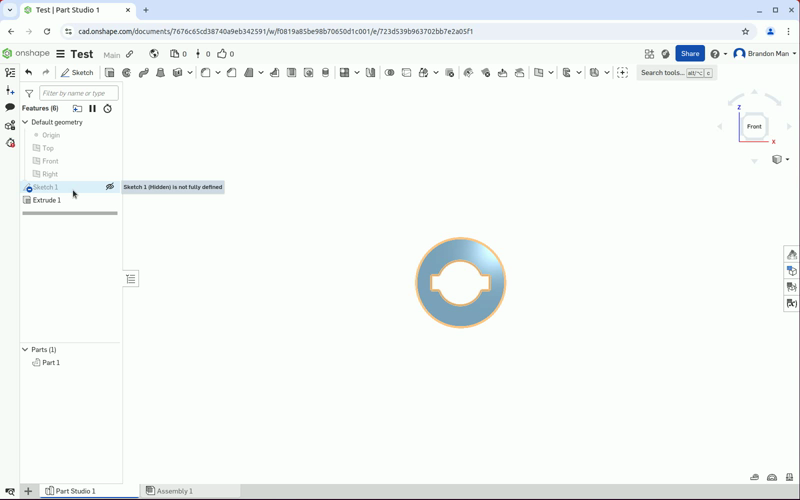
click(73, 189)
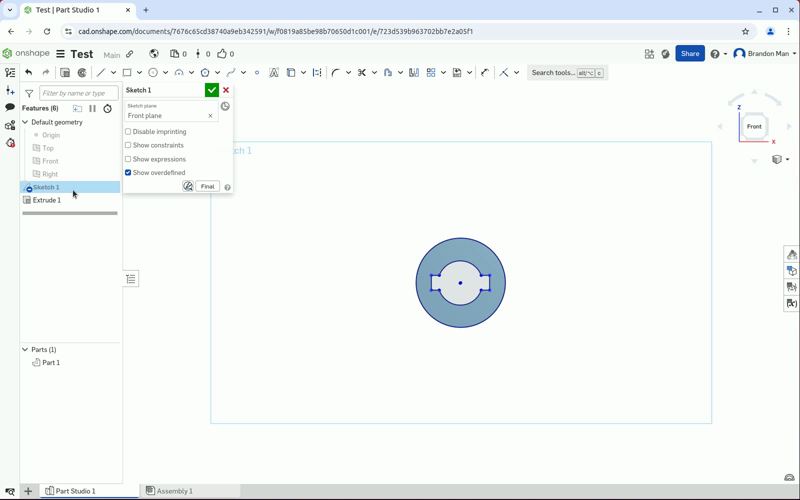
mouse_move(229, 92)
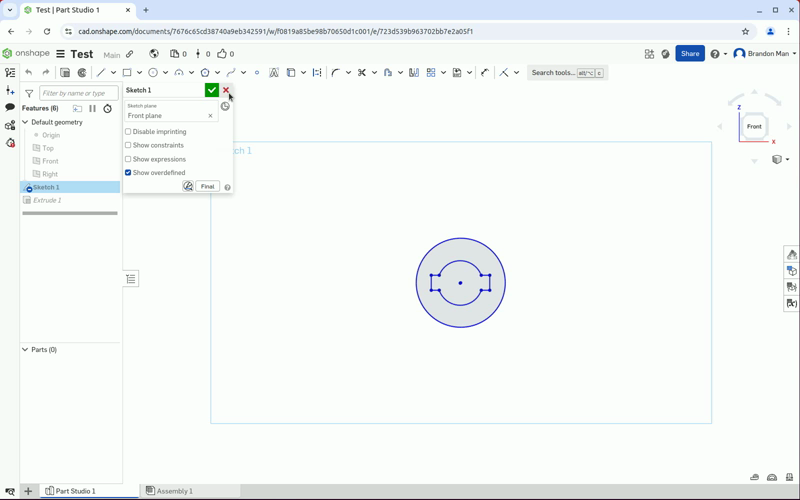
click(229, 92)
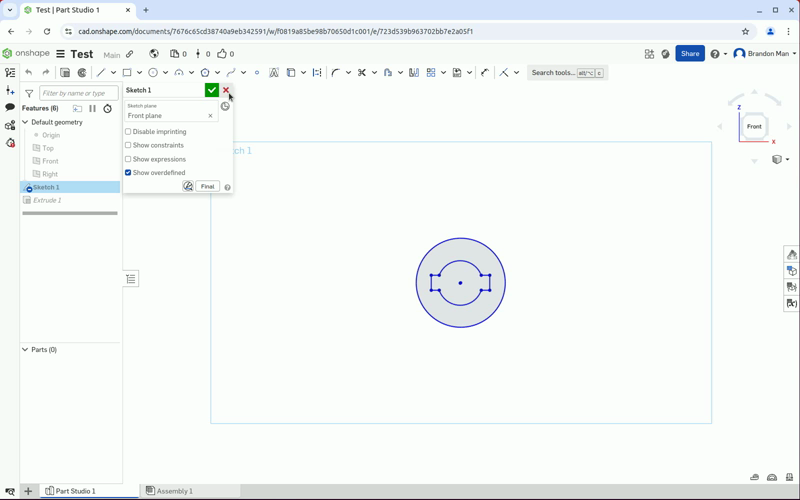
key(shift+s)
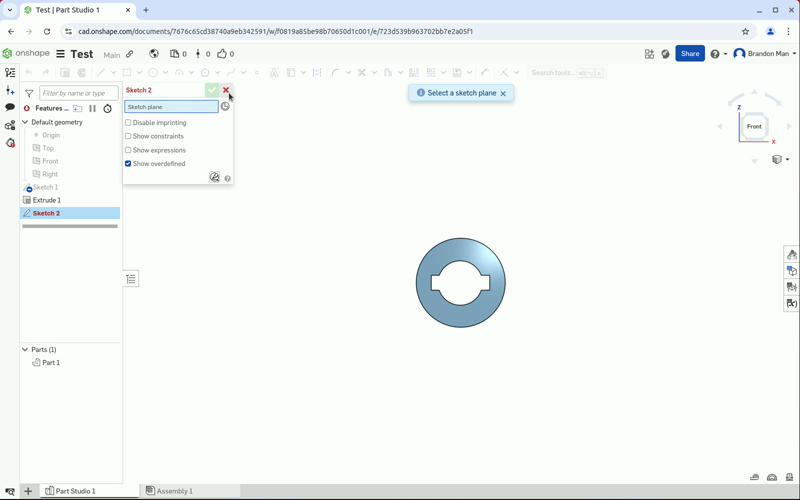
mouse_move(73, 163)
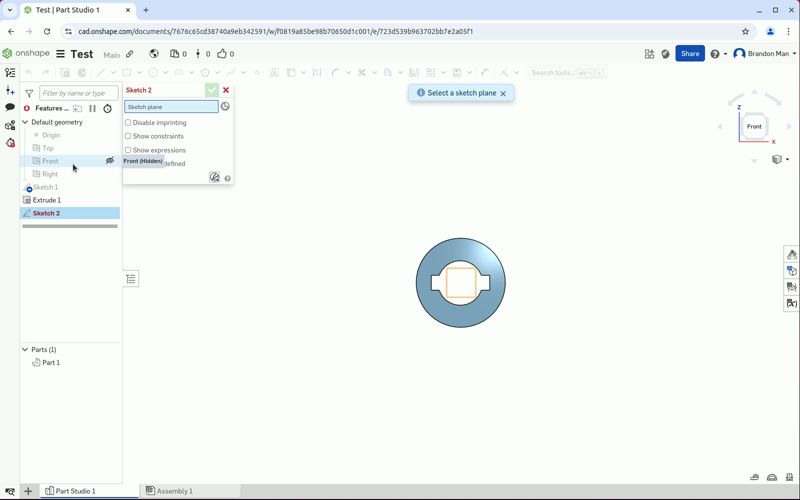
click(73, 163)
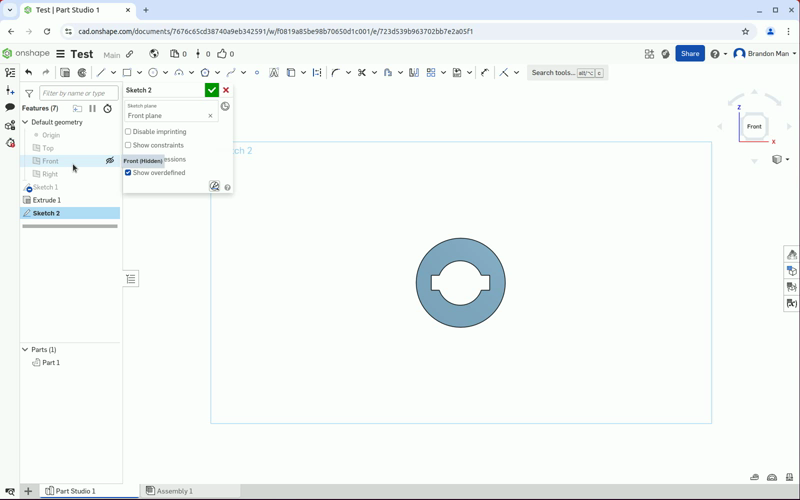
mouse_move(73, 352)
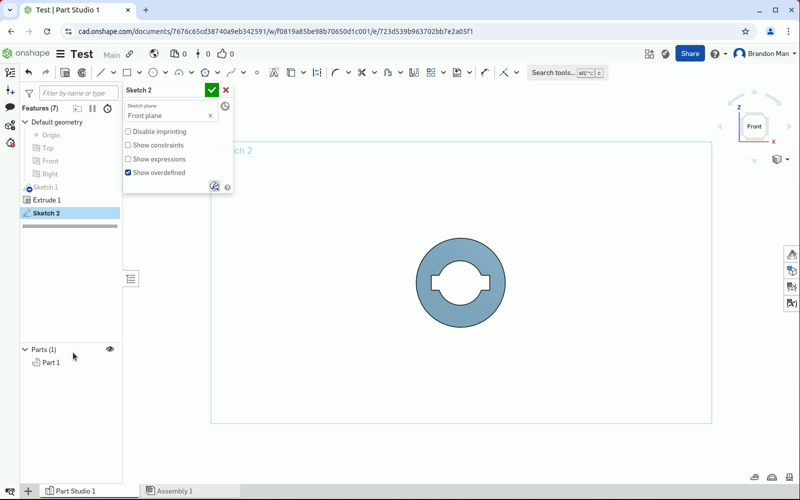
key(y)
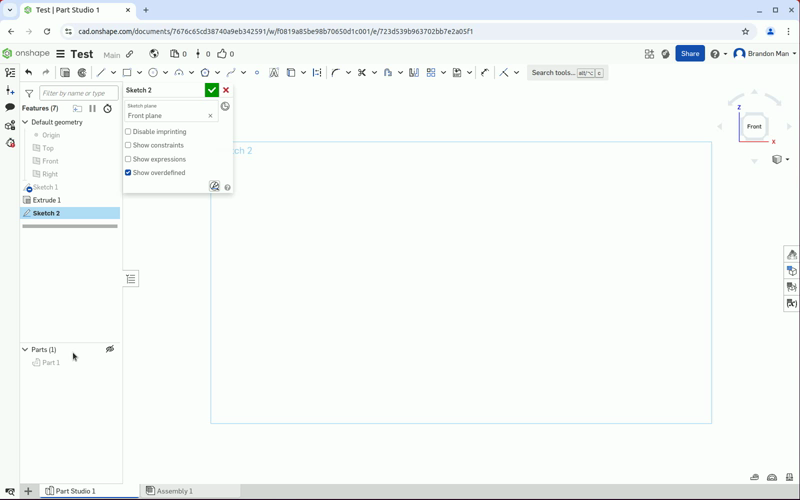
key(l)
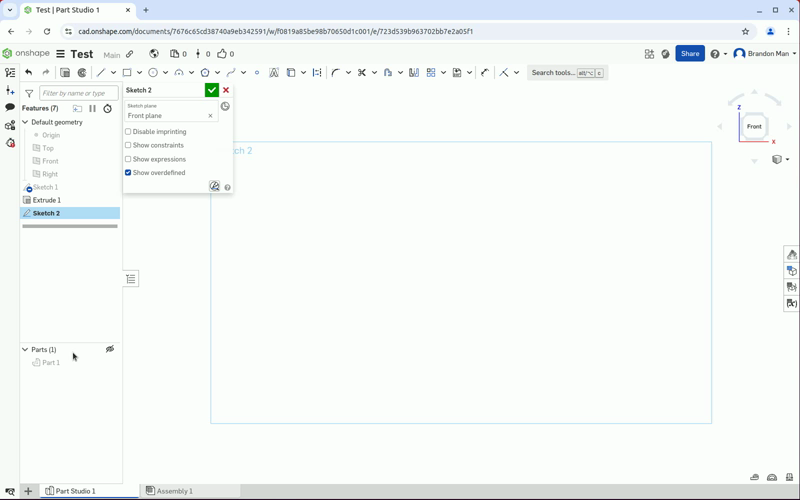
key_down(shift)
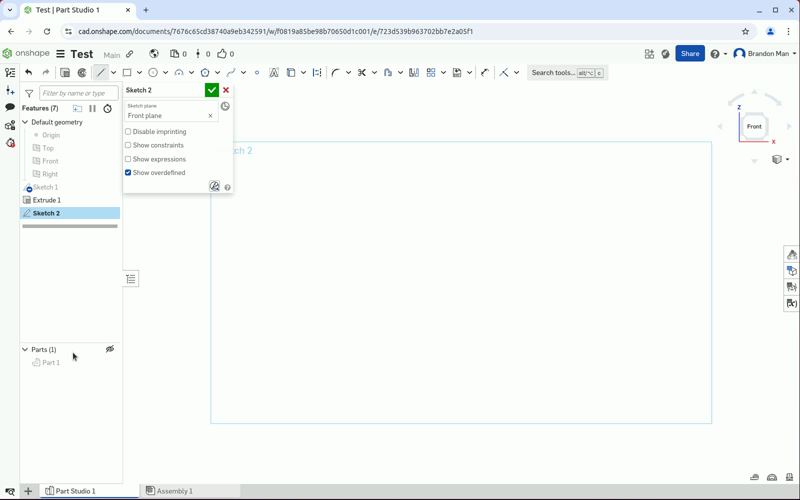
mouse_move(468, 326)
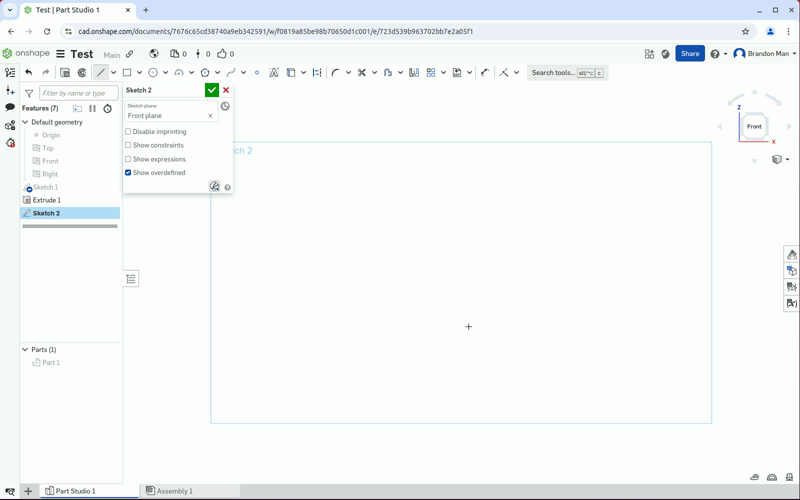
click(468, 326)
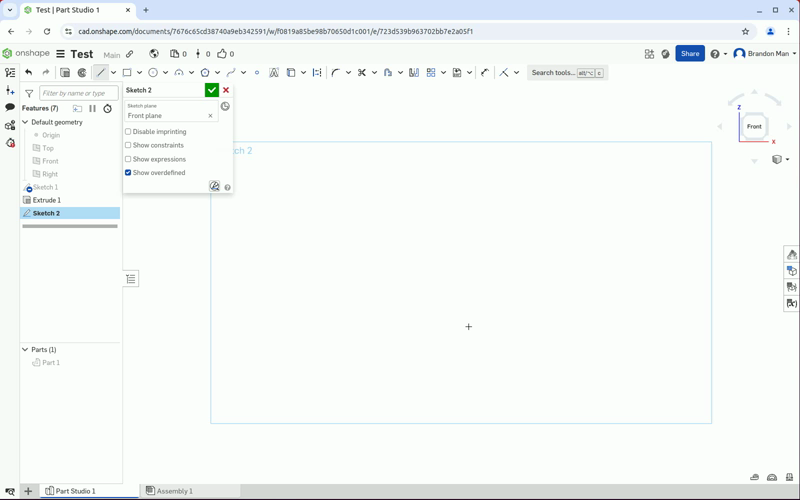
key_up(shift)
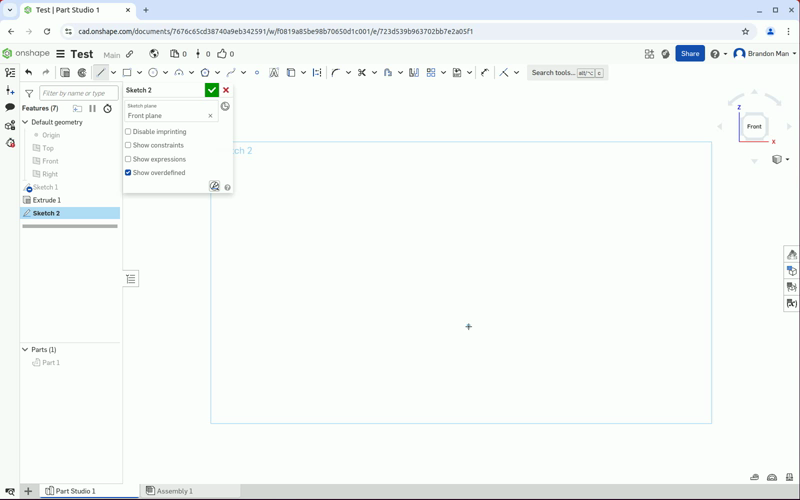
key_down(shift)
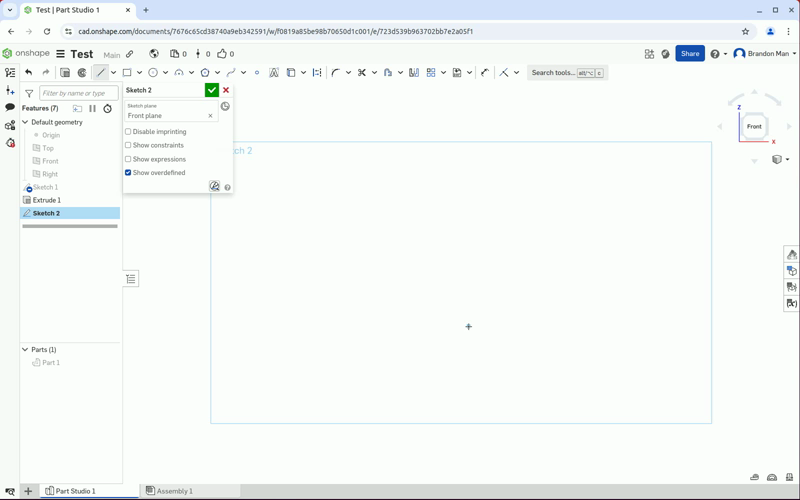
mouse_move(549, 311)
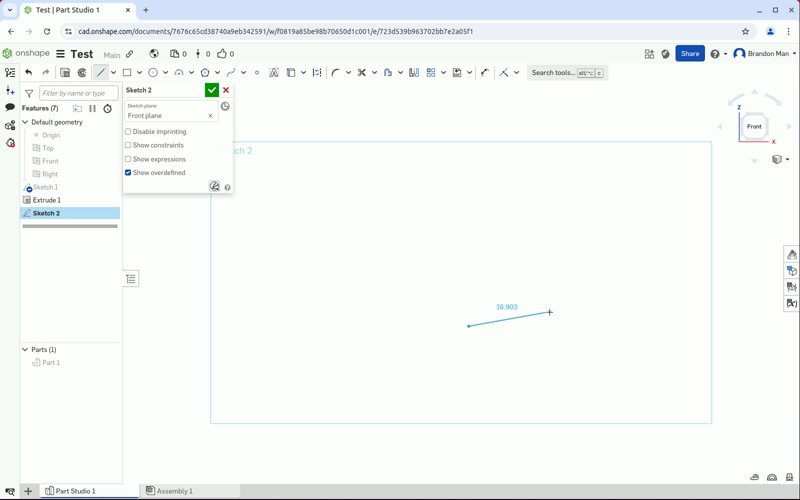
click(549, 311)
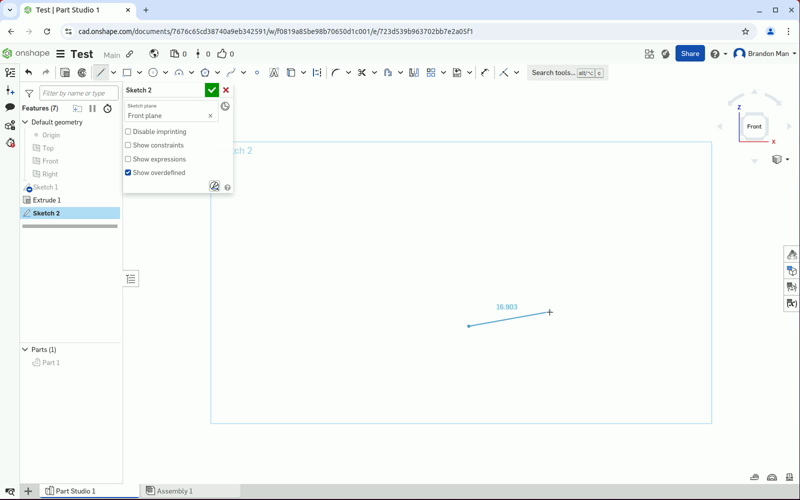
key_up(shift)
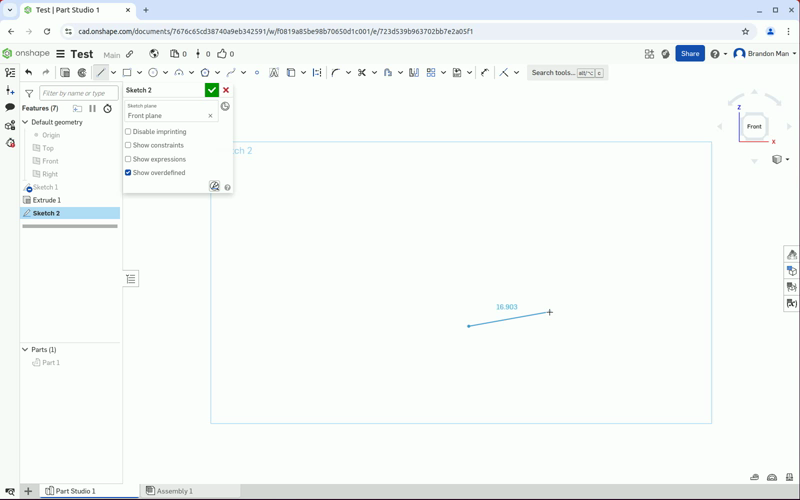
key(esc)
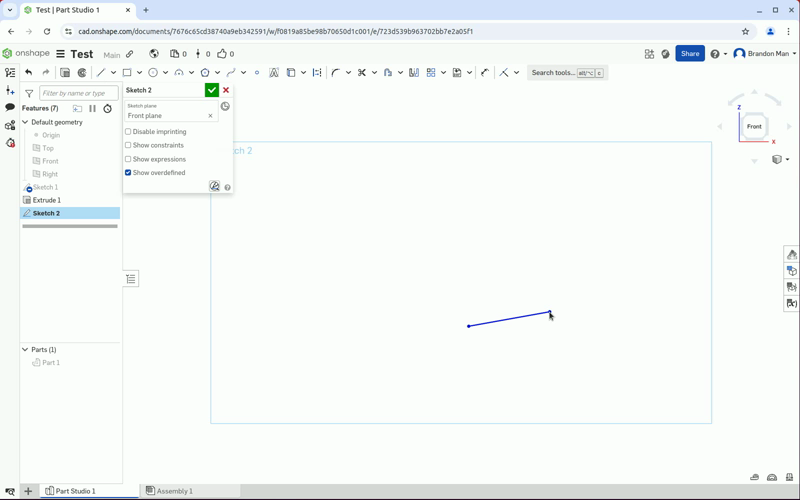
key(a)
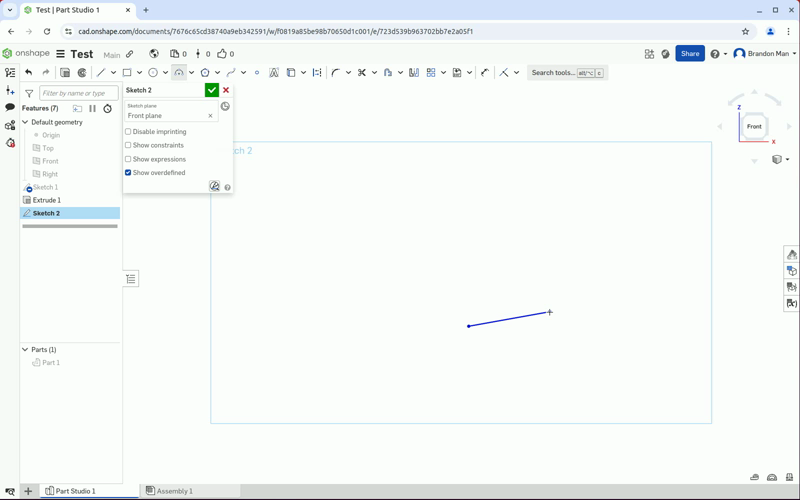
mouse_move(549, 311)
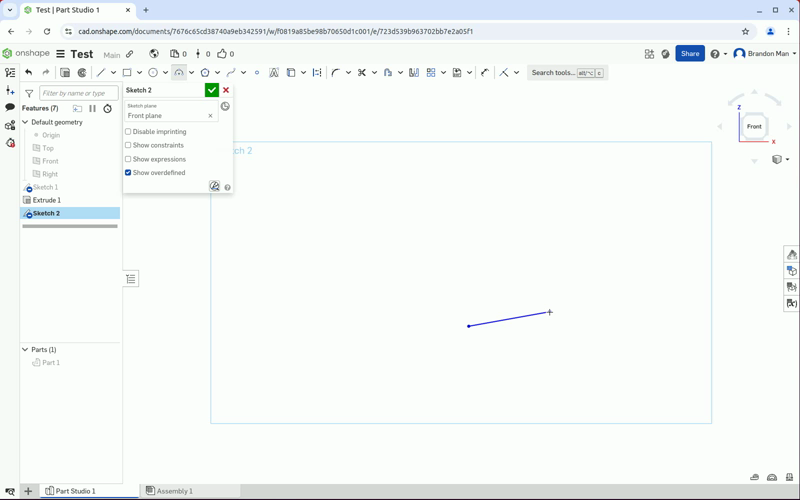
click(549, 311)
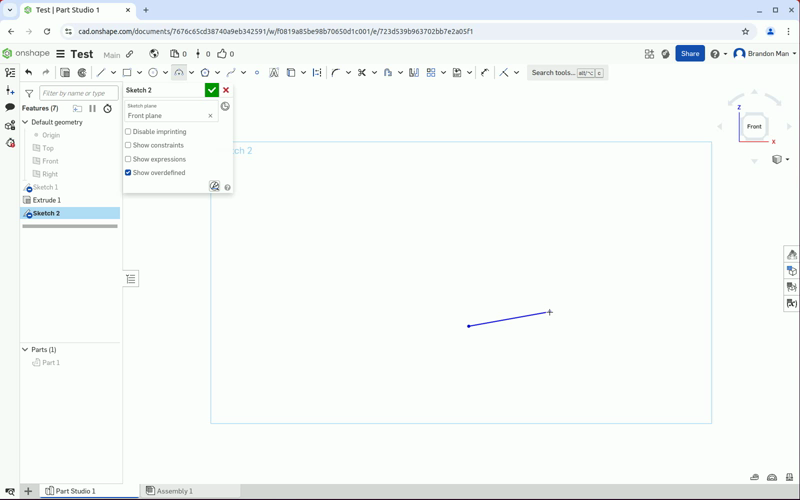
key_down(shift)
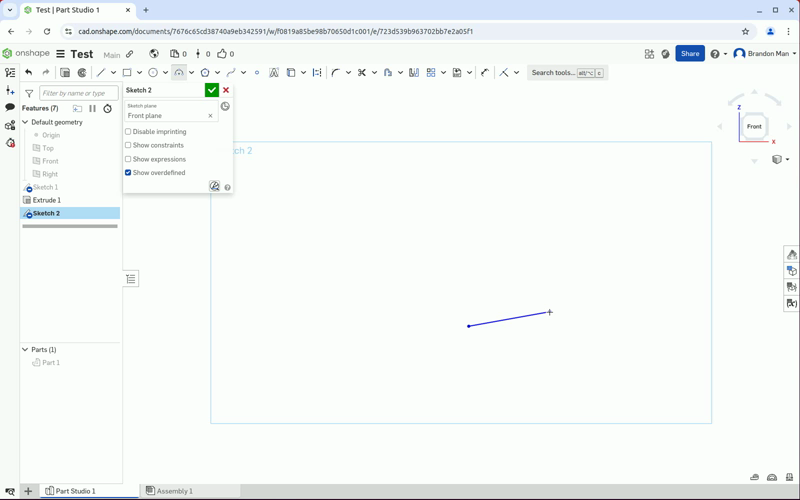
mouse_move(549, 253)
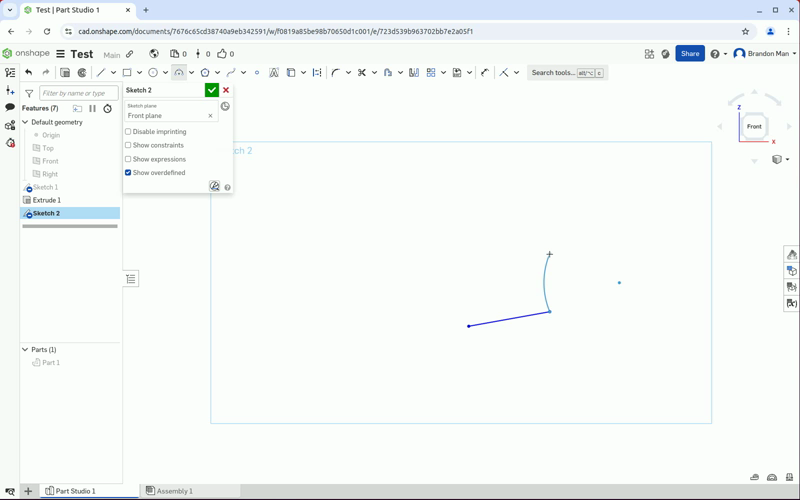
click(549, 253)
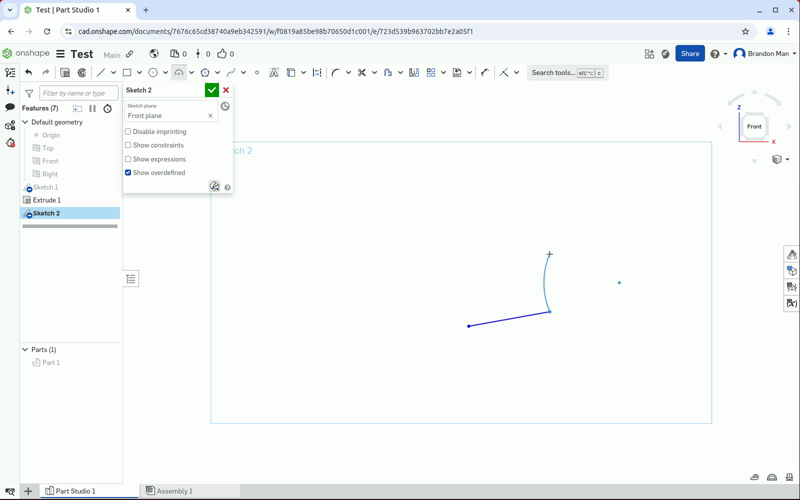
mouse_move(515, 282)
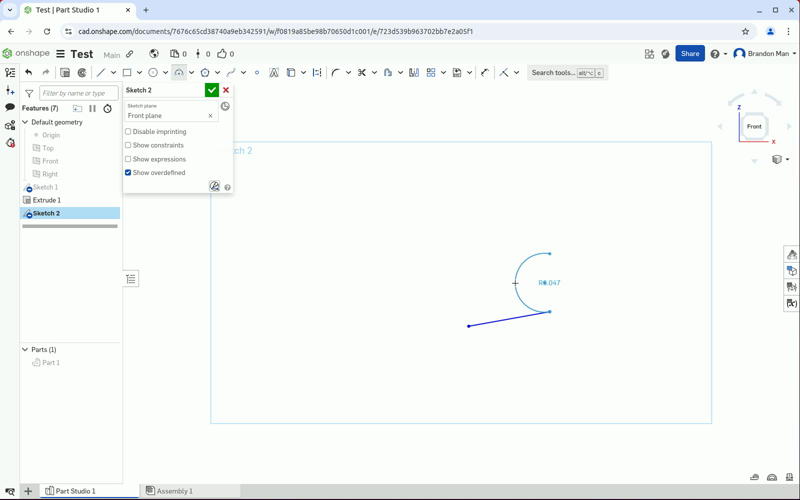
click(515, 282)
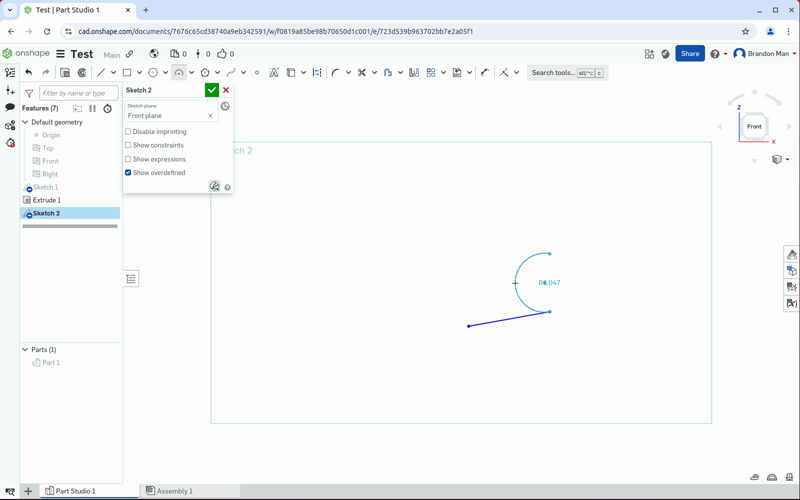
key_up(shift)
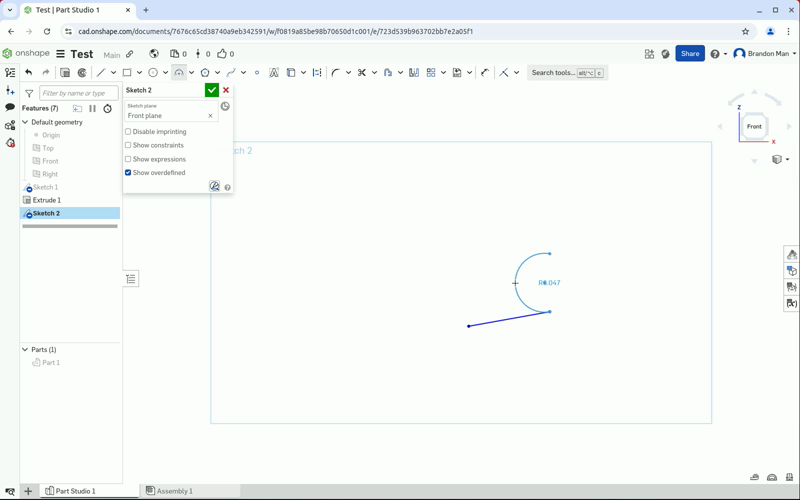
key(esc)
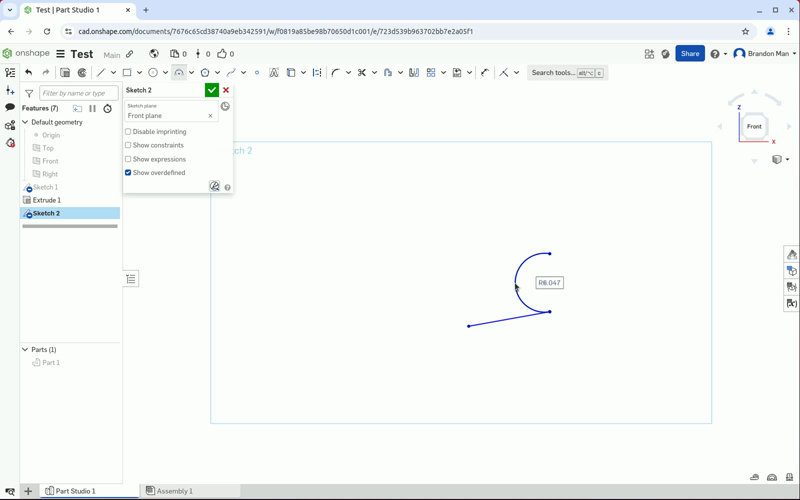
key(l)
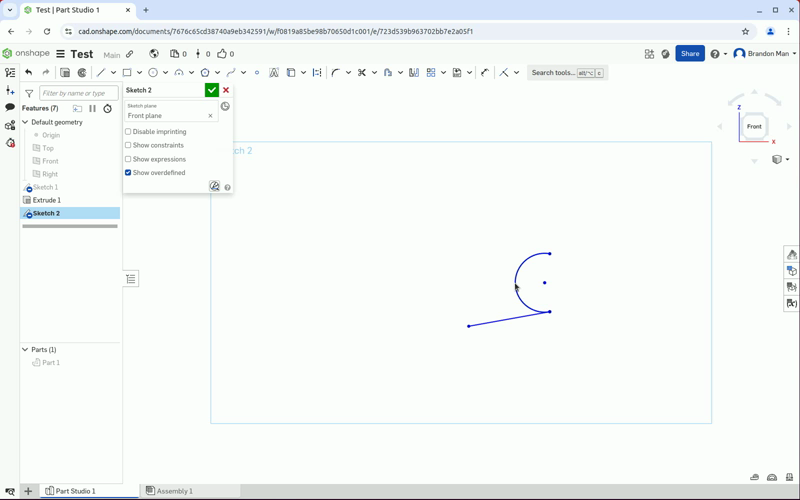
mouse_move(549, 253)
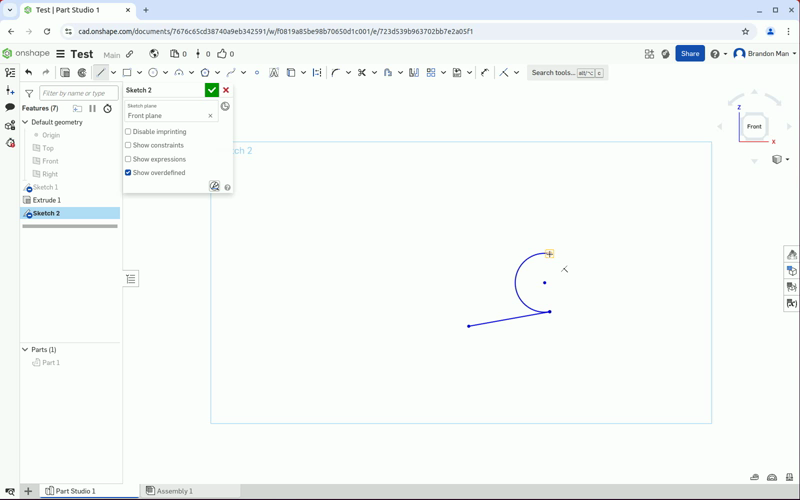
click(549, 253)
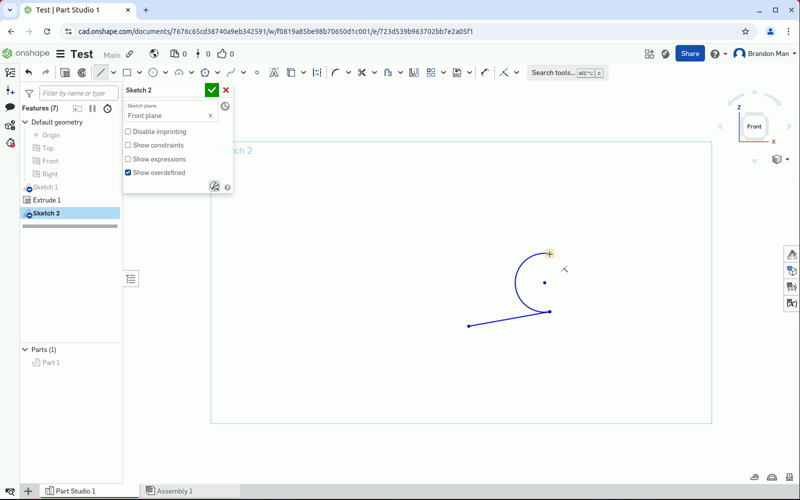
key_down(shift)
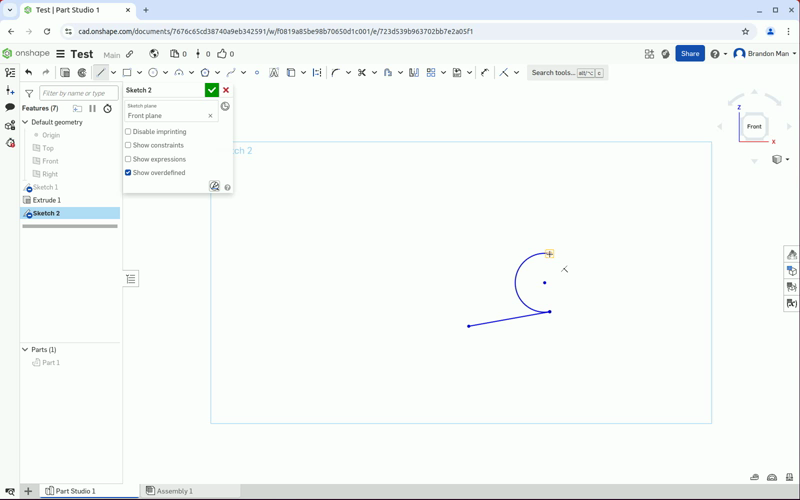
mouse_move(468, 239)
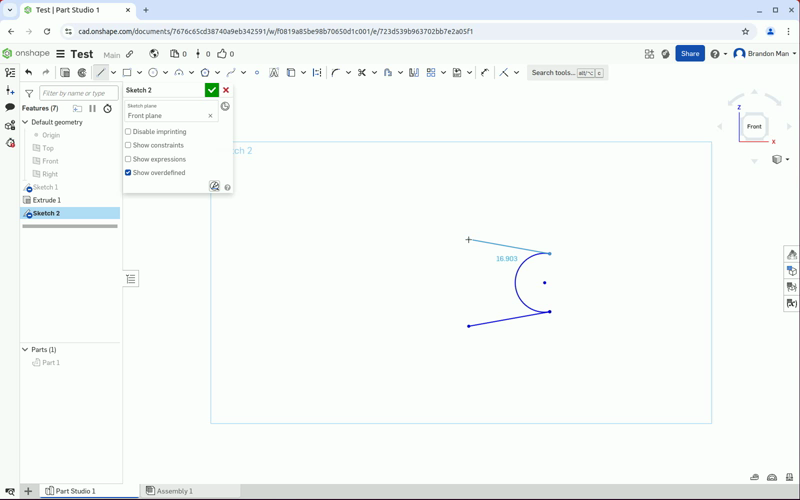
click(468, 239)
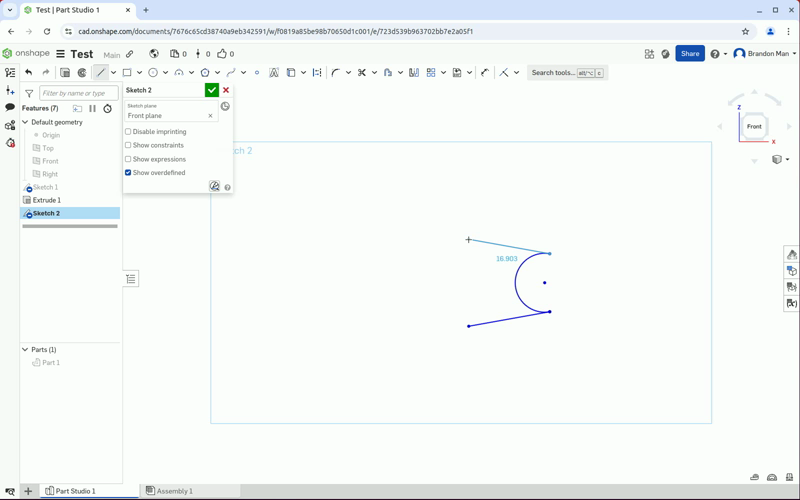
key_up(shift)
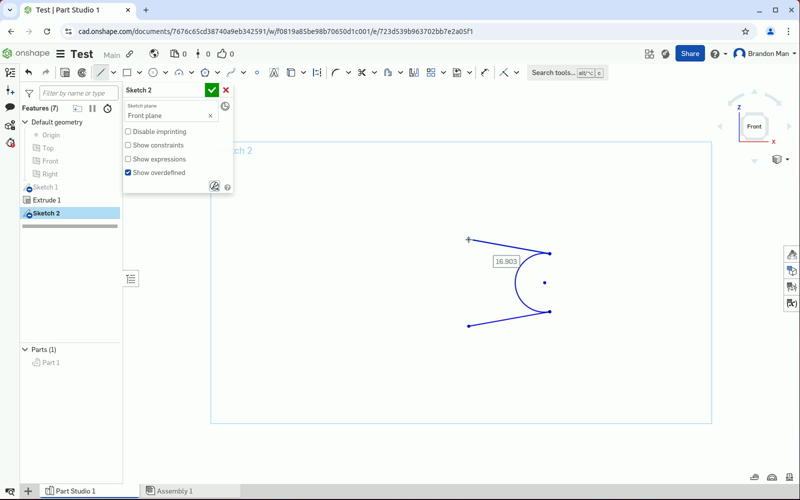
key(esc)
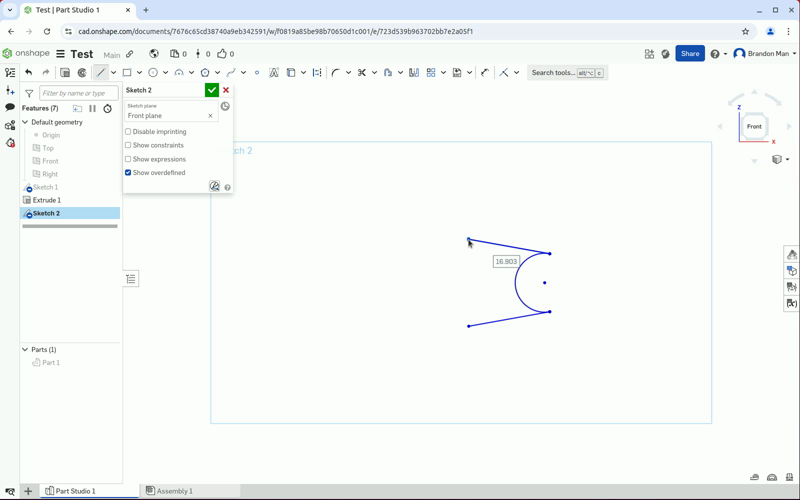
key(a)
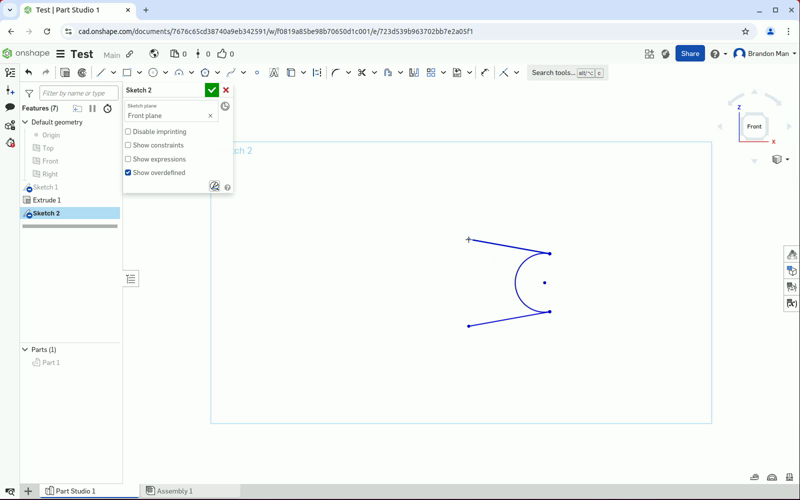
mouse_move(468, 239)
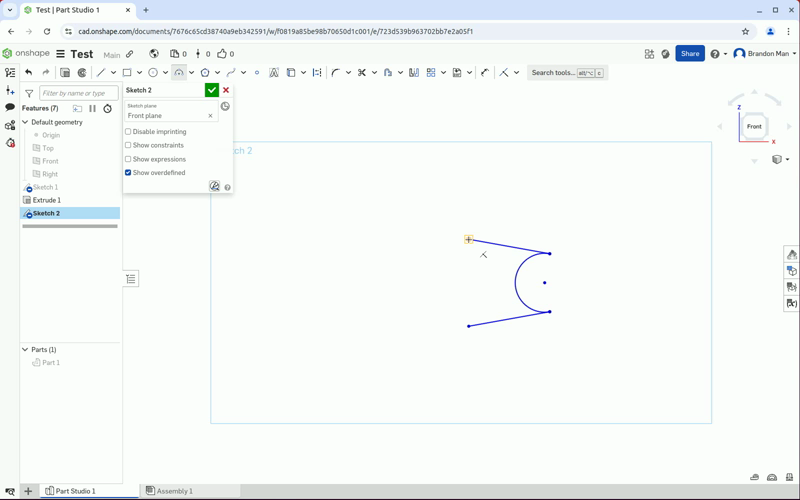
click(468, 239)
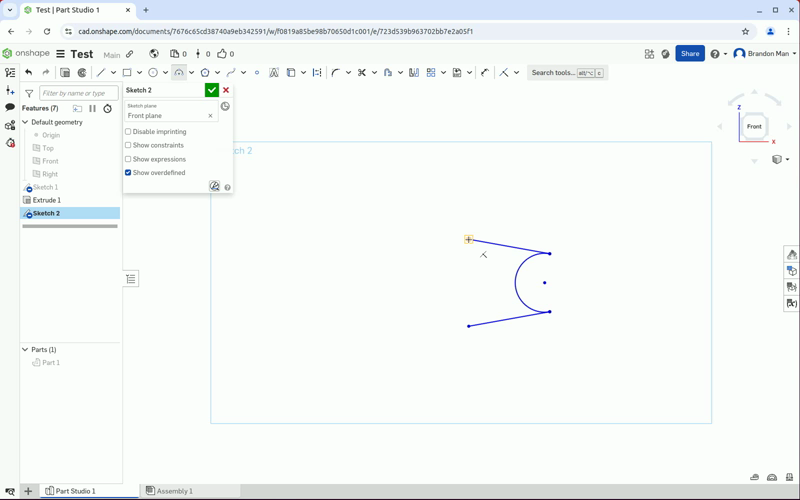
mouse_move(468, 326)
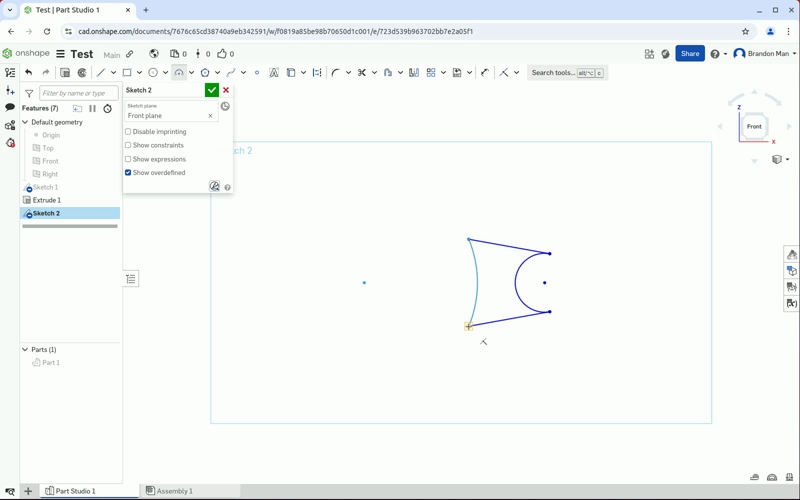
click(468, 326)
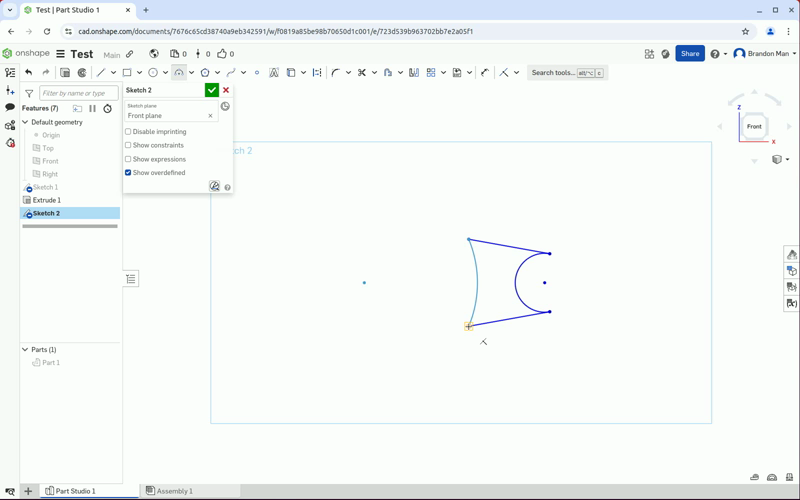
key_down(shift)
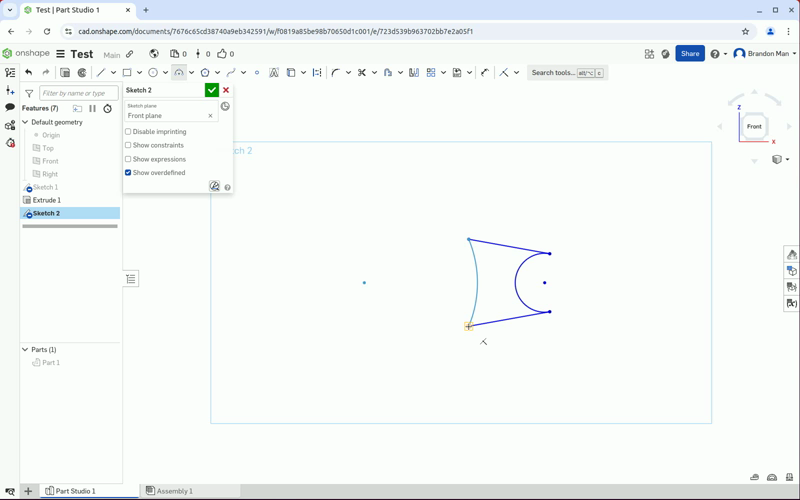
mouse_move(505, 282)
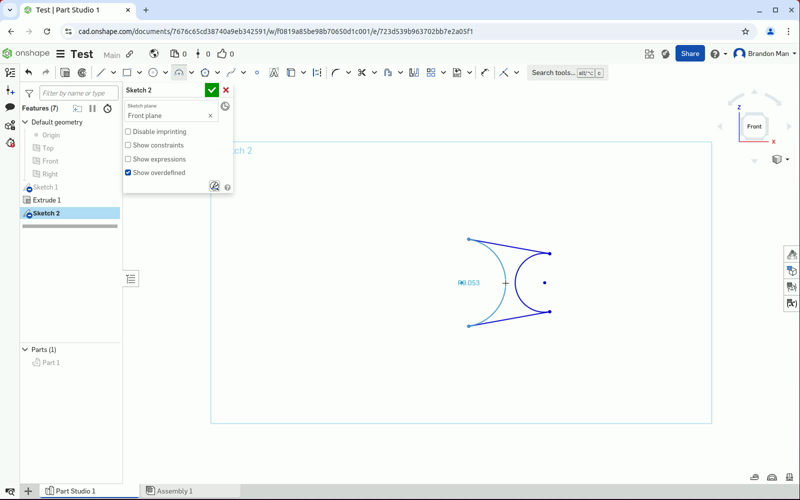
click(505, 282)
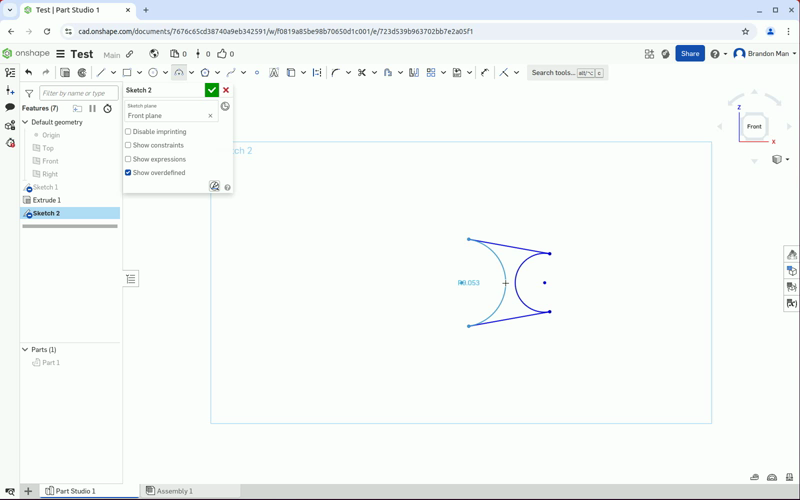
key_up(shift)
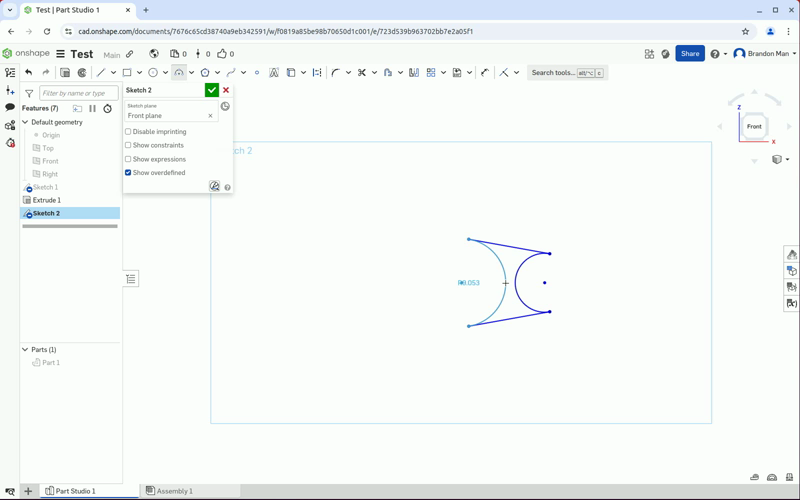
key(esc)
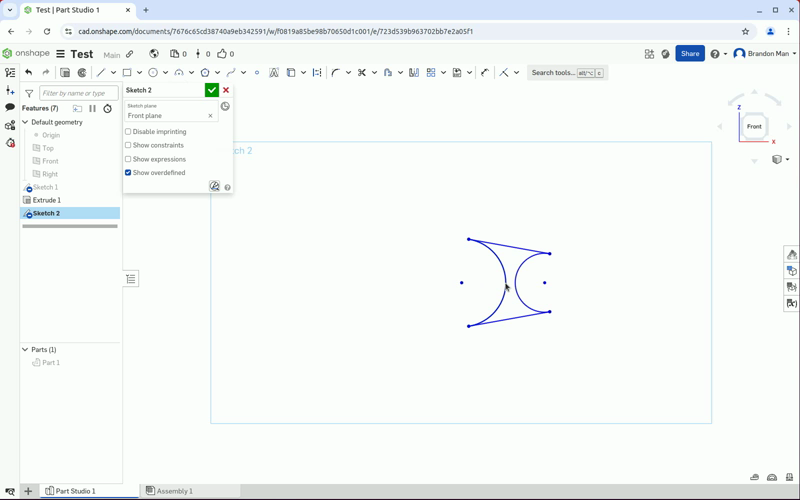
mouse_move(513, 294)
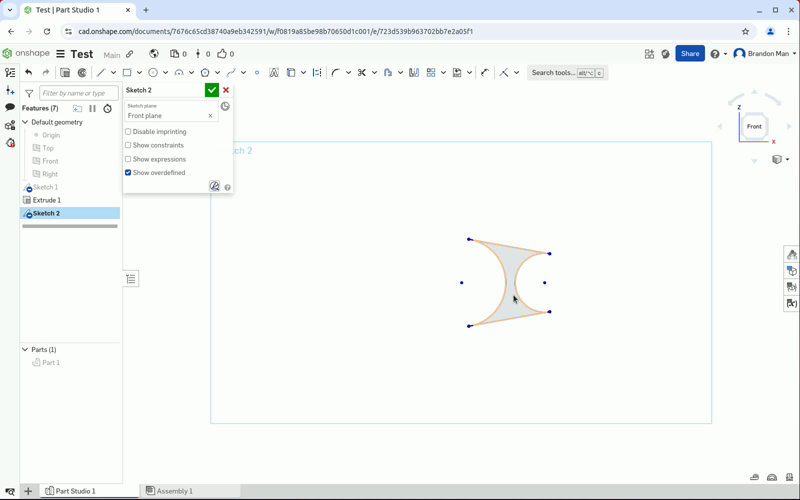
click(513, 294)
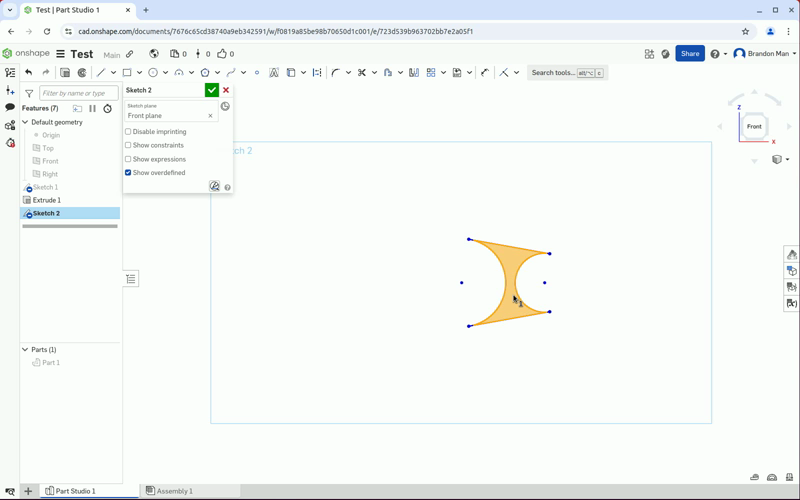
mouse_move(73, 352)
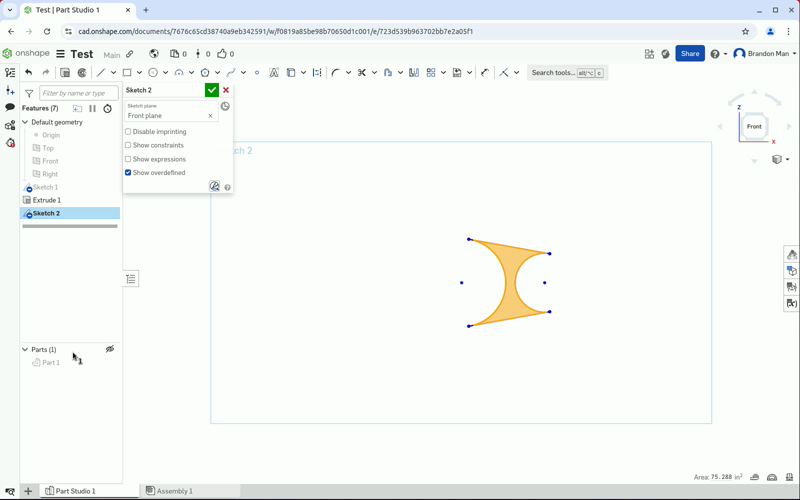
key(shift+y)
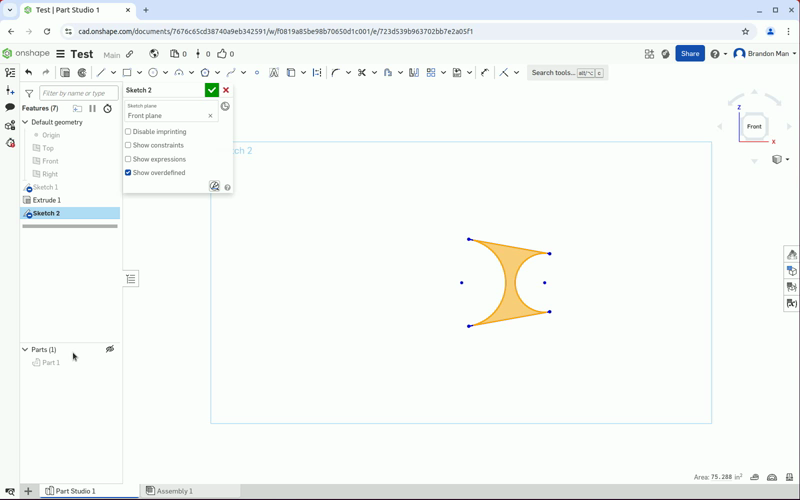
key(shift+e)
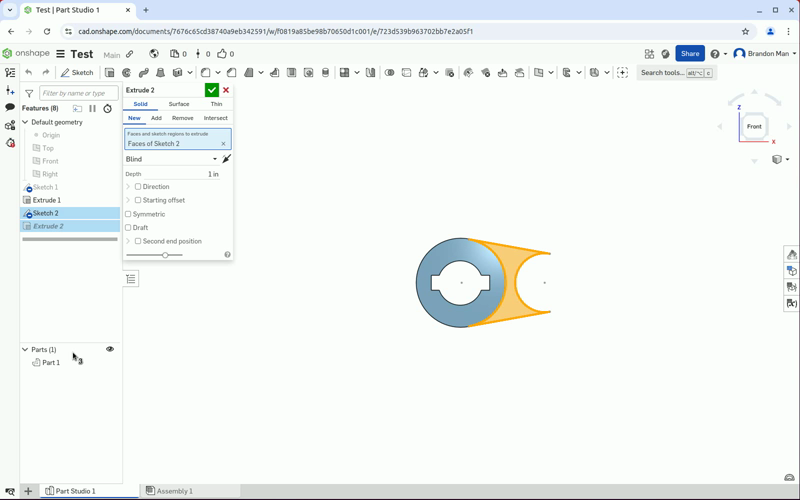
mouse_move(143, 106)
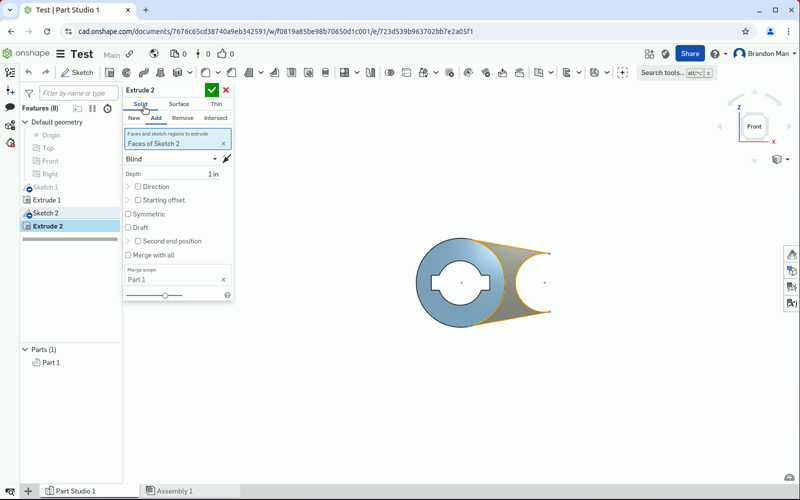
click(143, 106)
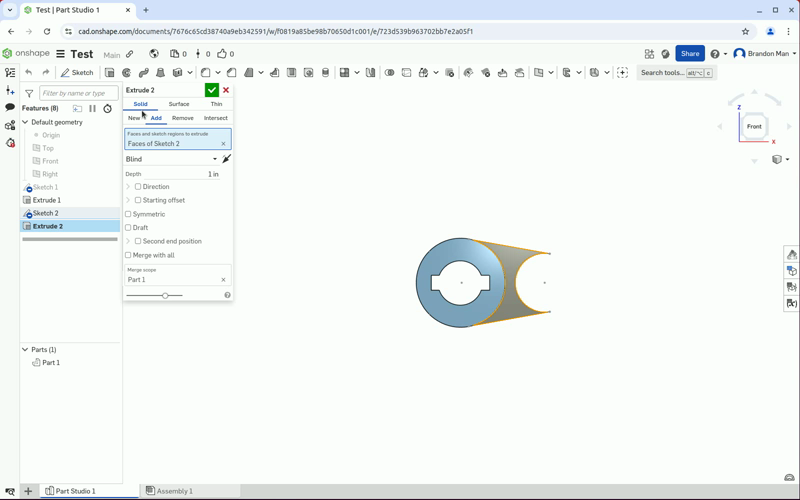
mouse_move(137, 120)
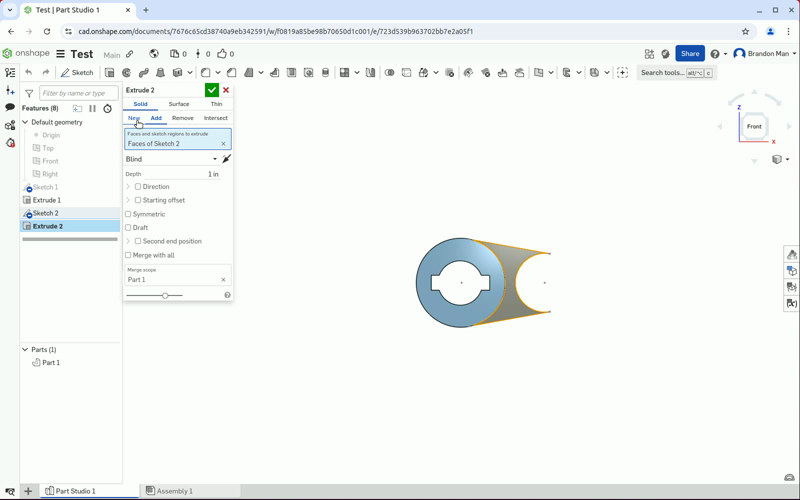
click(137, 120)
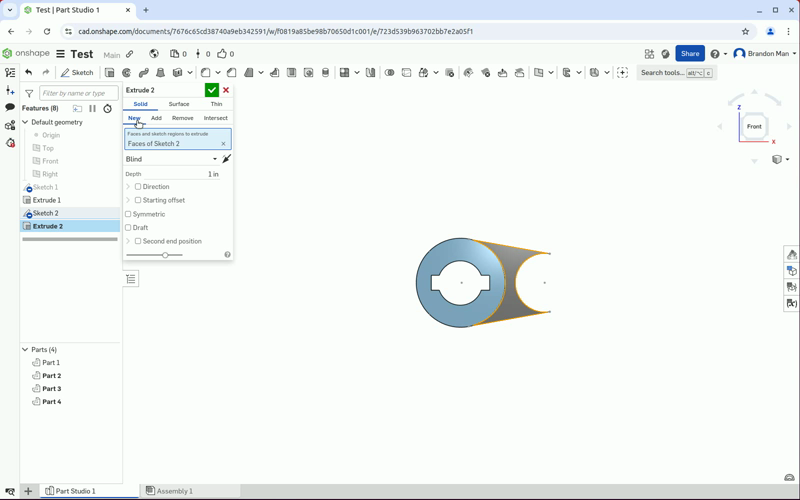
key(tab, 4)
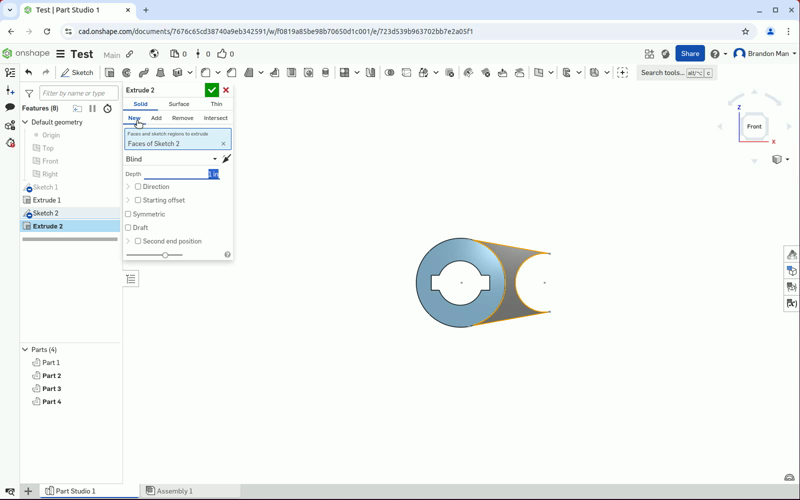
text(7.943)
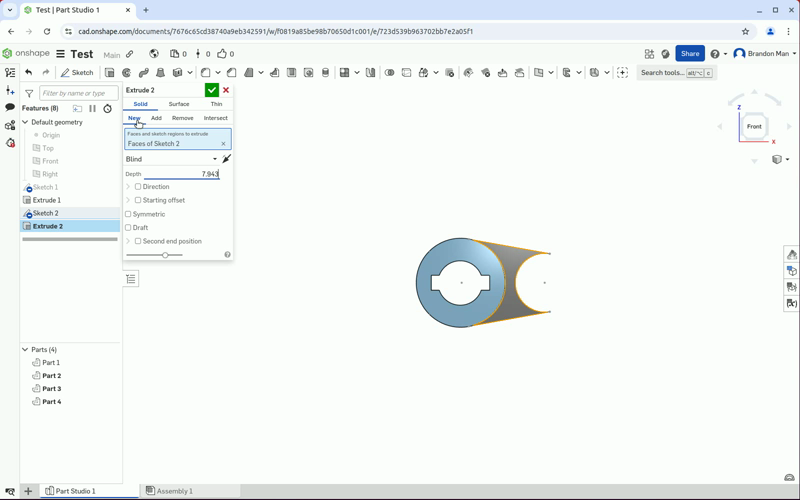
key(enter)
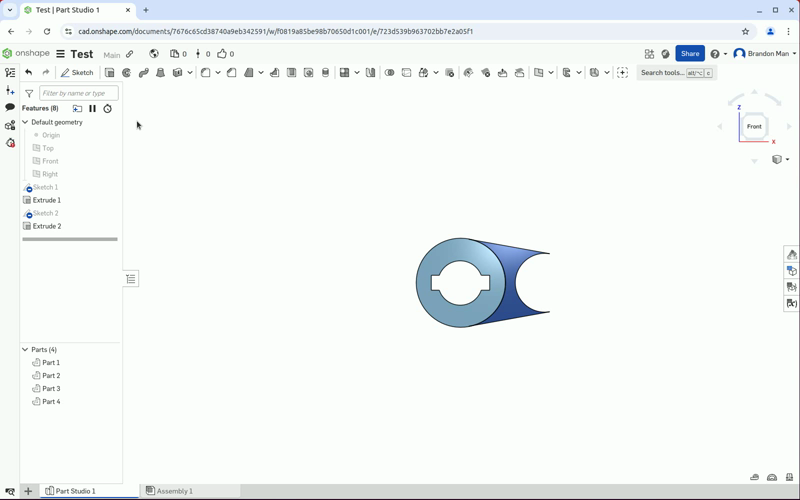
key(shift+h)
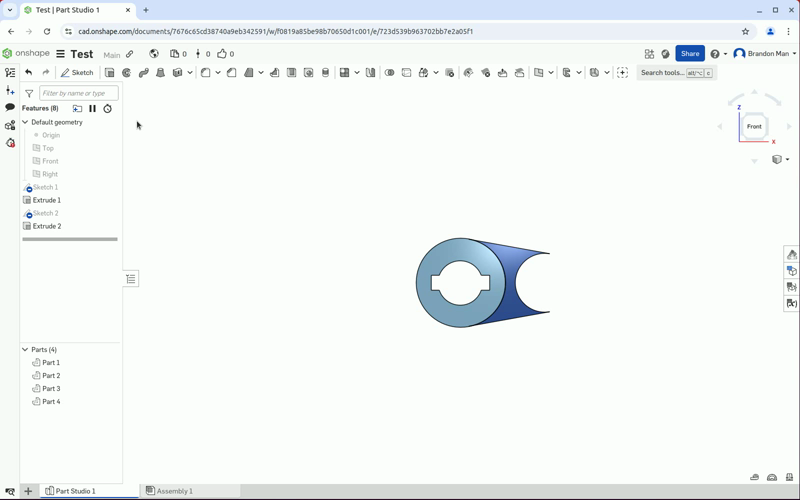
key(shift+h)
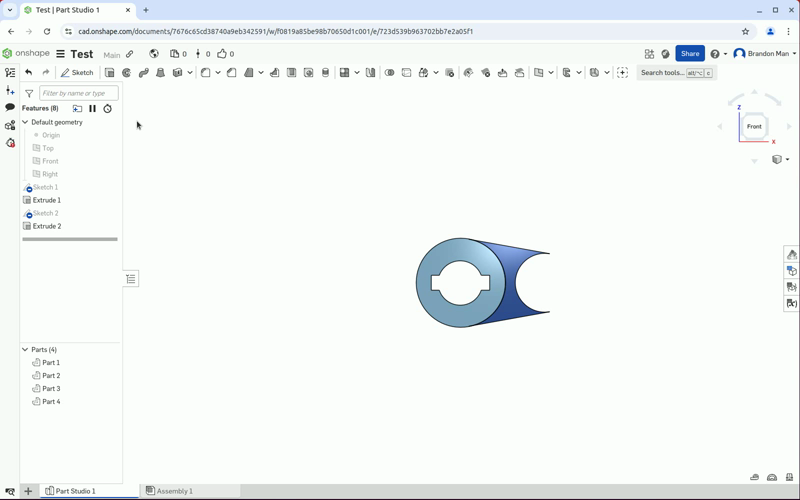
mouse_move(73, 189)
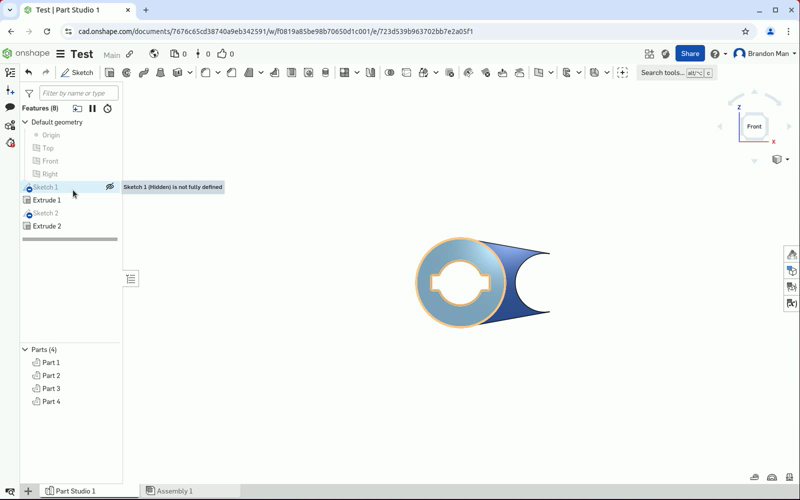
click(73, 189)
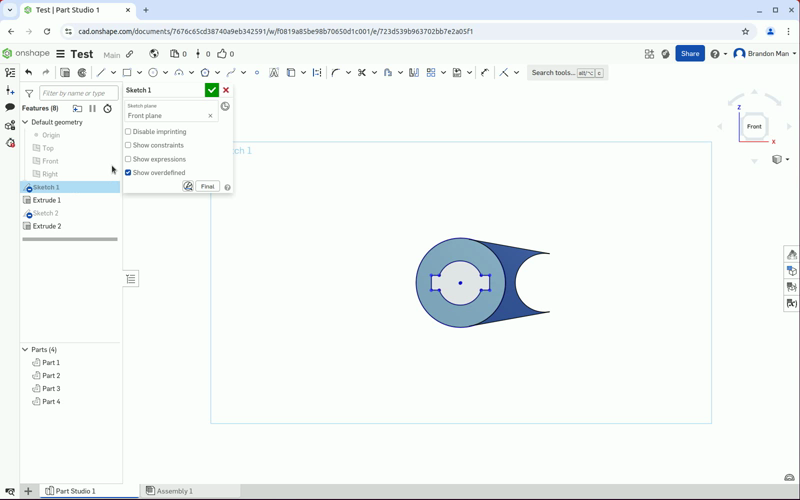
mouse_move(229, 92)
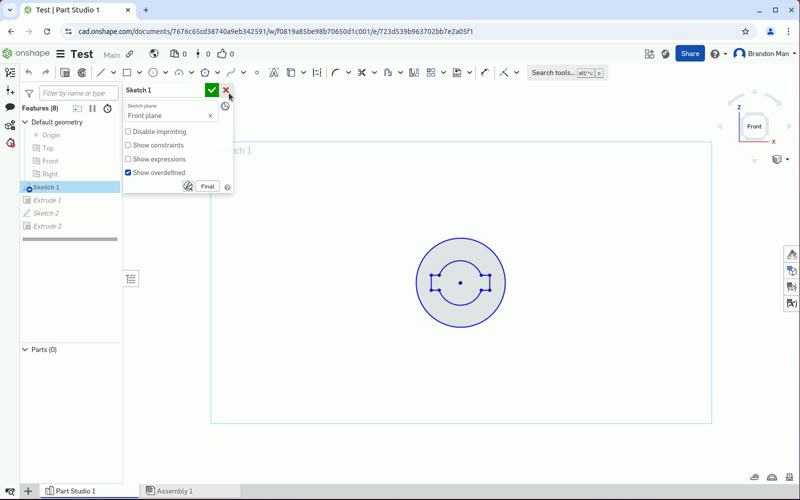
click(229, 92)
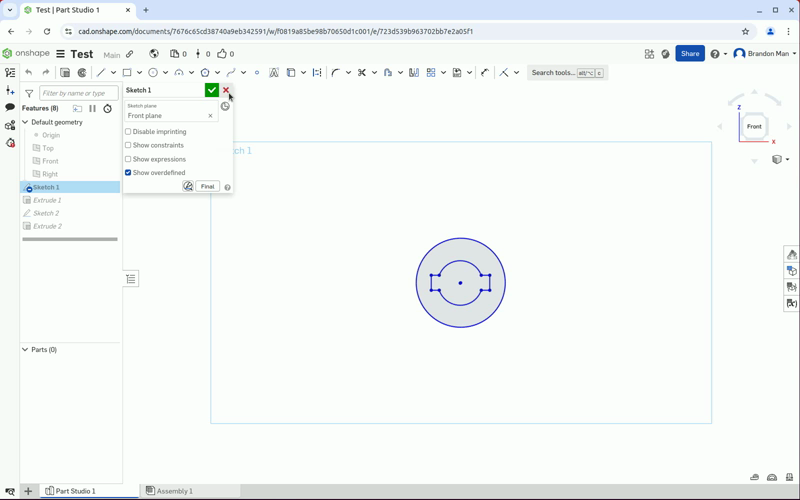
key(shift+s)
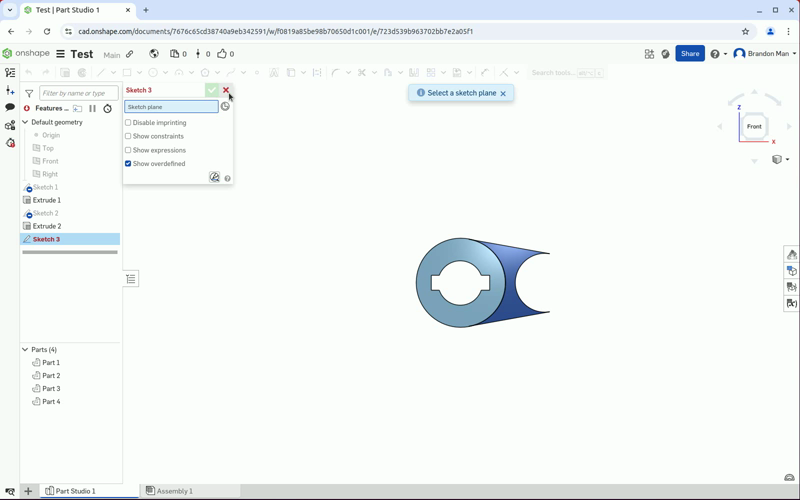
mouse_move(73, 163)
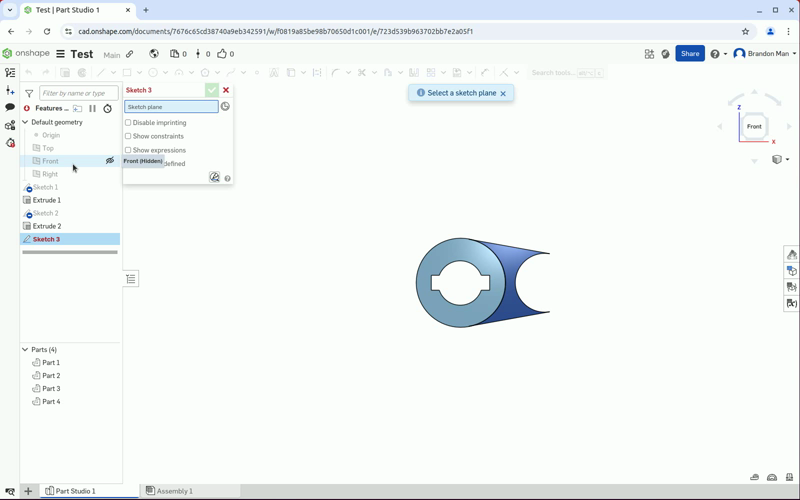
click(73, 163)
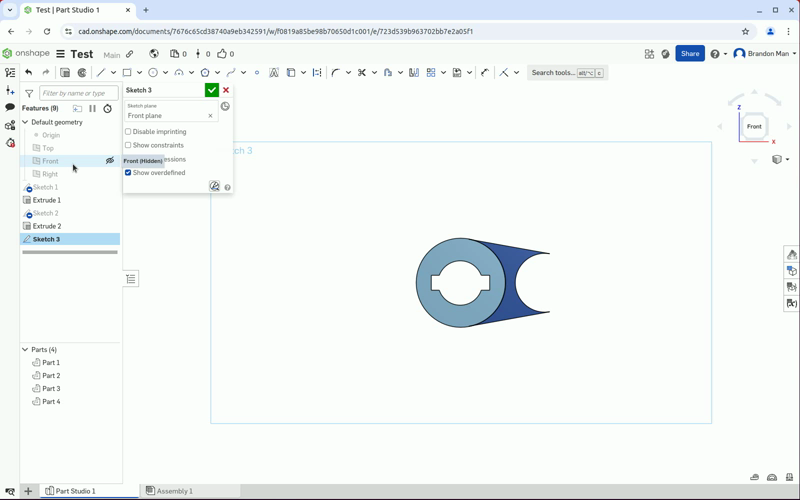
mouse_move(73, 352)
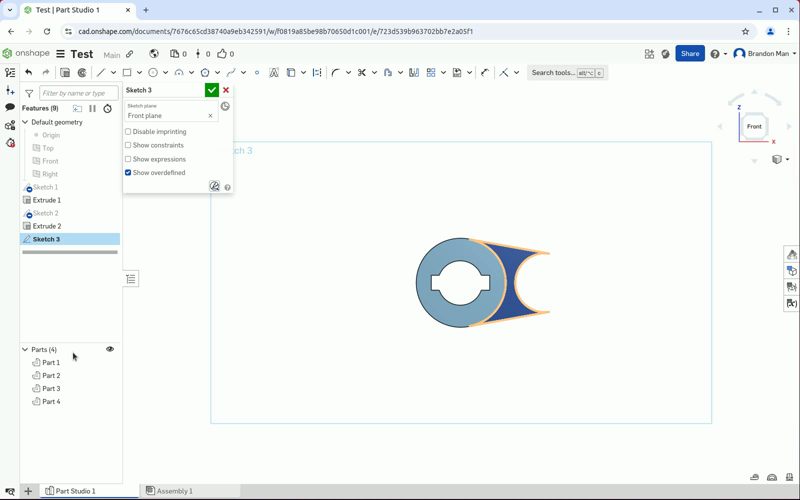
key(y)
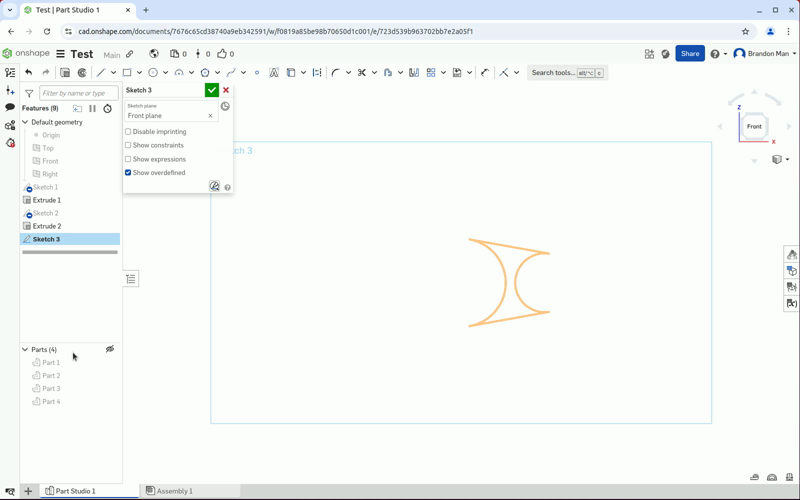
key(c)
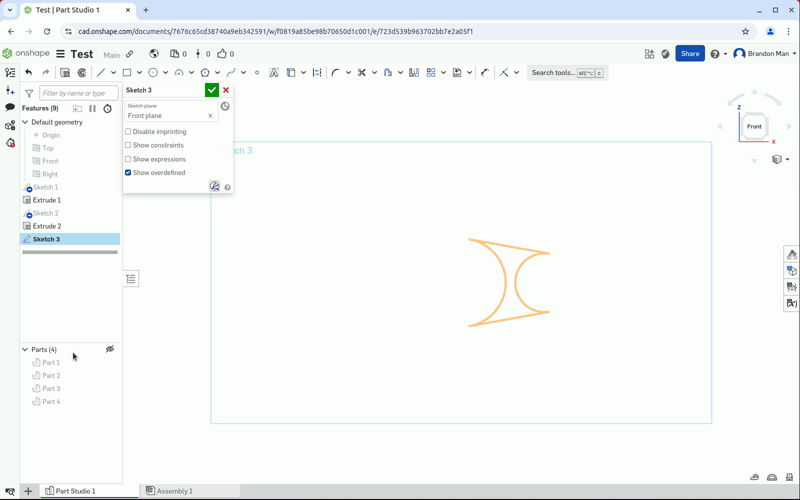
key_down(shift)
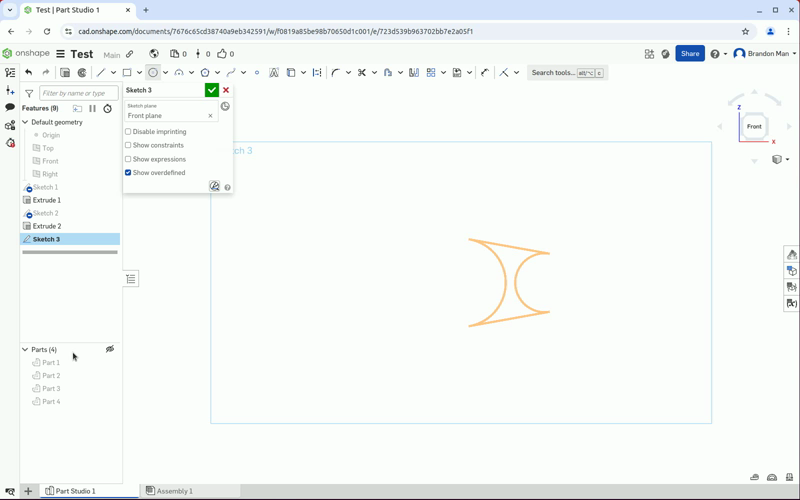
mouse_move(544, 282)
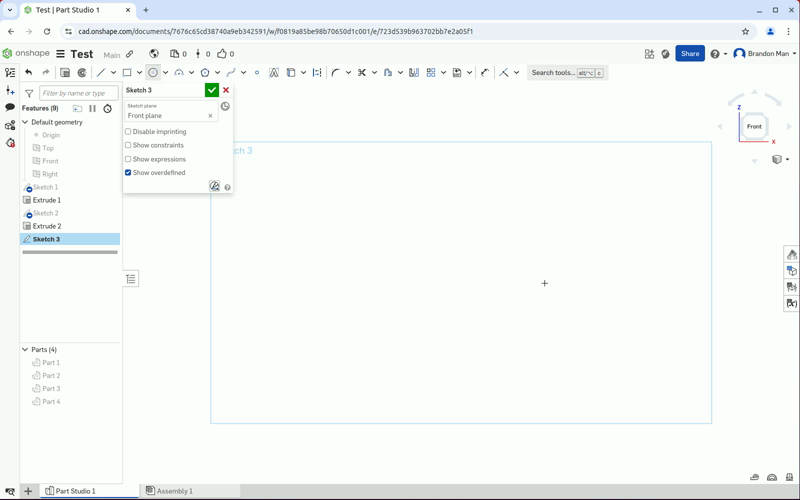
click(544, 282)
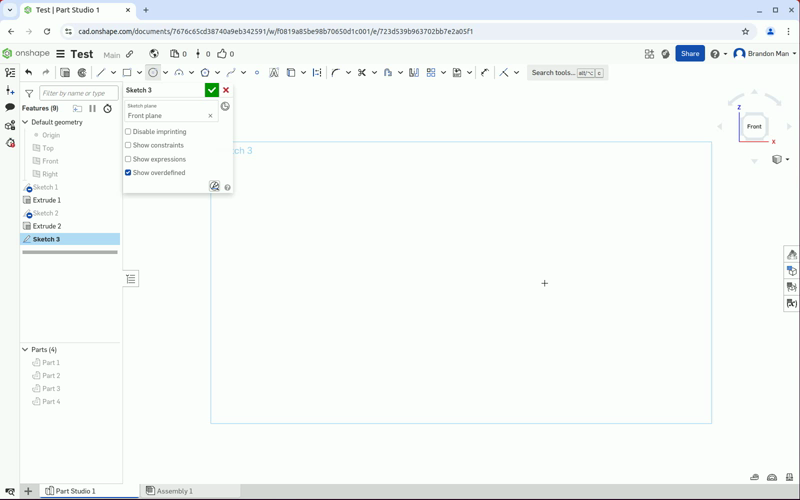
key_up(shift)
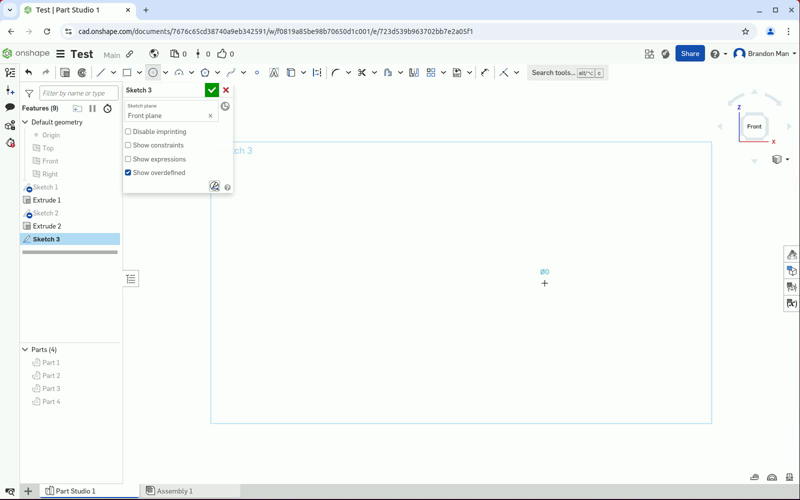
mouse_move(573, 282)
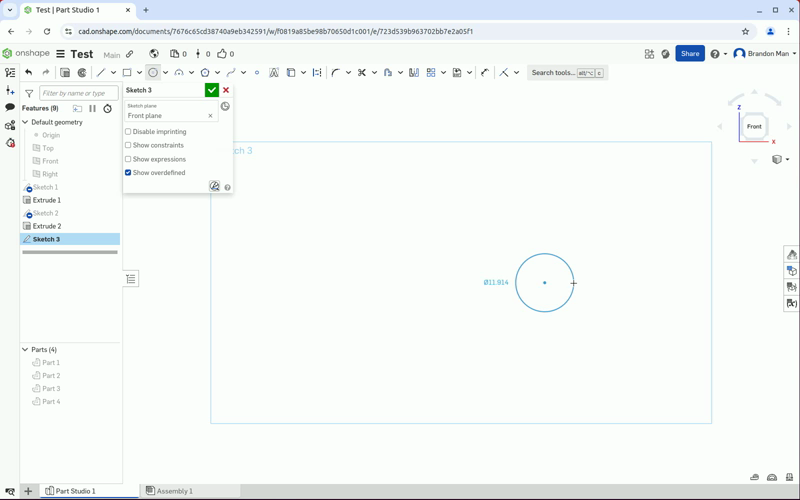
click(573, 282)
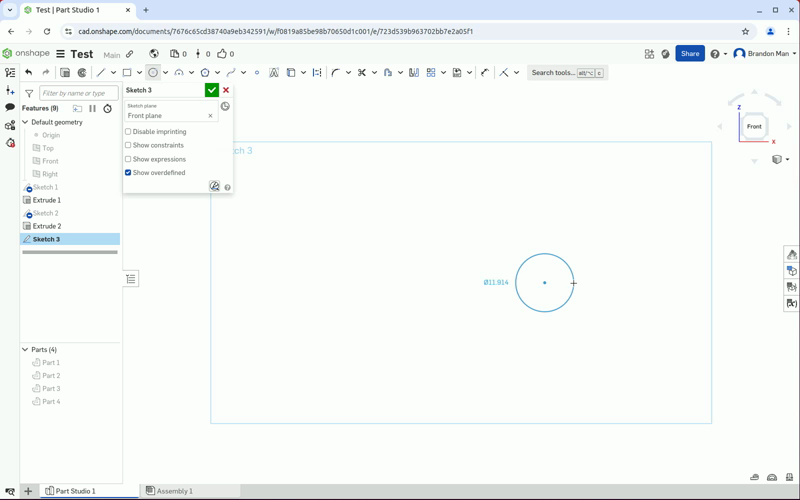
key(esc)
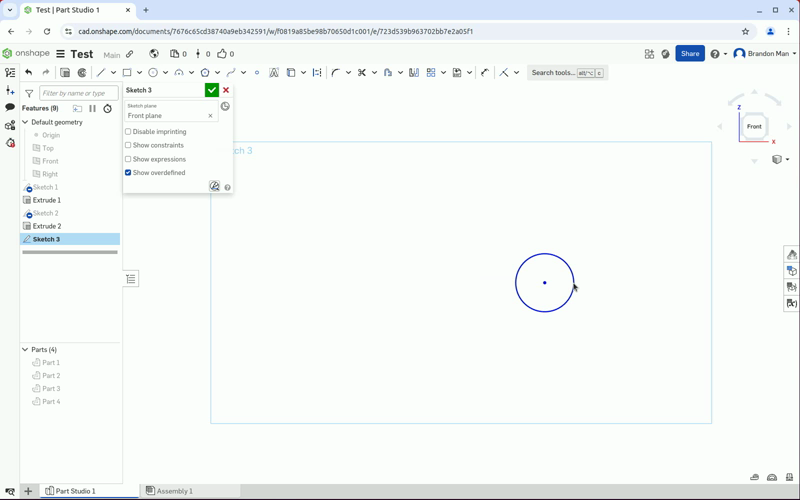
key(c)
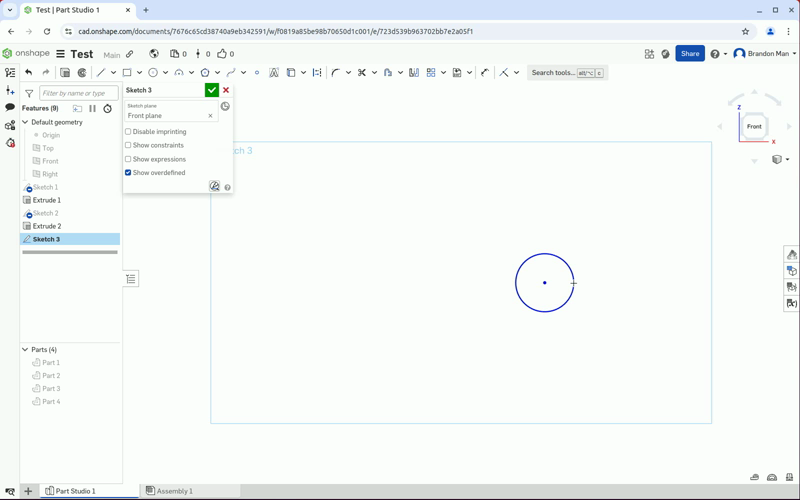
key_down(shift)
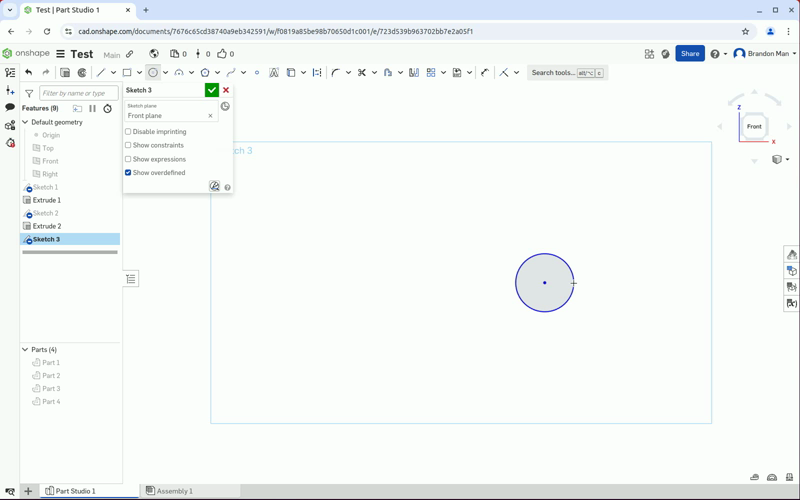
mouse_move(544, 282)
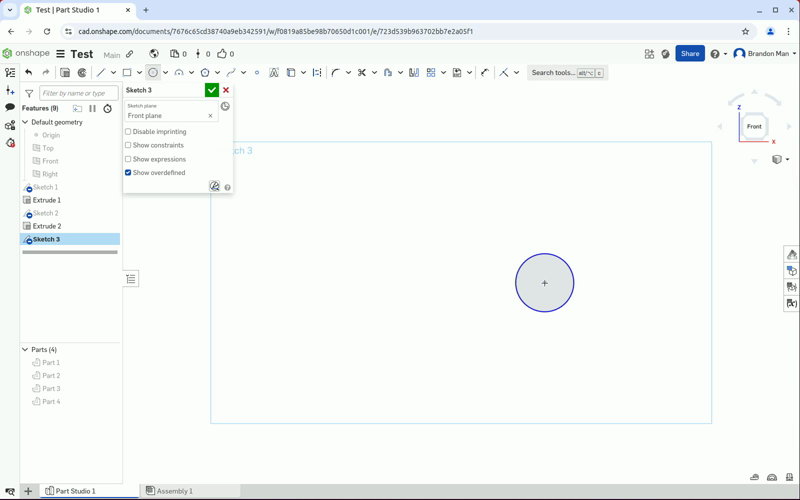
click(544, 282)
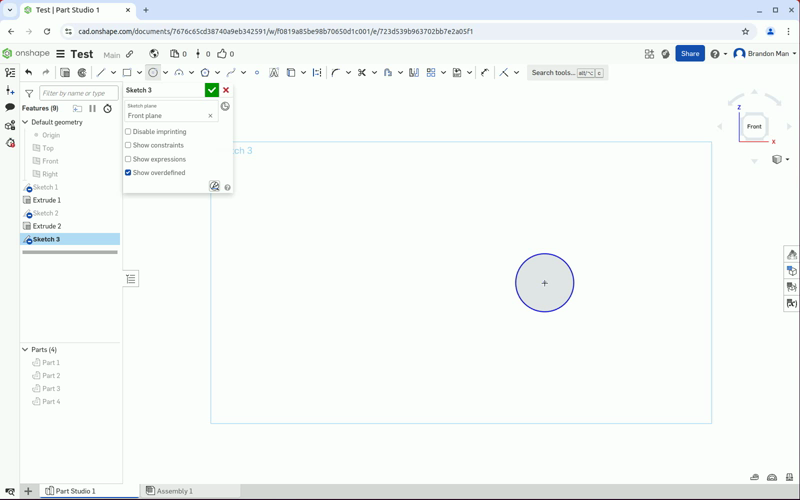
key_up(shift)
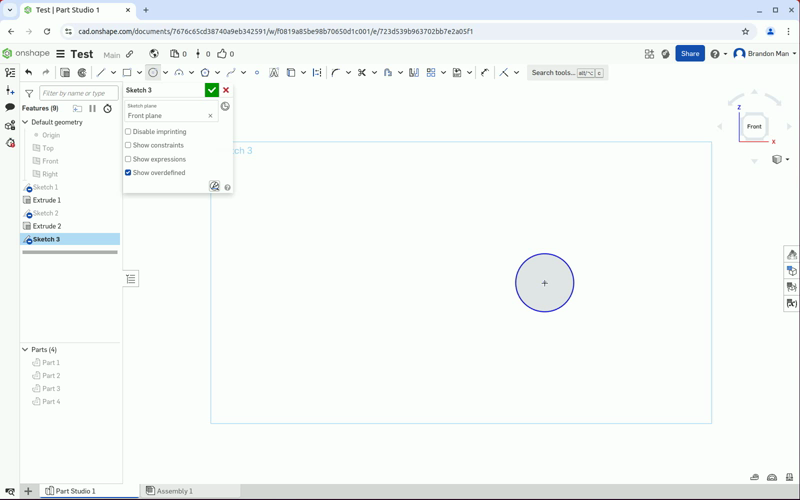
mouse_move(567, 282)
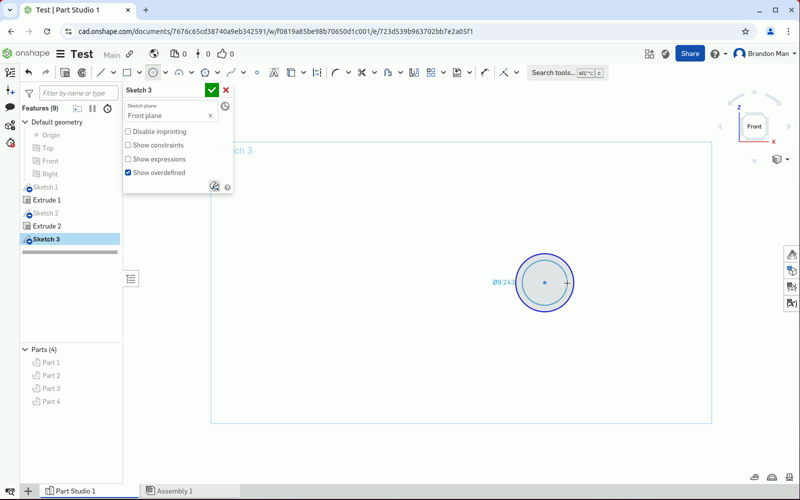
click(567, 282)
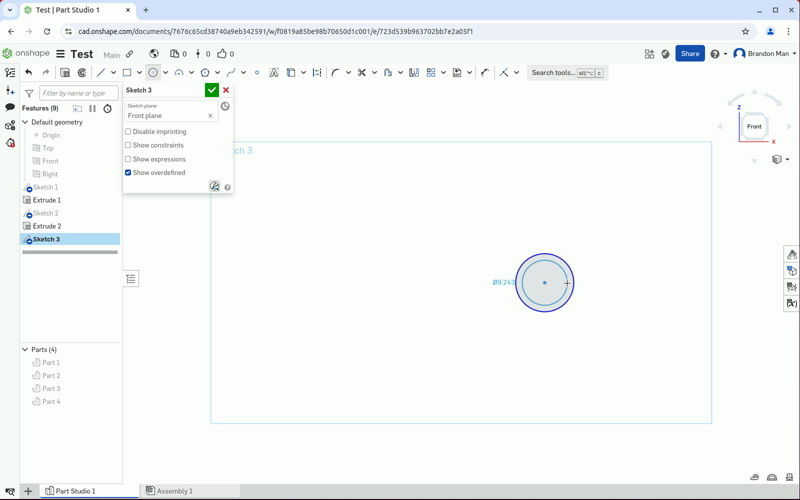
key(esc)
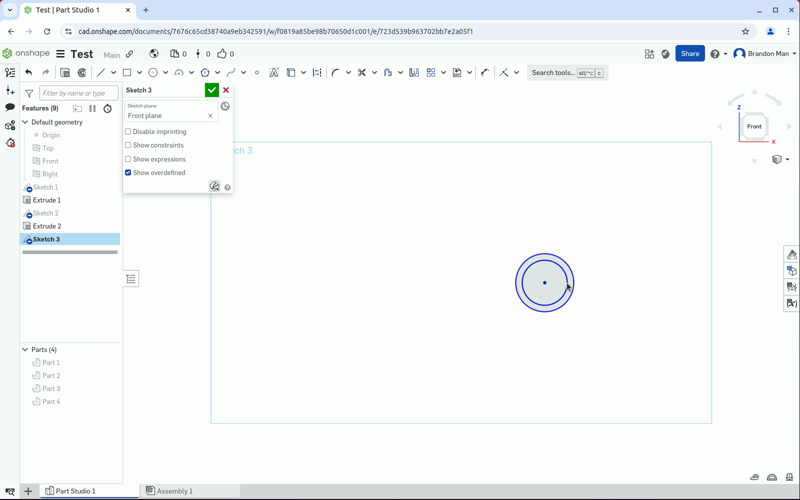
mouse_move(533, 305)
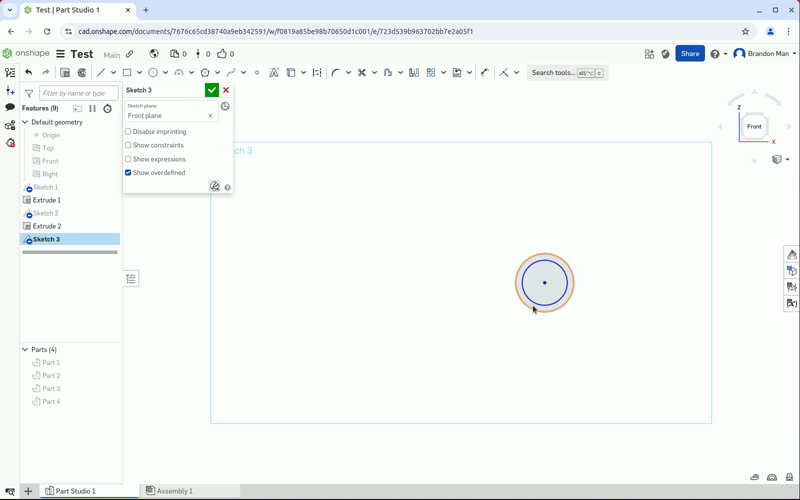
scroll(6)
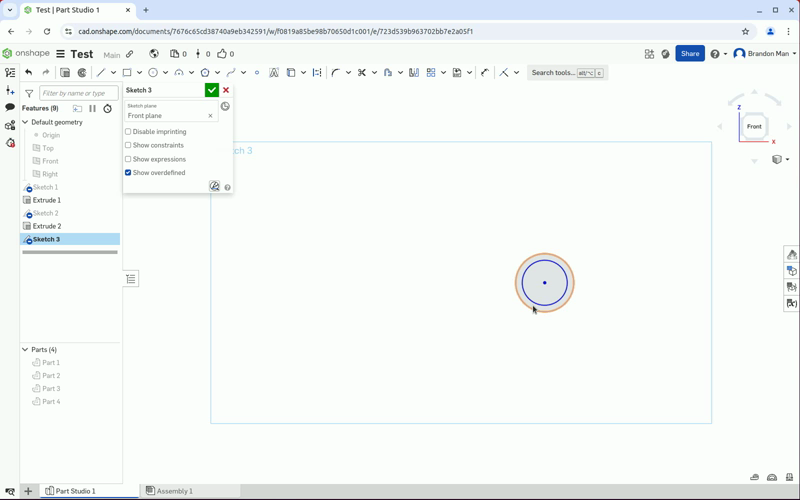
scroll(6)
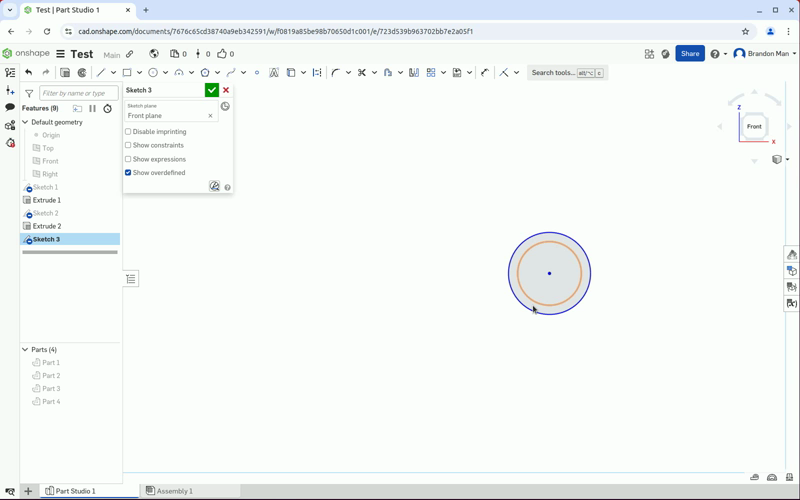
scroll(6)
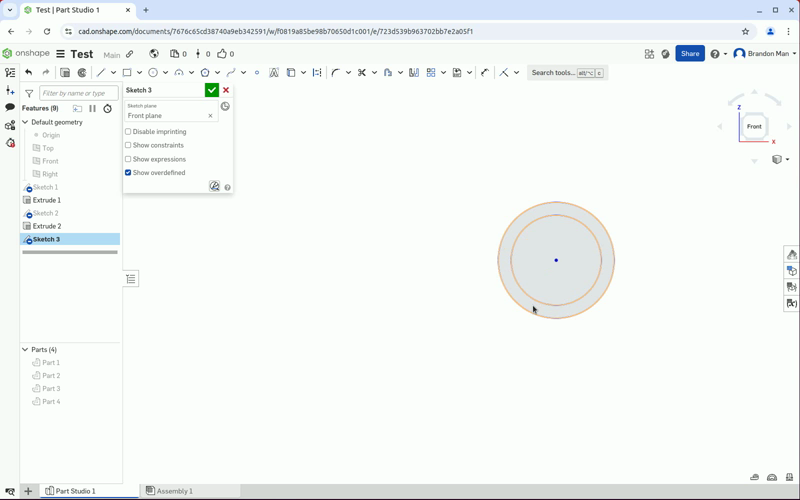
scroll(6)
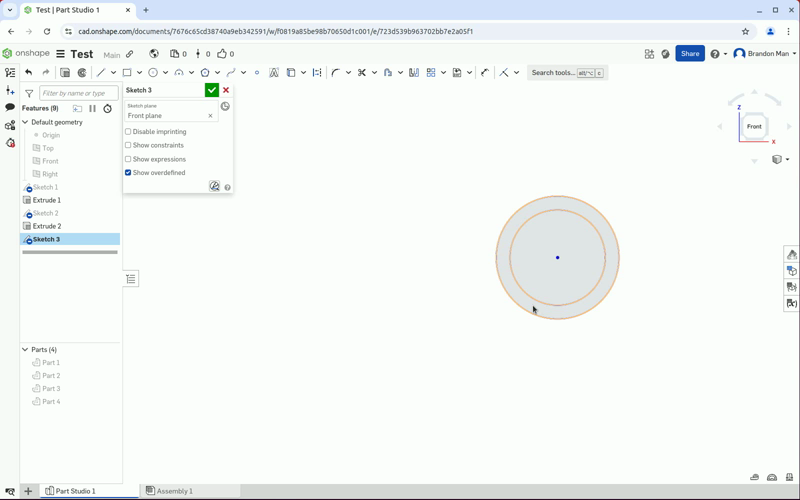
scroll(6)
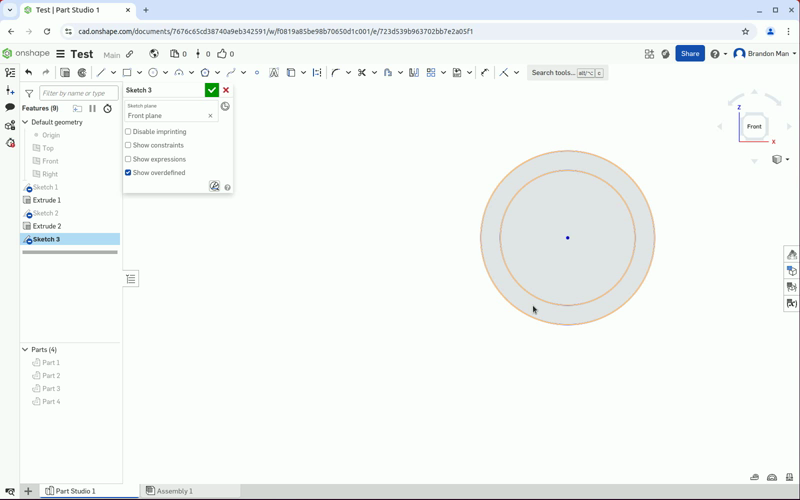
scroll(6)
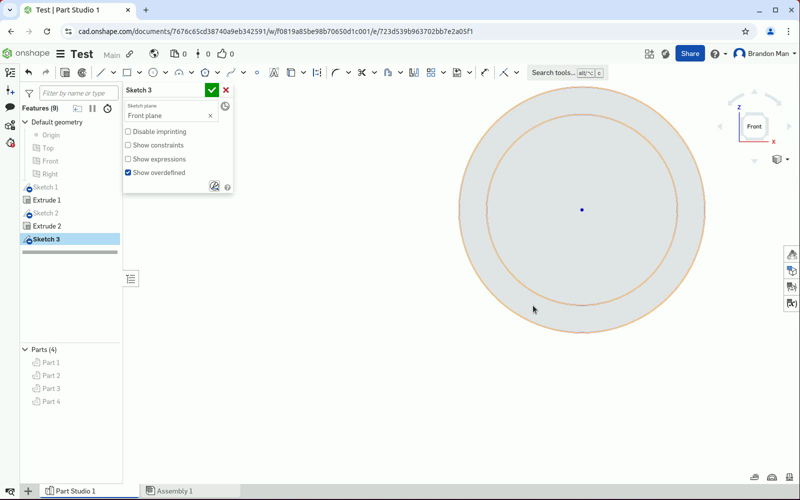
scroll(6)
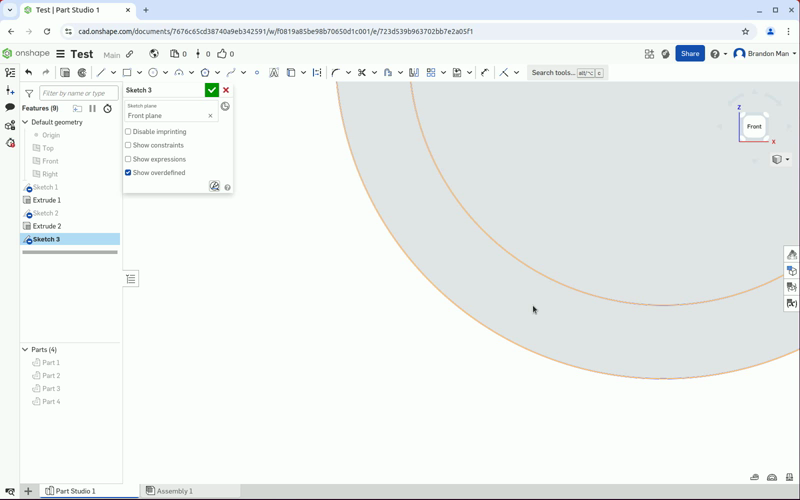
click(533, 305)
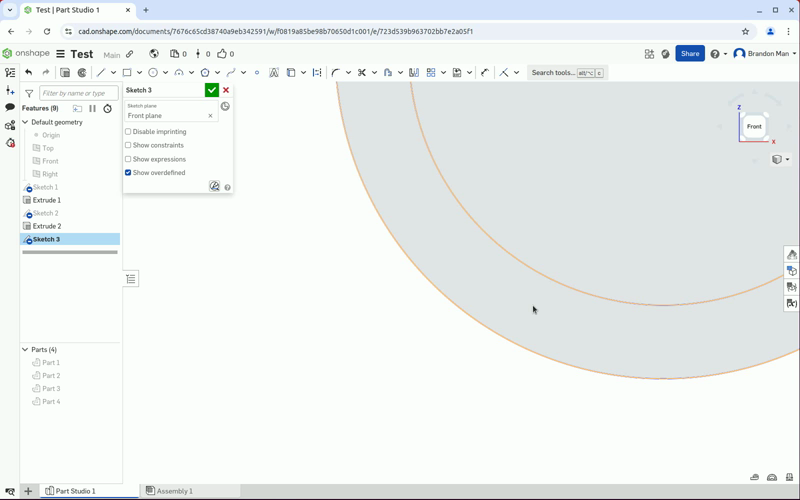
scroll(-6)
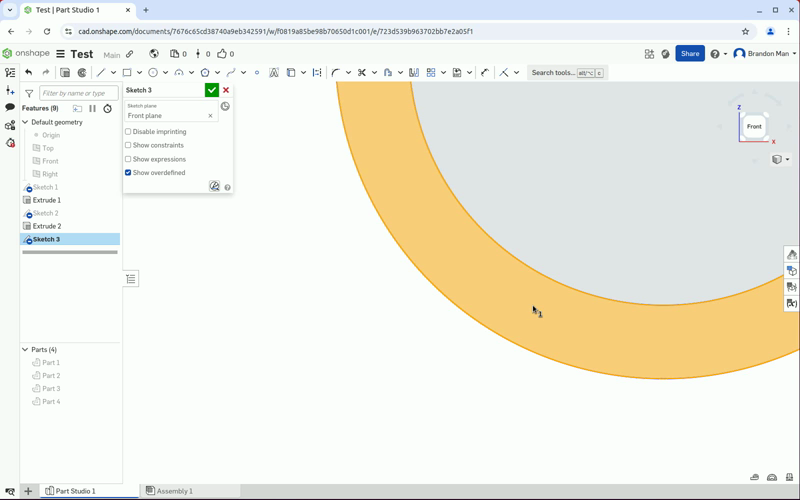
scroll(-6)
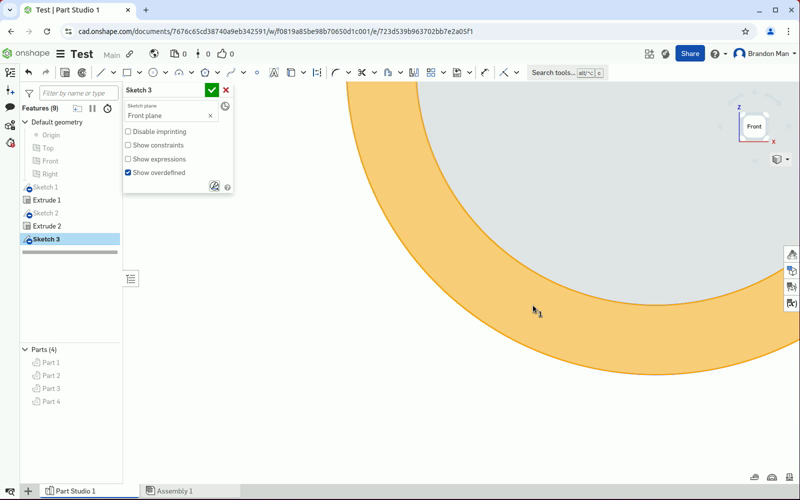
scroll(-6)
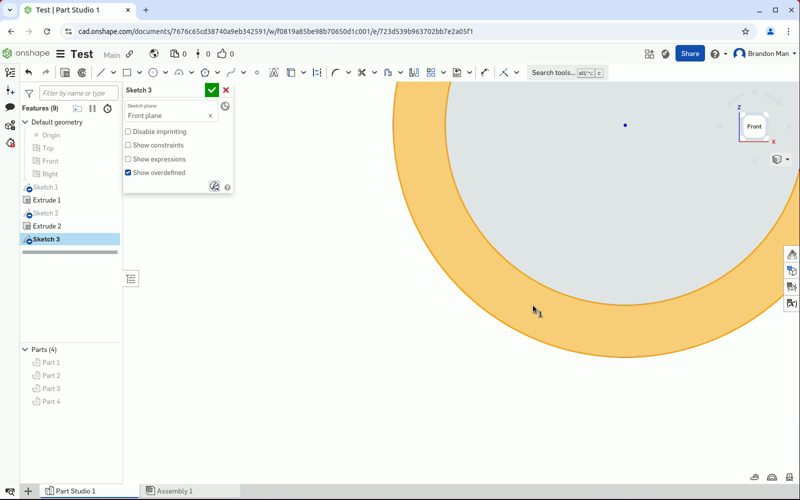
scroll(-6)
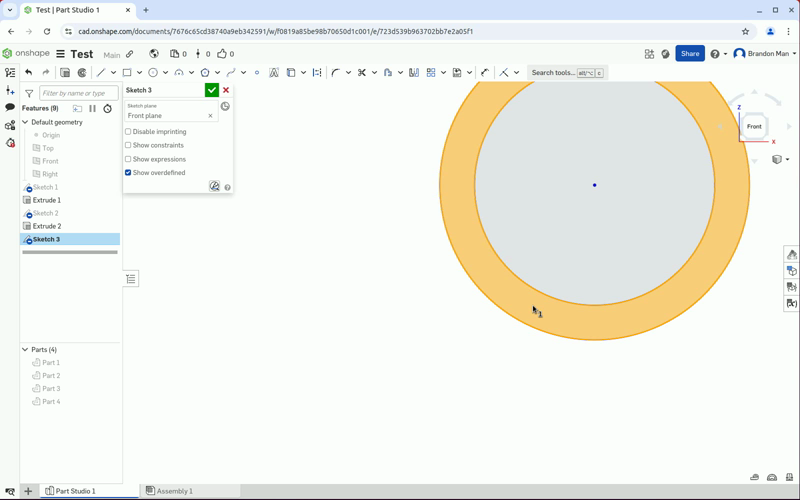
scroll(-6)
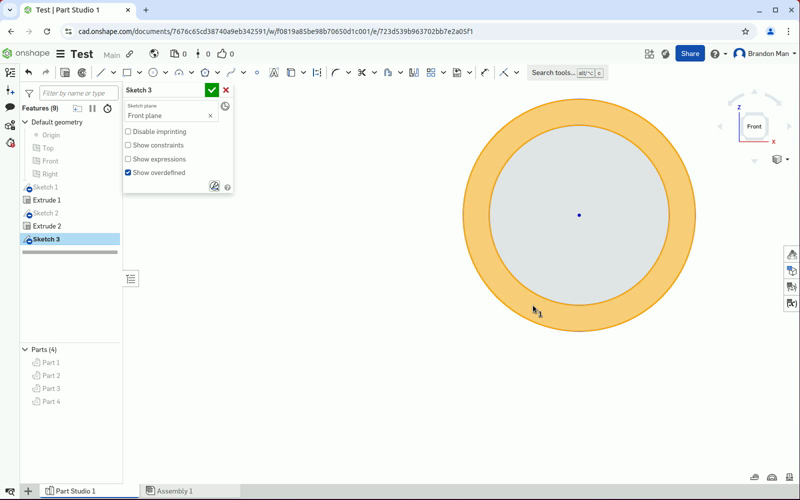
scroll(-6)
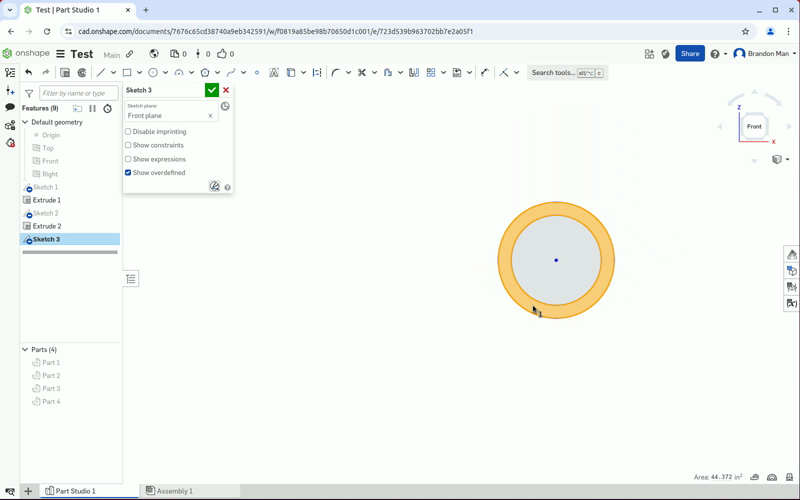
scroll(-6)
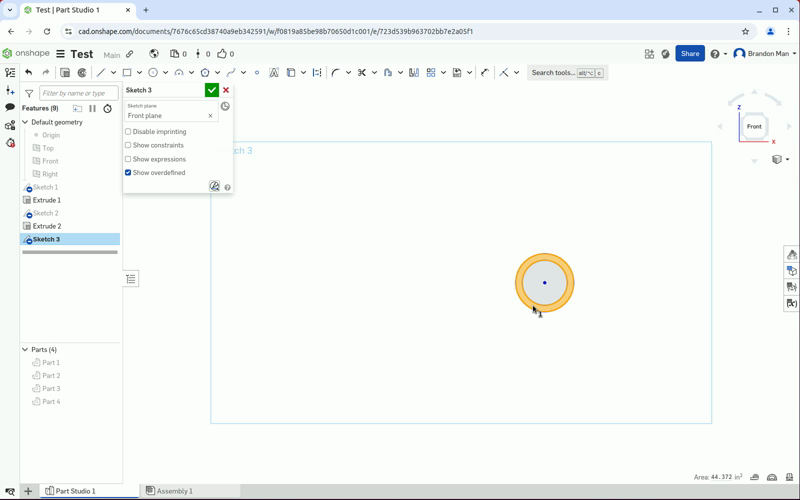
mouse_move(73, 352)
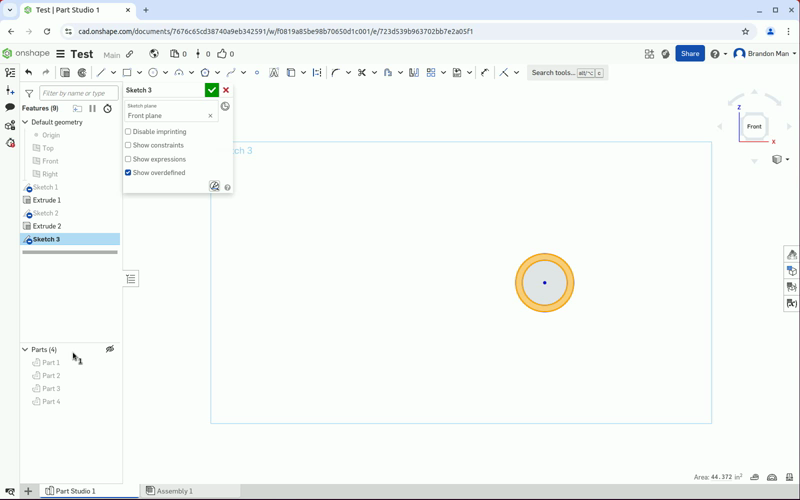
key(shift+y)
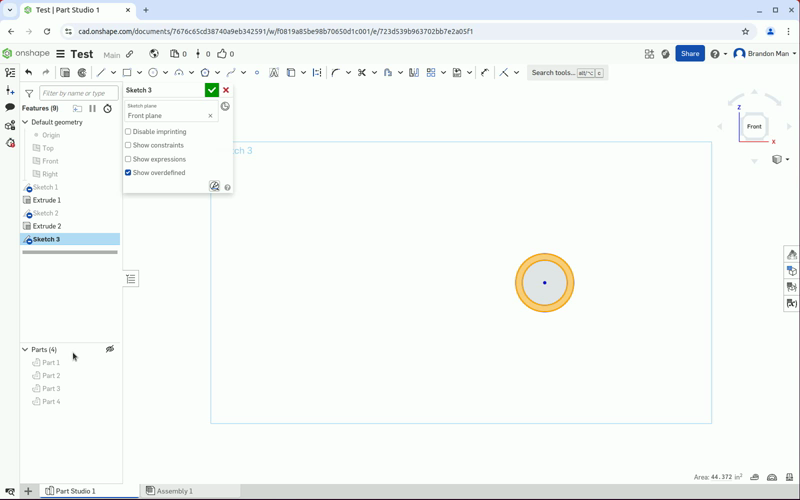
key(shift+e)
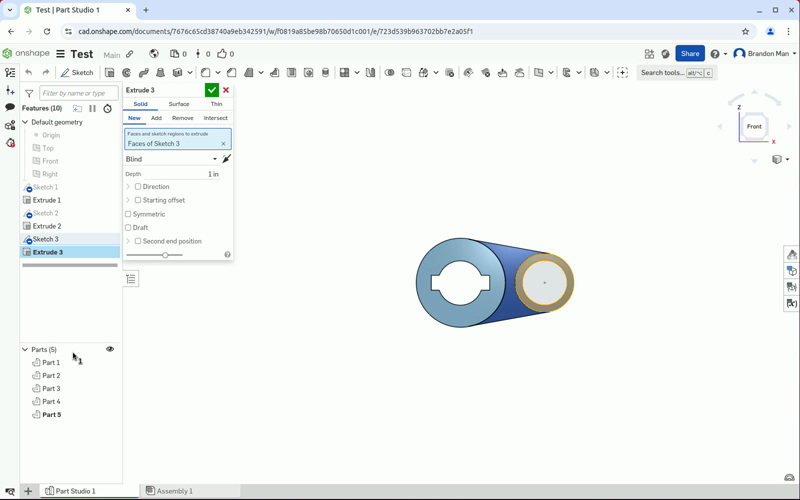
mouse_move(143, 106)
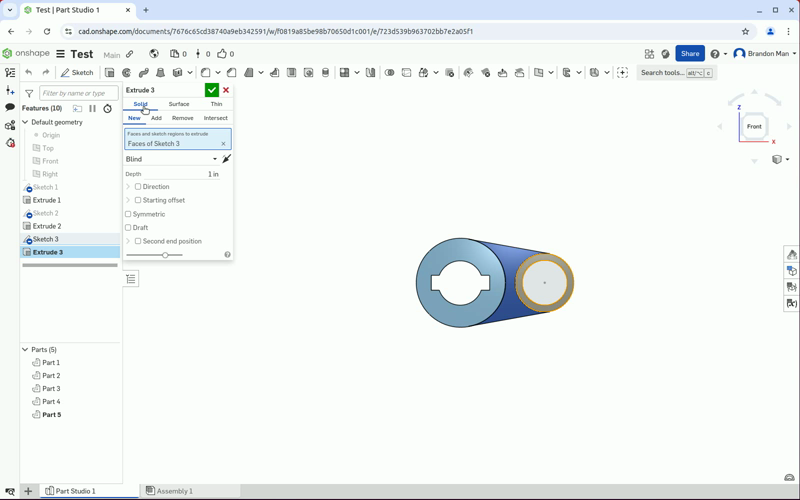
click(143, 106)
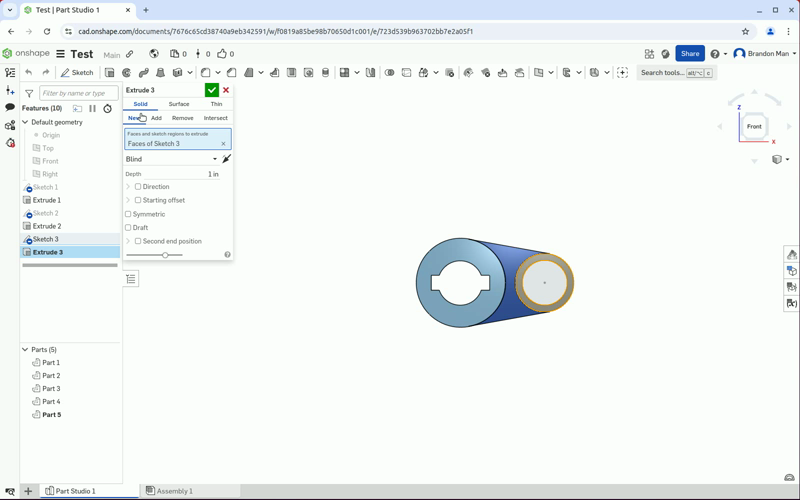
mouse_move(137, 120)
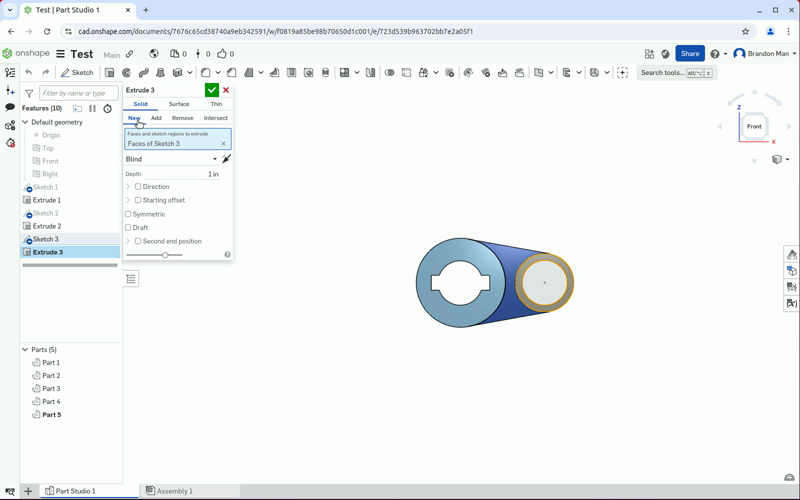
click(137, 120)
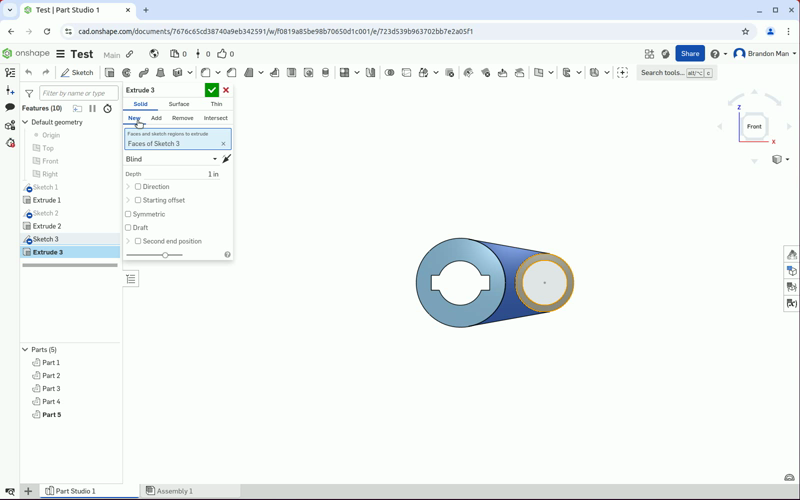
key(tab, 4)
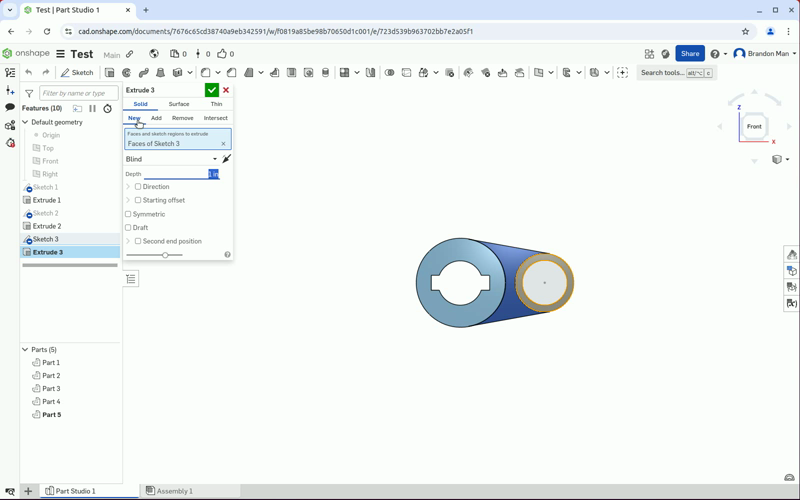
text(7.943)
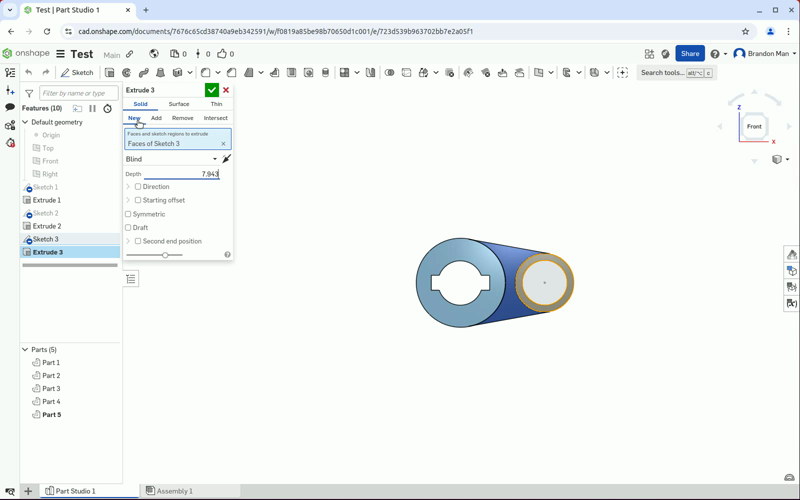
key(enter)
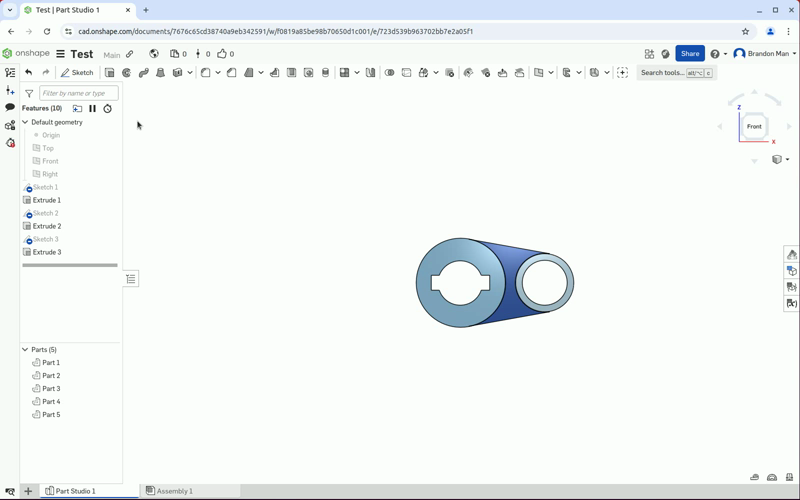
key(shift+h)
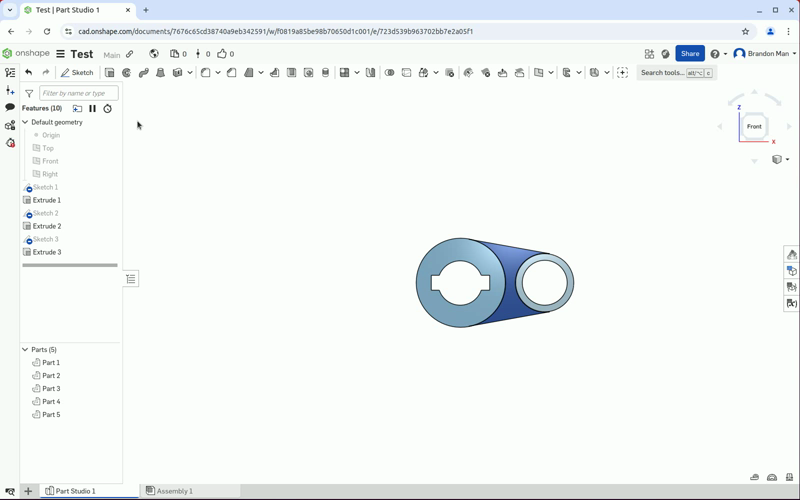
key(shift+h)
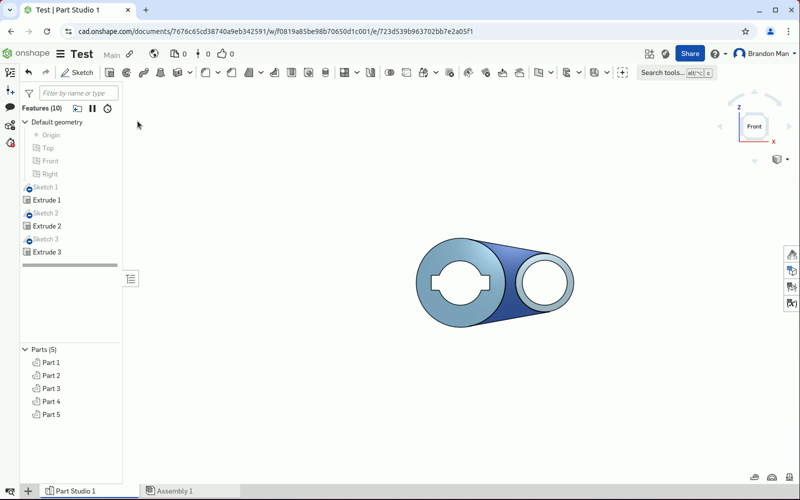
mouse_move(73, 189)
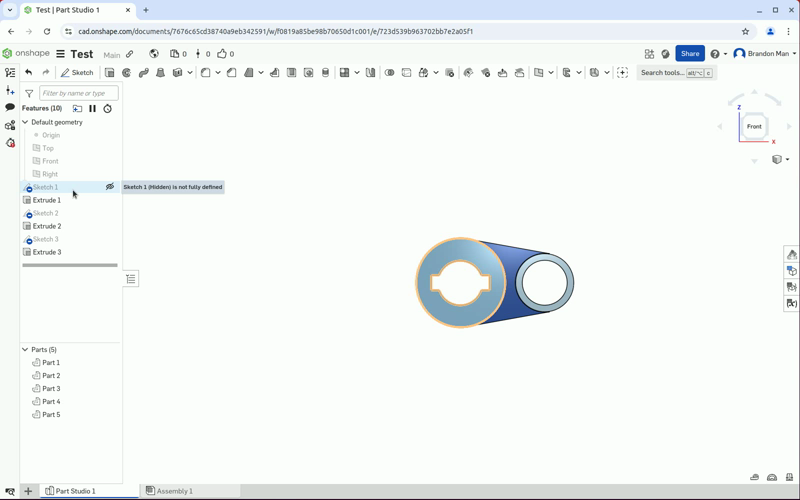
click(73, 189)
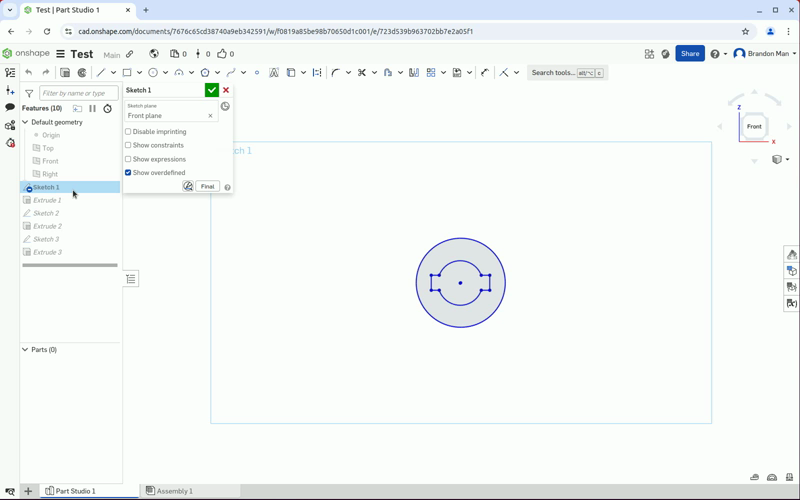
mouse_move(229, 92)
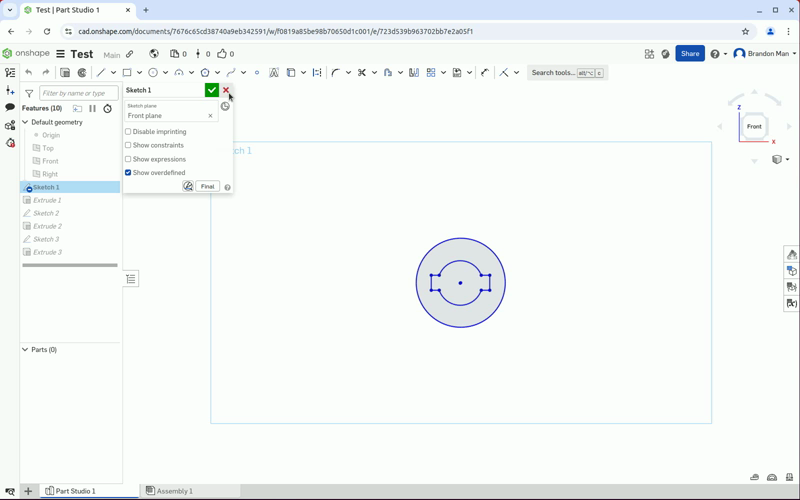
click(229, 92)
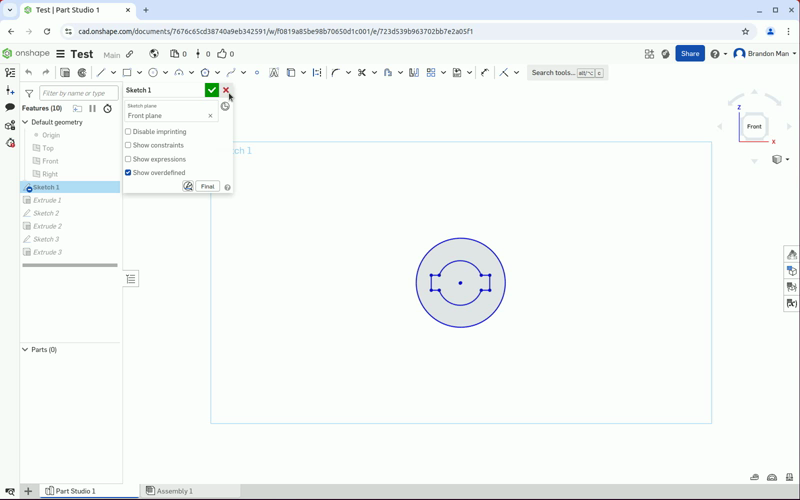
key(shift+s)
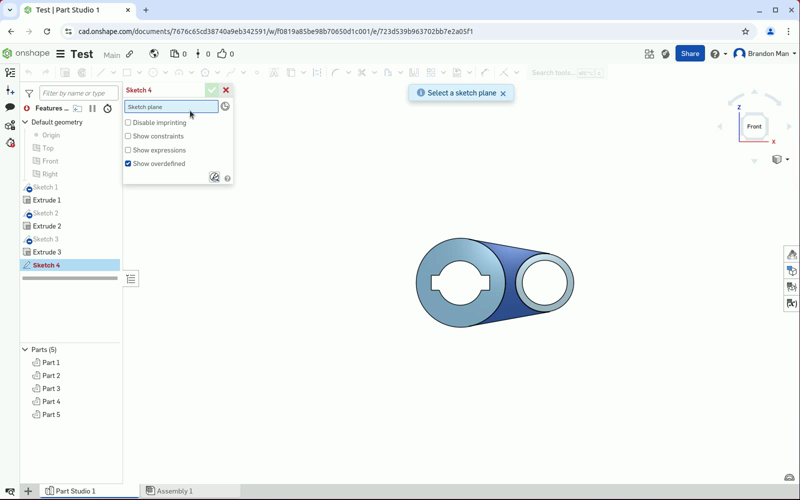
mouse_move(73, 163)
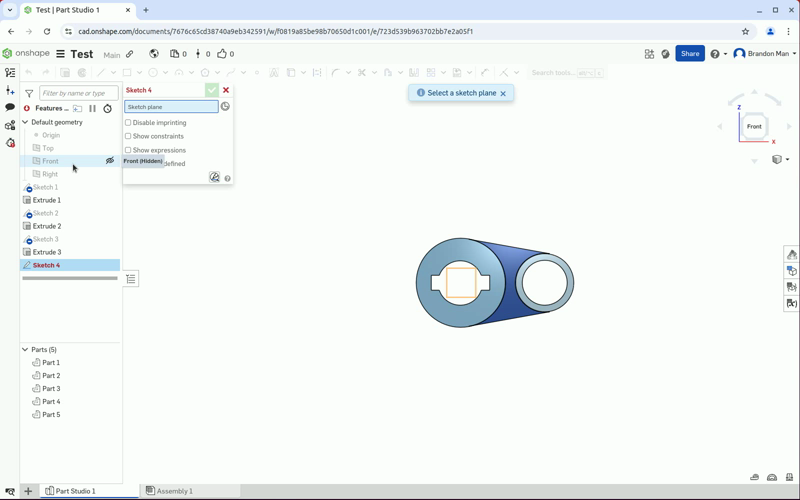
click(73, 163)
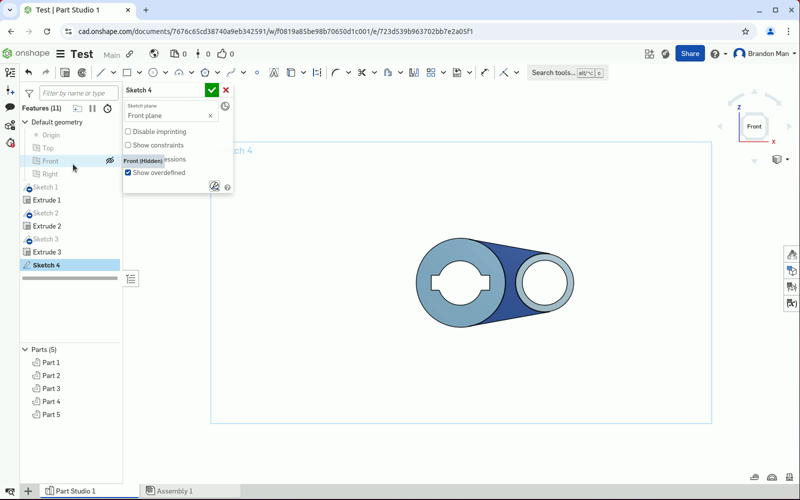
mouse_move(73, 352)
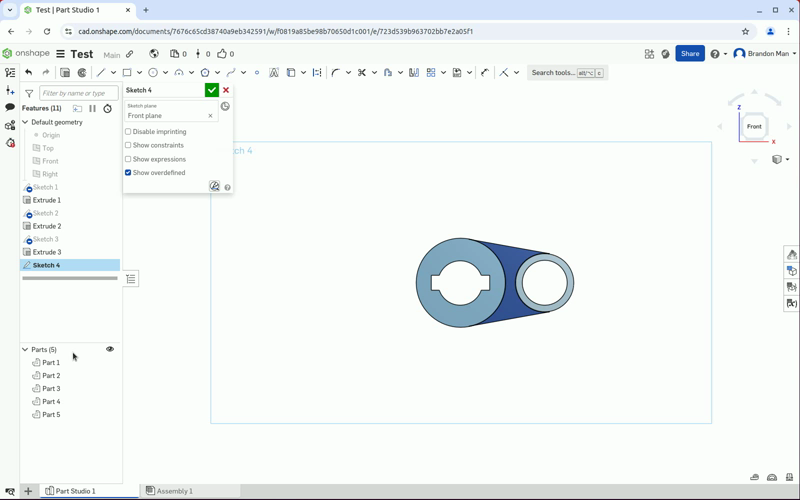
key(y)
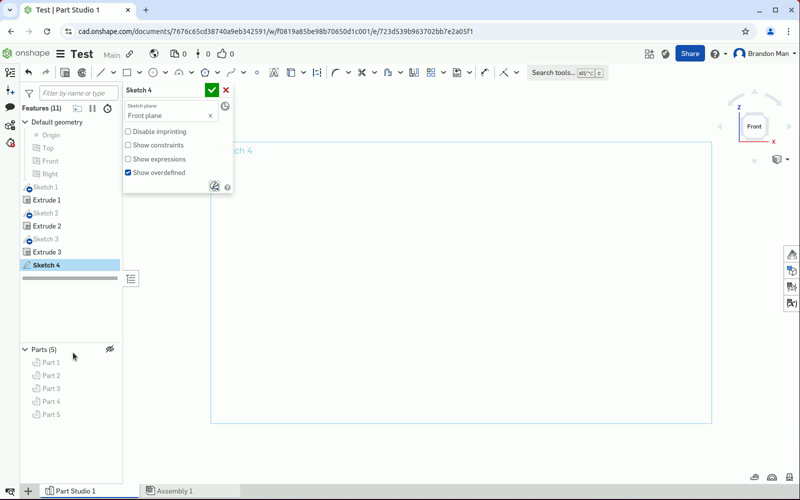
key(l)
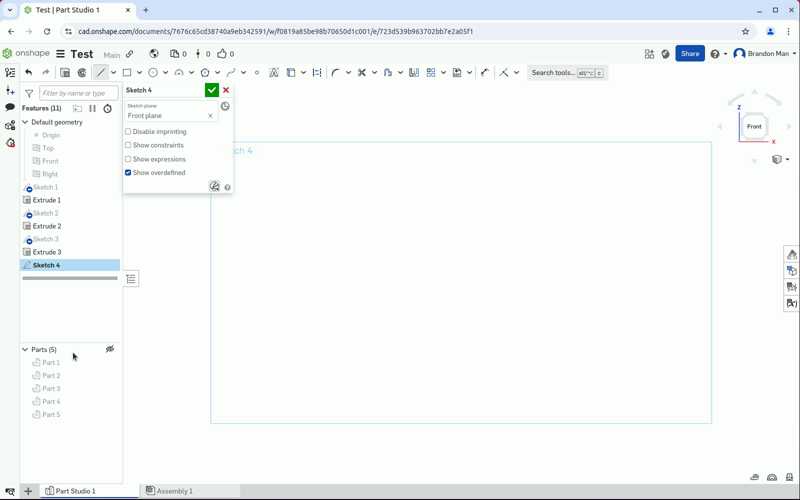
key_down(shift)
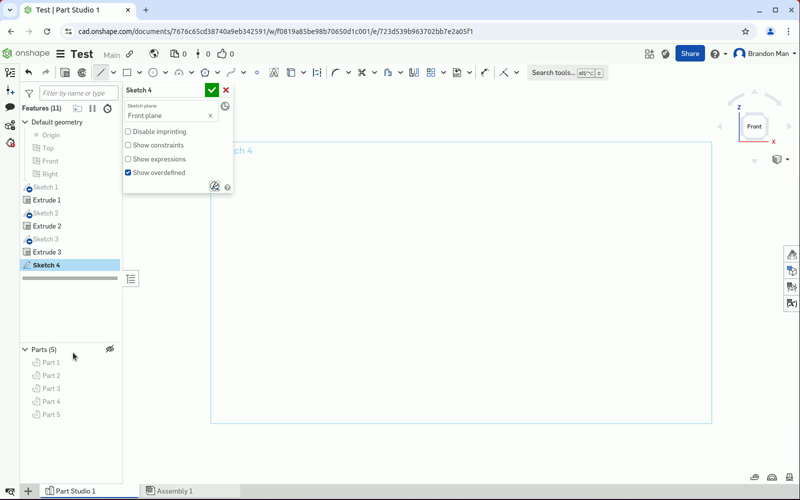
mouse_move(431, 290)
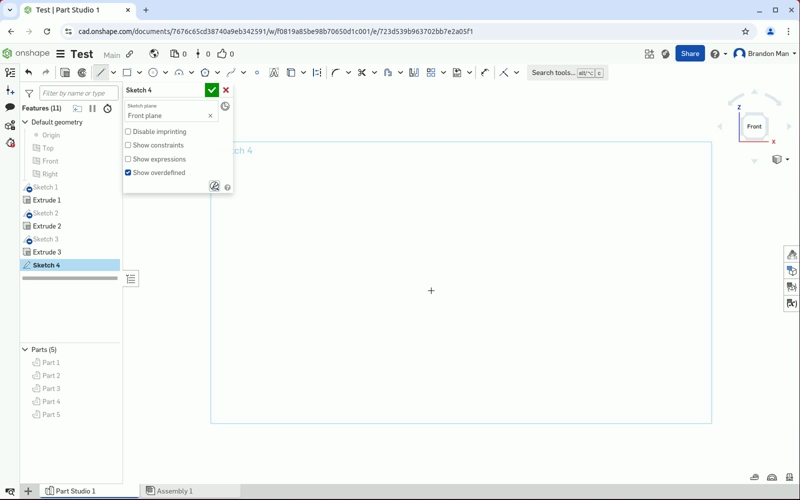
click(431, 290)
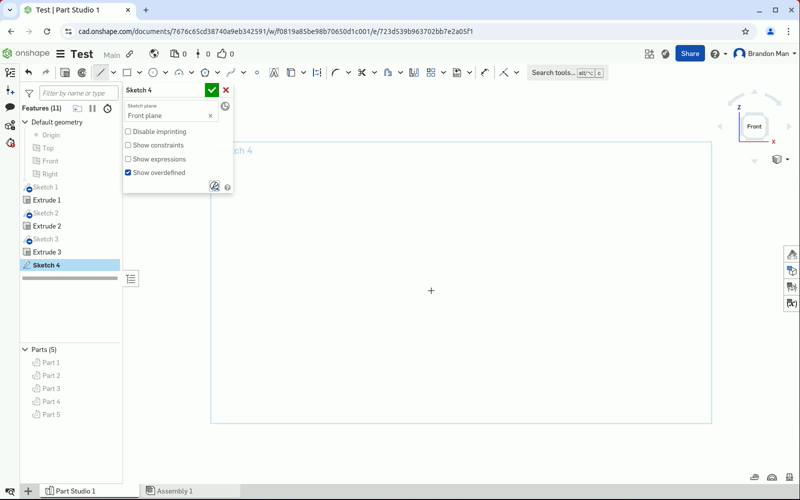
key_up(shift)
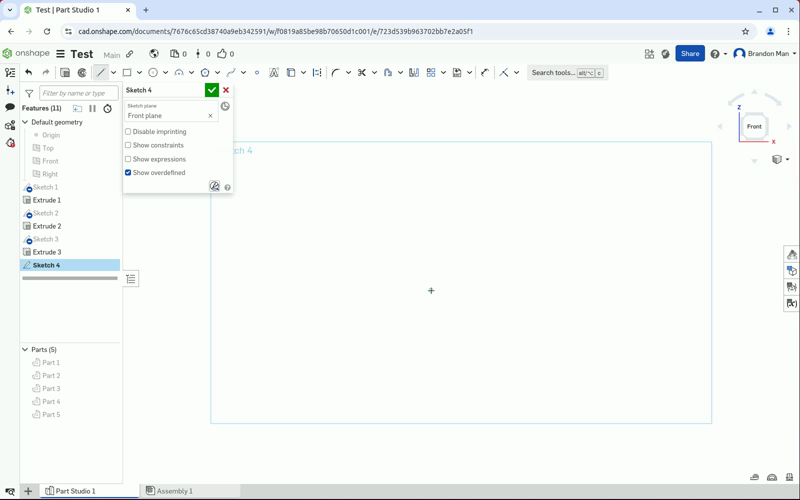
key_down(shift)
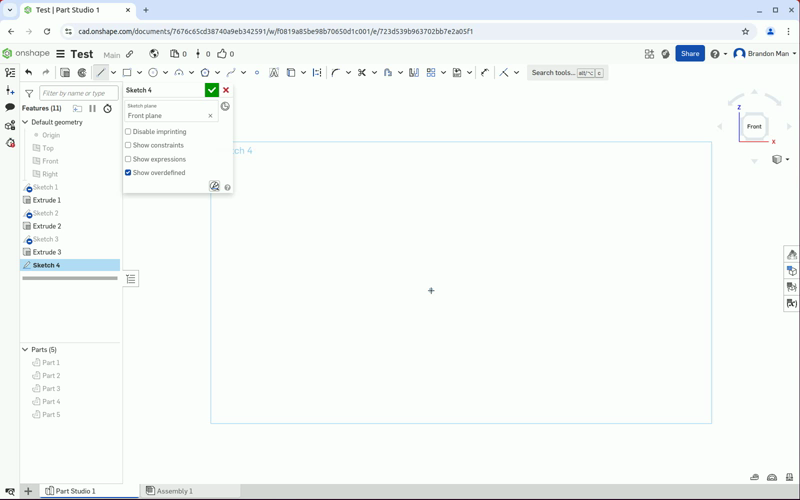
mouse_move(461, 290)
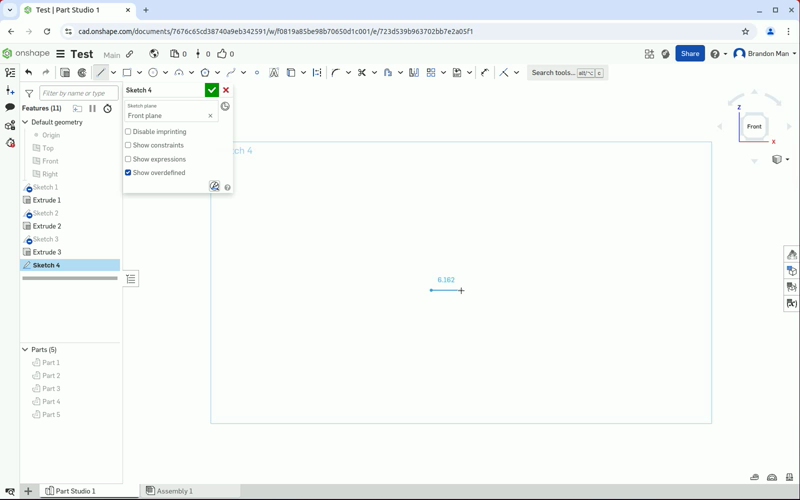
mouse_move(440, 290)
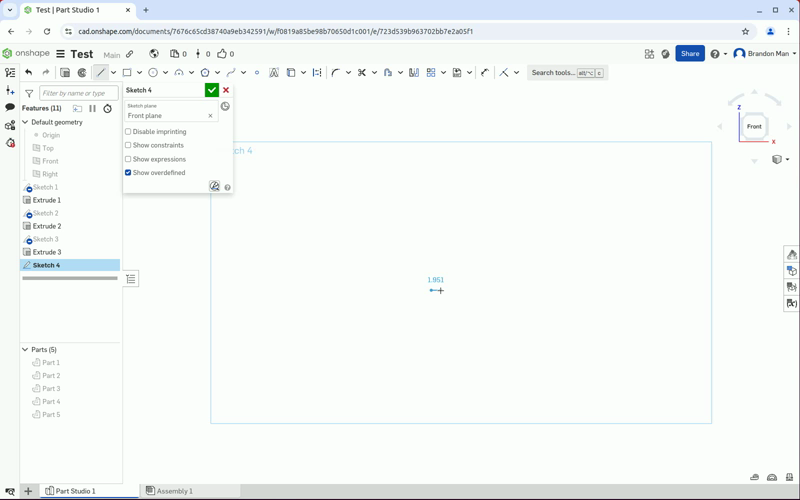
click(440, 290)
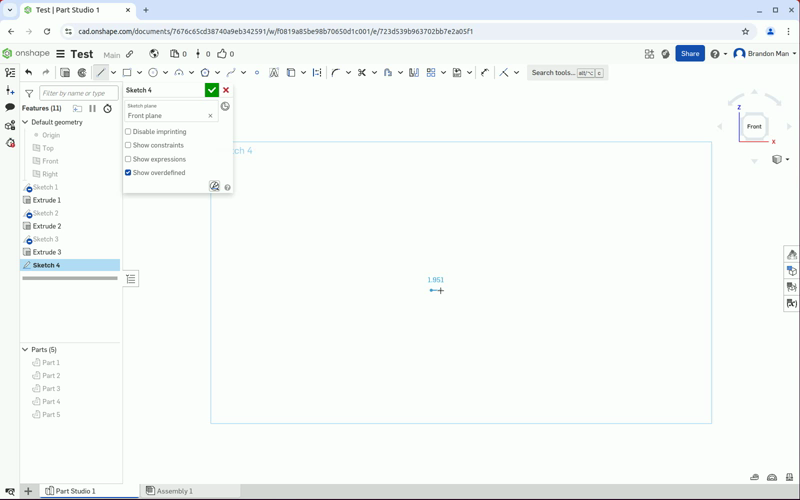
key_up(shift)
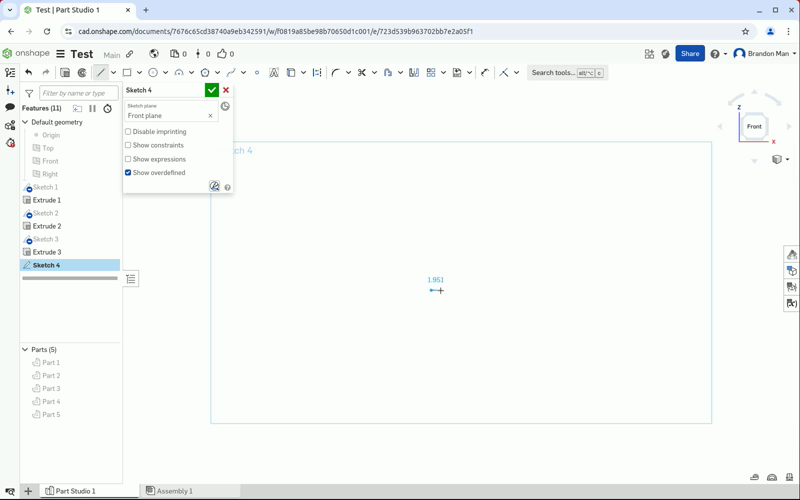
key(esc)
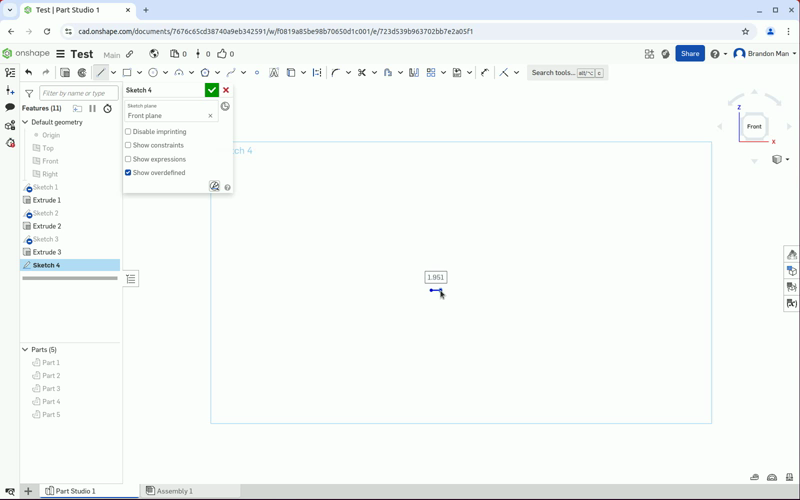
key(a)
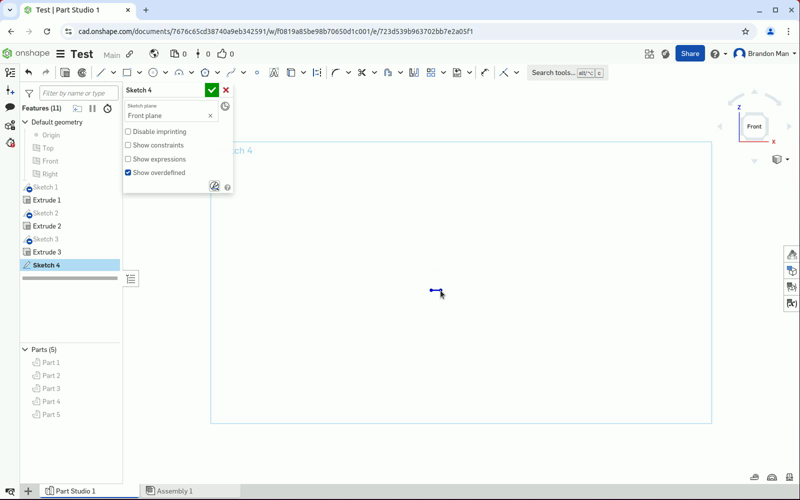
mouse_move(440, 290)
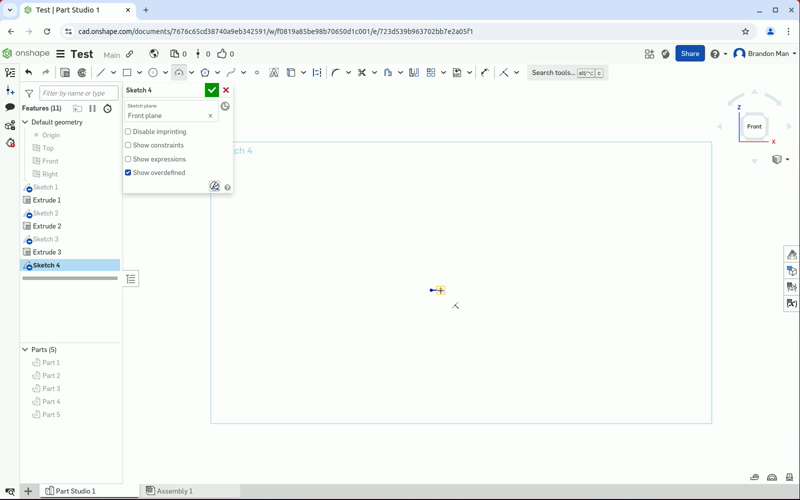
click(440, 290)
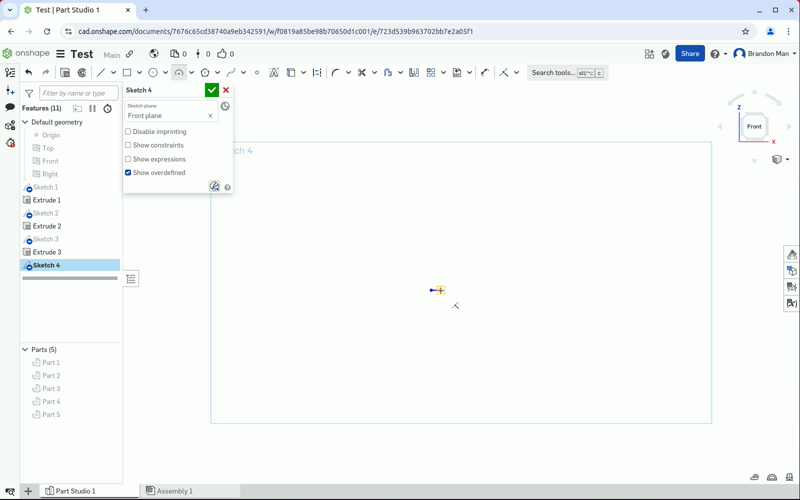
key_down(shift)
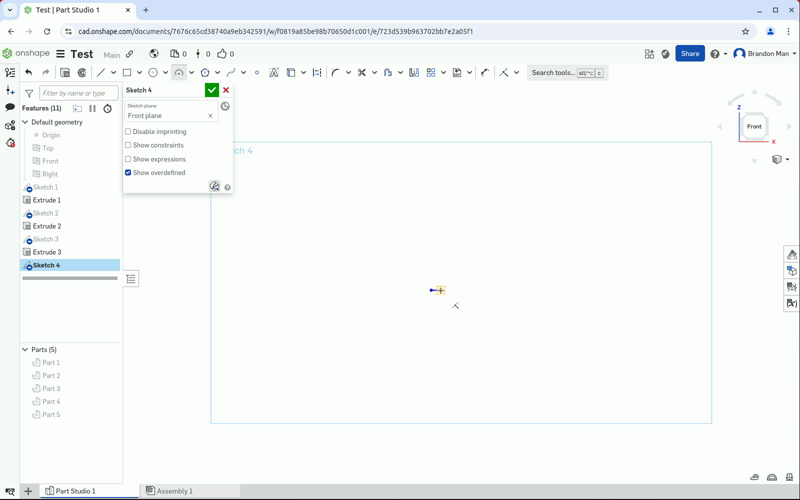
mouse_move(440, 273)
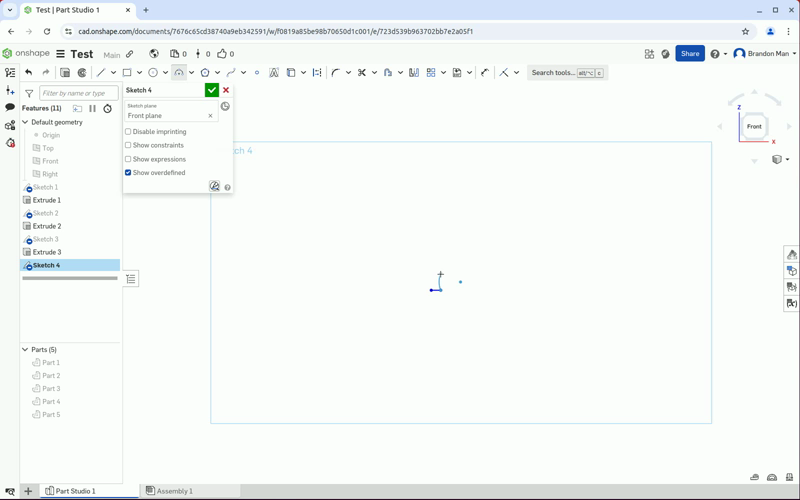
click(440, 273)
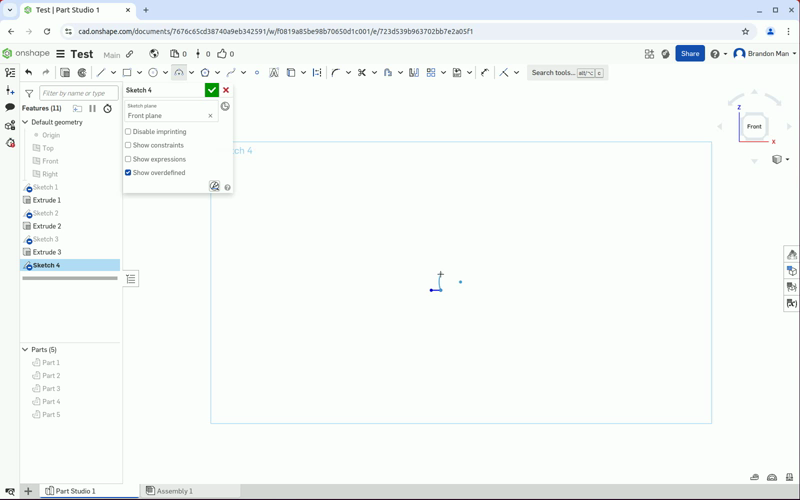
mouse_move(439, 281)
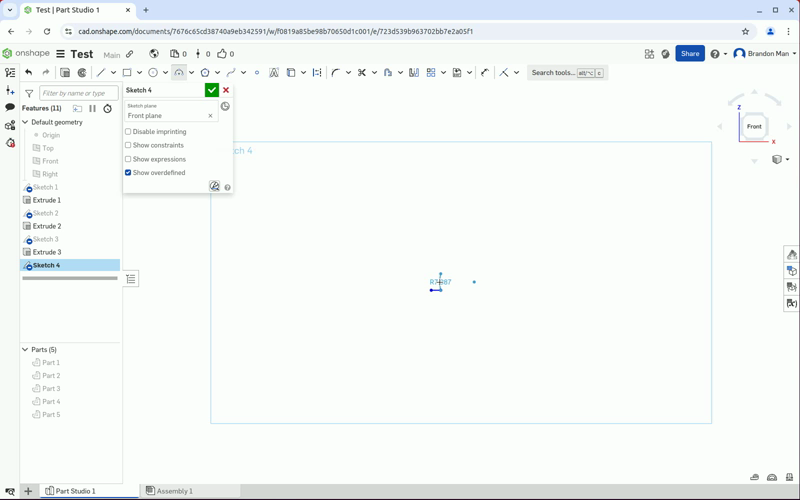
click(439, 281)
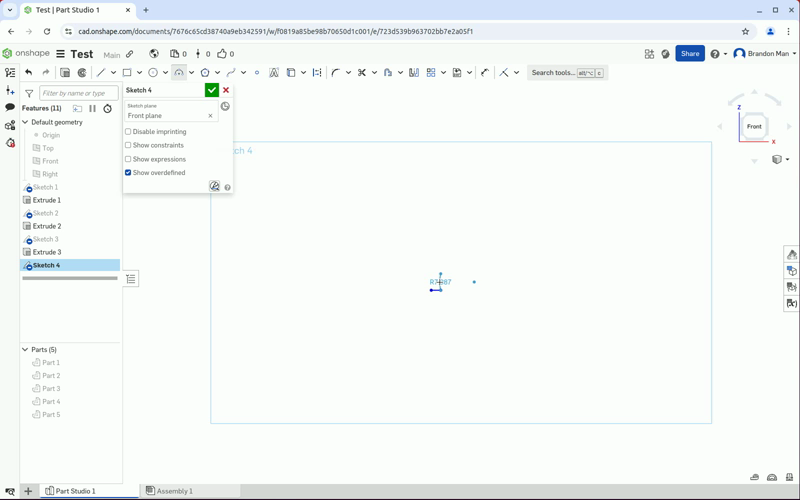
key_up(shift)
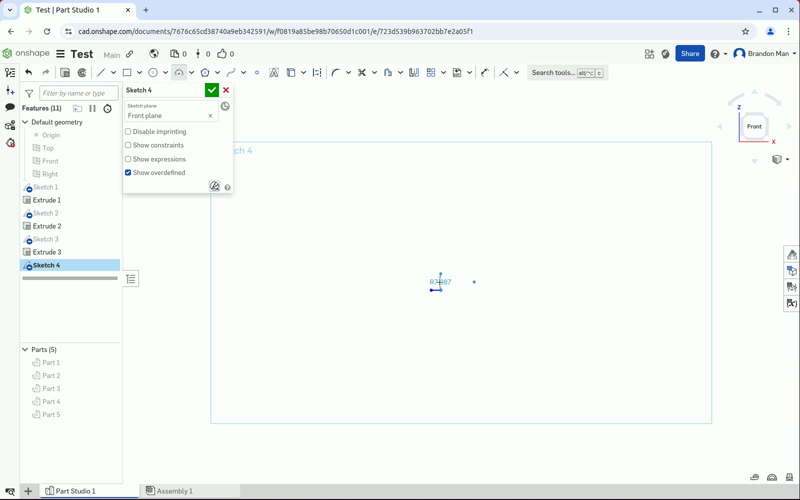
key(esc)
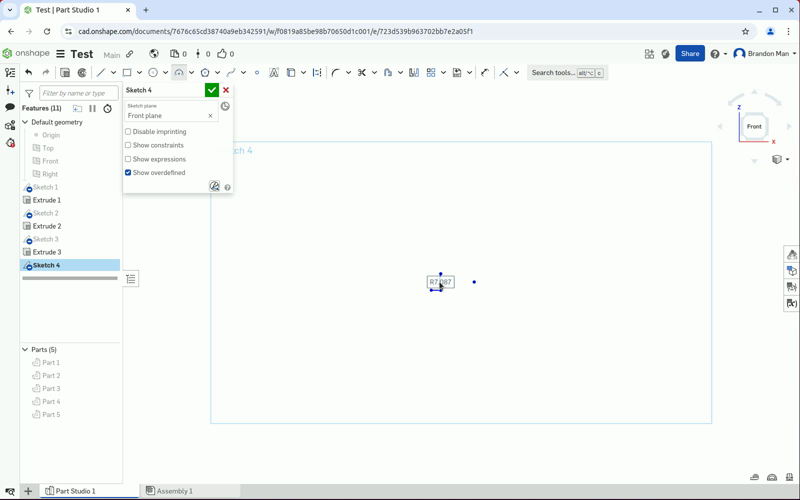
key(l)
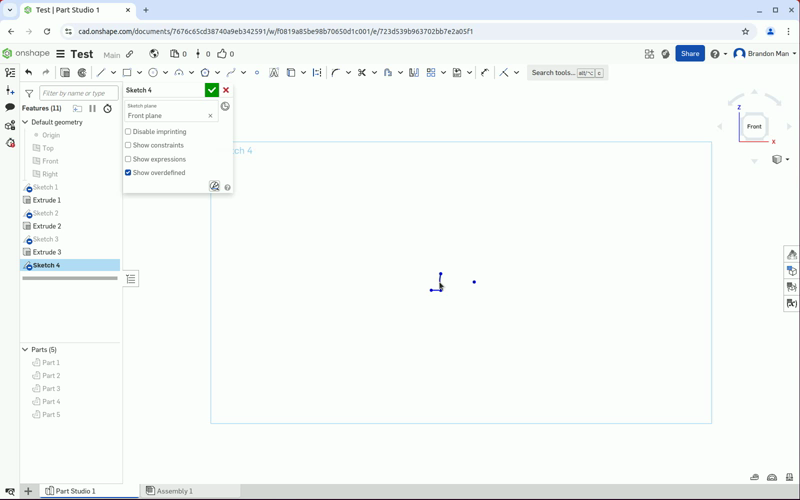
mouse_move(440, 273)
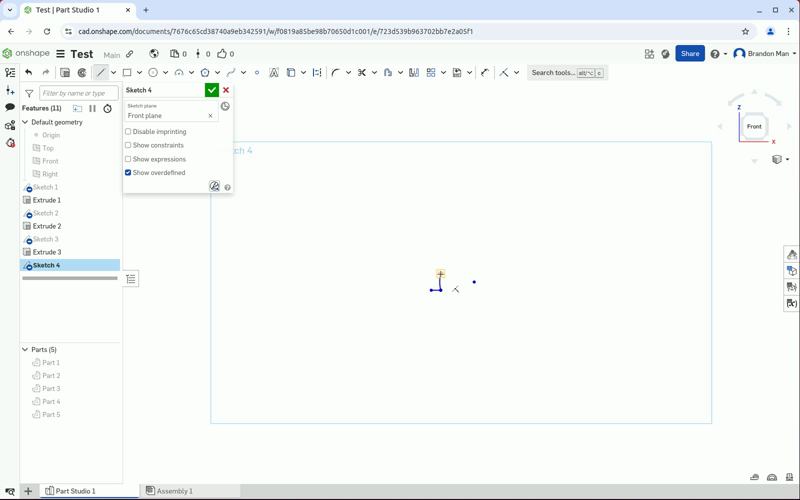
click(440, 273)
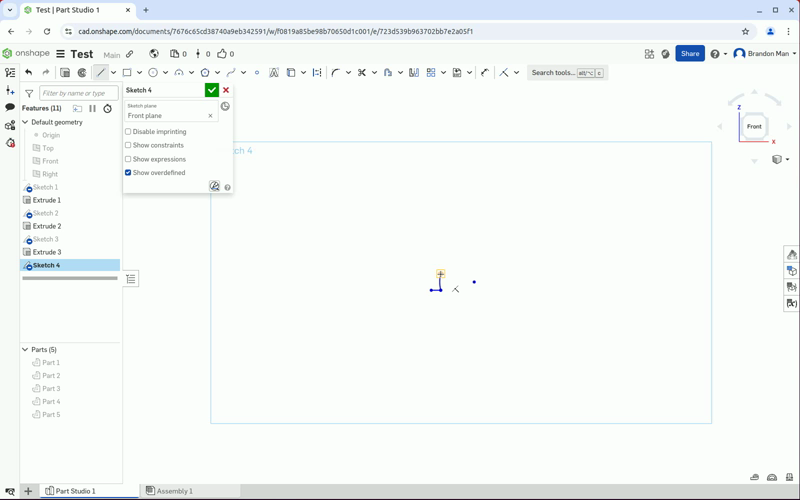
key_down(shift)
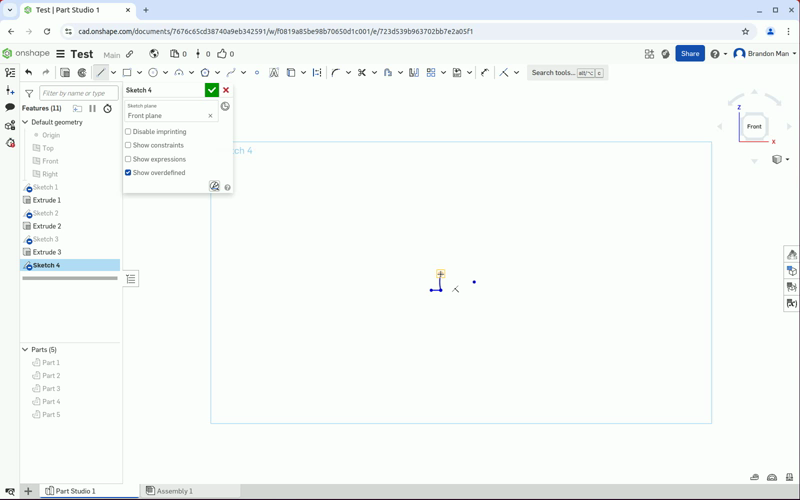
mouse_move(470, 273)
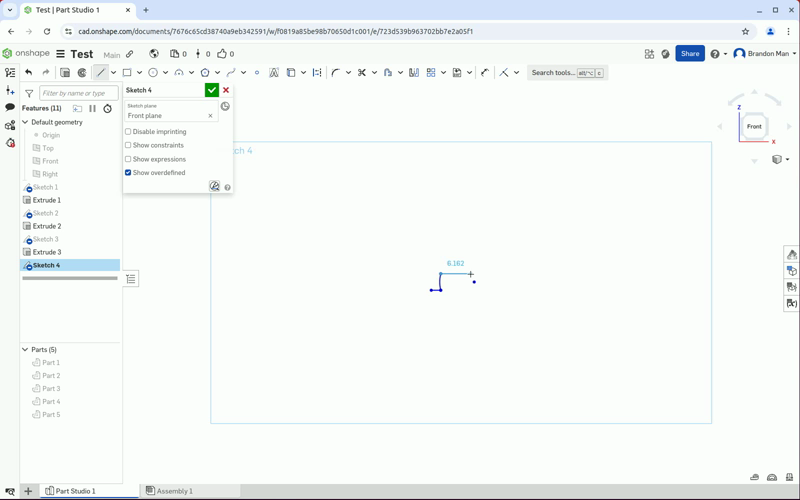
mouse_move(431, 273)
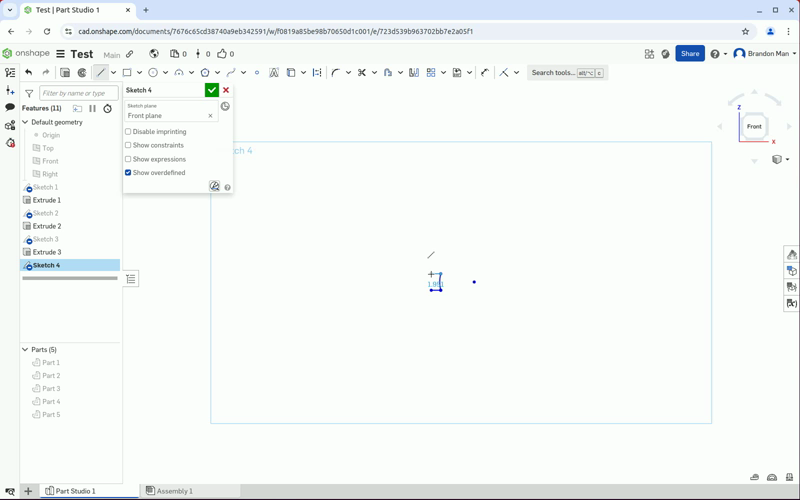
click(431, 273)
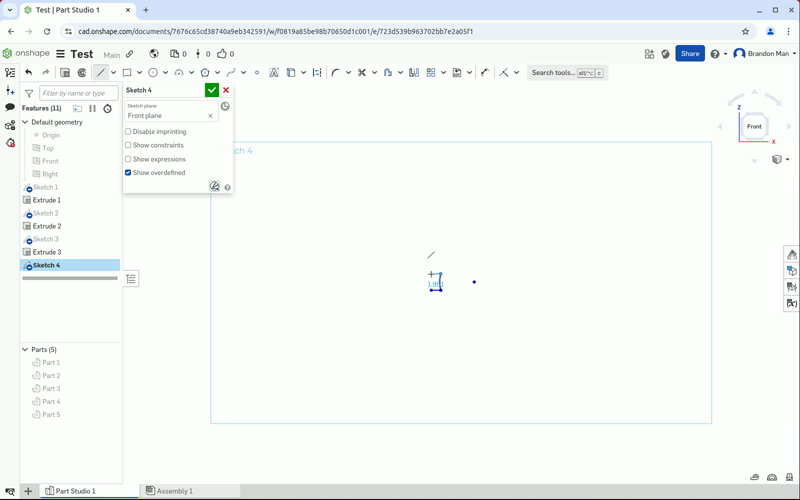
key_up(shift)
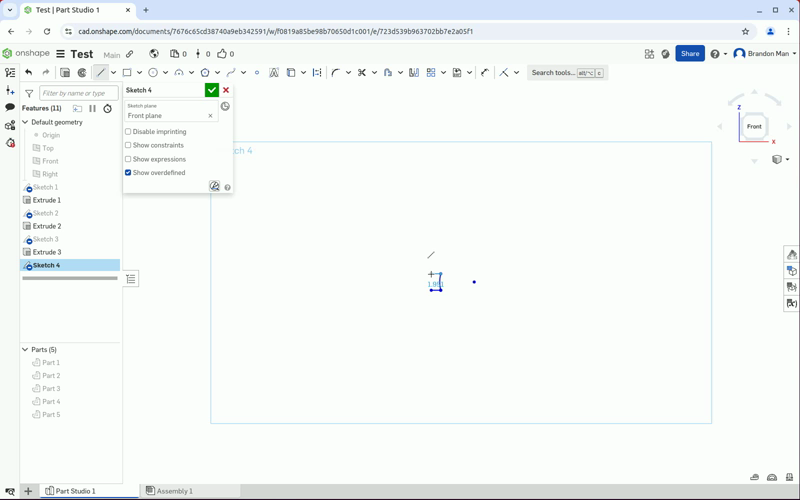
mouse_move(461, 273)
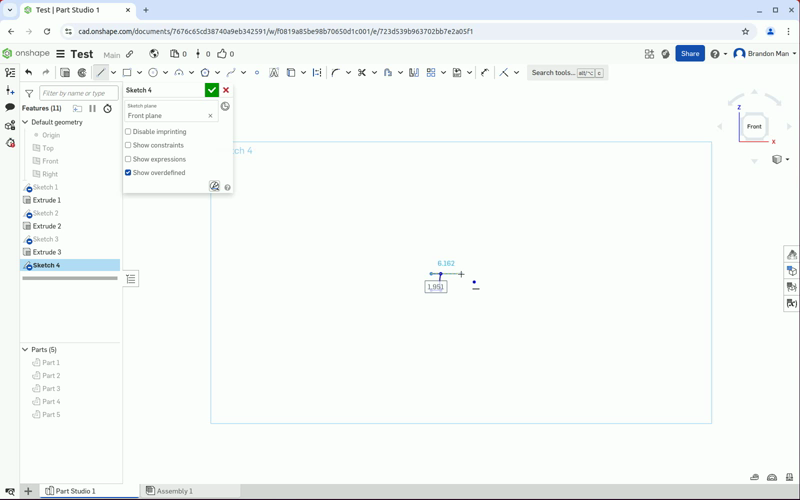
key_down(shift)
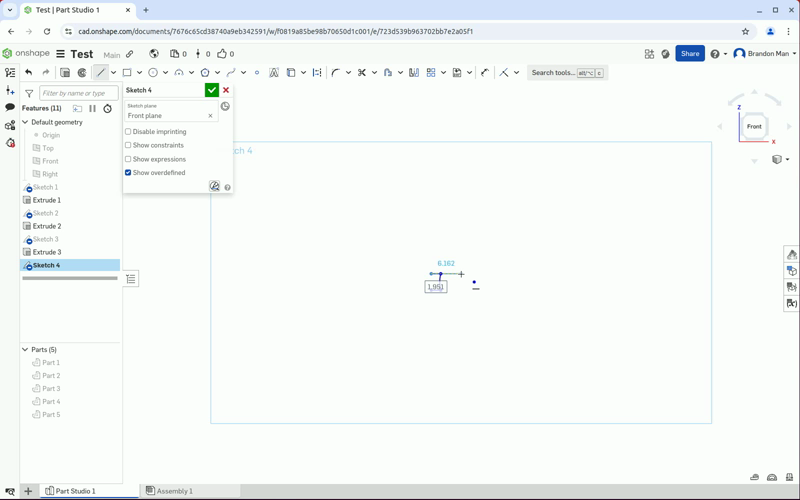
mouse_move(431, 290)
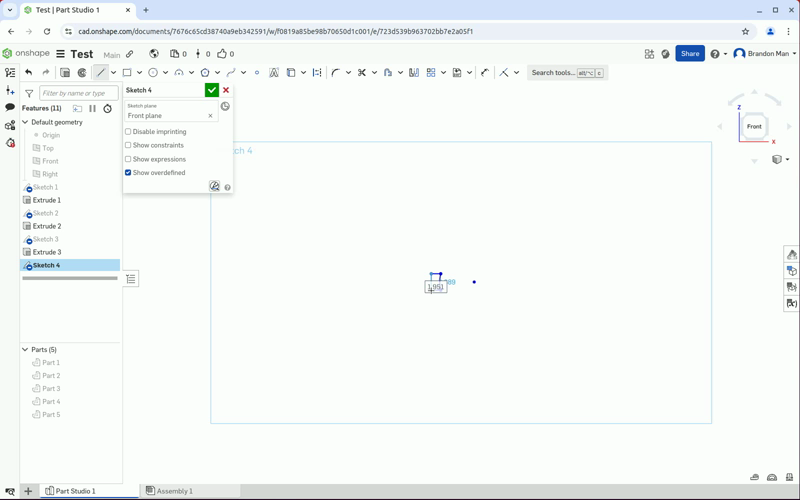
key_up(shift)
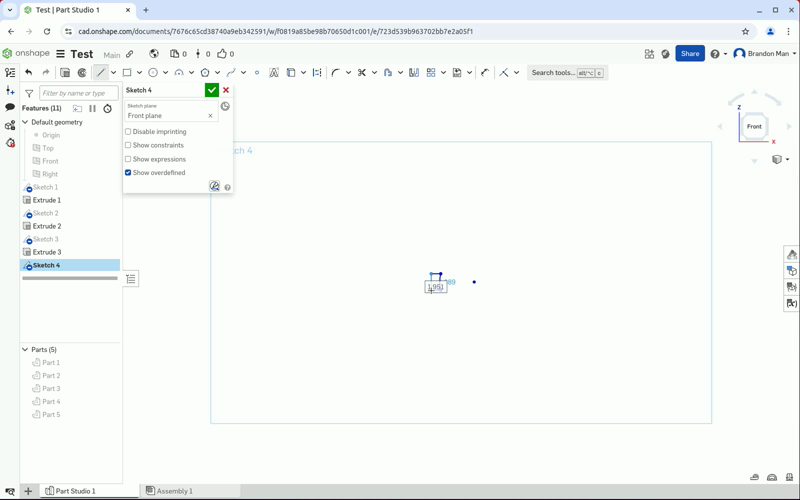
click(431, 290)
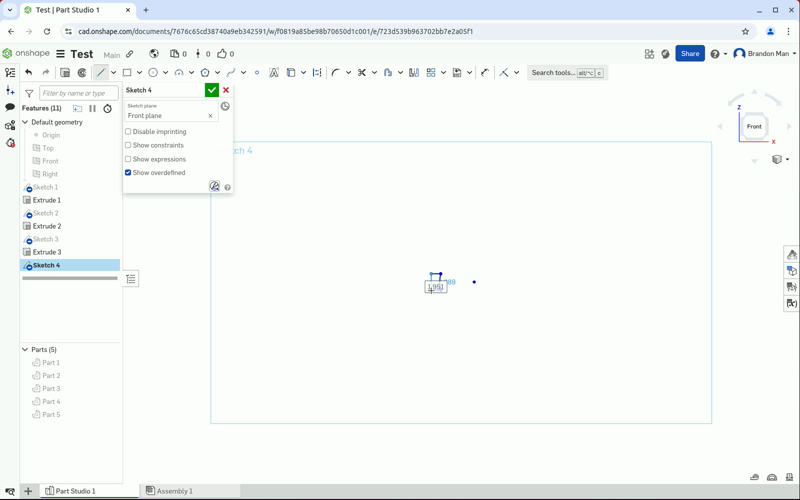
key(esc)
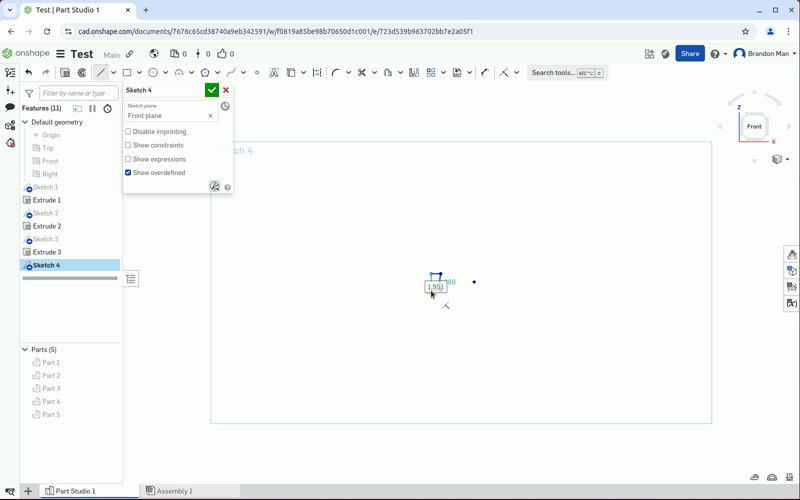
mouse_move(435, 285)
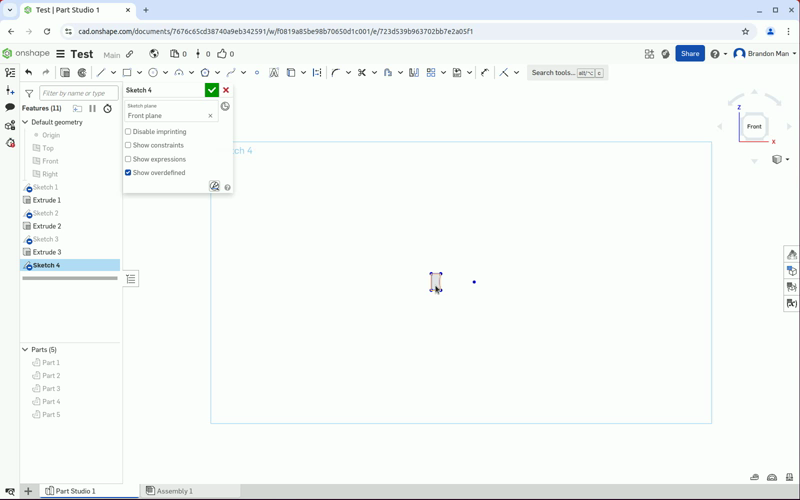
scroll(6)
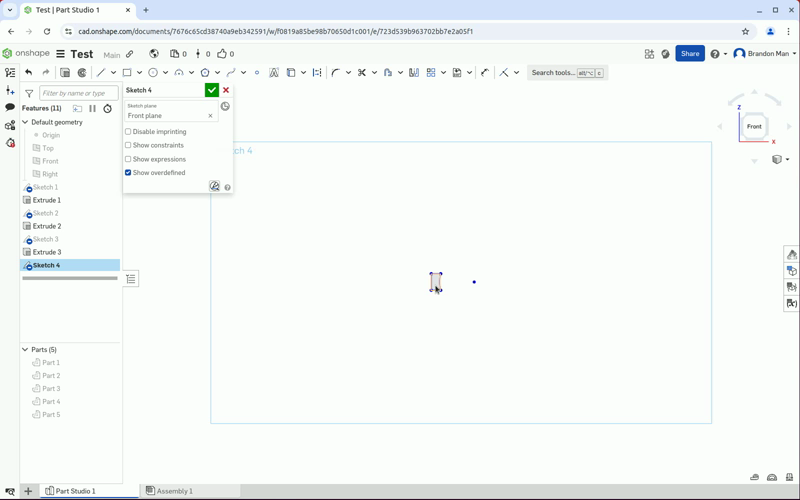
scroll(6)
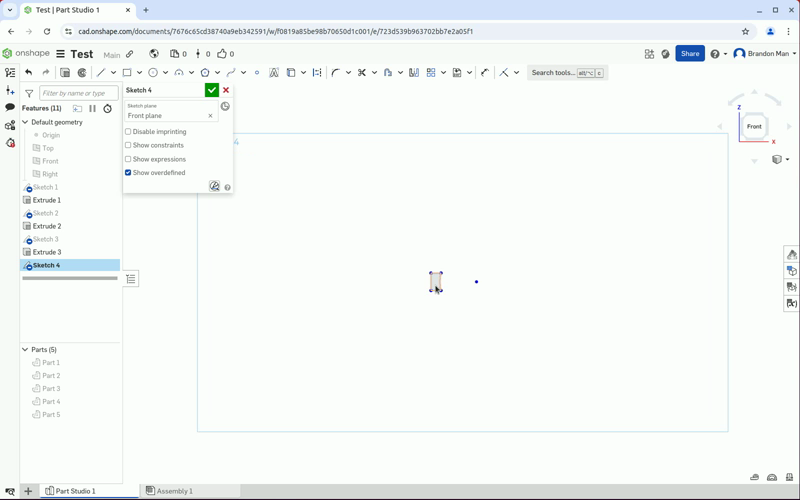
scroll(6)
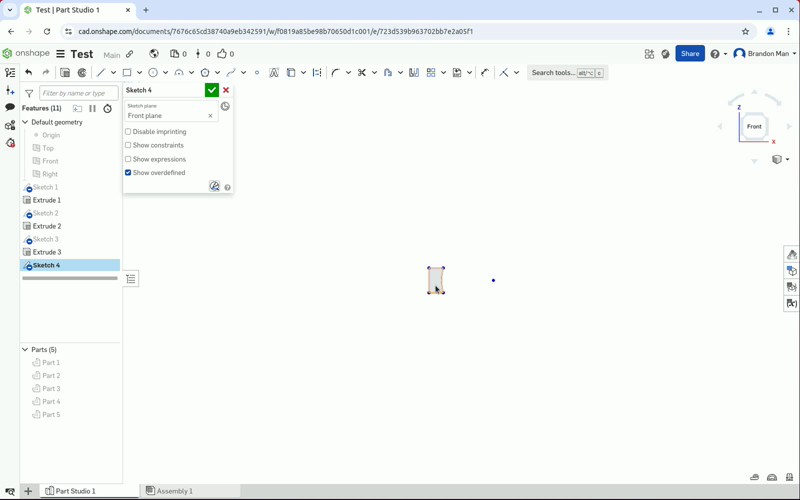
scroll(6)
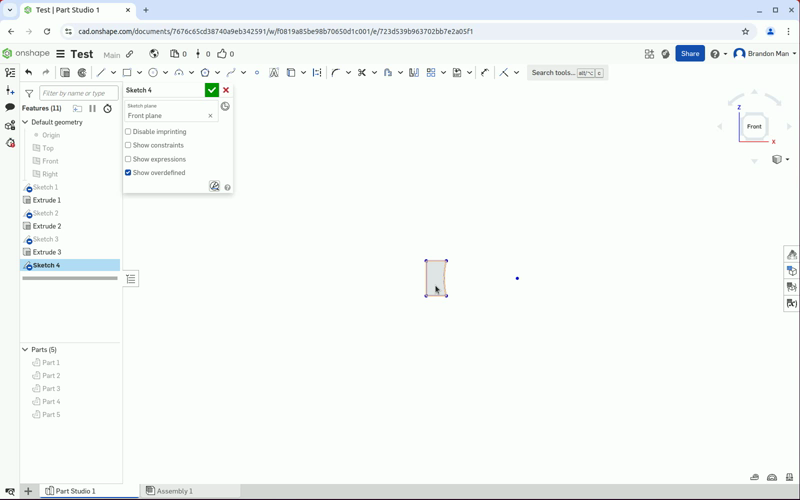
scroll(6)
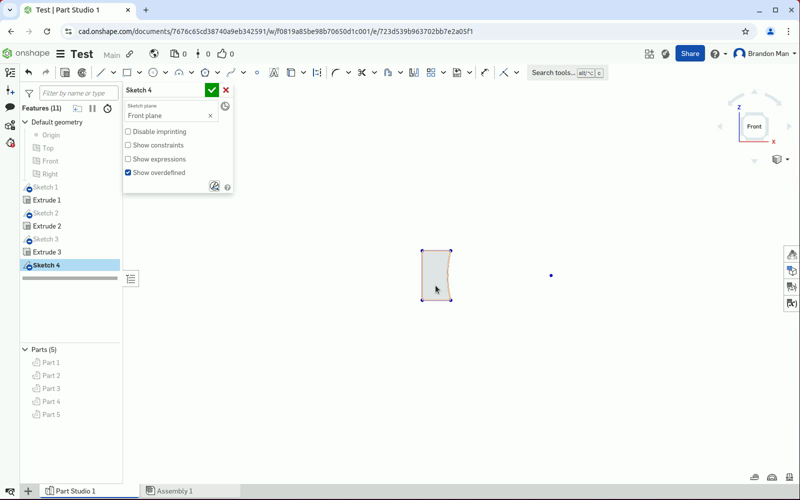
scroll(6)
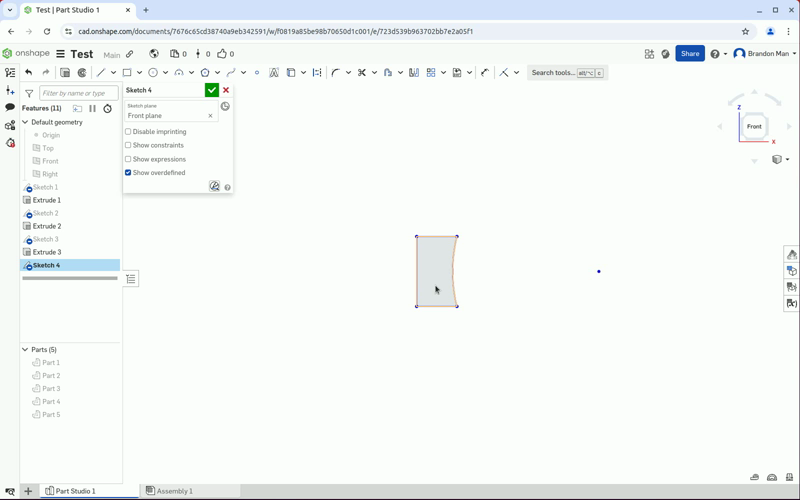
scroll(6)
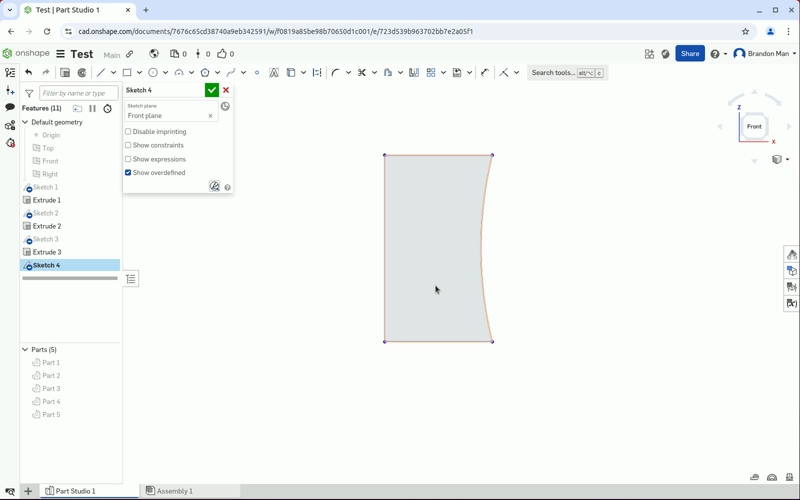
click(435, 285)
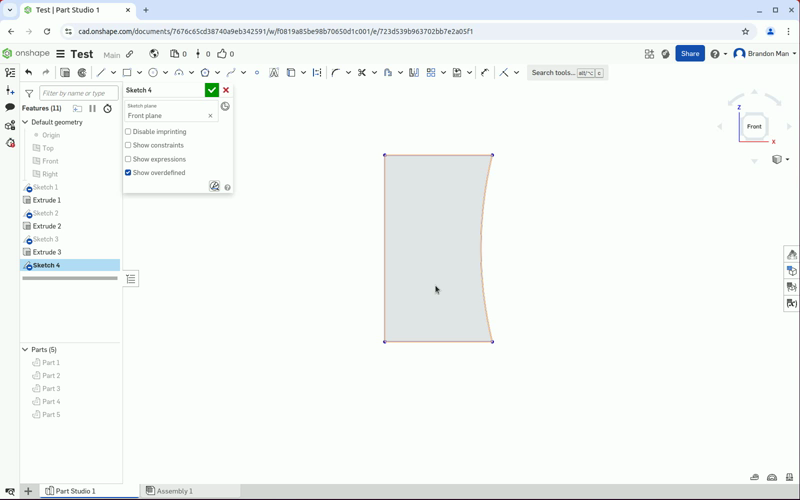
scroll(-6)
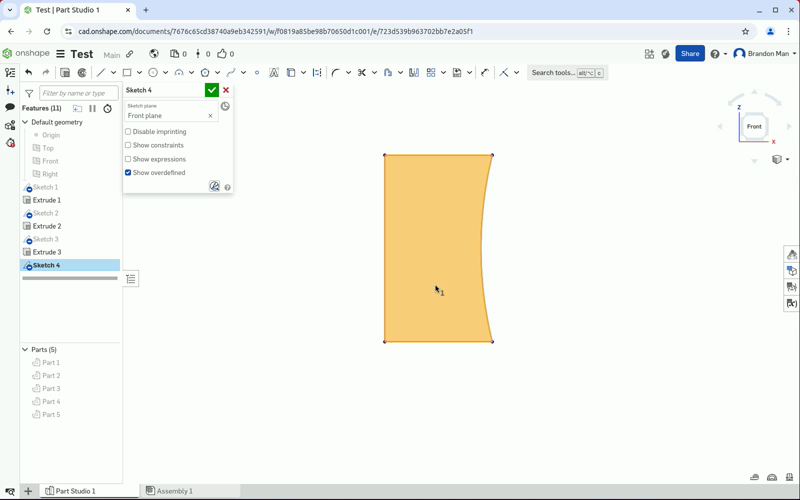
scroll(-6)
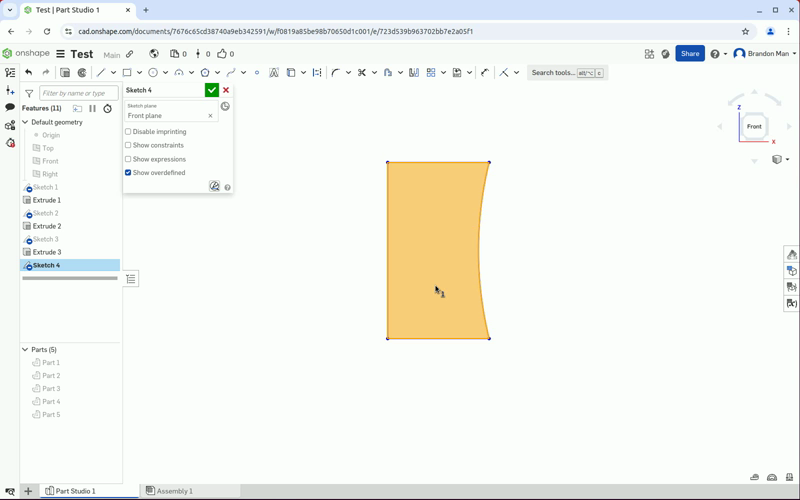
scroll(-6)
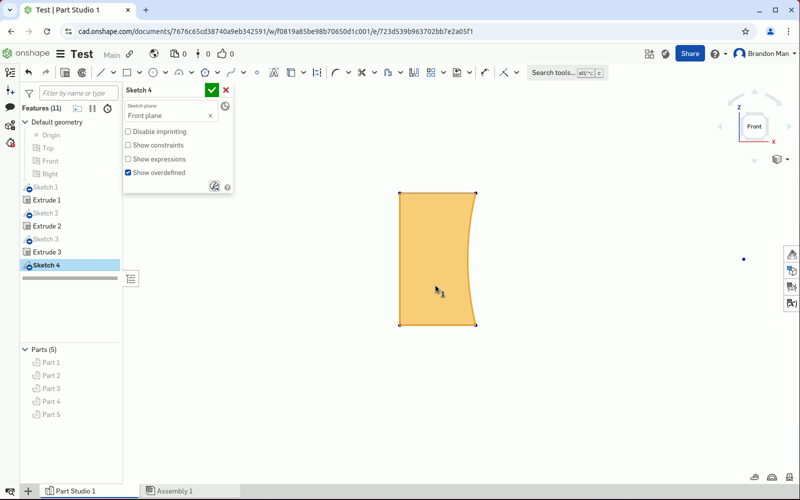
scroll(-6)
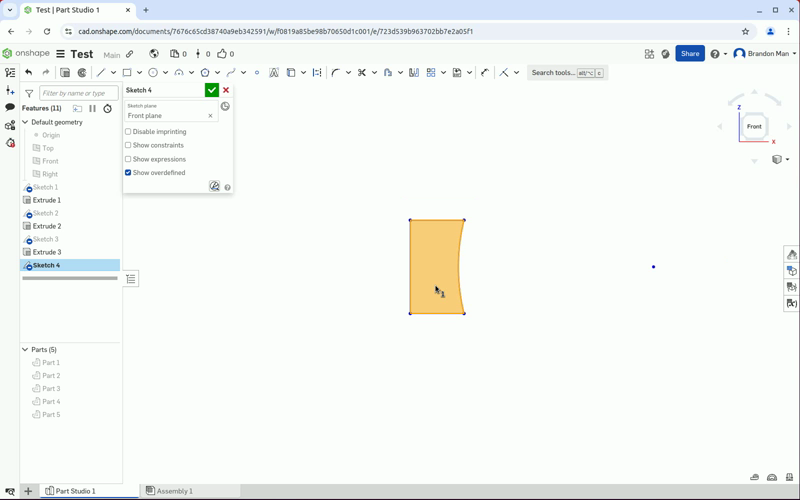
scroll(-6)
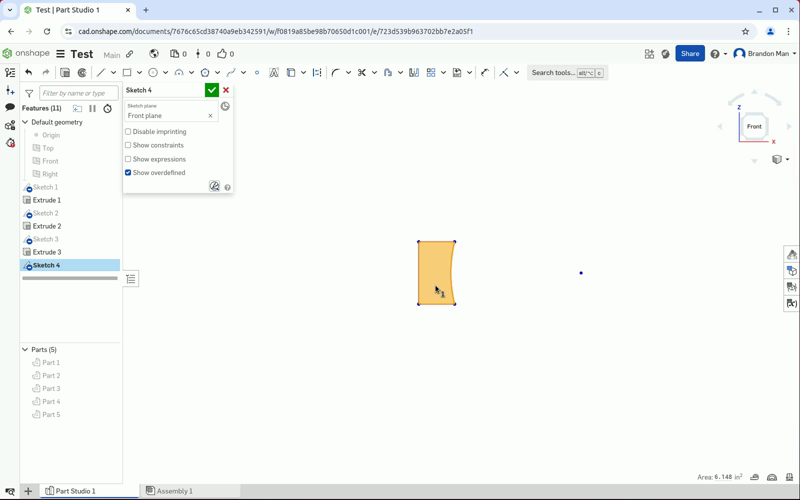
scroll(-6)
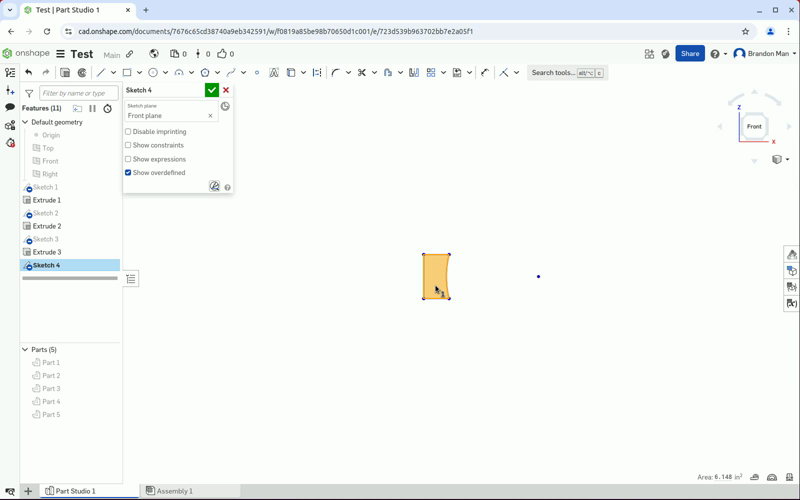
scroll(-6)
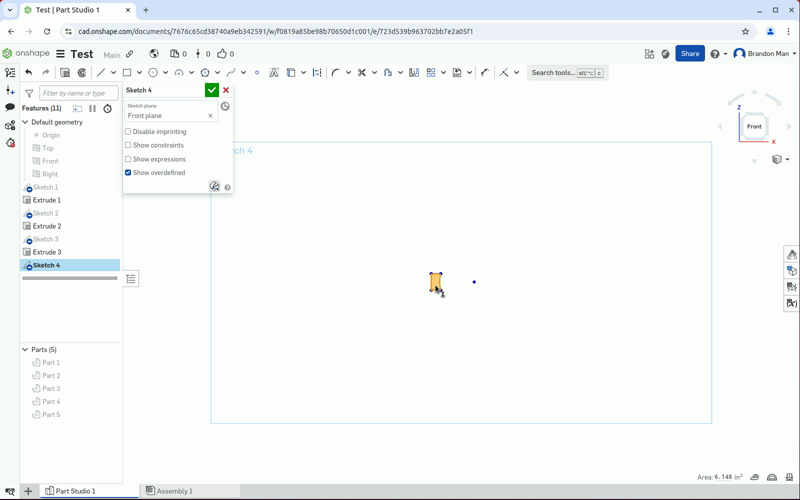
mouse_move(73, 352)
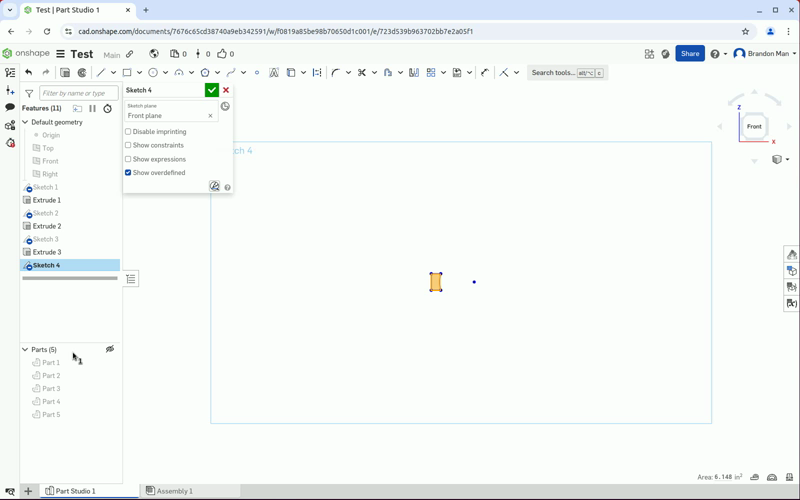
key(shift+y)
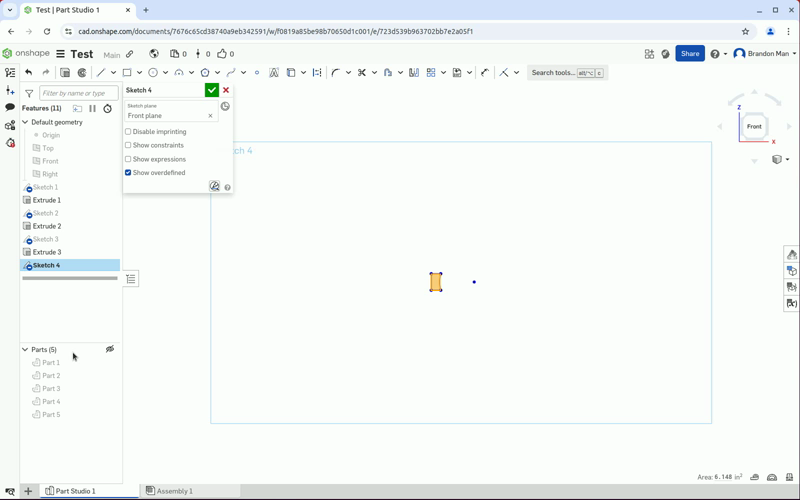
key(shift+e)
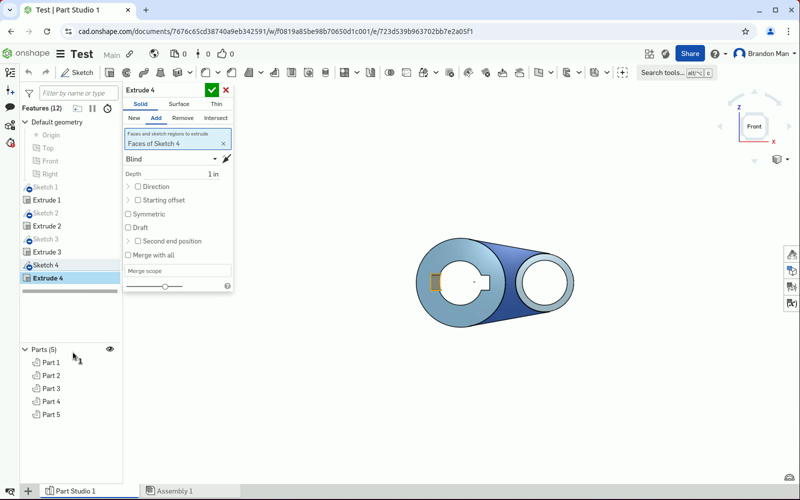
mouse_move(143, 106)
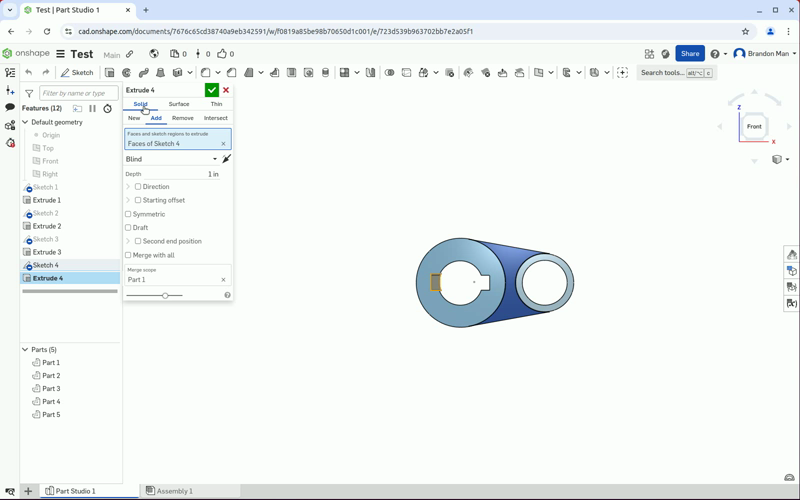
click(143, 106)
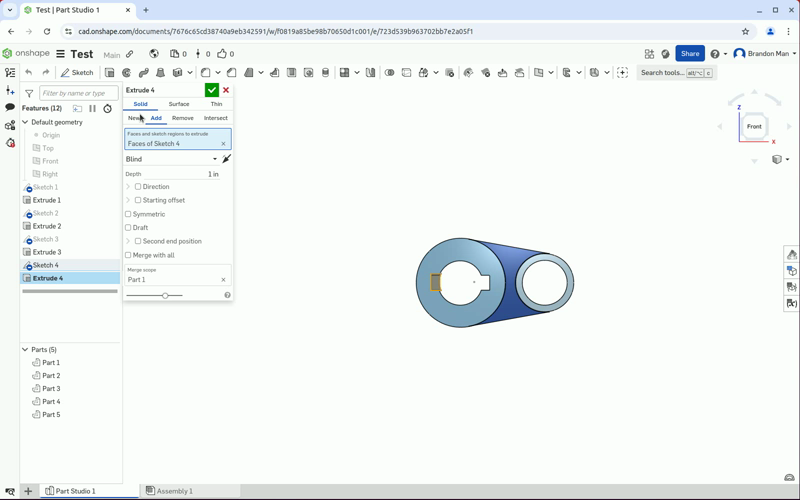
mouse_move(137, 120)
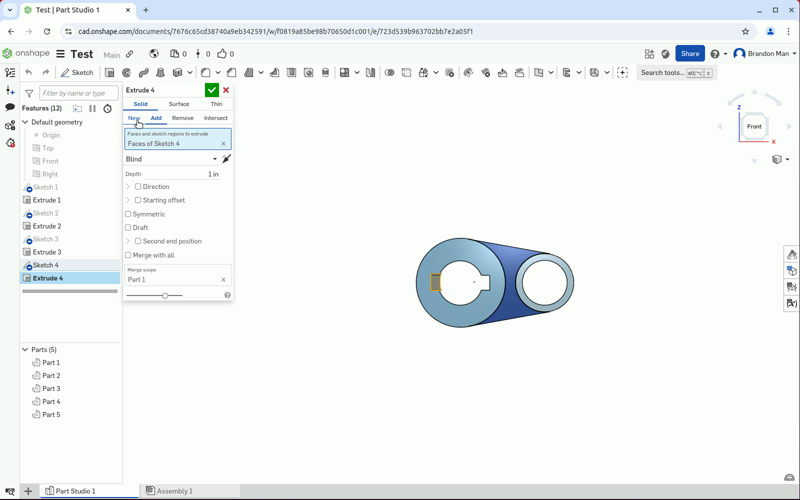
click(137, 120)
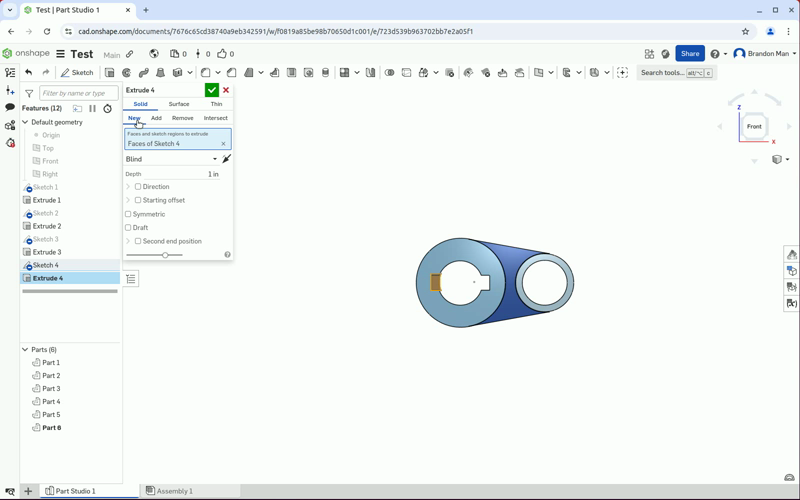
key(tab, 4)
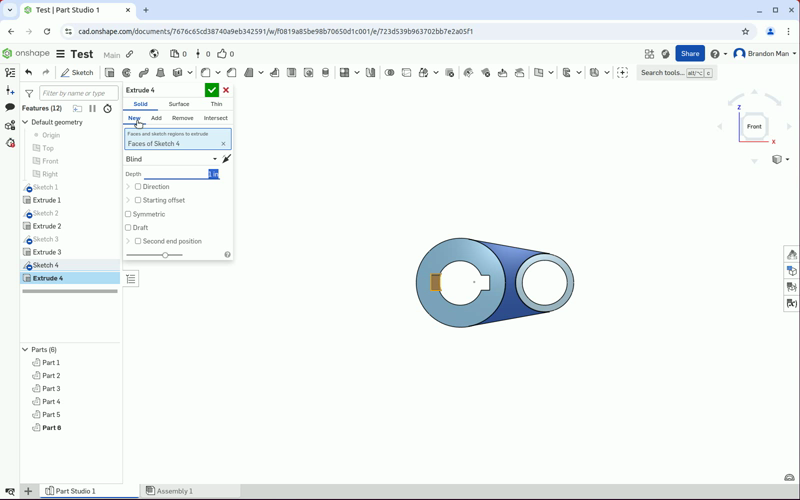
text(7.943)
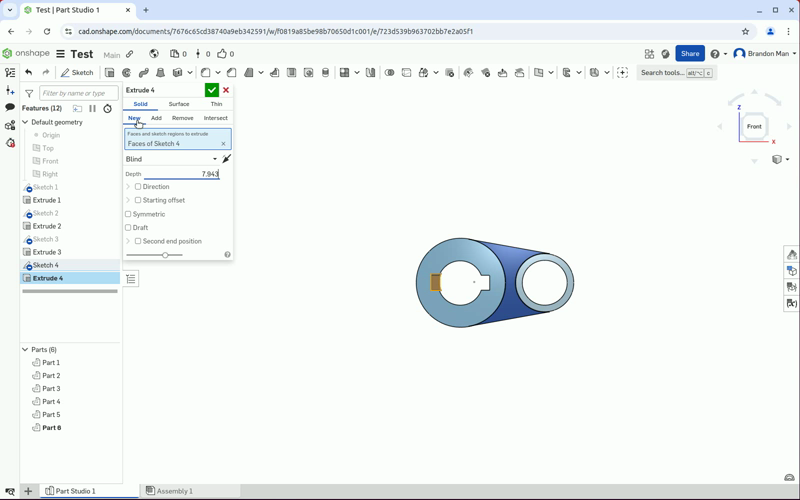
key(enter)
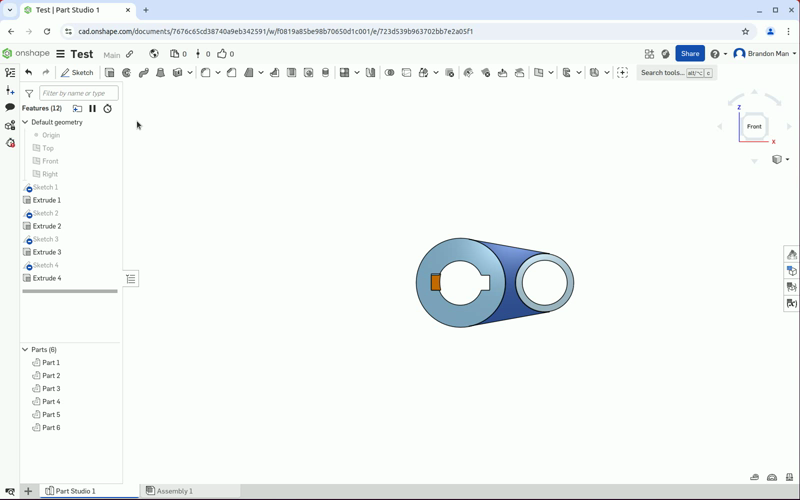
key(shift+h)
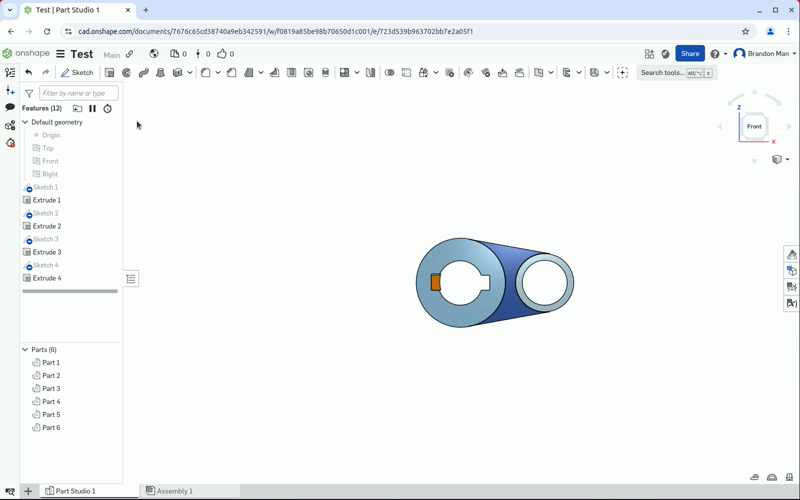
key(shift+h)
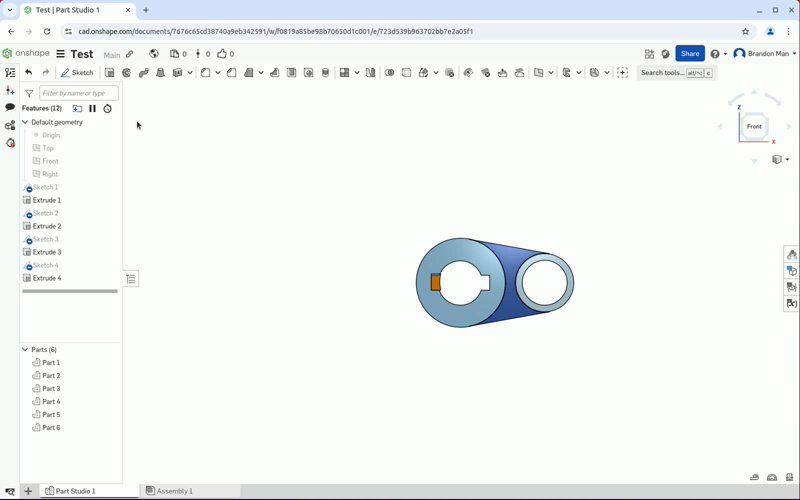
mouse_move(73, 189)
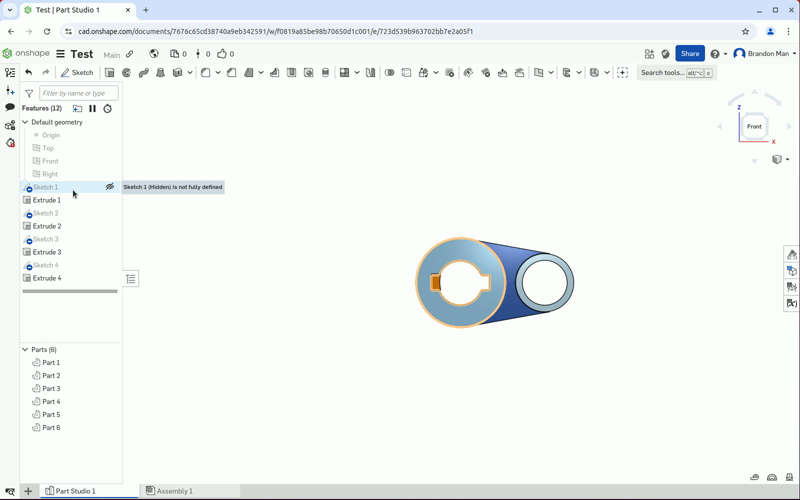
click(73, 189)
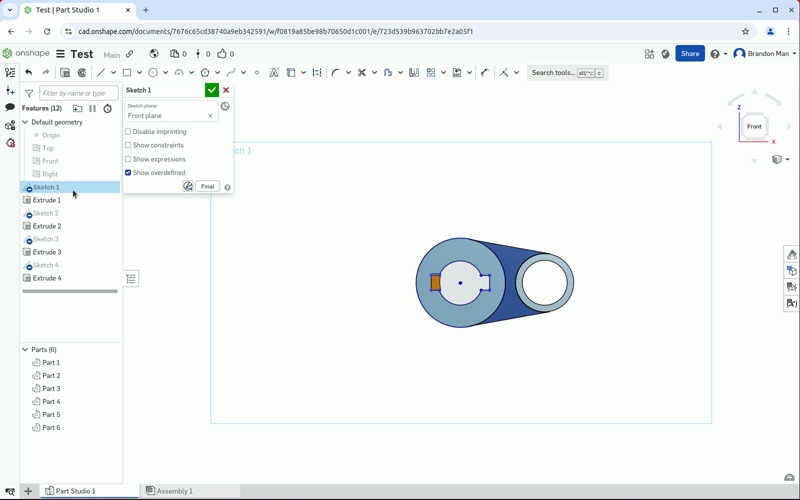
mouse_move(229, 92)
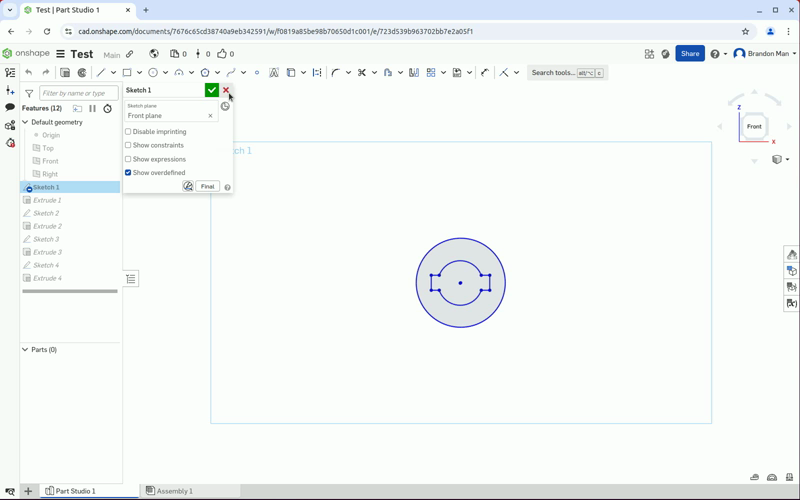
click(229, 92)
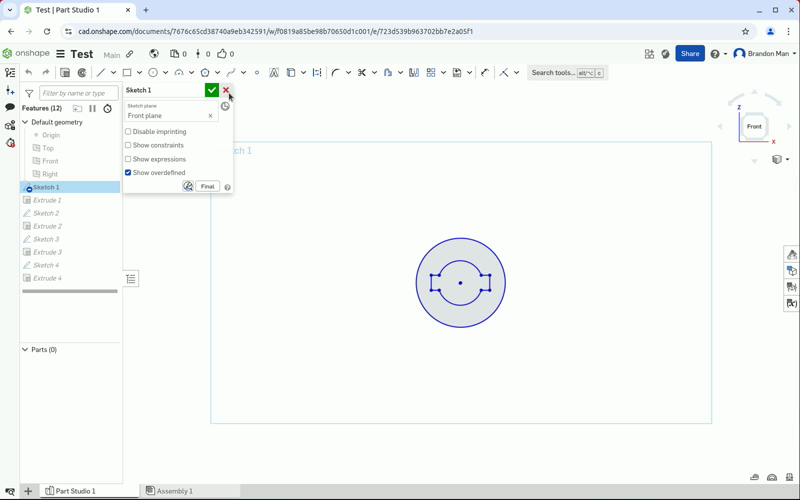
key(shift+s)
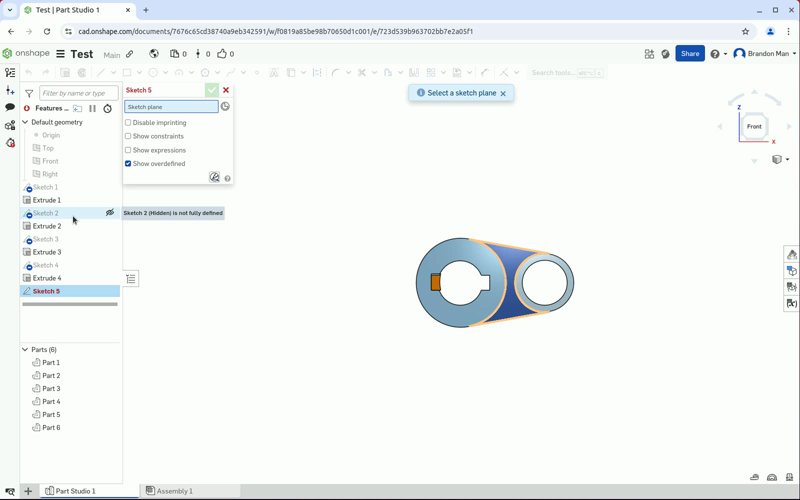
scroll(3)
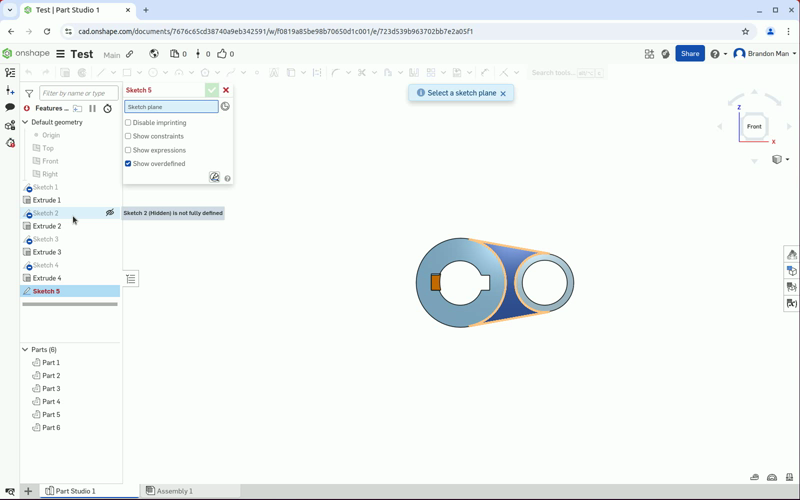
mouse_move(73, 163)
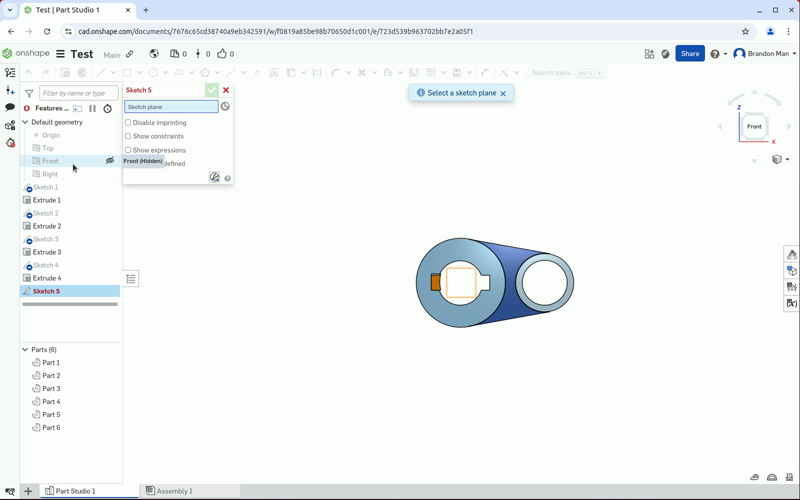
click(73, 163)
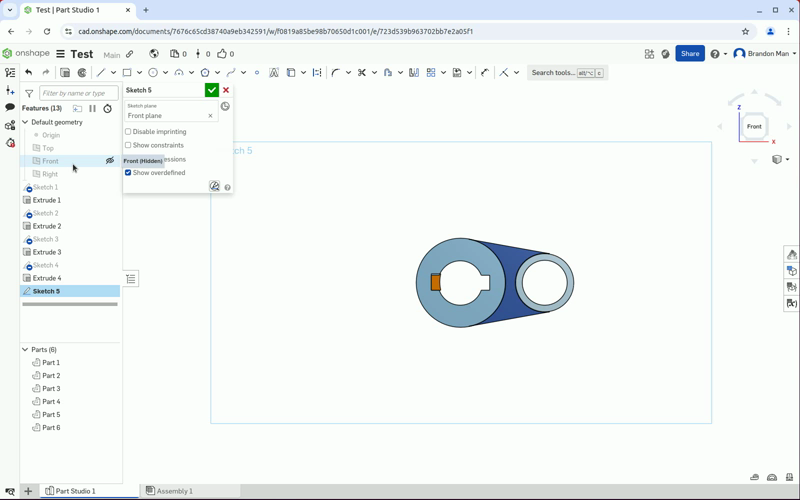
mouse_move(73, 352)
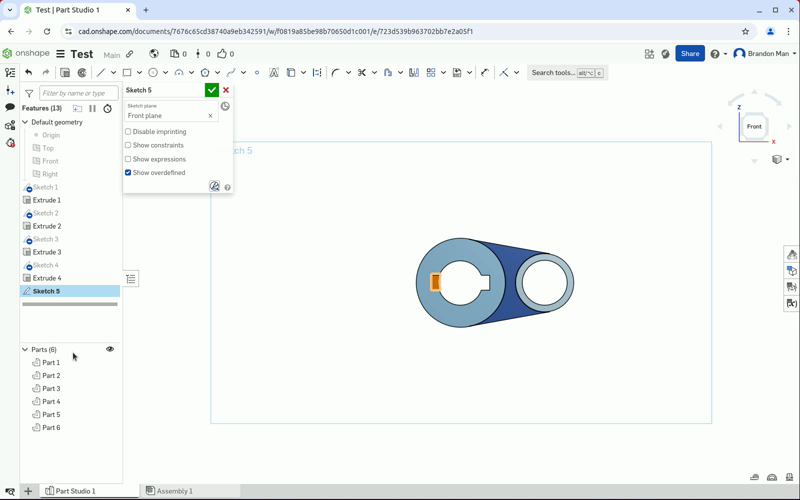
key(y)
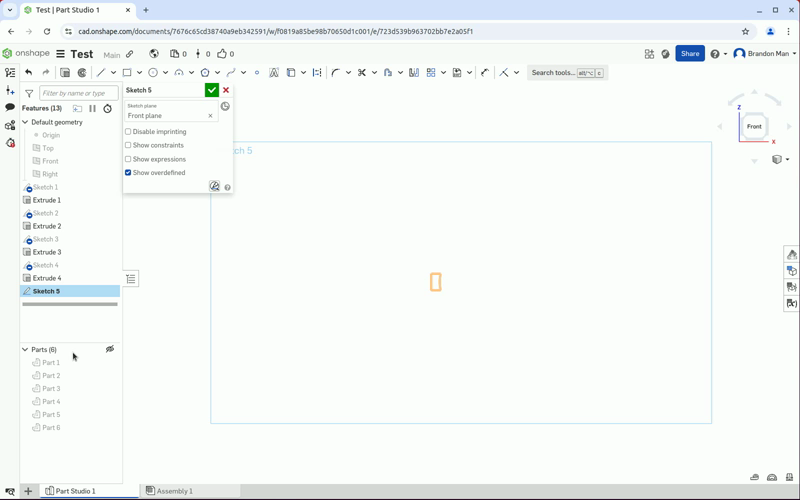
key(c)
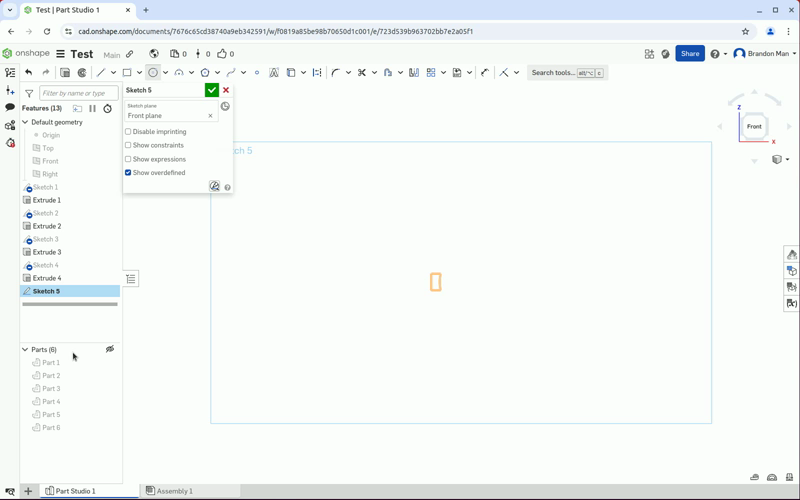
key_down(shift)
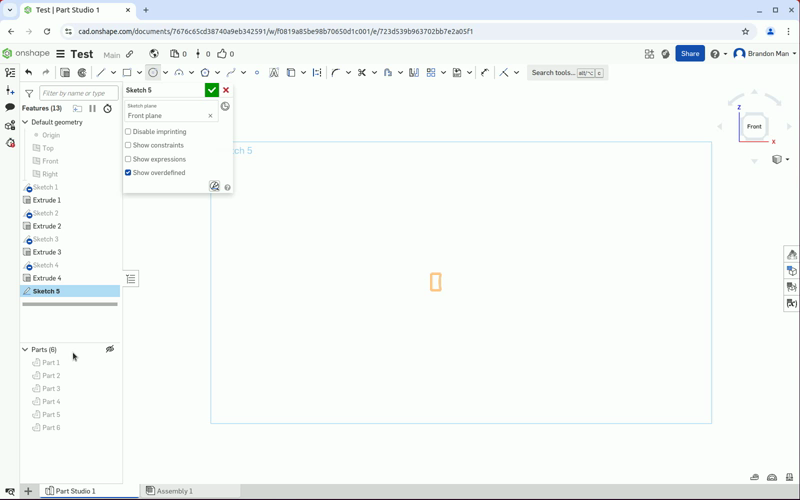
mouse_move(460, 282)
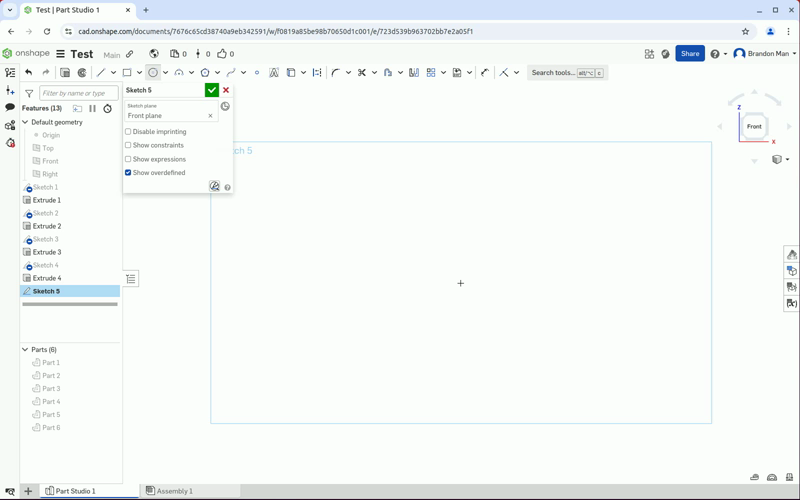
click(460, 282)
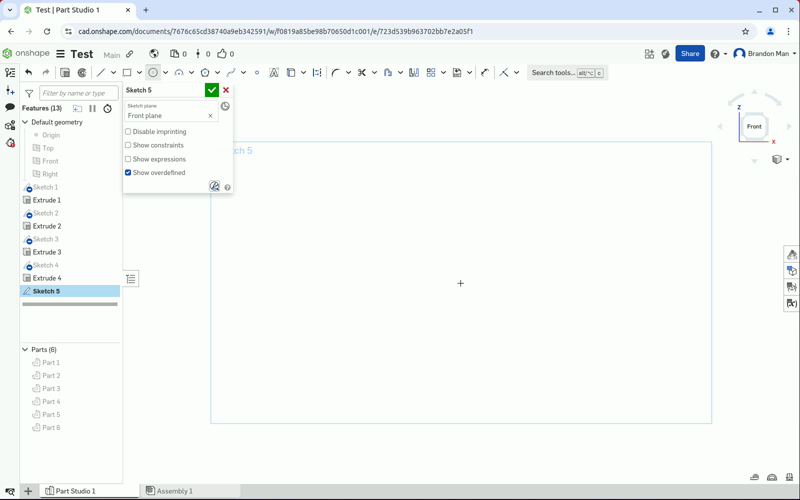
key_up(shift)
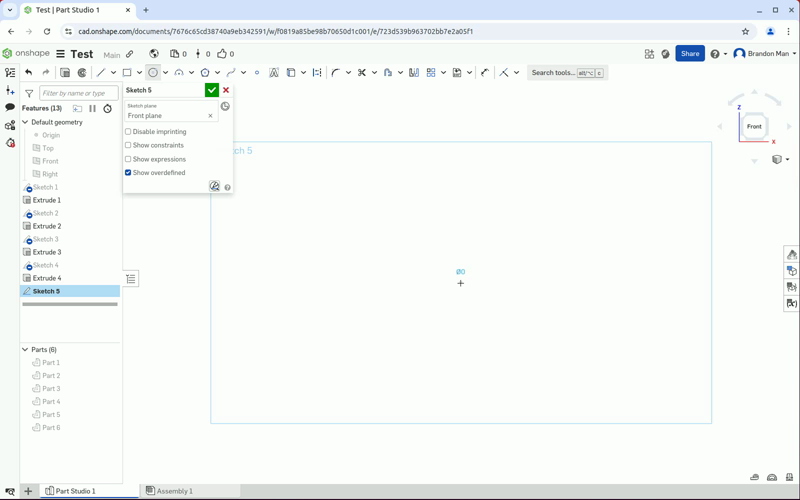
mouse_move(505, 282)
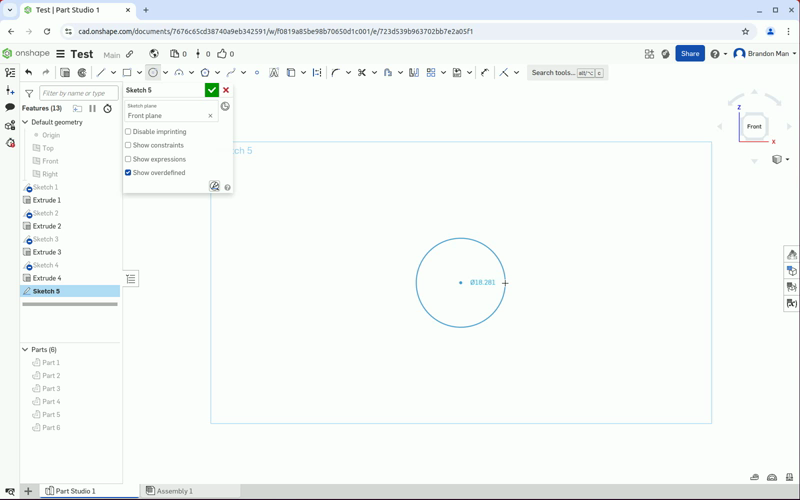
click(505, 282)
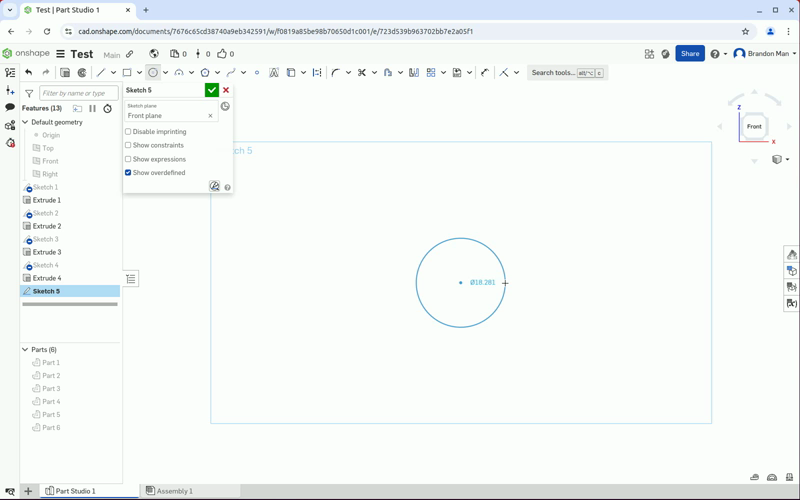
key(esc)
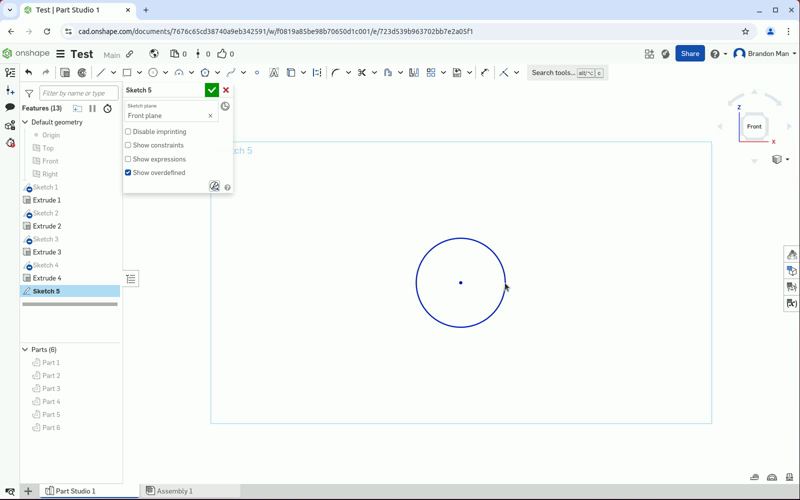
key(l)
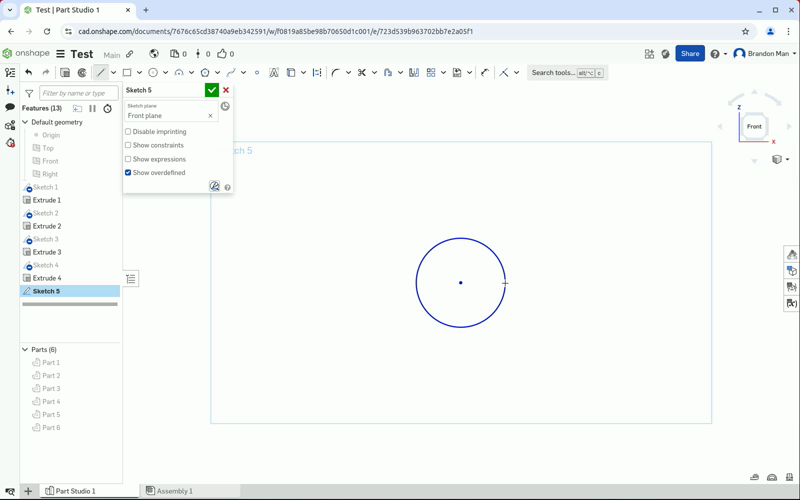
key_down(shift)
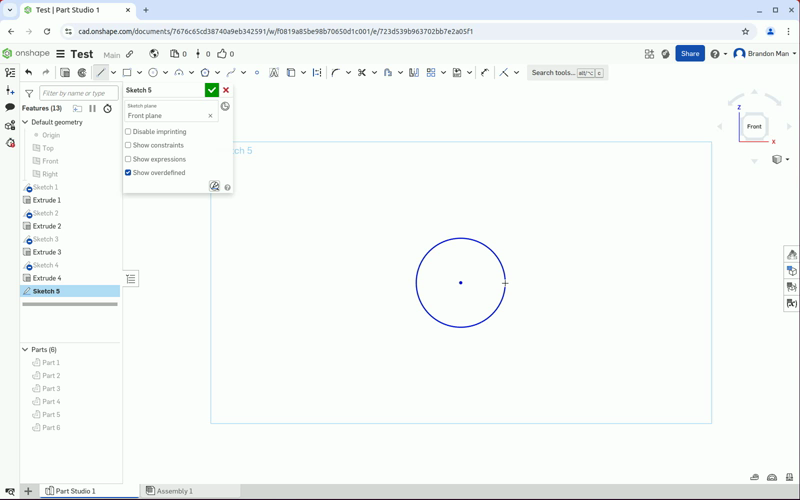
mouse_move(431, 290)
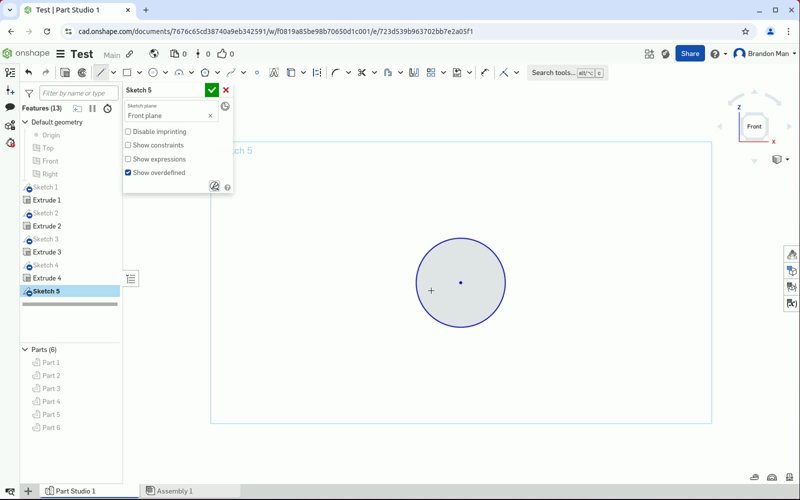
click(431, 290)
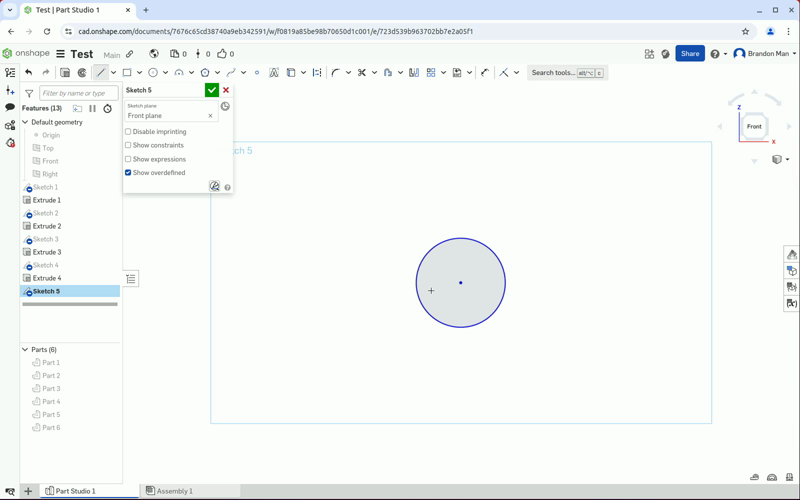
key_up(shift)
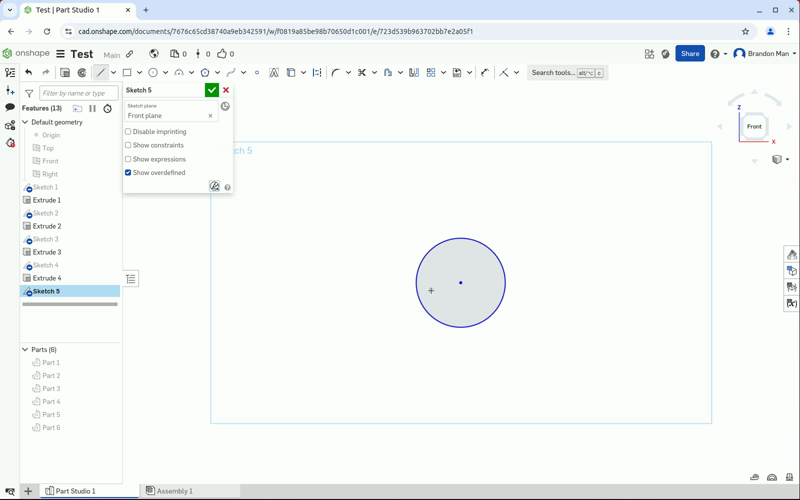
key_down(shift)
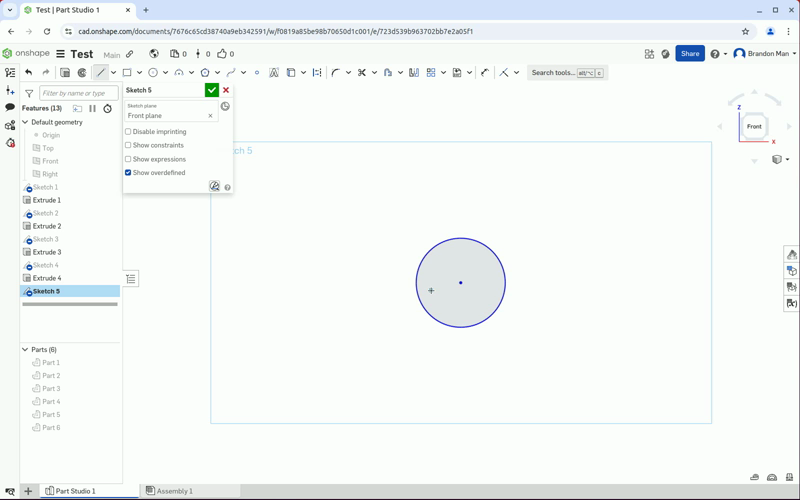
mouse_move(461, 290)
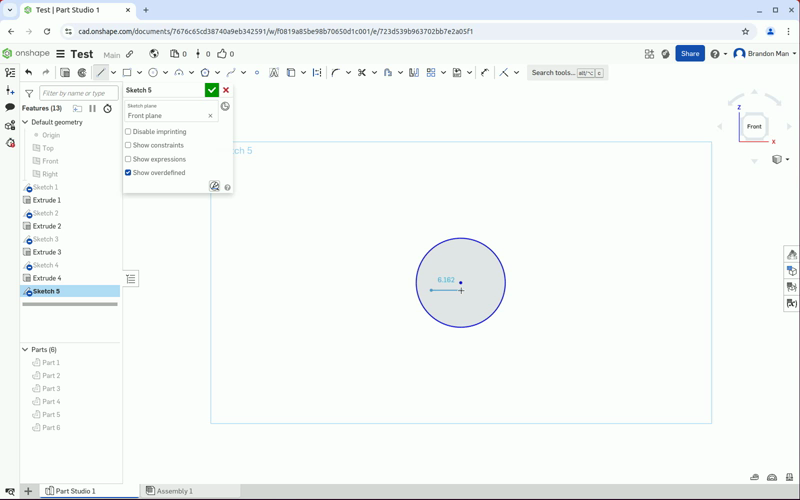
mouse_move(439, 290)
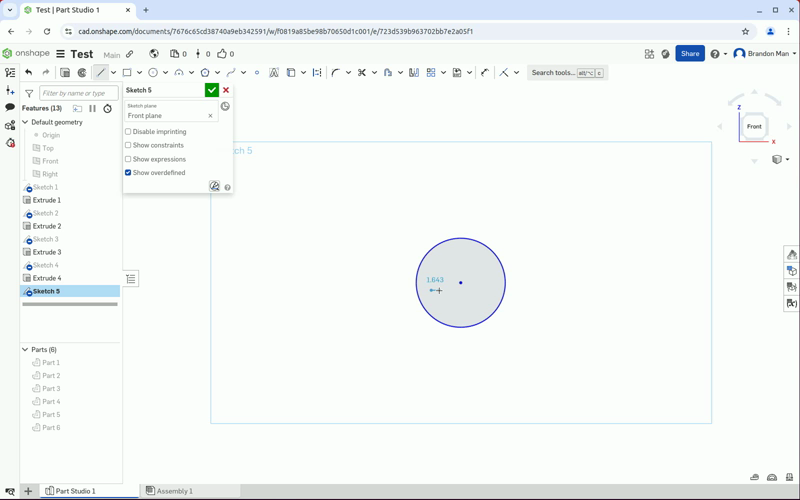
click(439, 290)
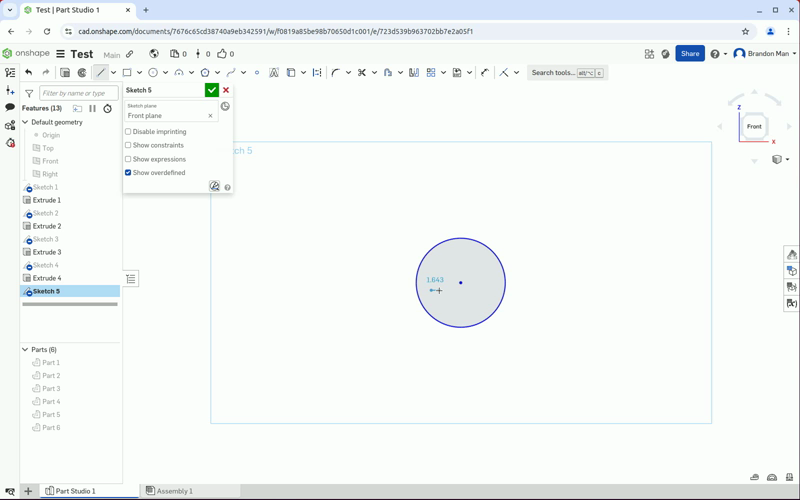
key_up(shift)
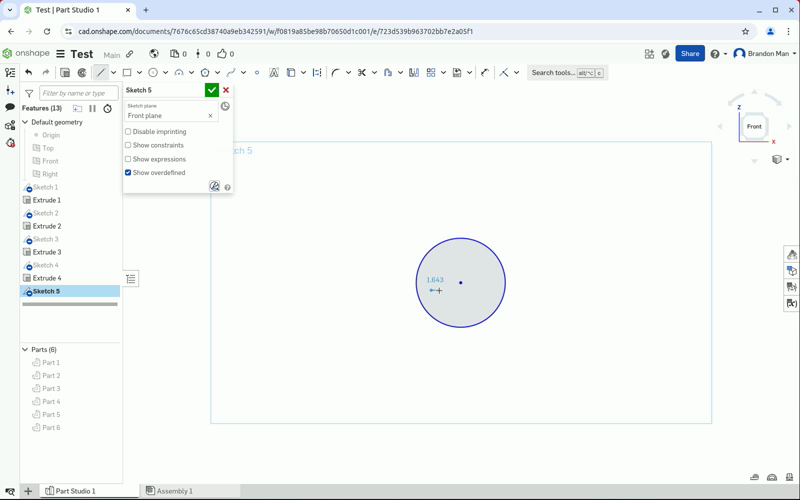
key(esc)
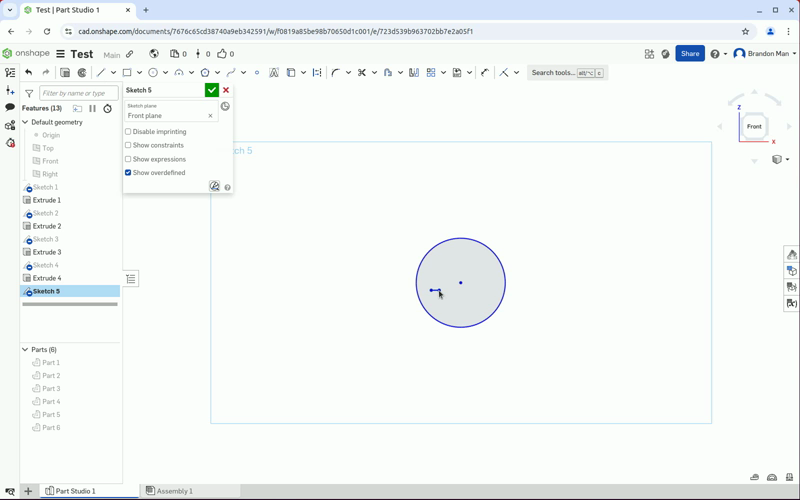
key(a)
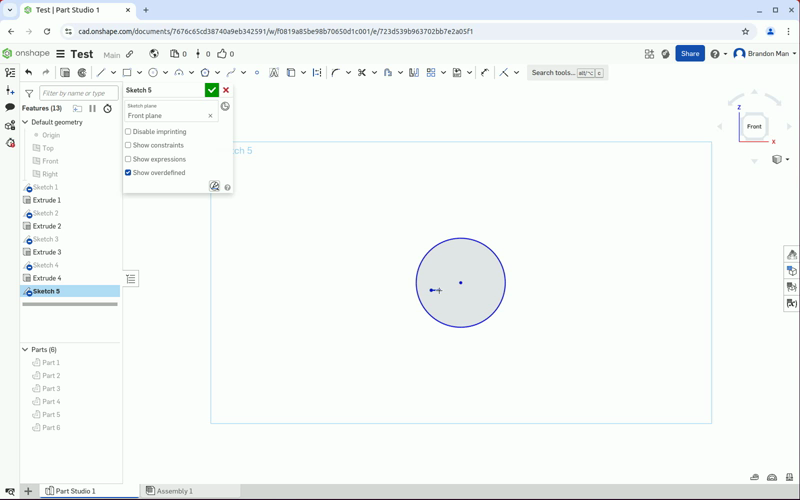
mouse_move(439, 290)
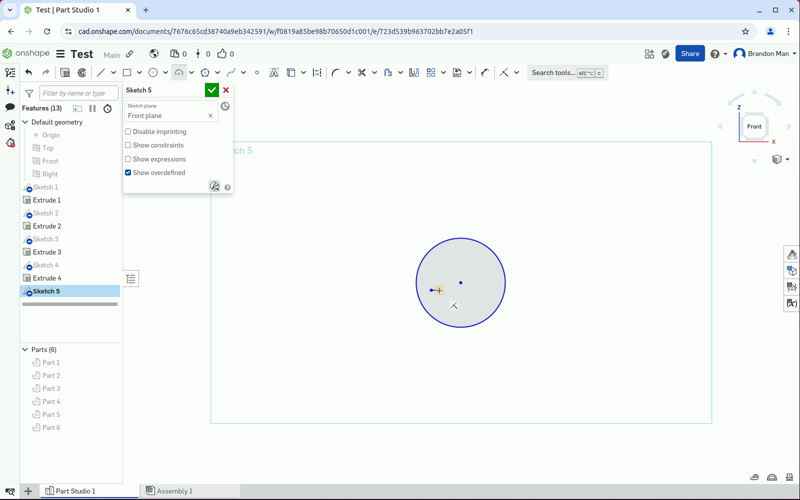
click(439, 290)
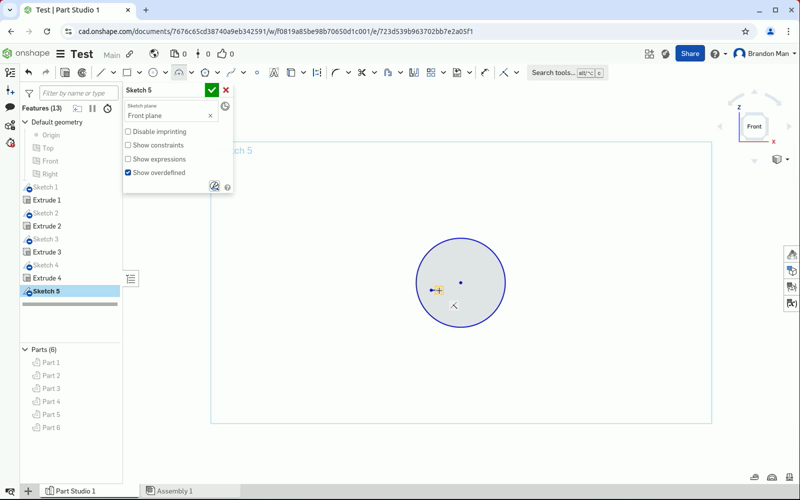
key_down(shift)
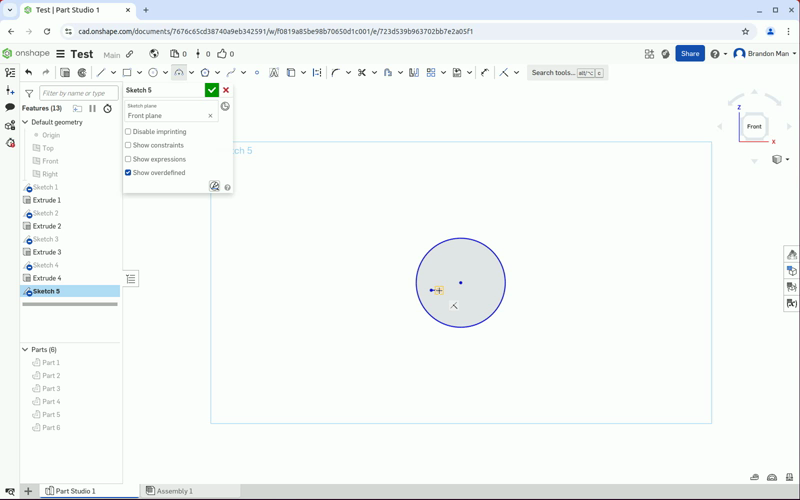
mouse_move(481, 290)
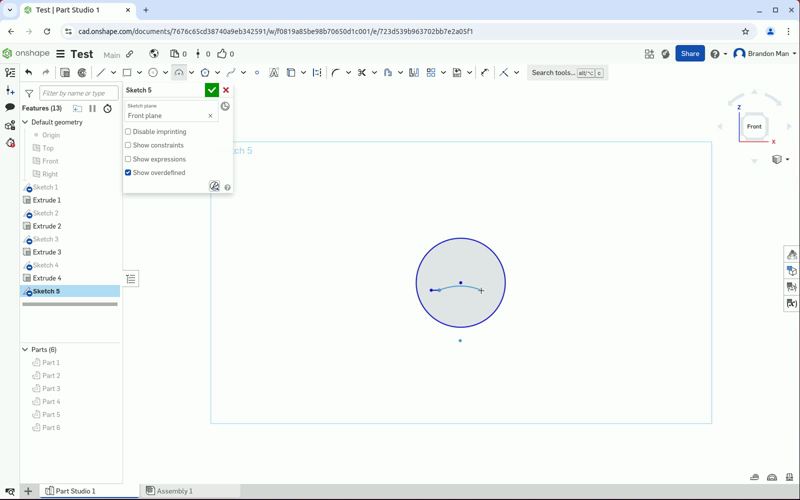
click(481, 290)
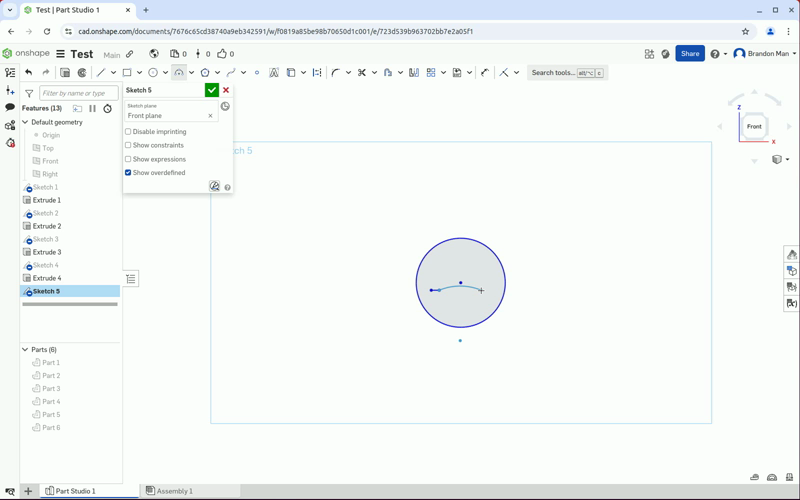
mouse_move(460, 305)
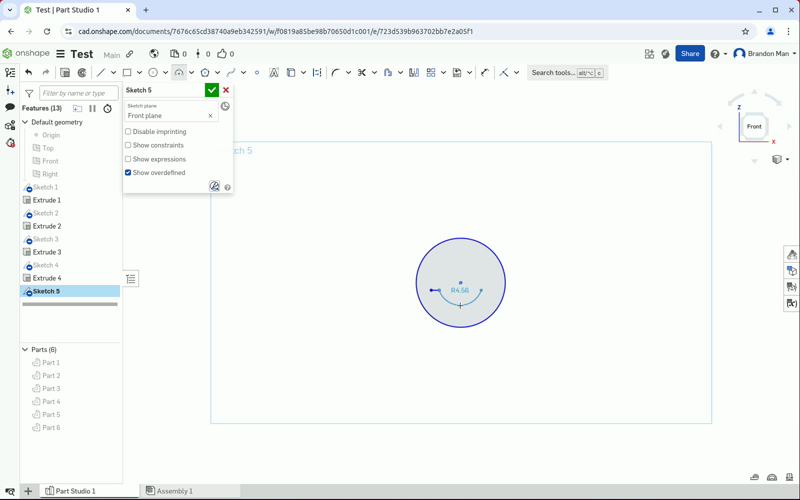
click(460, 305)
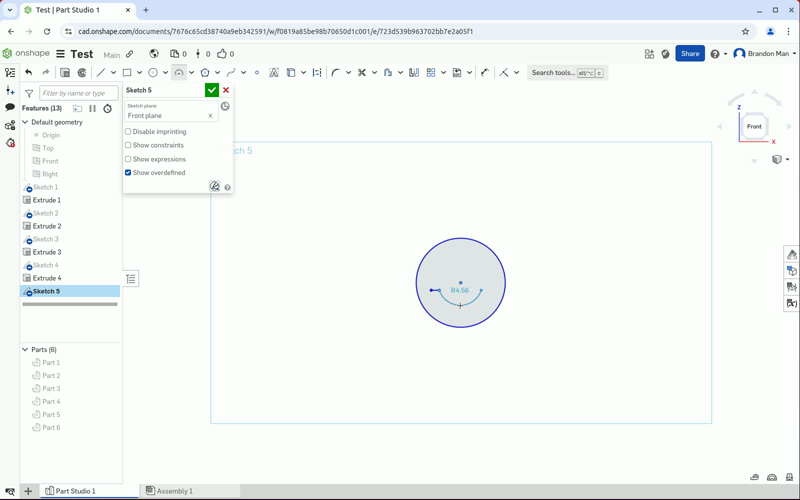
key_up(shift)
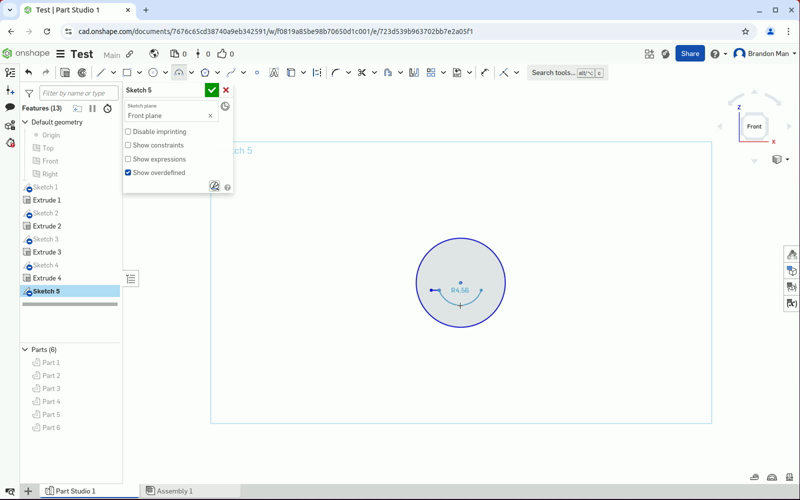
key(esc)
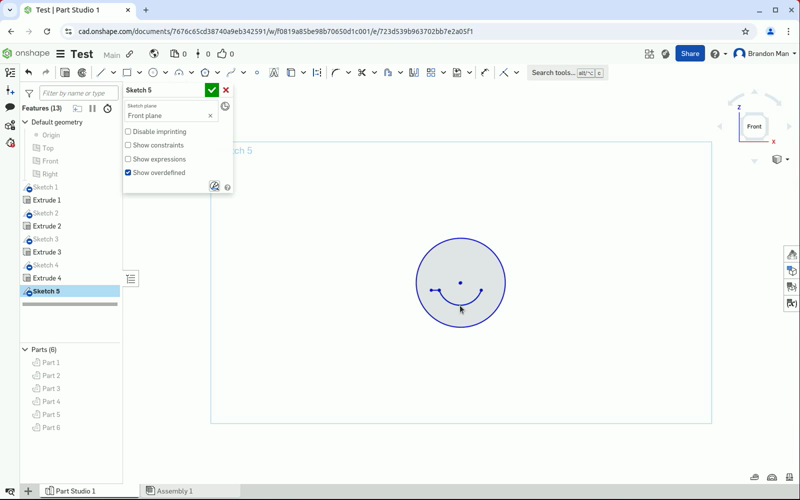
key(l)
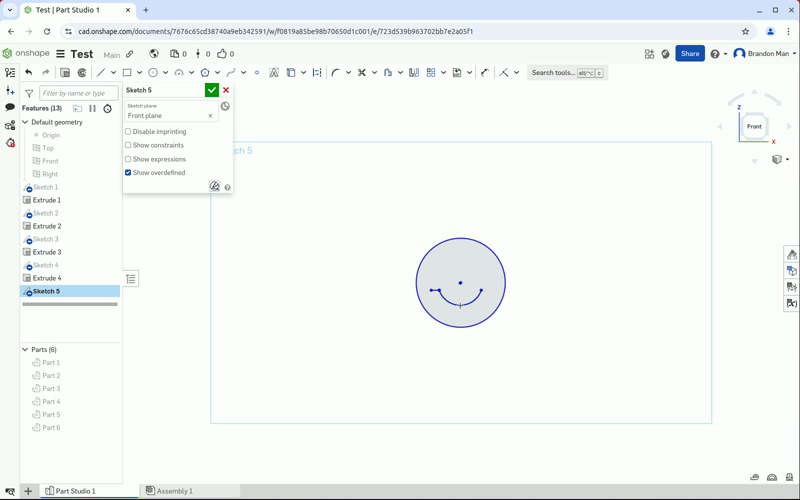
mouse_move(481, 290)
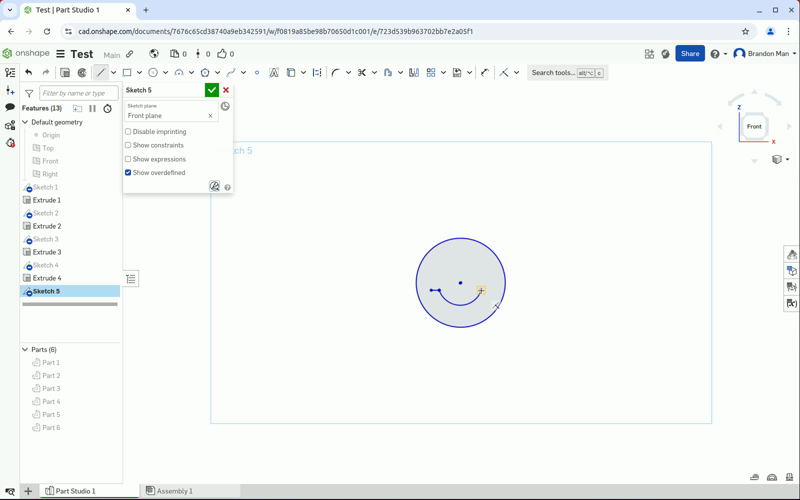
click(481, 290)
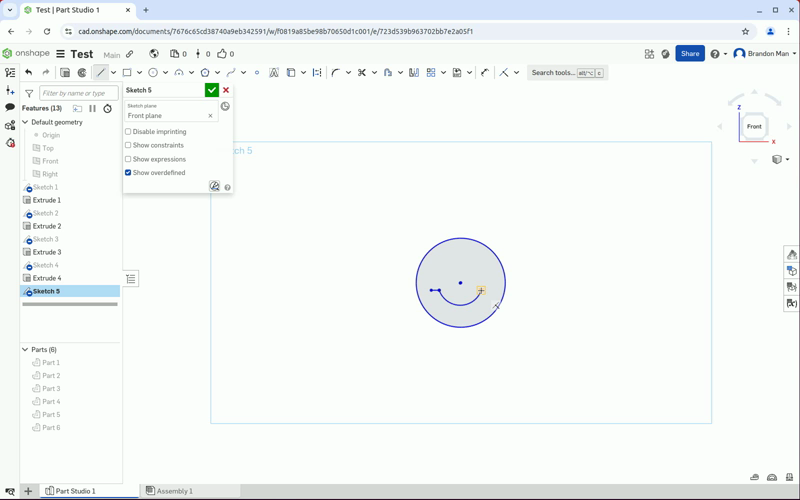
key_down(shift)
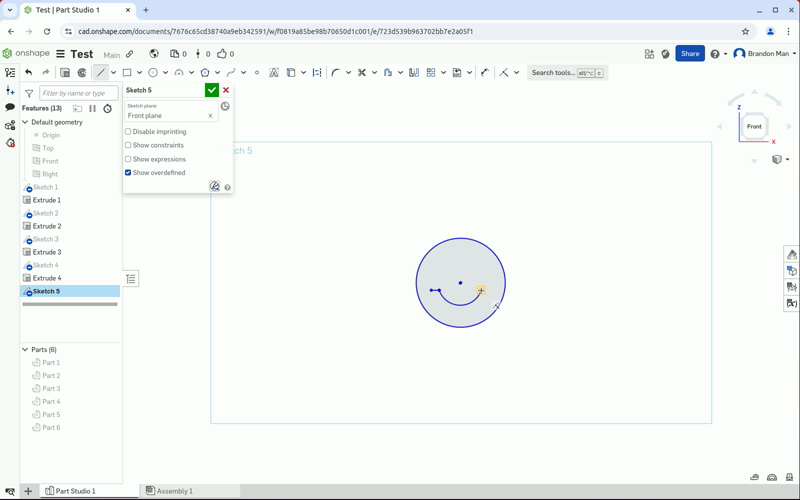
mouse_move(511, 290)
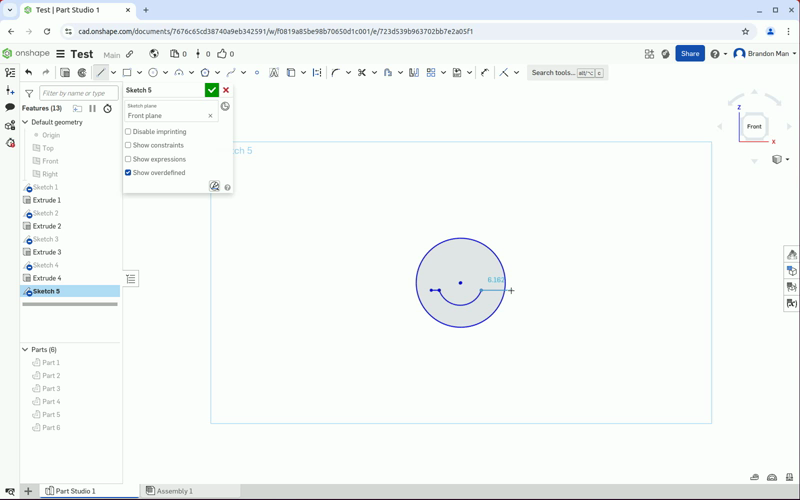
mouse_move(489, 290)
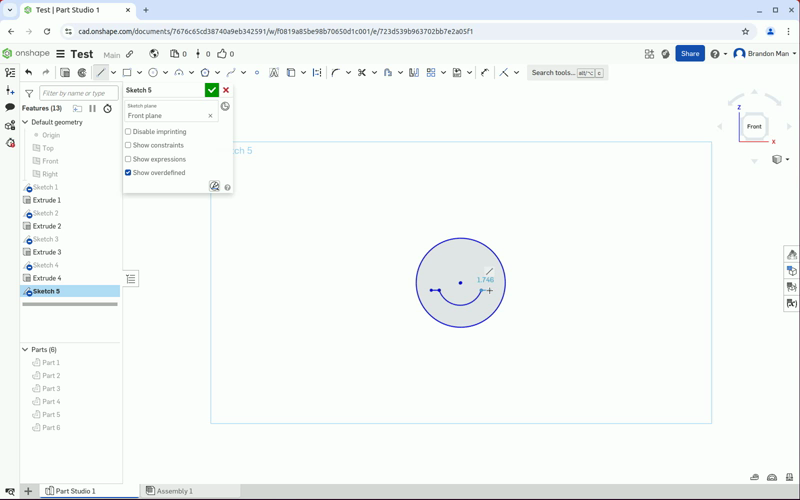
click(489, 290)
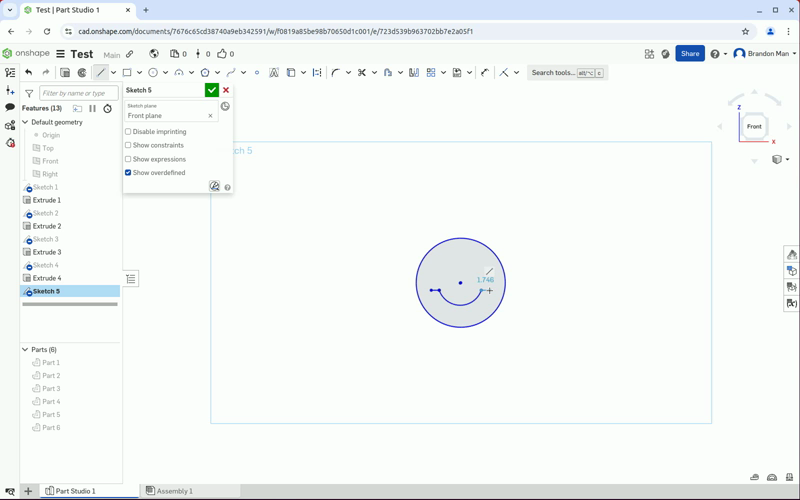
key_up(shift)
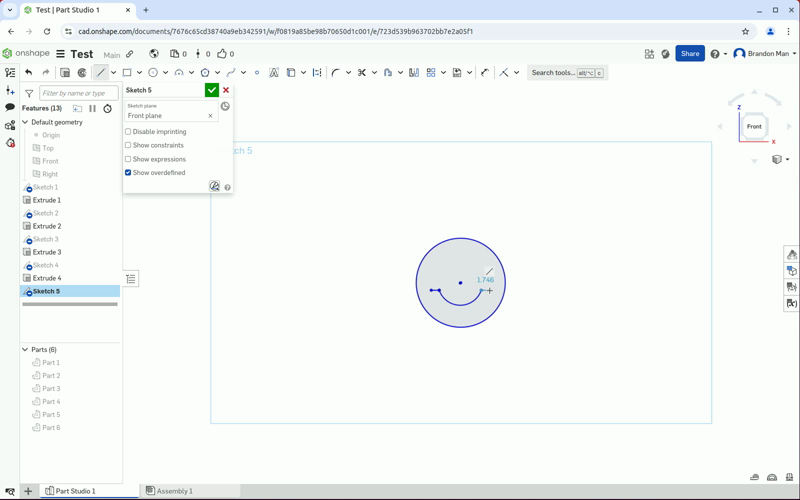
key_down(shift)
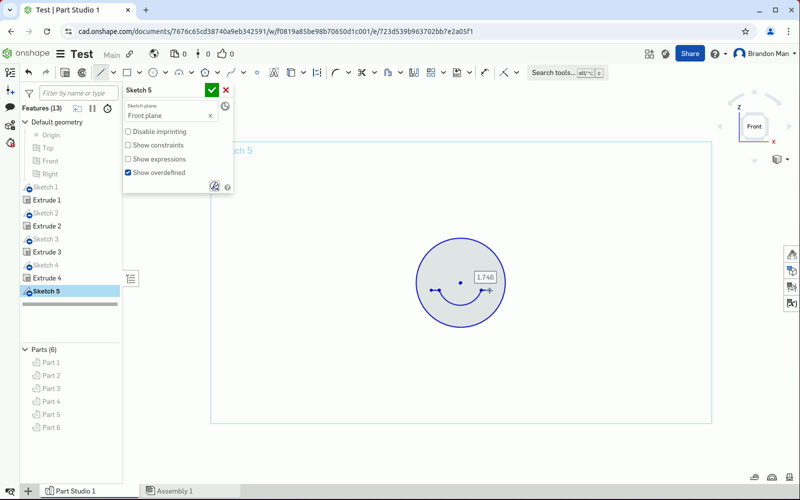
mouse_move(519, 290)
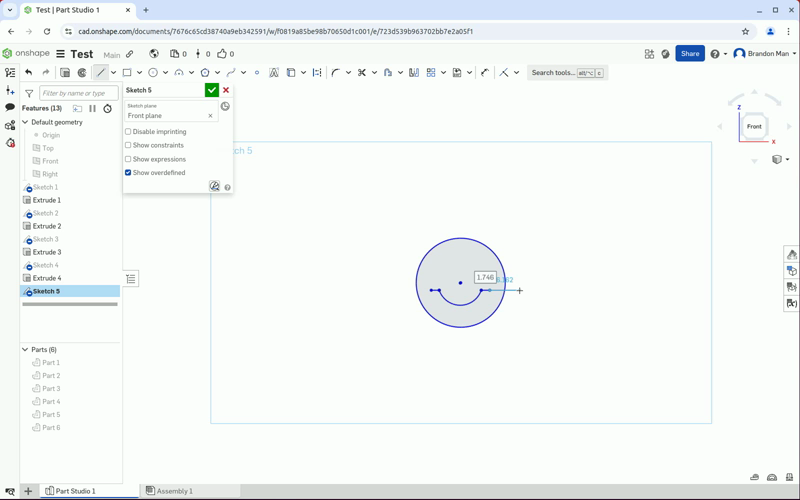
mouse_move(489, 275)
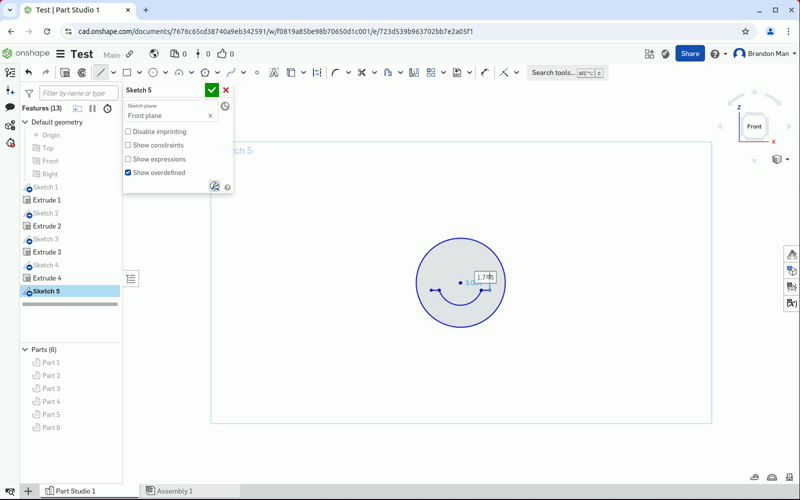
click(489, 275)
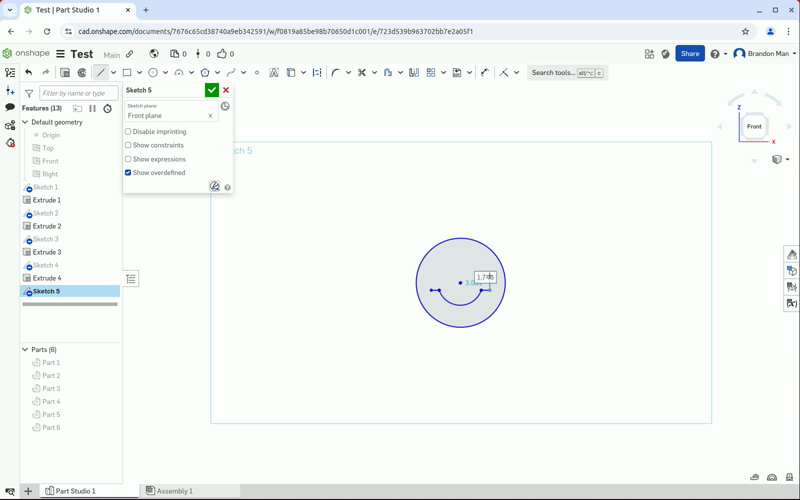
key_up(shift)
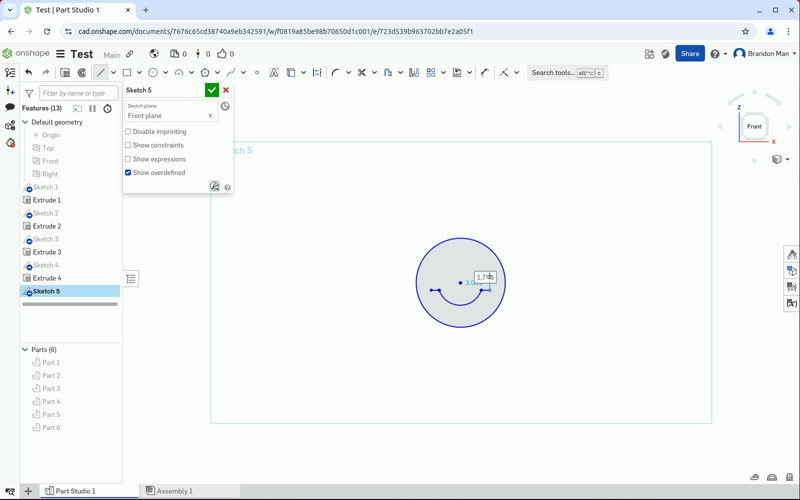
key_down(shift)
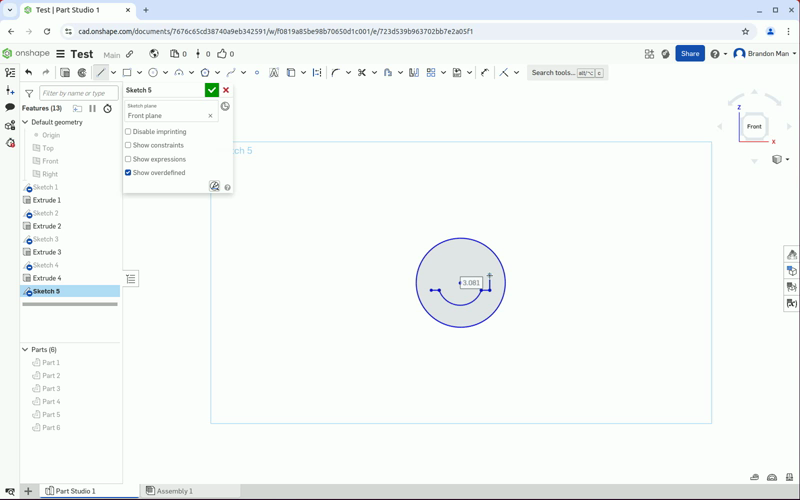
mouse_move(519, 275)
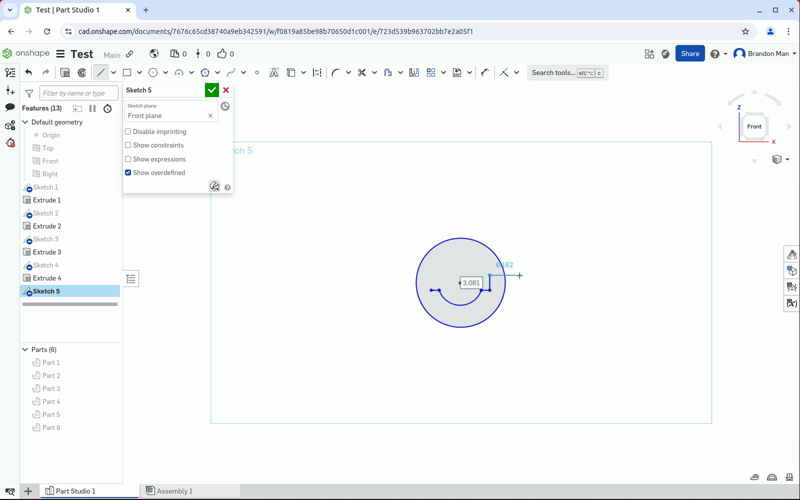
mouse_move(481, 275)
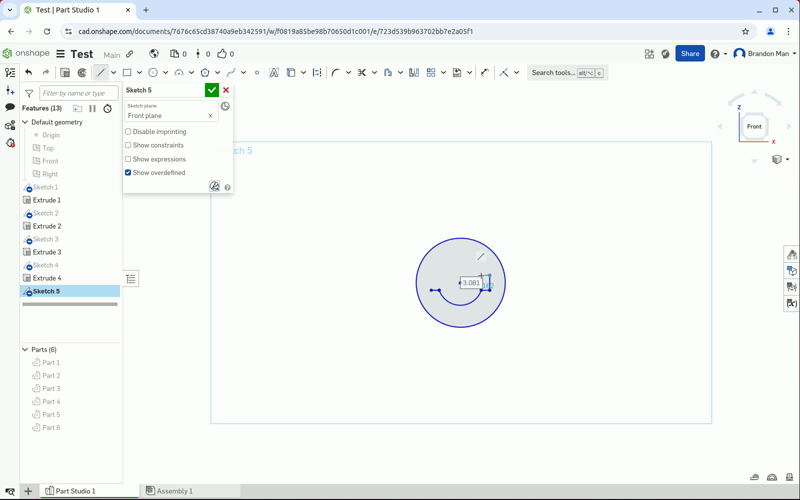
click(481, 275)
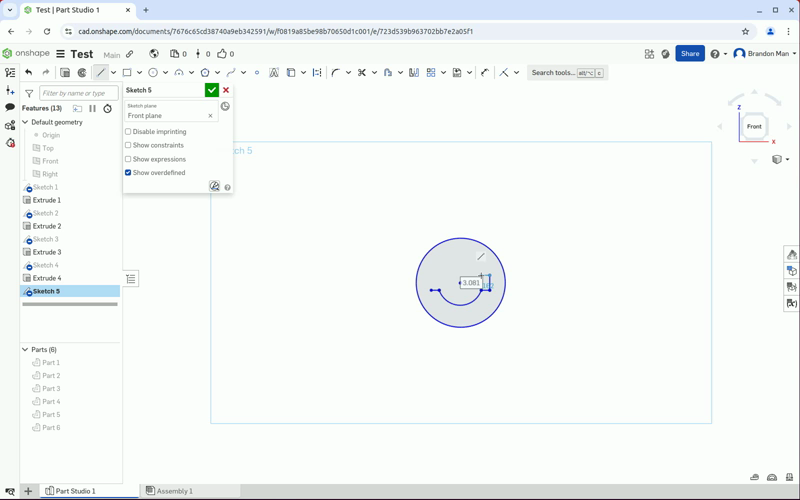
key_up(shift)
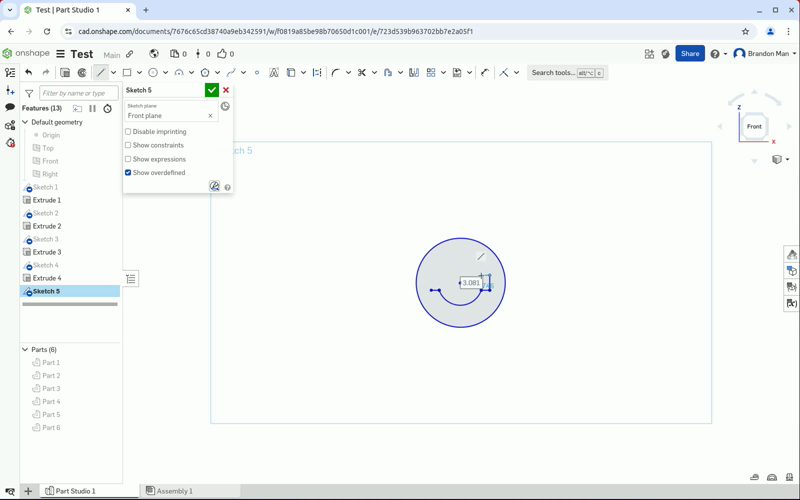
key(esc)
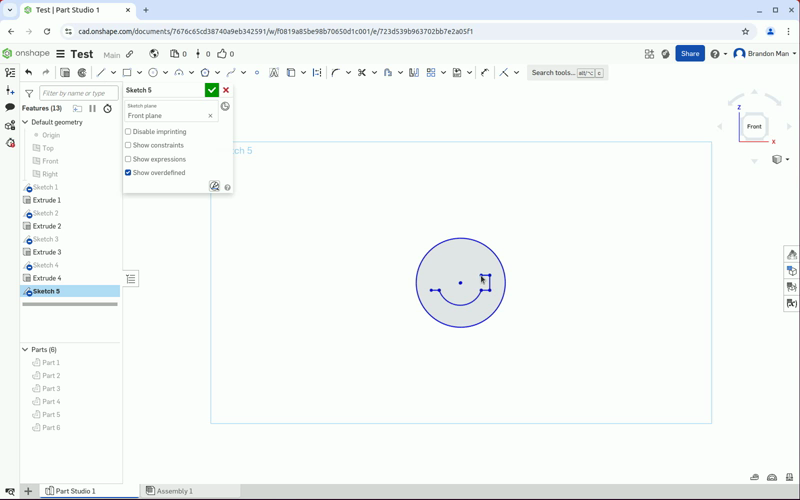
key(a)
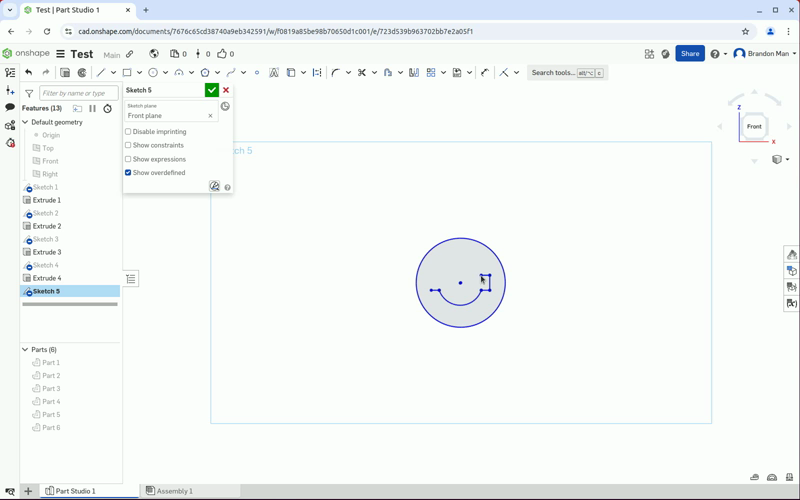
mouse_move(481, 275)
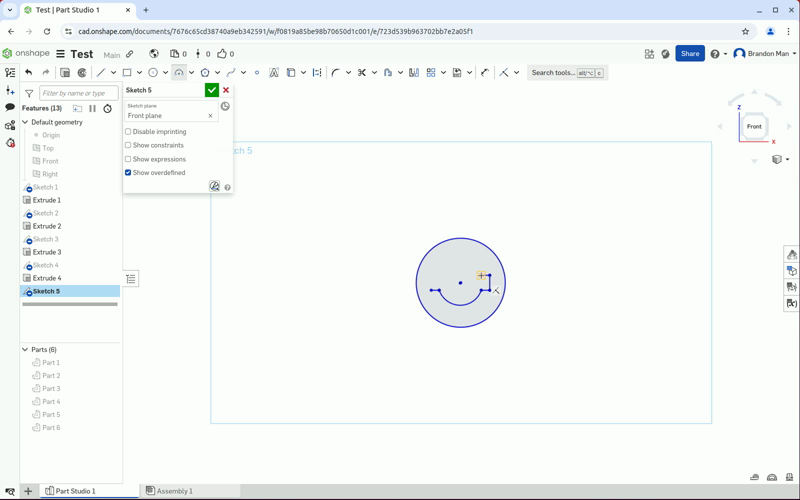
click(481, 275)
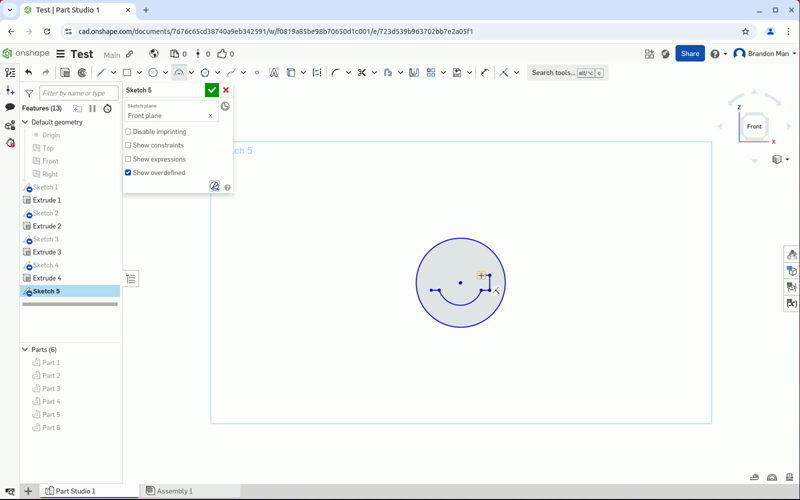
key_down(shift)
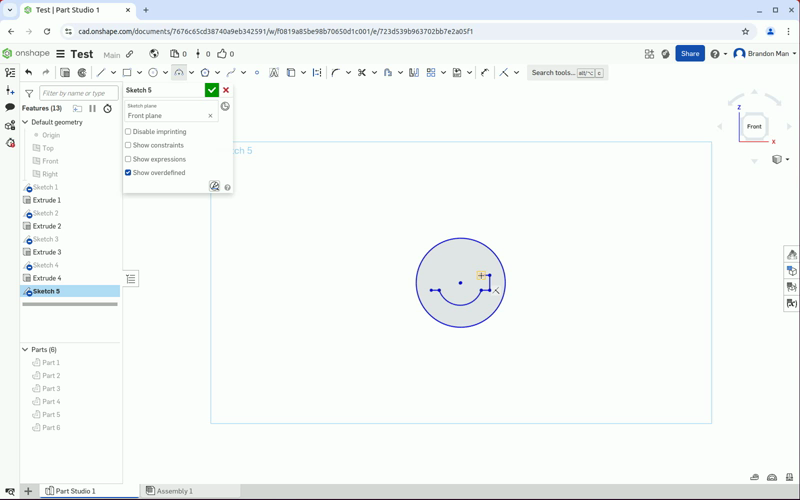
mouse_move(439, 275)
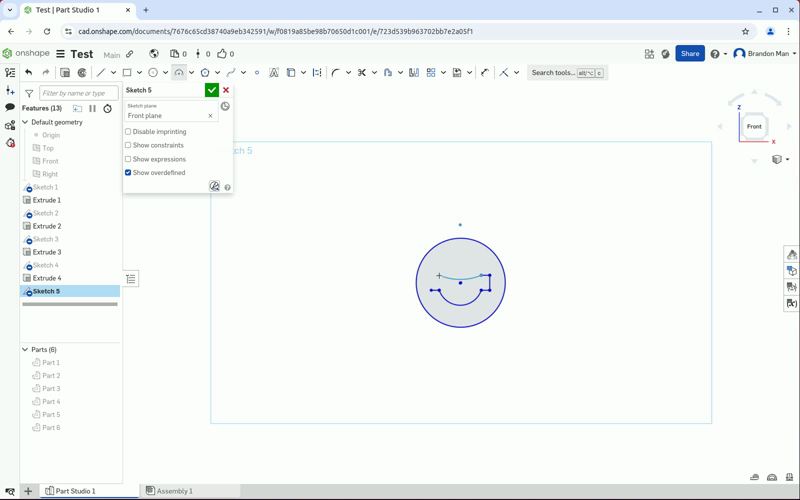
click(439, 275)
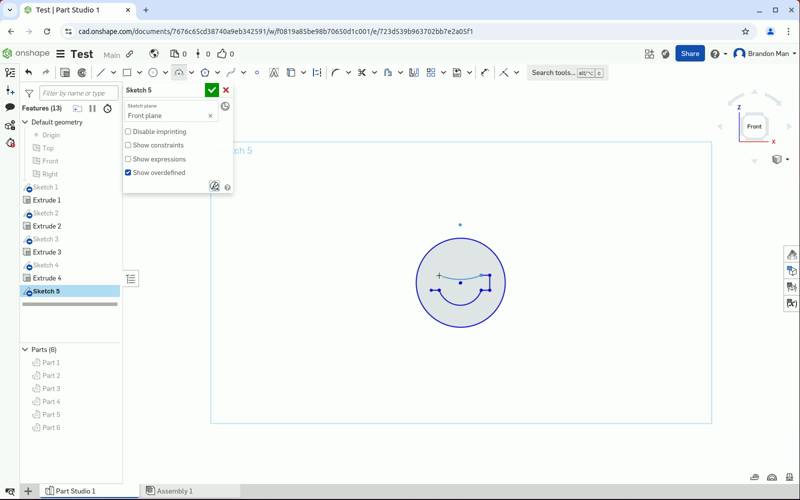
mouse_move(460, 260)
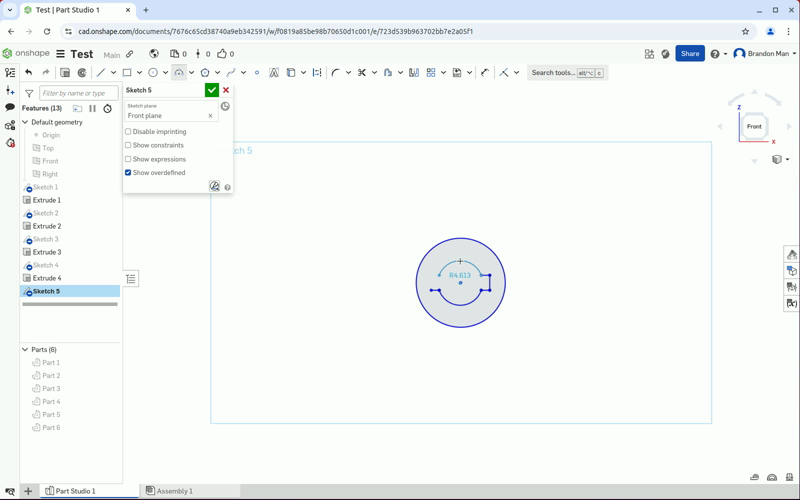
click(460, 260)
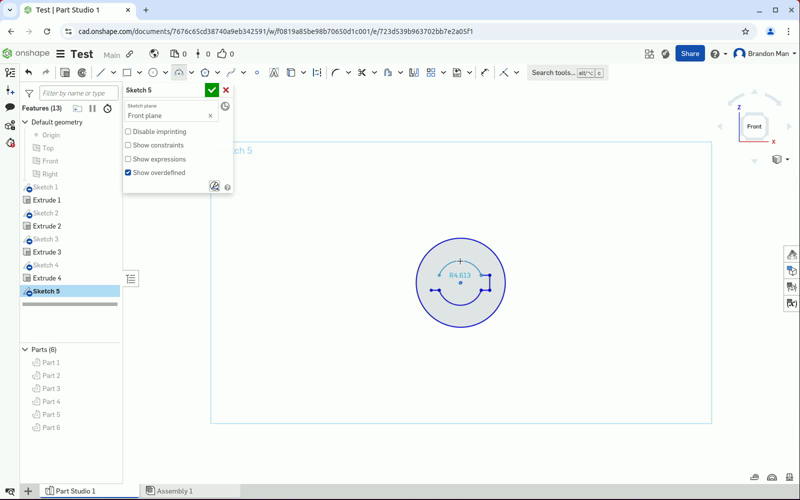
key_up(shift)
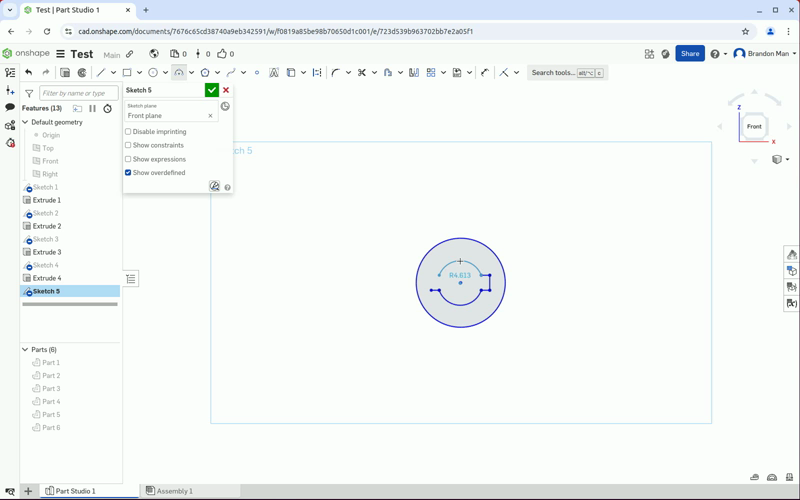
key(esc)
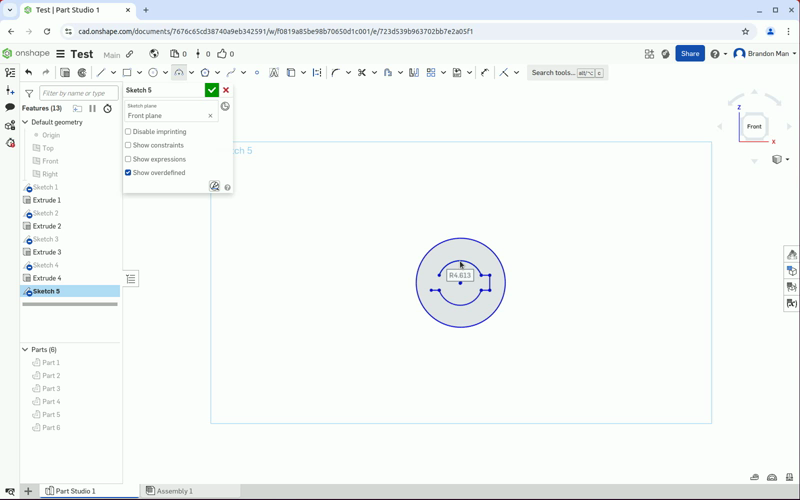
key(l)
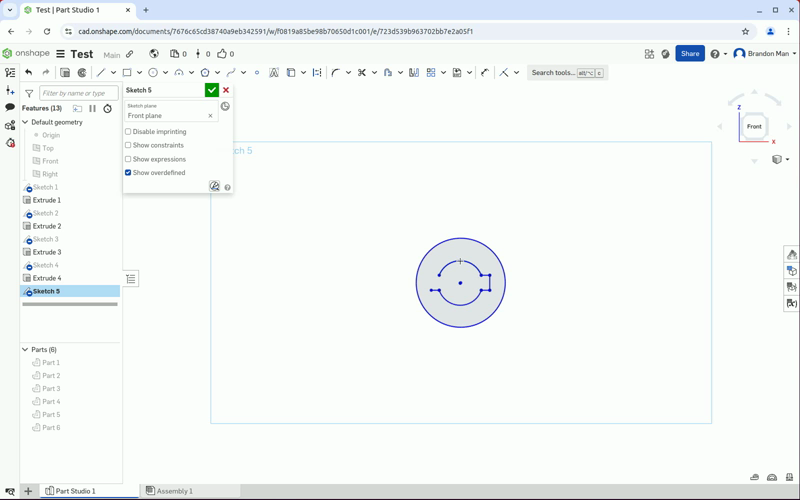
mouse_move(439, 275)
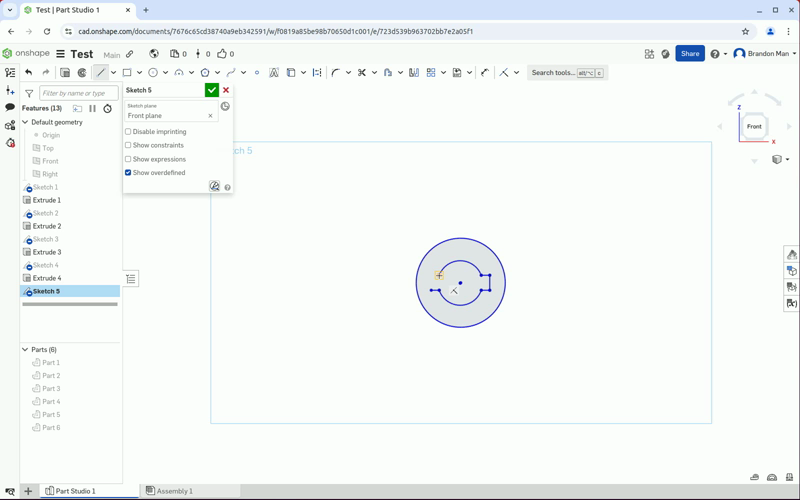
click(439, 275)
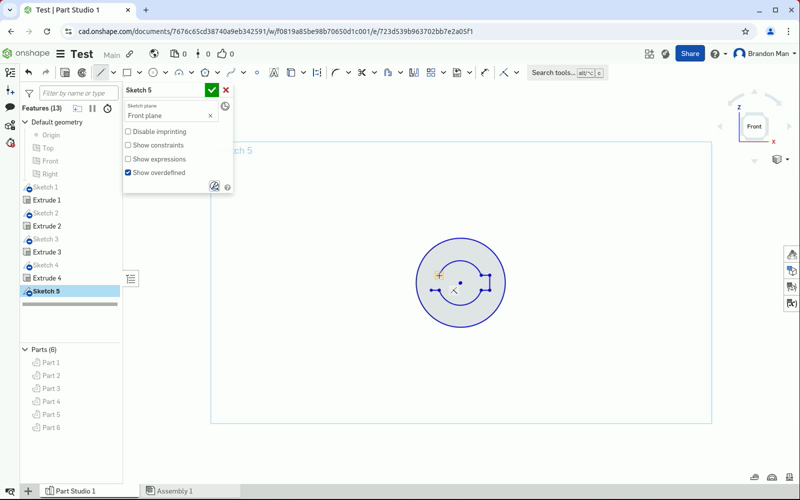
key_down(shift)
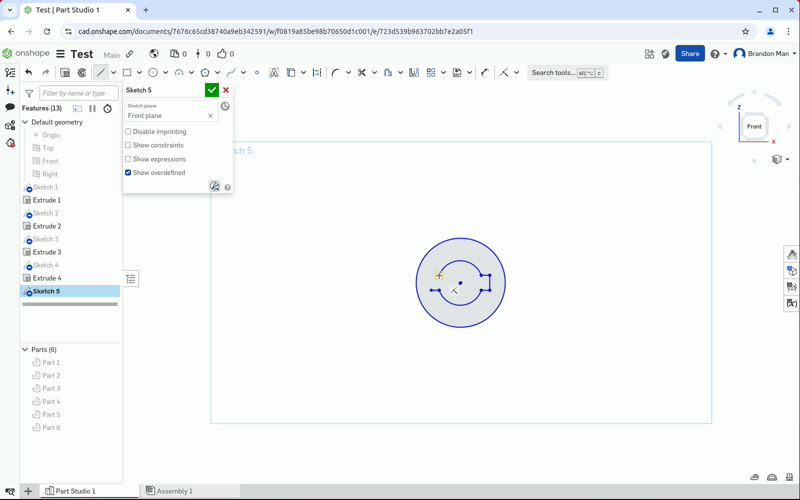
mouse_move(469, 275)
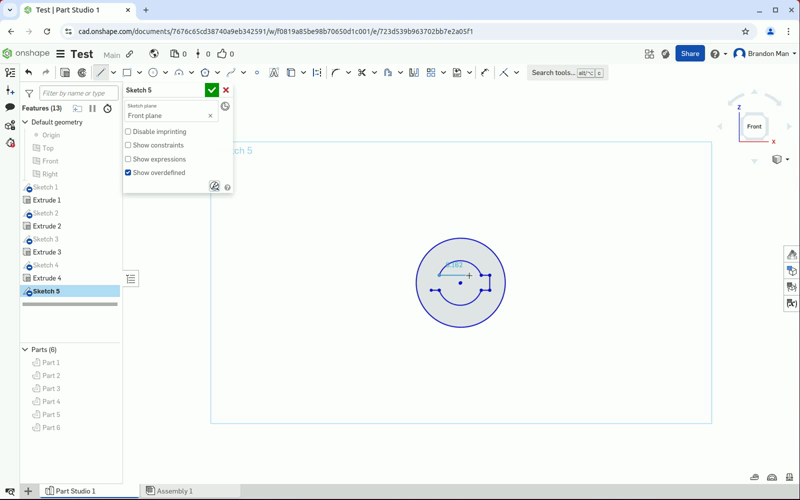
mouse_move(431, 275)
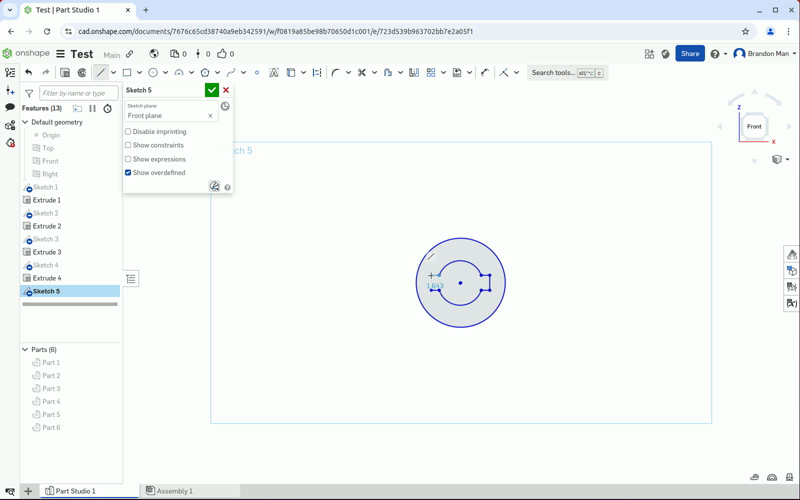
click(431, 275)
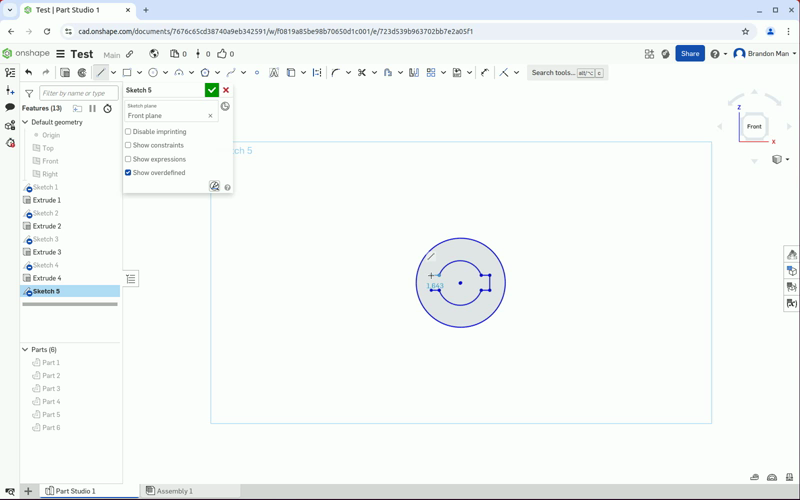
key_up(shift)
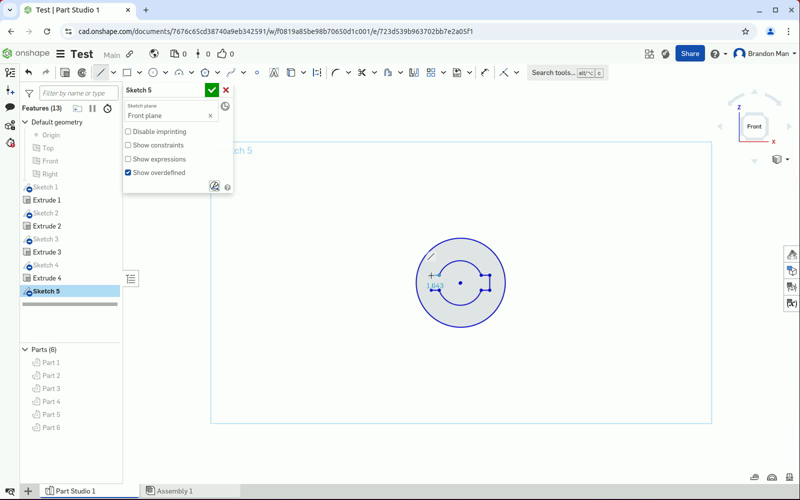
mouse_move(461, 275)
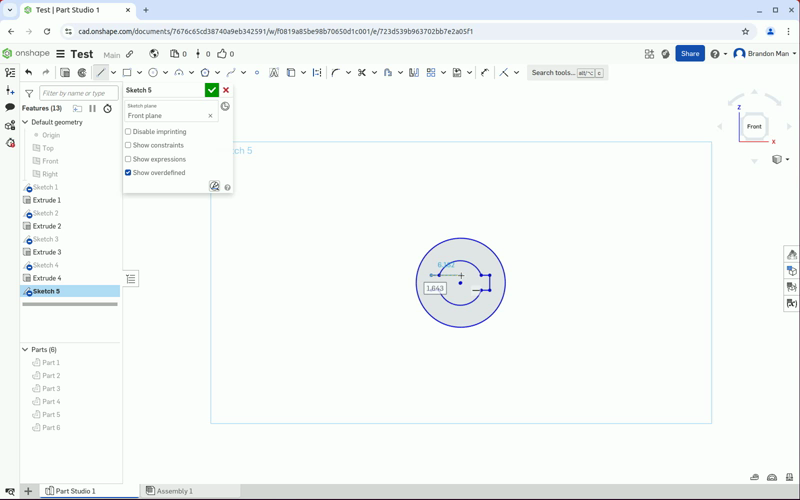
key_down(shift)
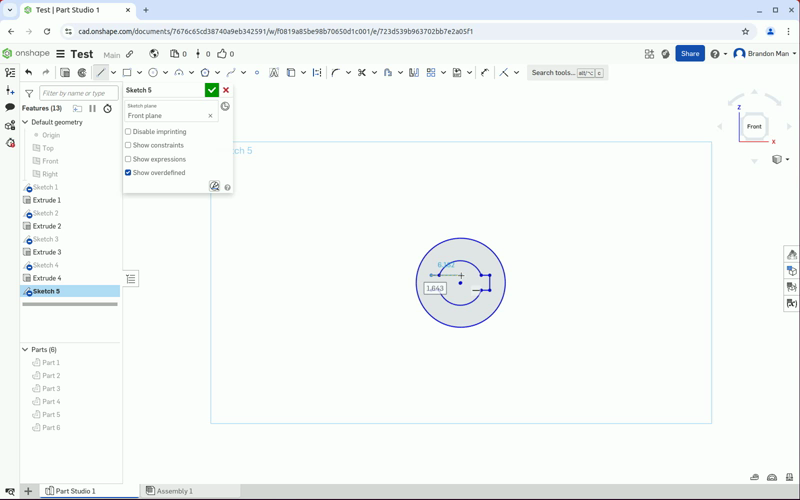
mouse_move(431, 290)
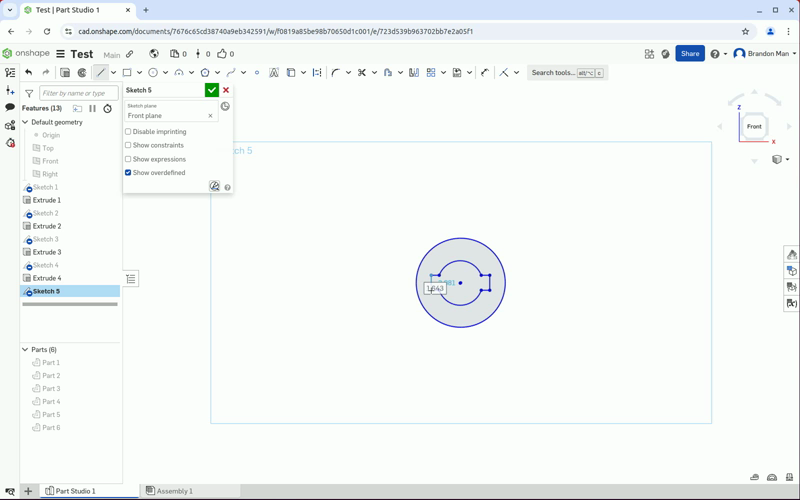
key_up(shift)
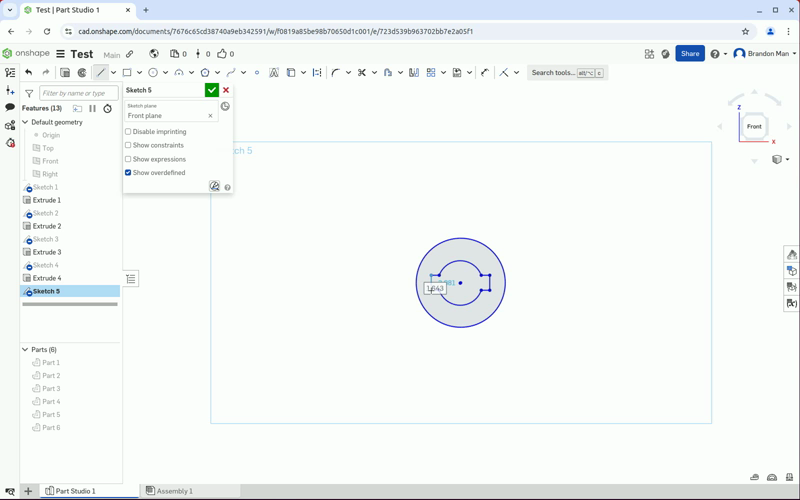
click(431, 290)
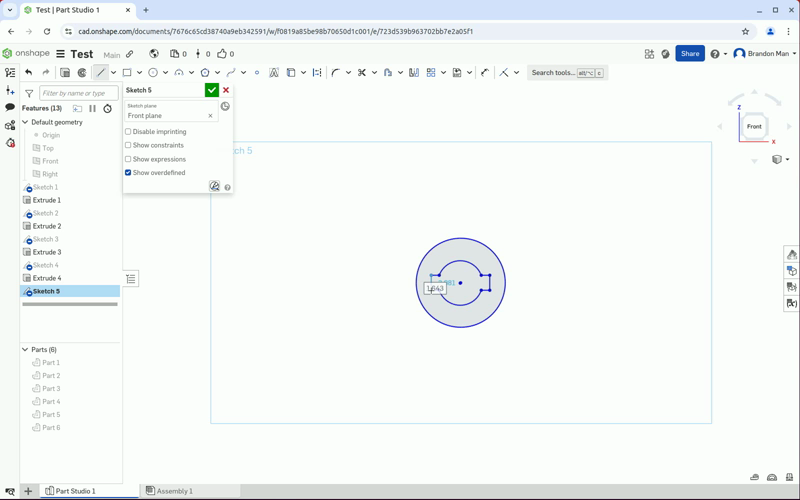
key(esc)
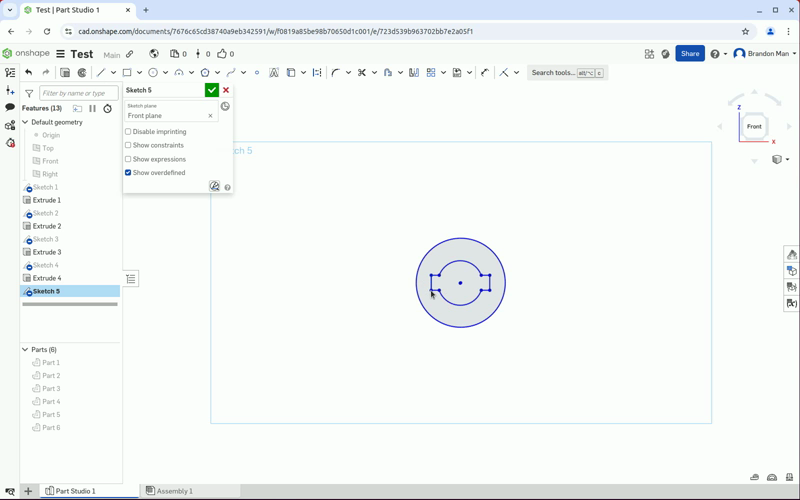
mouse_move(435, 312)
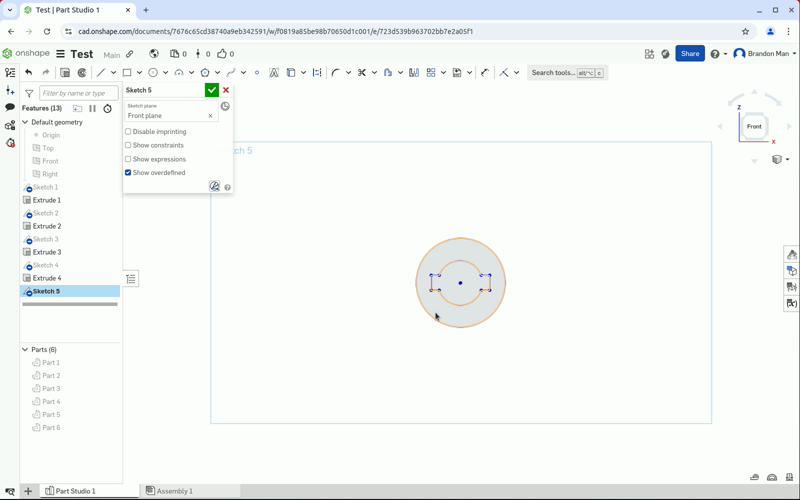
click(435, 312)
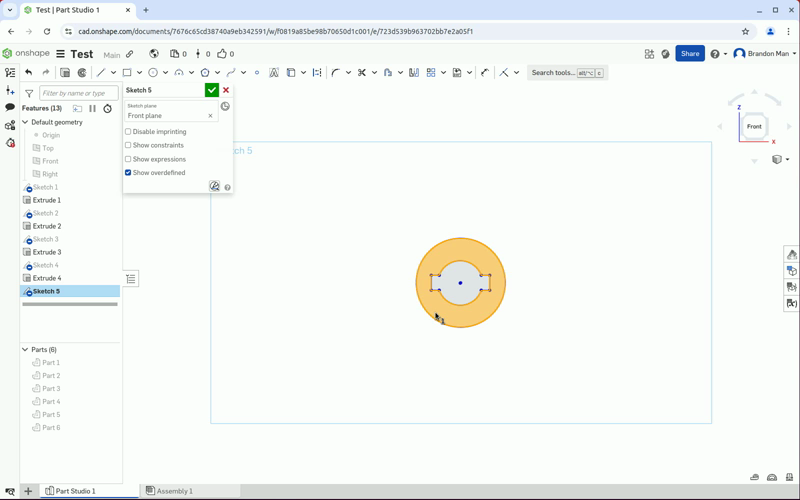
mouse_move(73, 352)
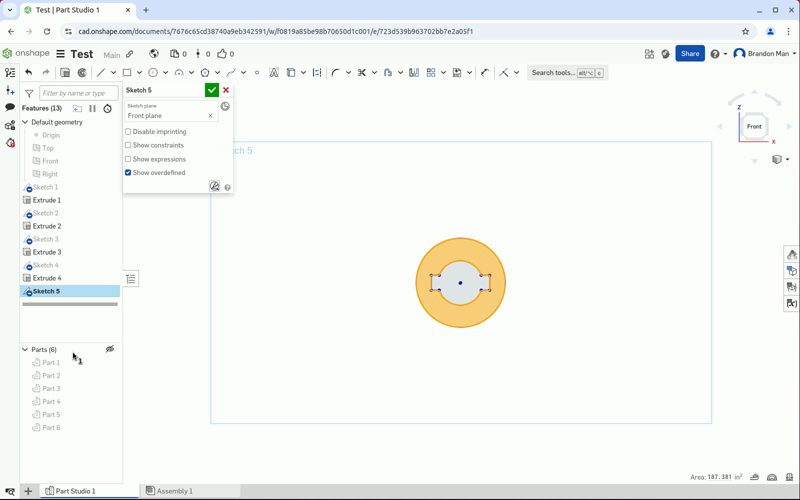
key(shift+y)
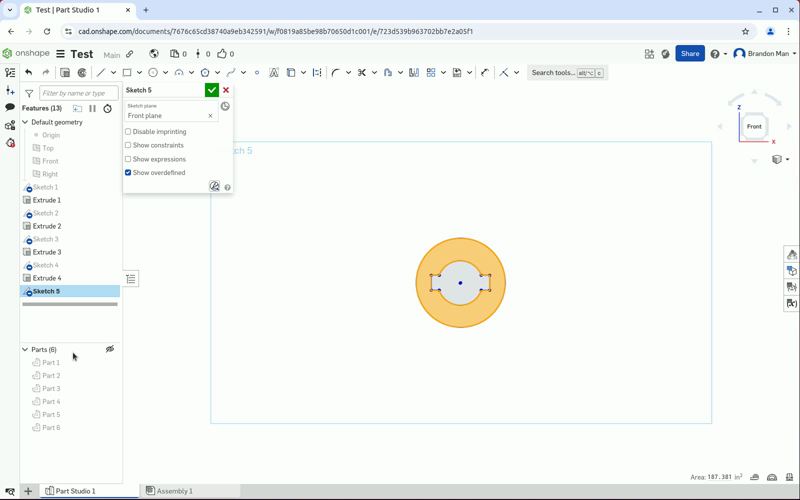
key(shift+e)
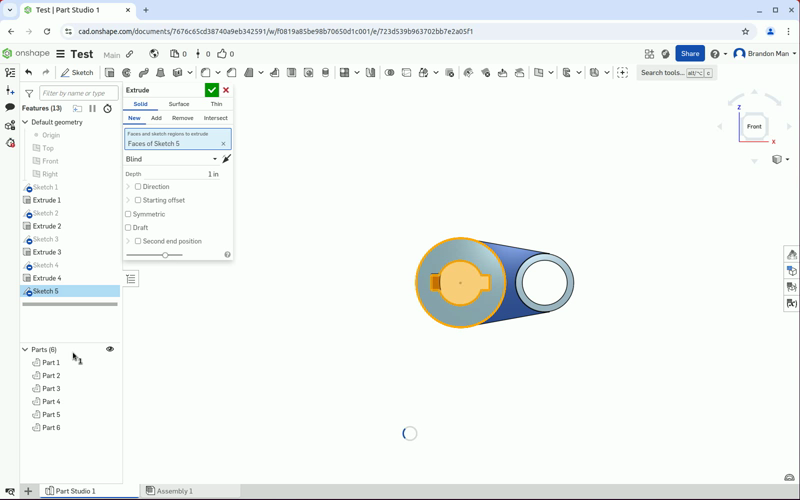
mouse_move(143, 106)
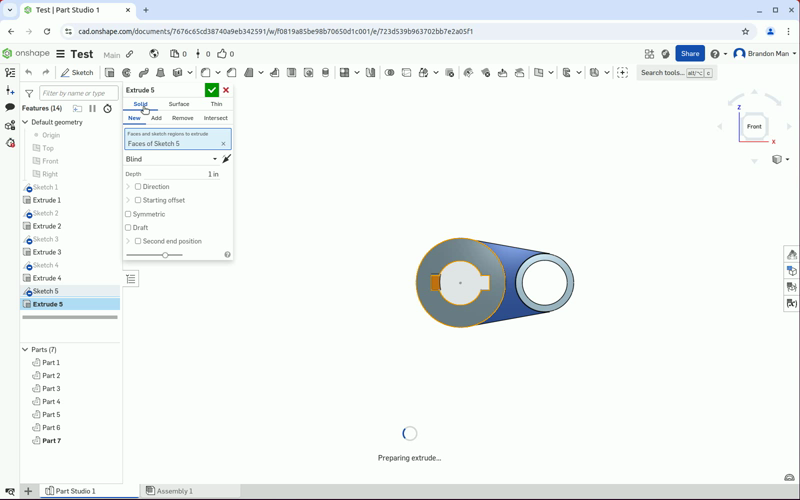
click(143, 106)
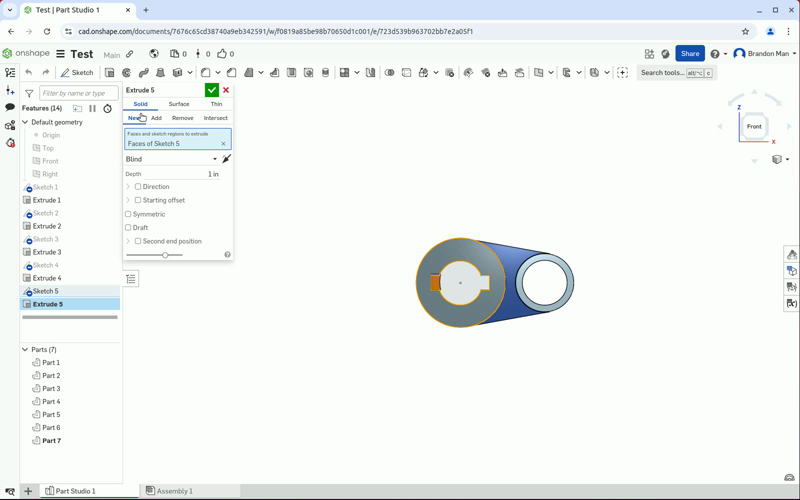
mouse_move(137, 120)
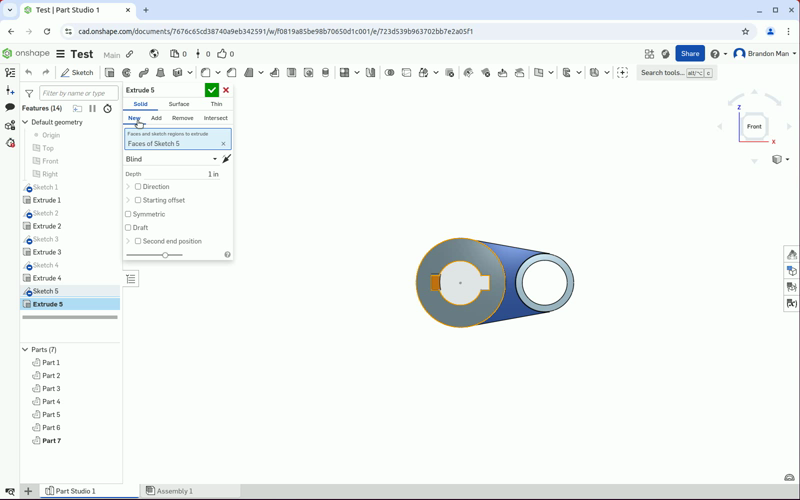
click(137, 120)
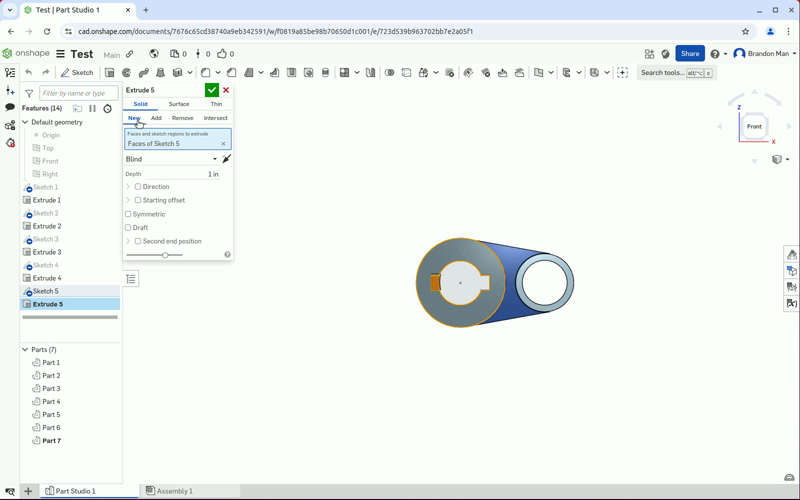
key(tab, 4)
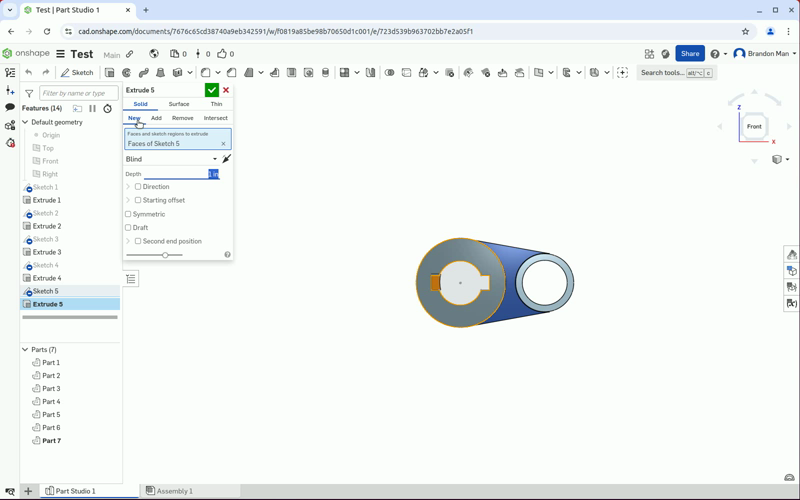
text(16.128)
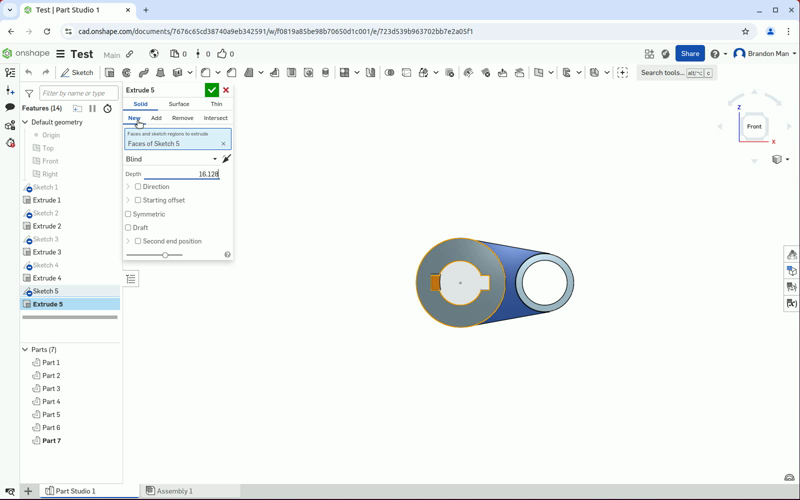
key(enter)
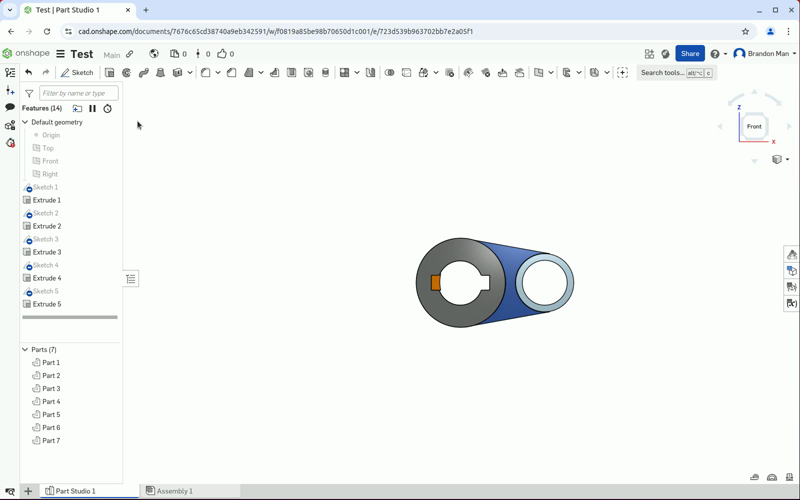
key(shift+h)
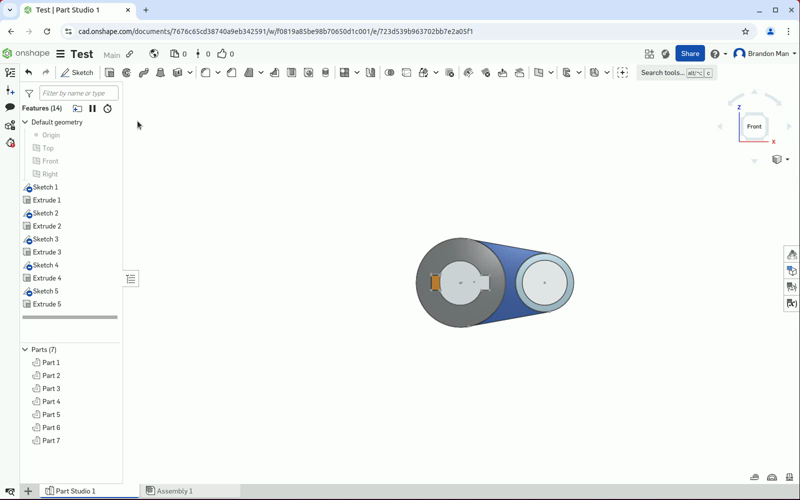
key(shift+h)
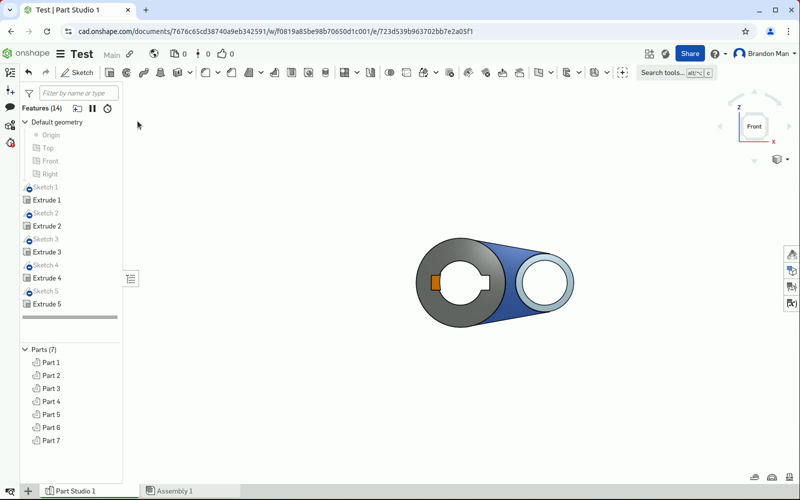
mouse_move(73, 189)
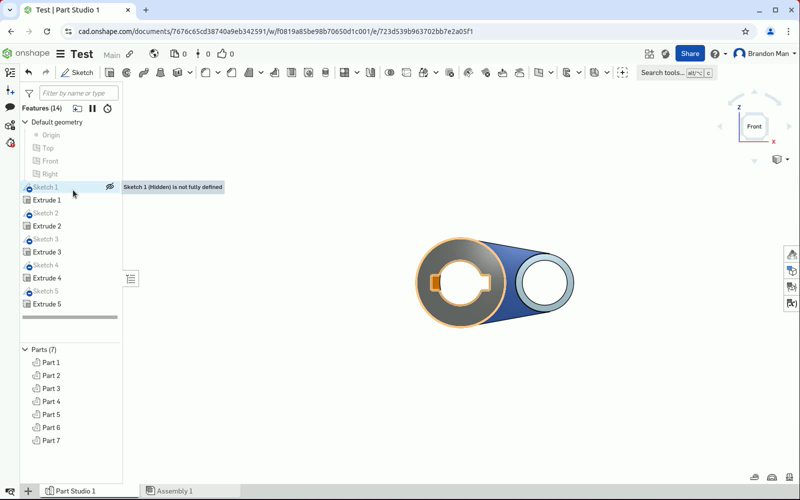
click(73, 189)
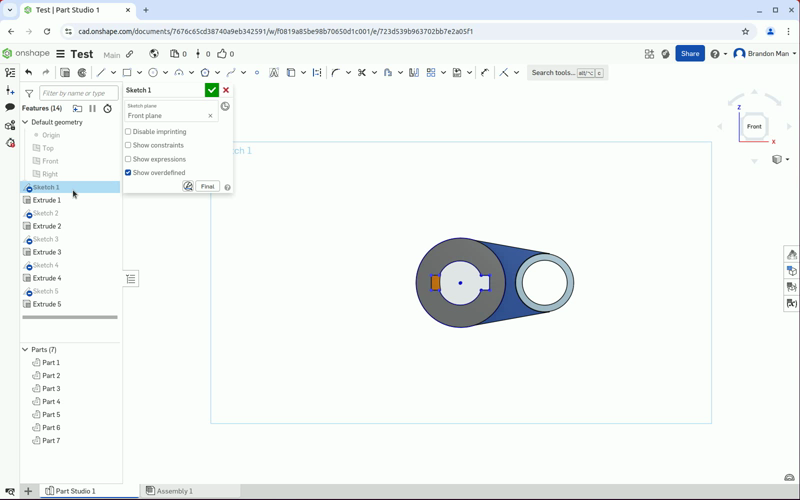
mouse_move(229, 92)
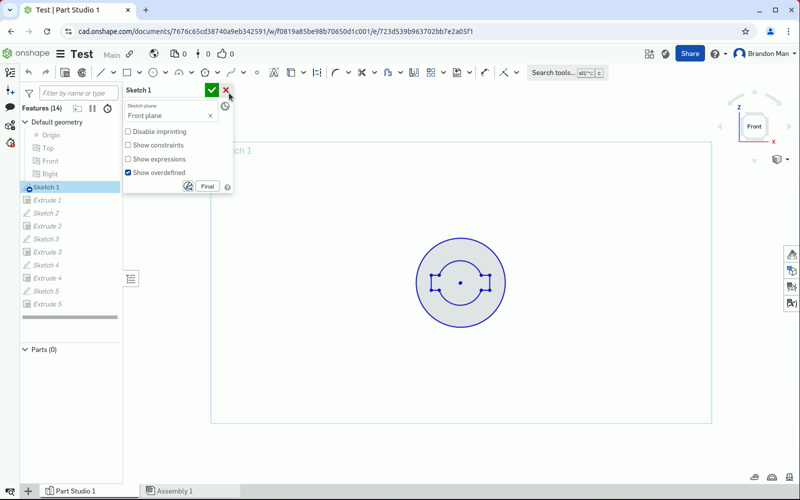
click(229, 92)
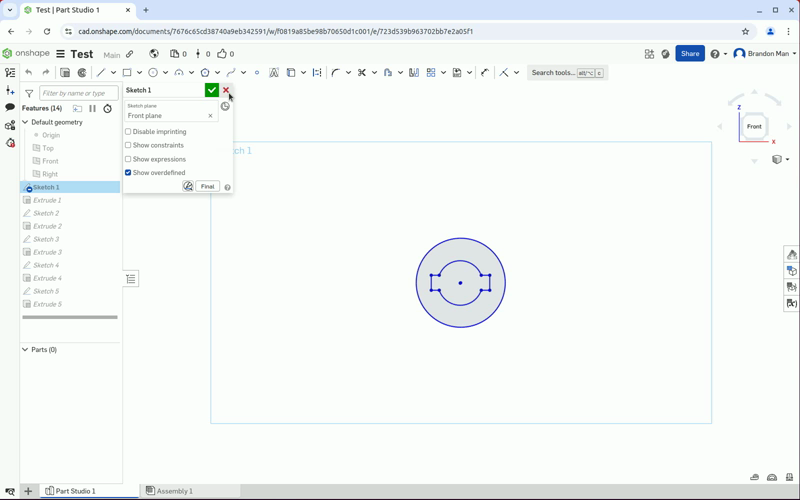
key(shift+s)
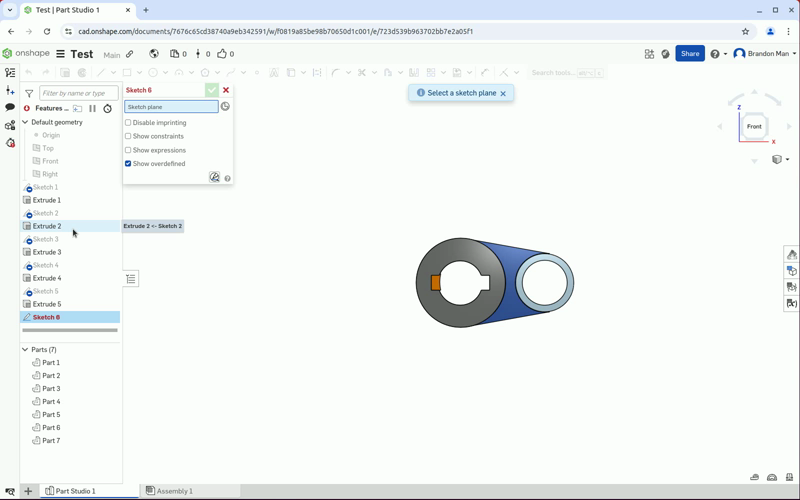
scroll(3)
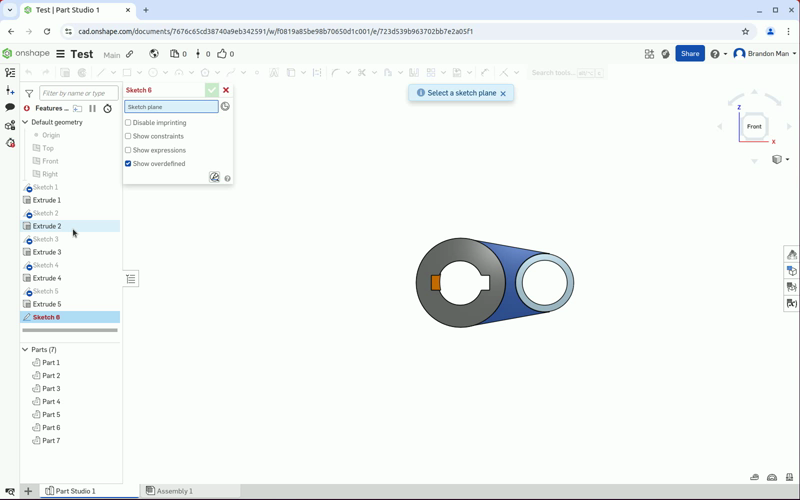
mouse_move(73, 163)
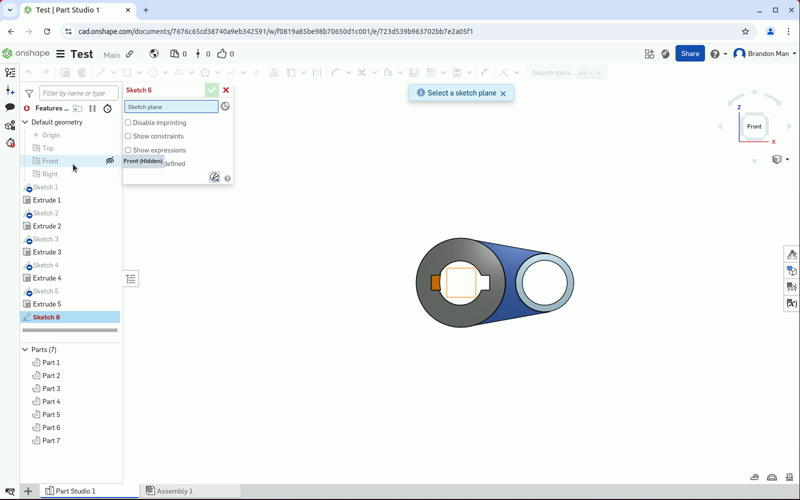
click(73, 163)
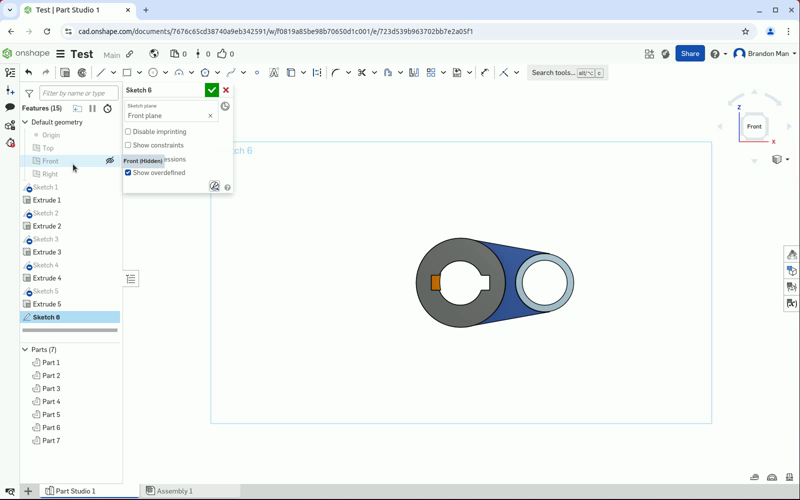
mouse_move(73, 352)
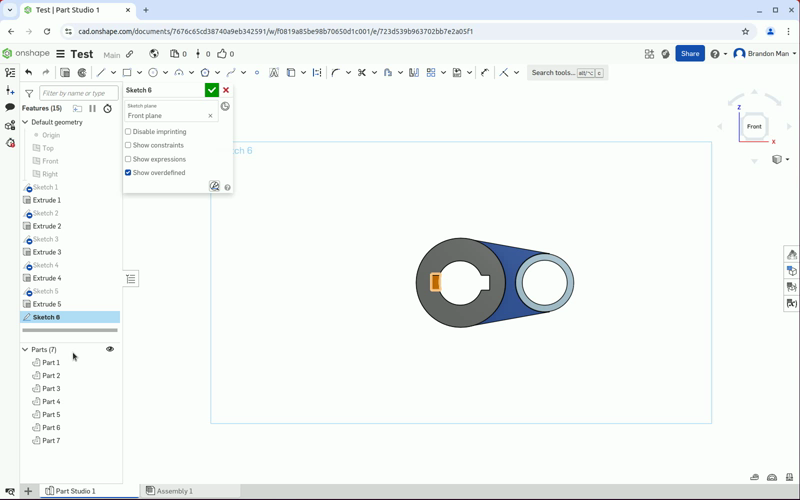
key(y)
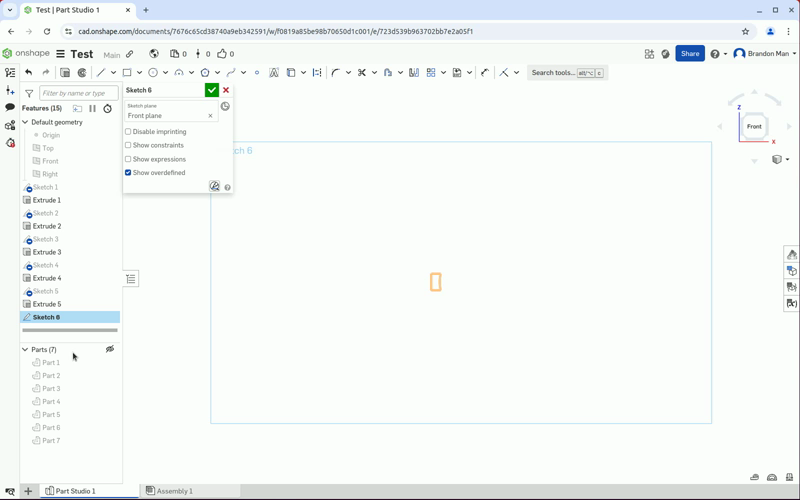
key(l)
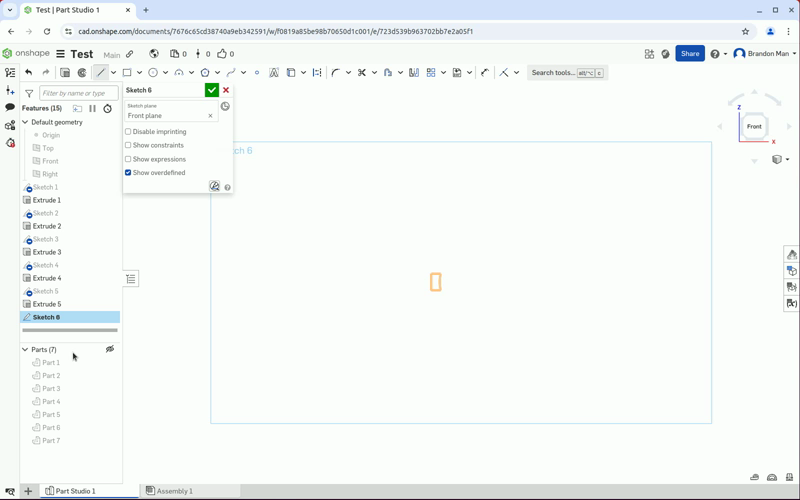
key_down(shift)
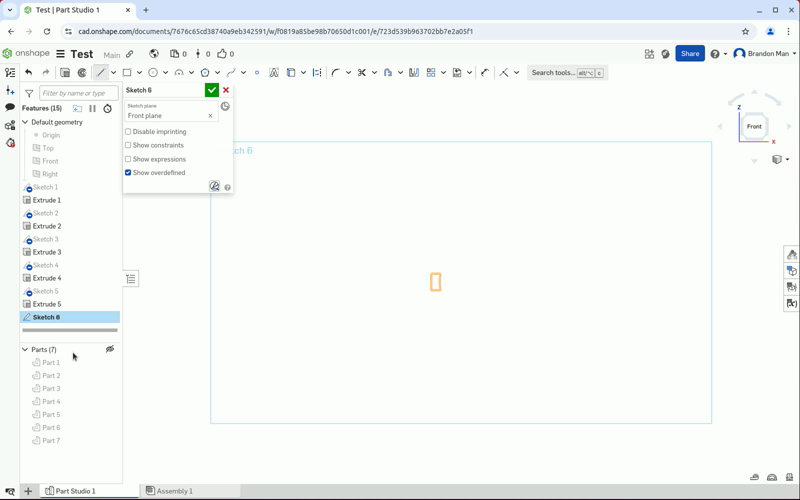
mouse_move(431, 290)
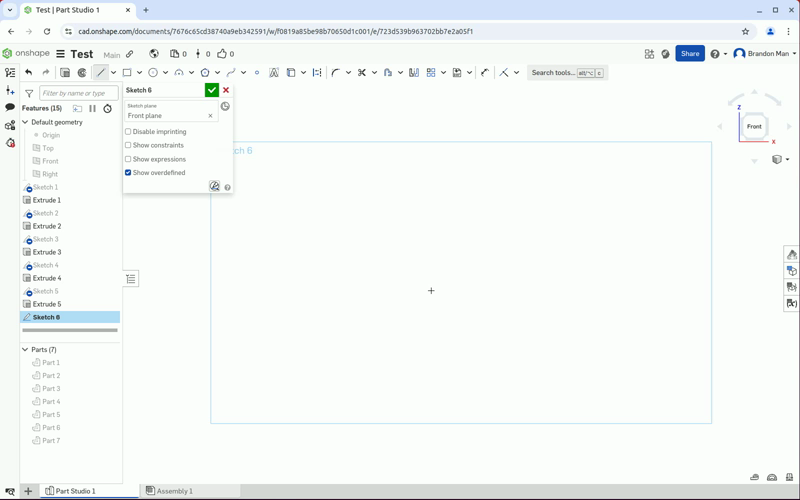
click(431, 290)
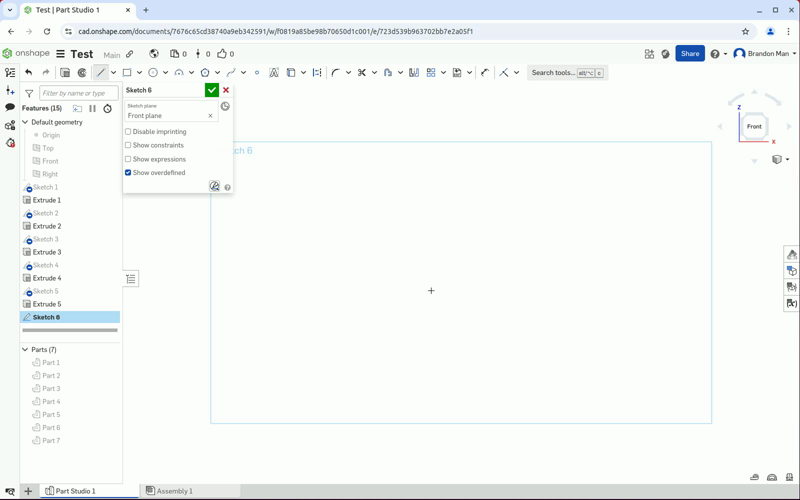
key_up(shift)
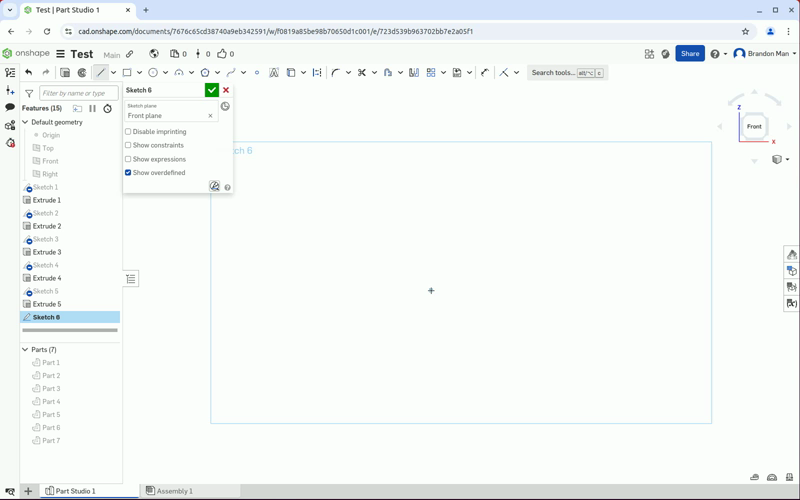
key_down(shift)
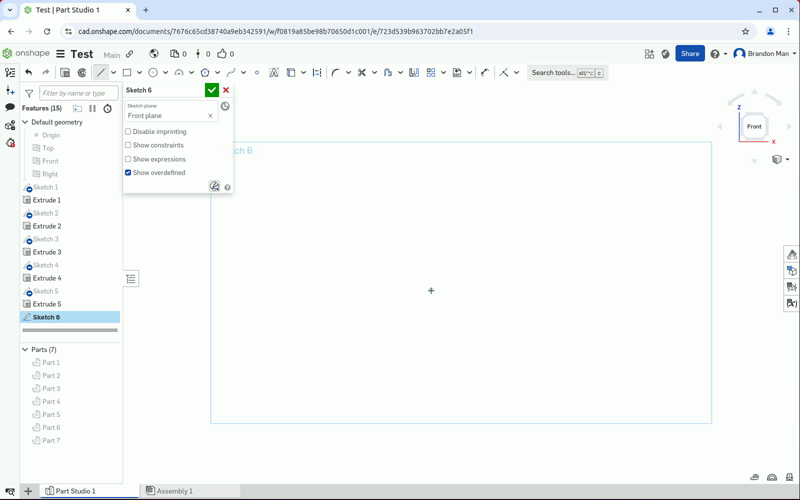
mouse_move(461, 290)
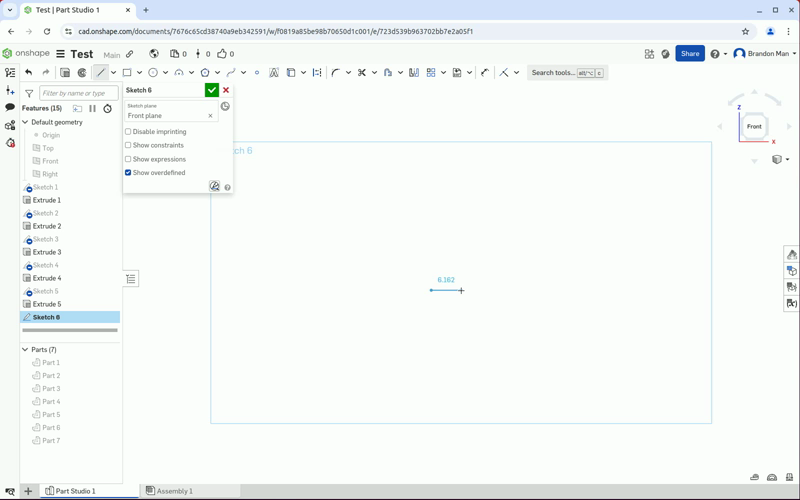
mouse_move(440, 290)
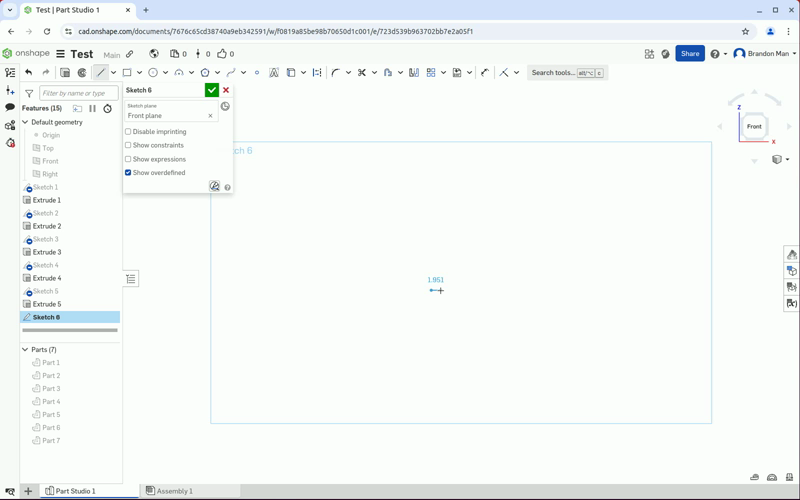
click(440, 290)
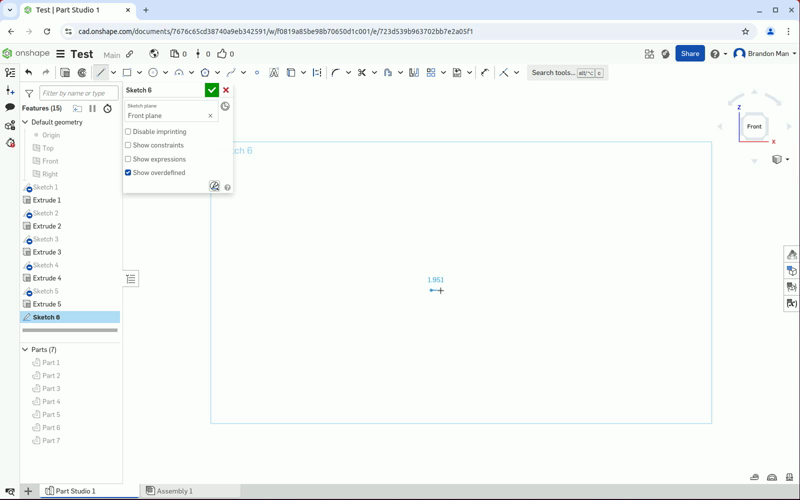
key_up(shift)
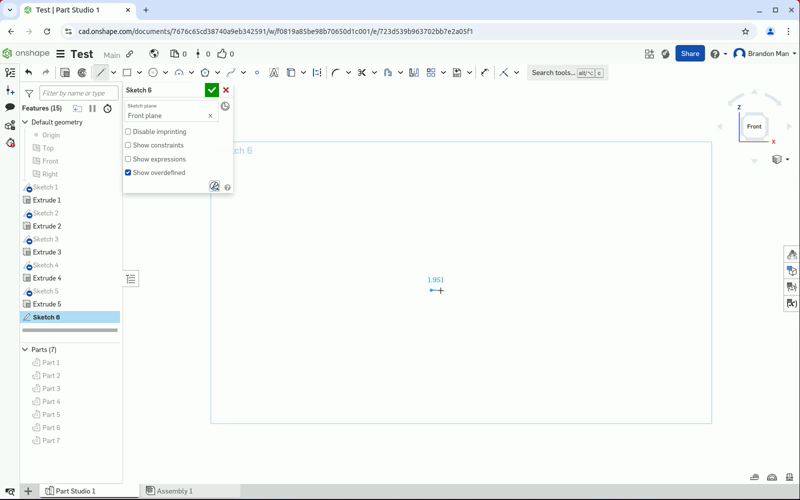
key(esc)
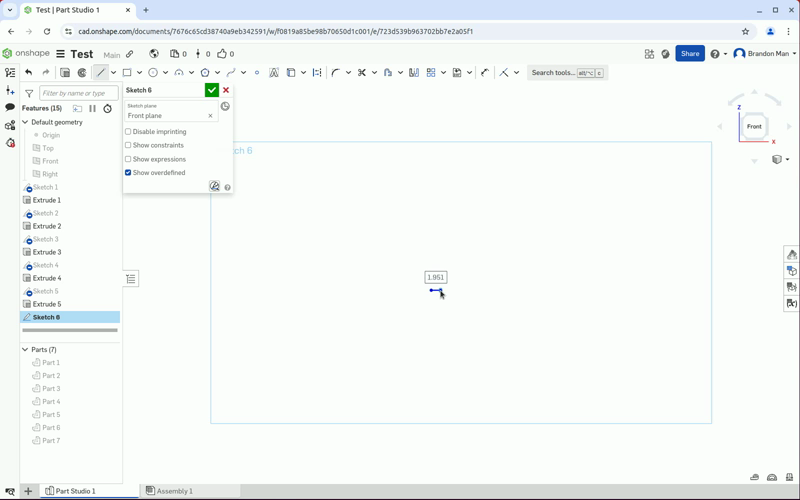
key(a)
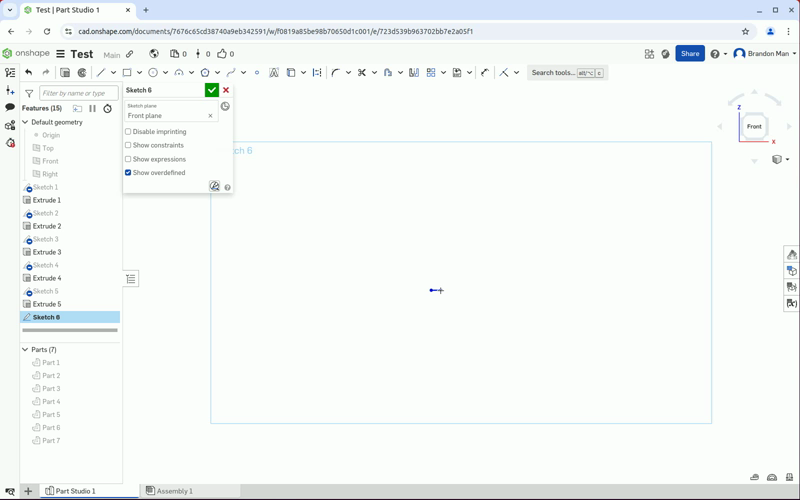
mouse_move(440, 290)
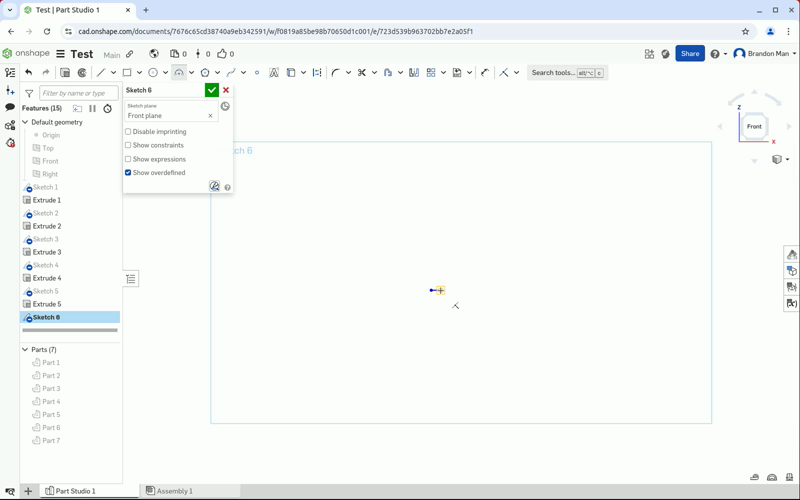
click(440, 290)
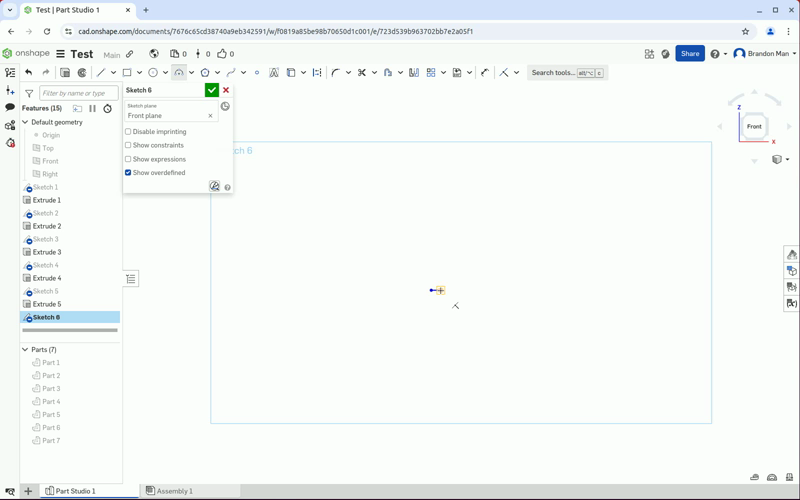
key_down(shift)
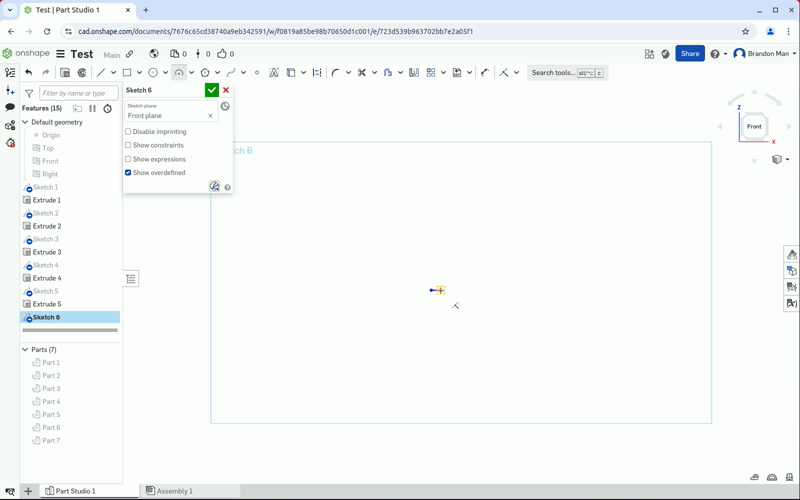
mouse_move(440, 273)
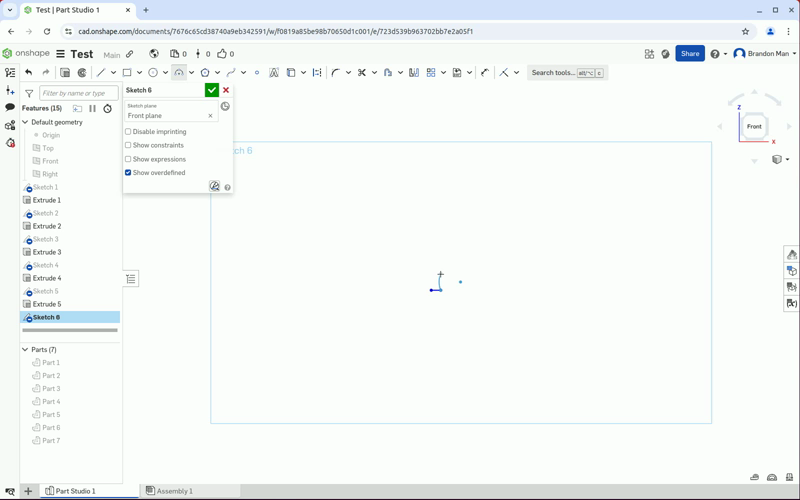
click(440, 273)
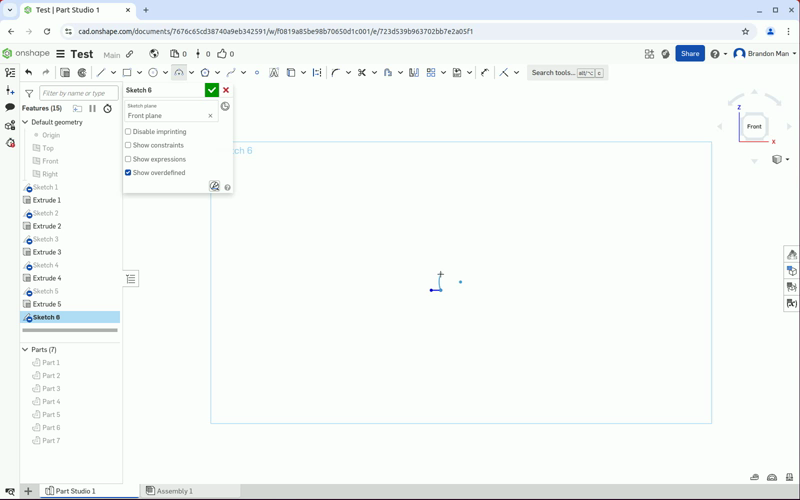
mouse_move(439, 281)
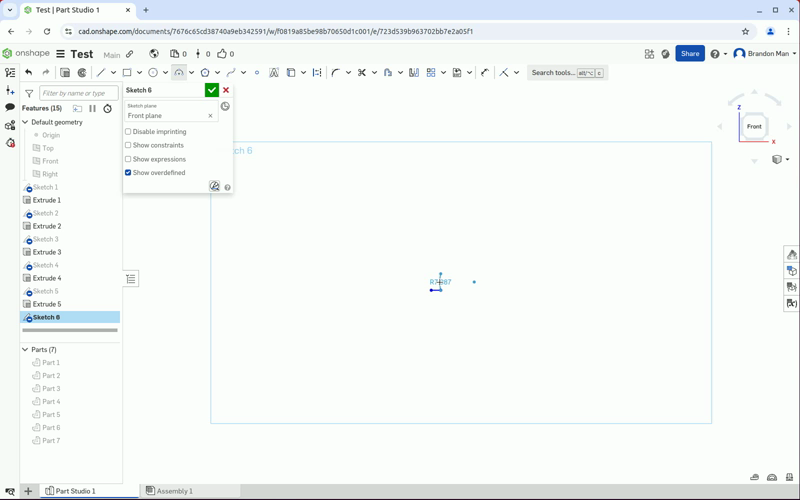
click(439, 281)
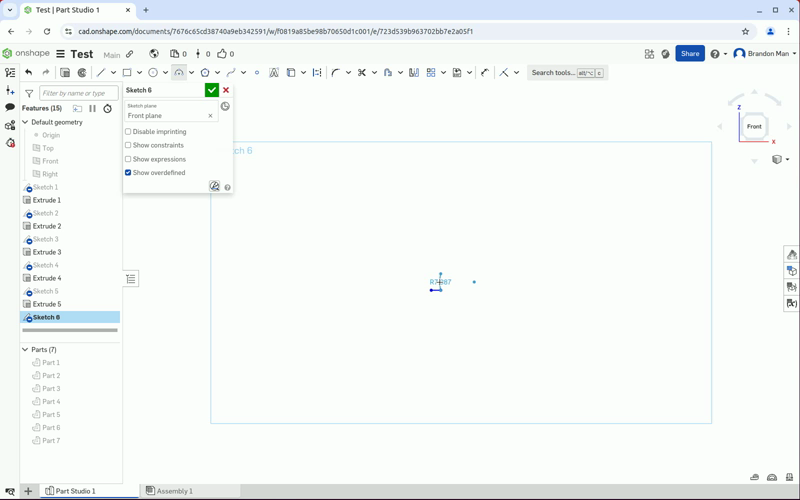
key_up(shift)
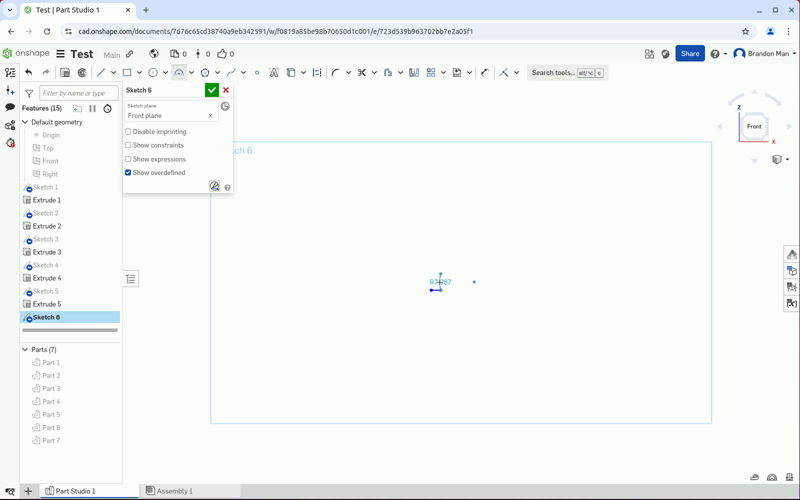
key(esc)
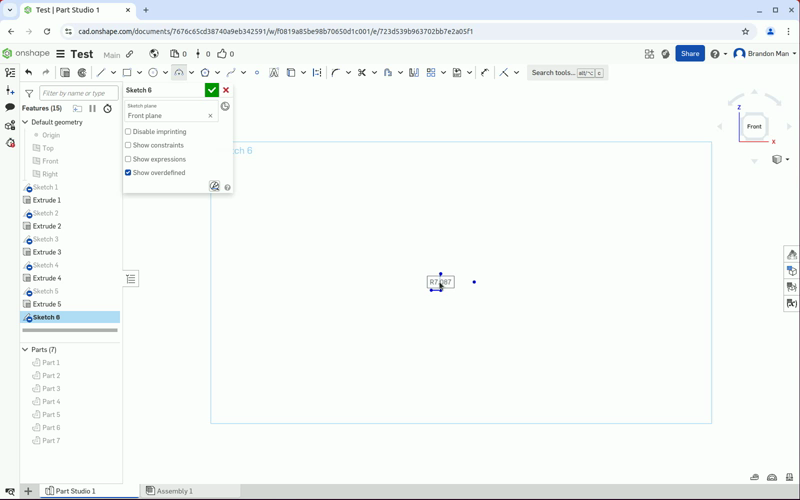
key(l)
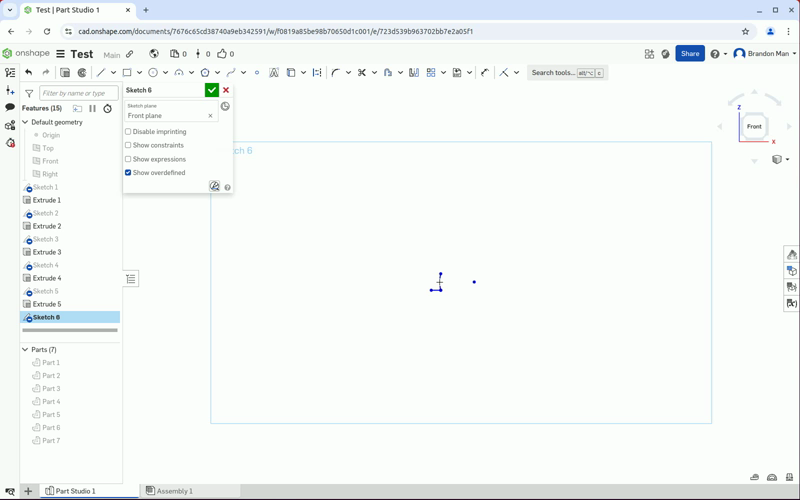
mouse_move(440, 273)
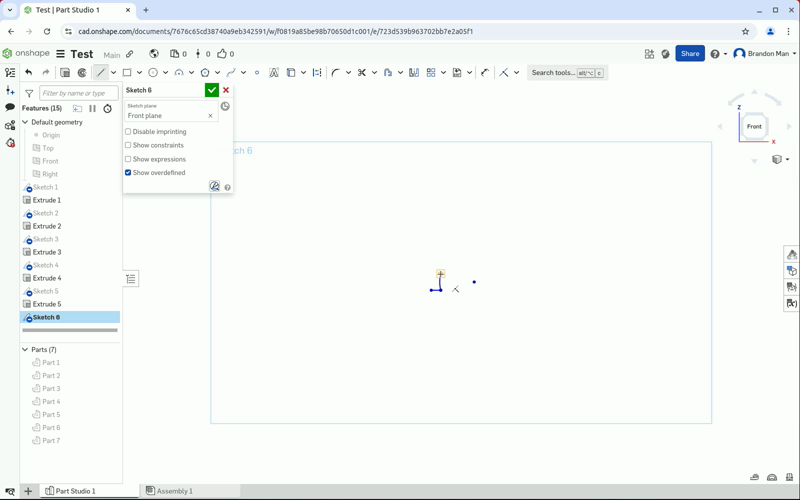
click(440, 273)
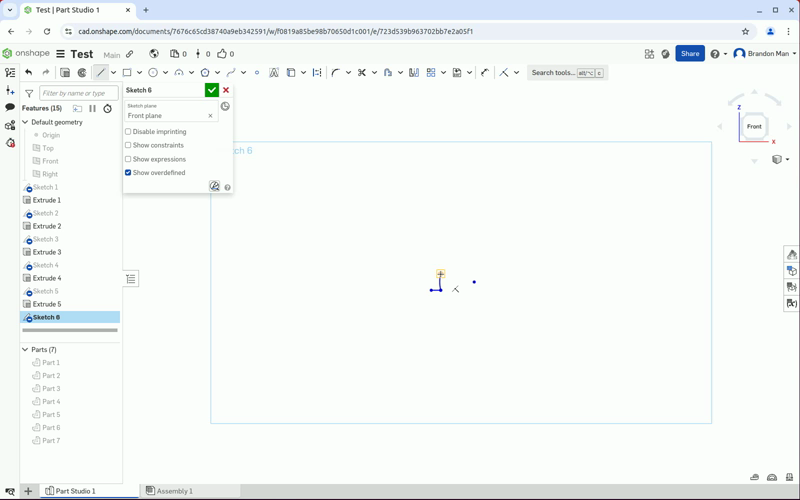
key_down(shift)
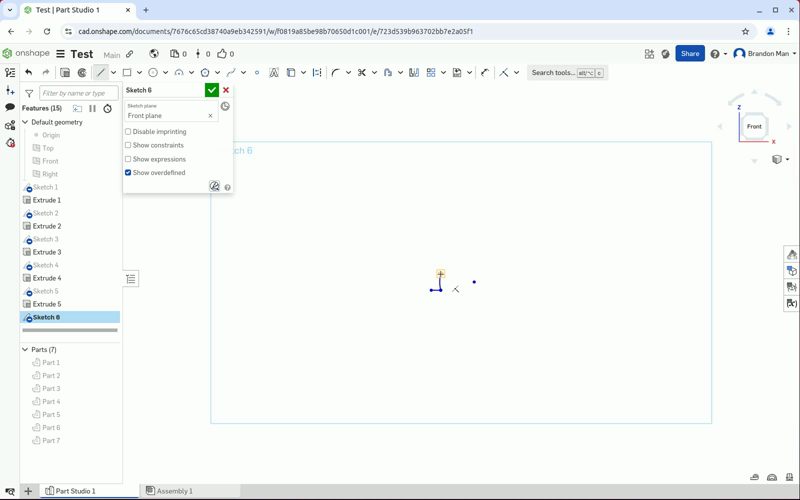
mouse_move(470, 273)
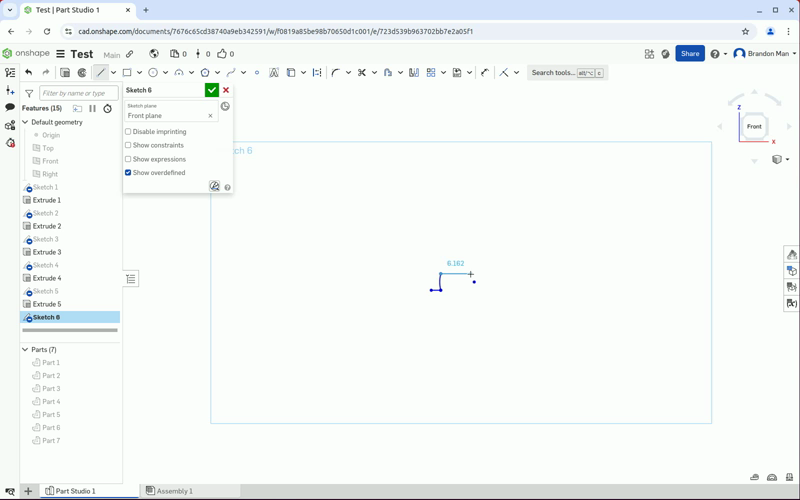
mouse_move(431, 273)
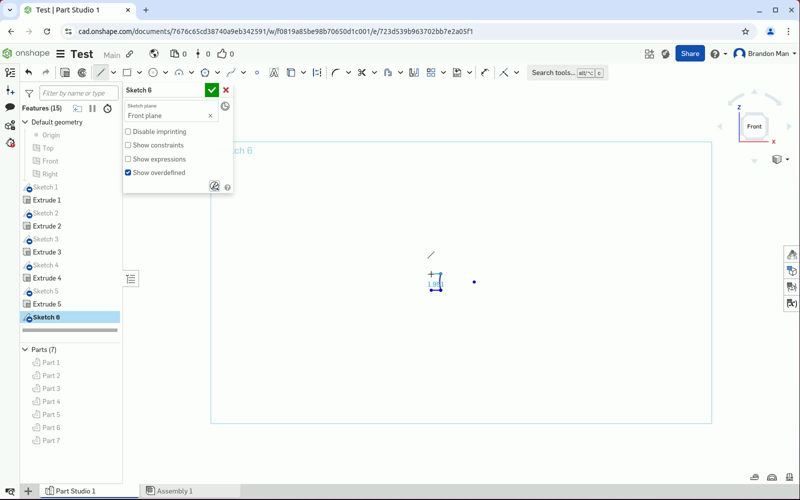
click(431, 273)
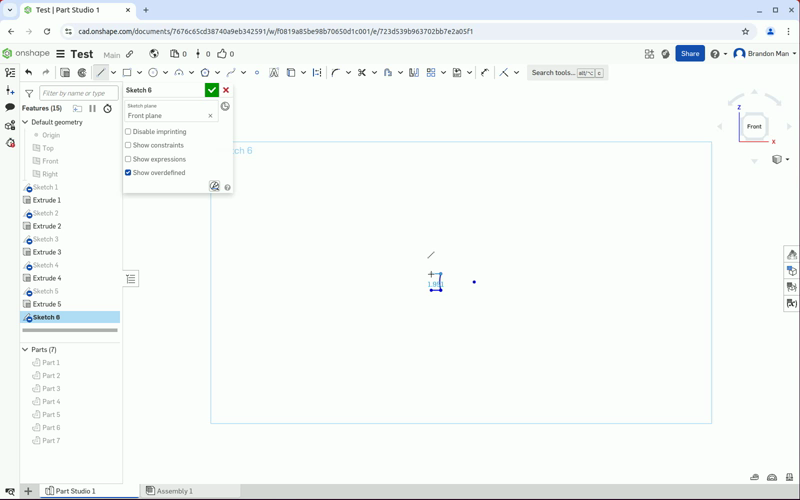
key_up(shift)
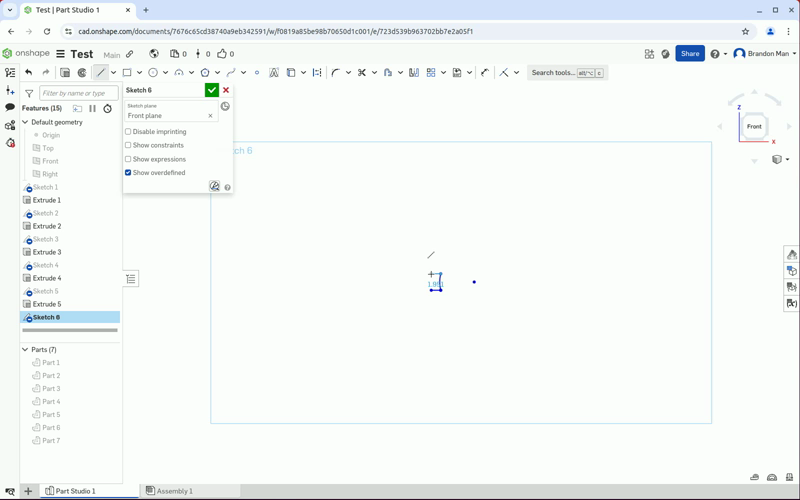
mouse_move(461, 273)
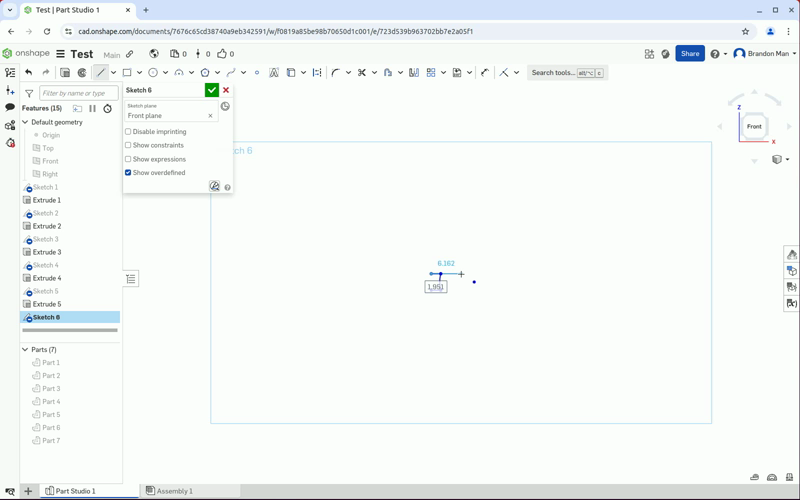
key_down(shift)
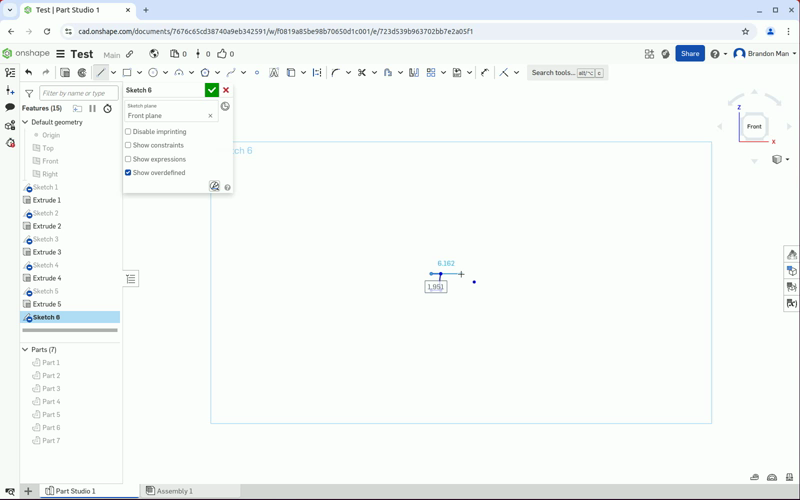
mouse_move(431, 290)
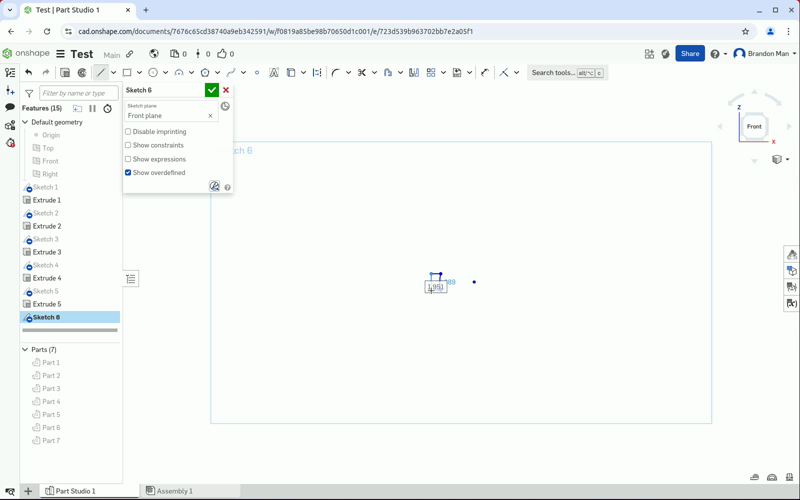
key_up(shift)
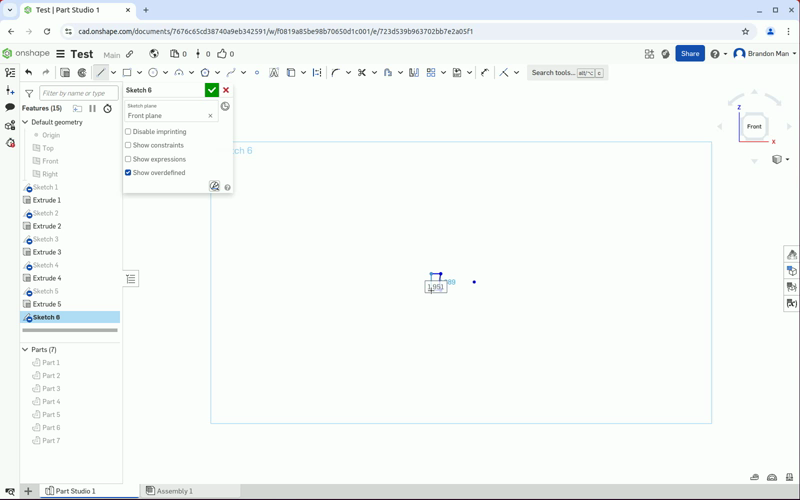
click(431, 290)
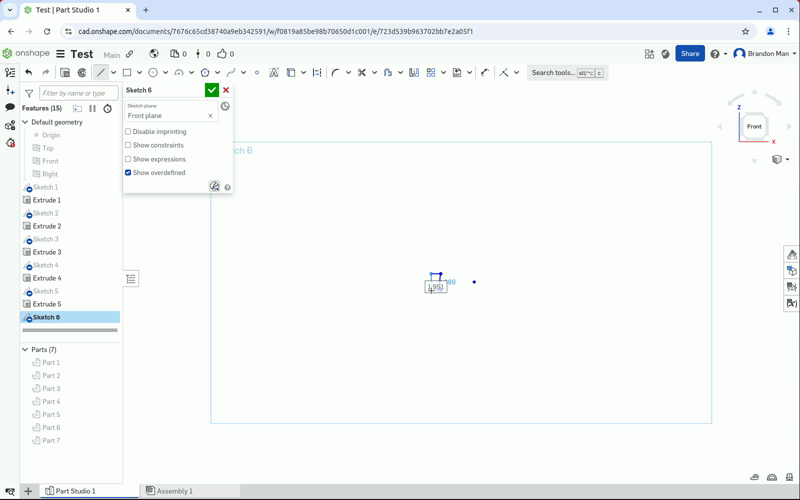
key(esc)
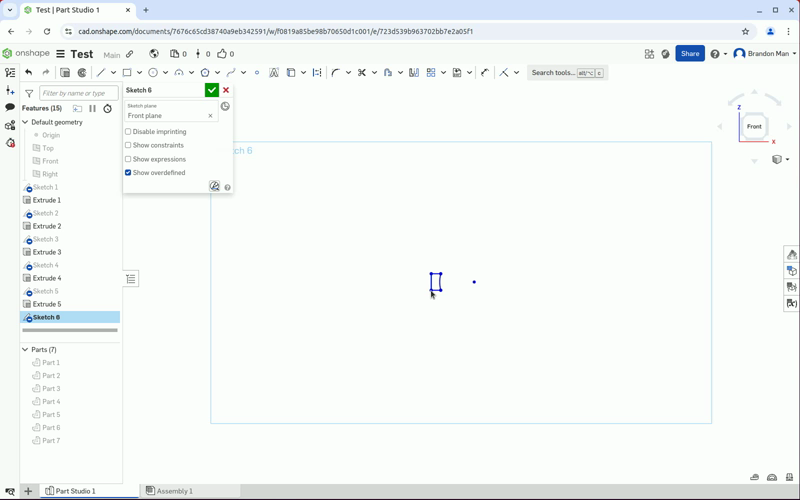
mouse_move(432, 287)
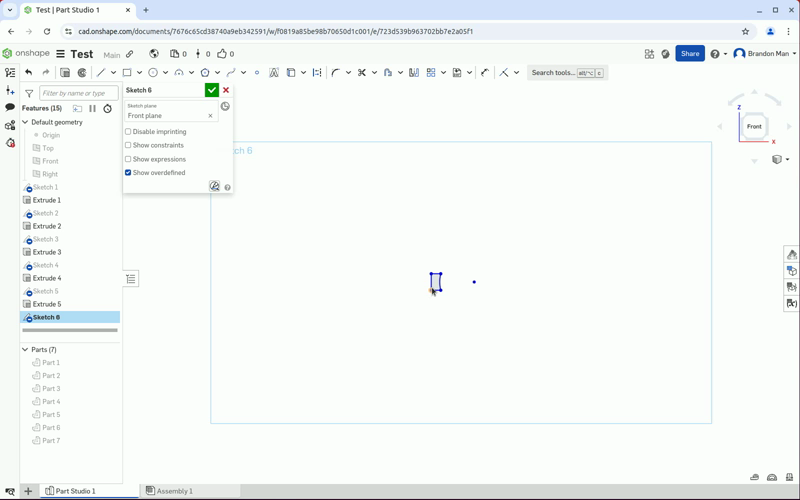
scroll(6)
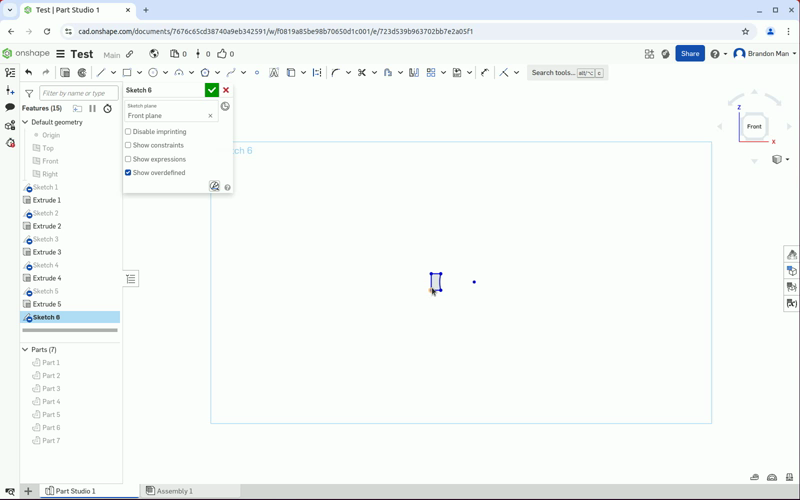
scroll(6)
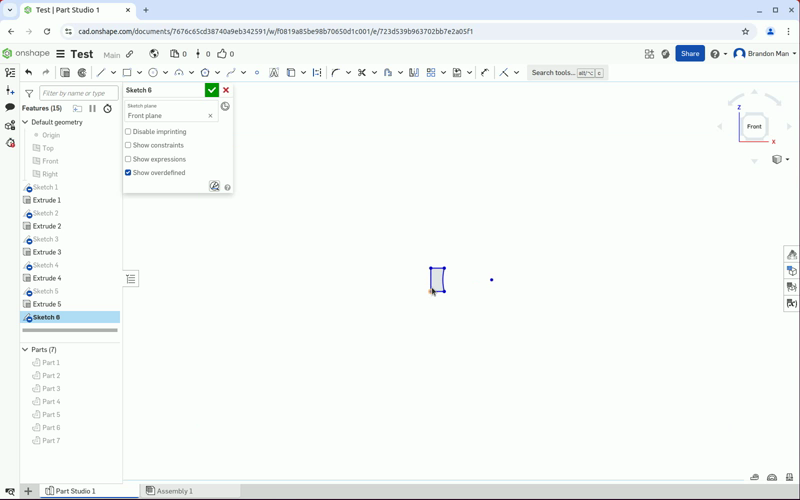
scroll(6)
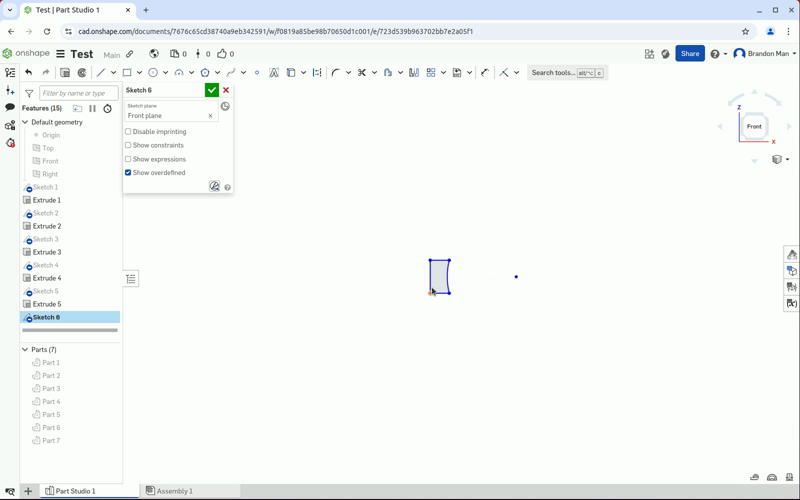
scroll(6)
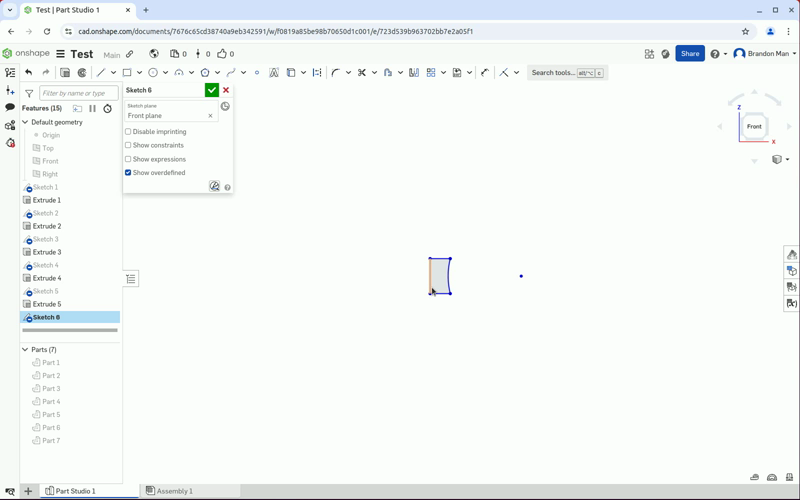
scroll(6)
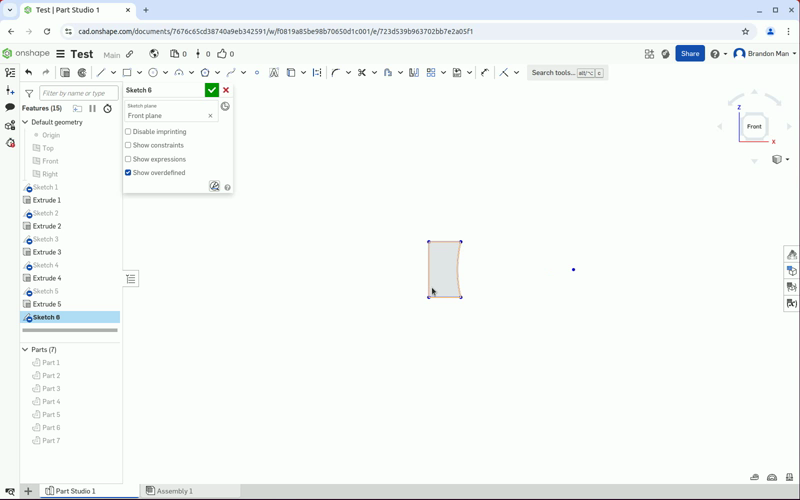
scroll(6)
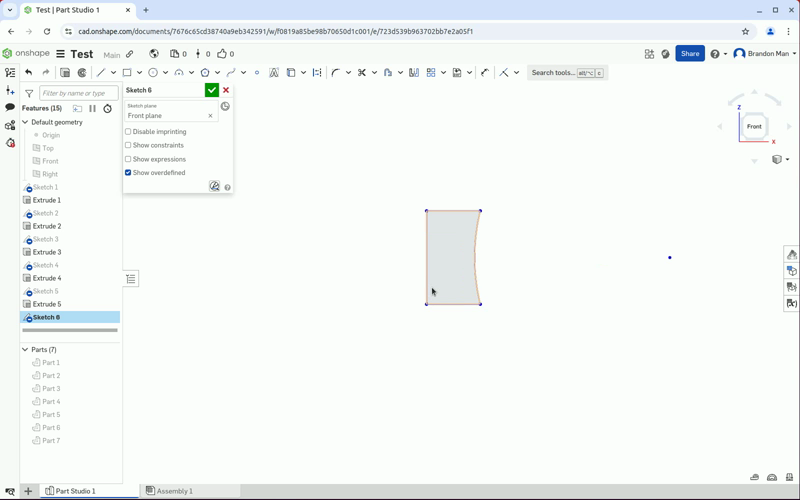
scroll(6)
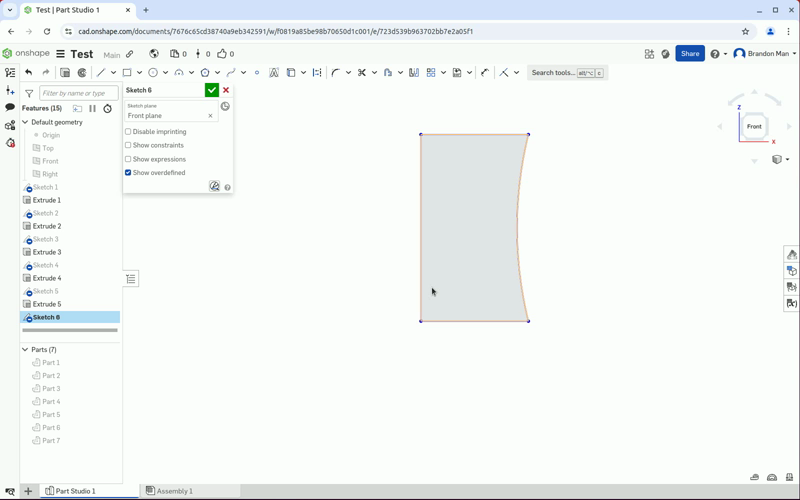
click(432, 287)
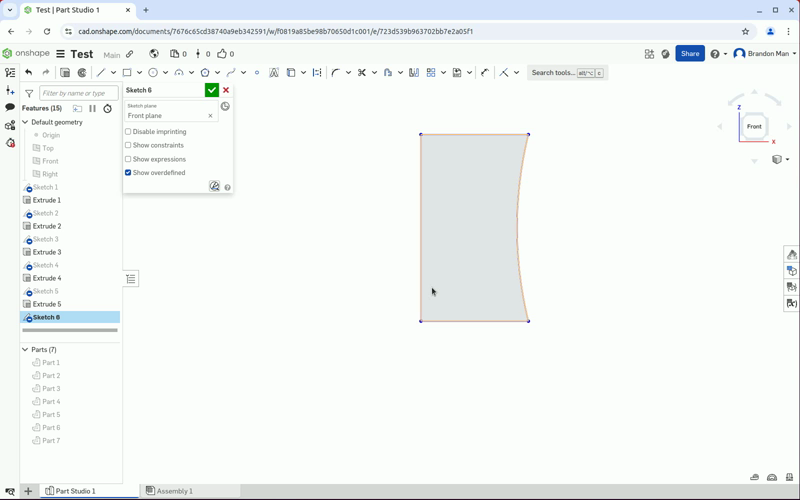
scroll(-6)
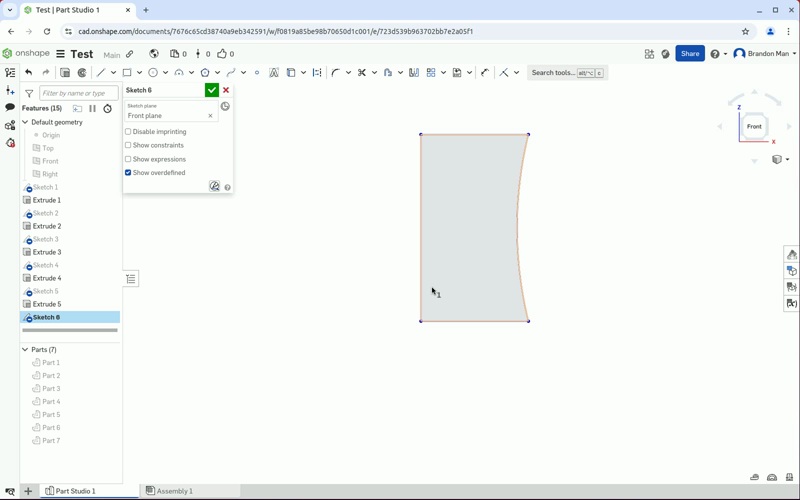
scroll(-6)
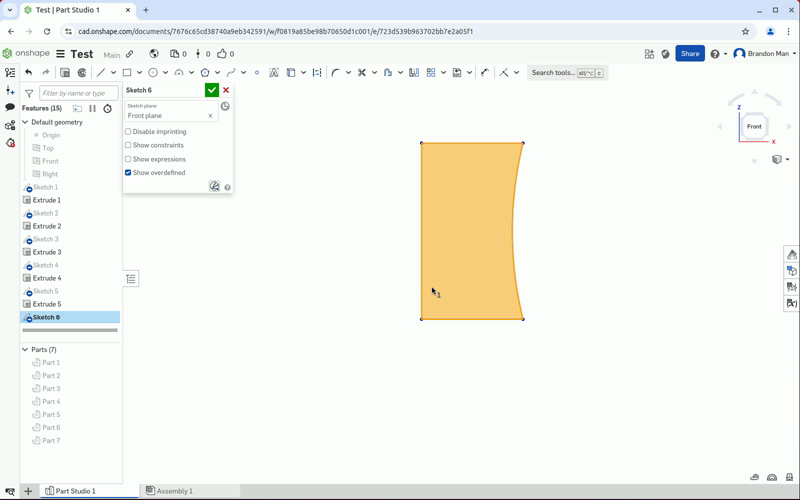
scroll(-6)
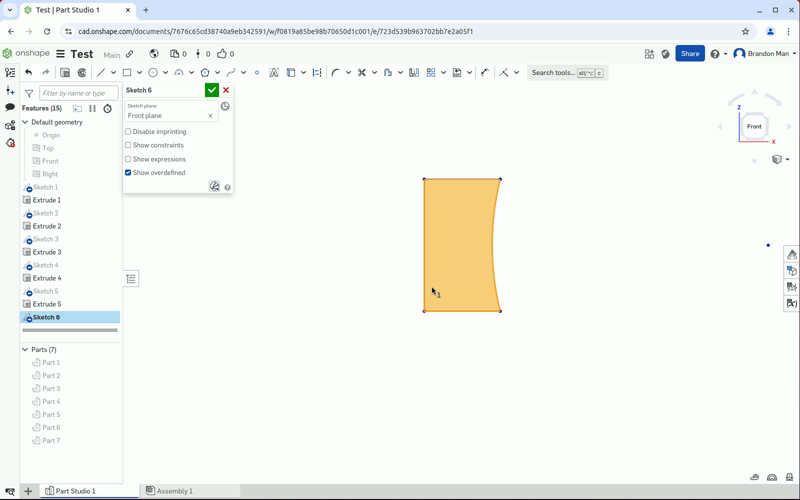
scroll(-6)
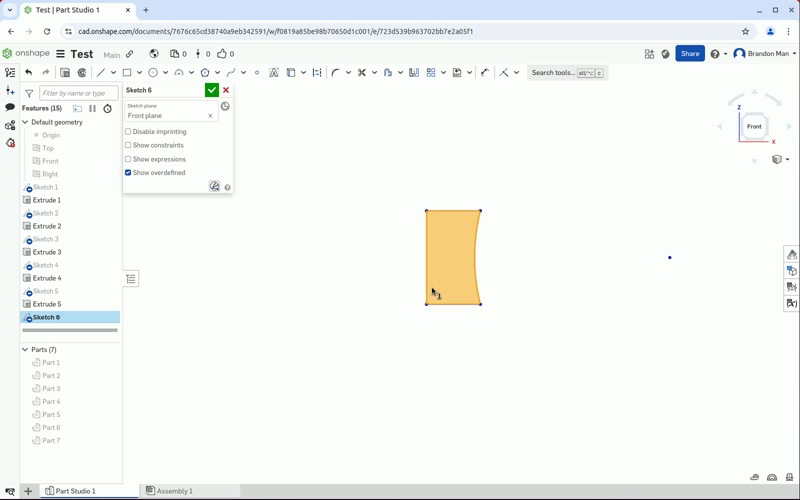
scroll(-6)
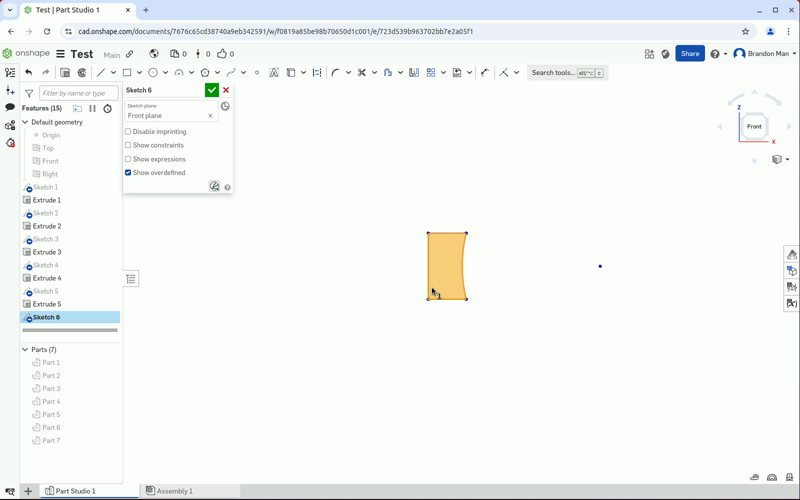
scroll(-6)
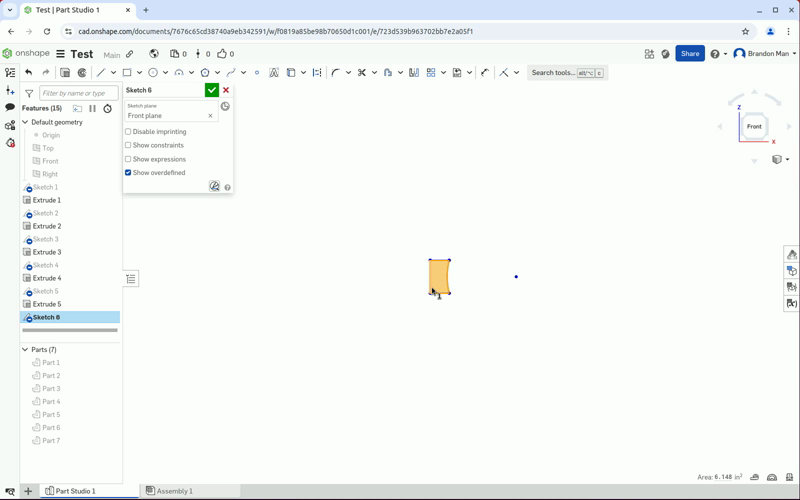
scroll(-6)
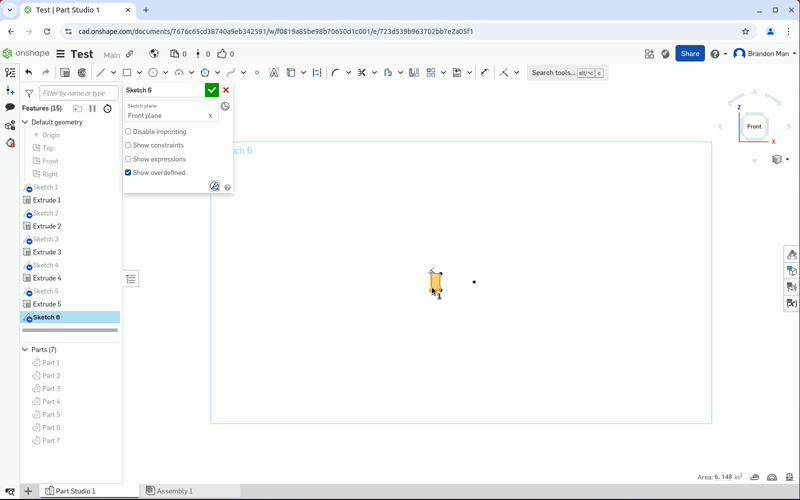
mouse_move(73, 352)
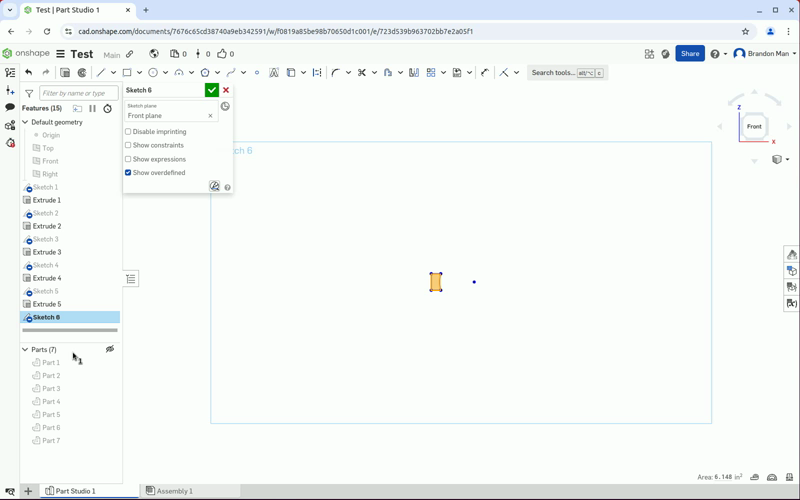
key(shift+y)
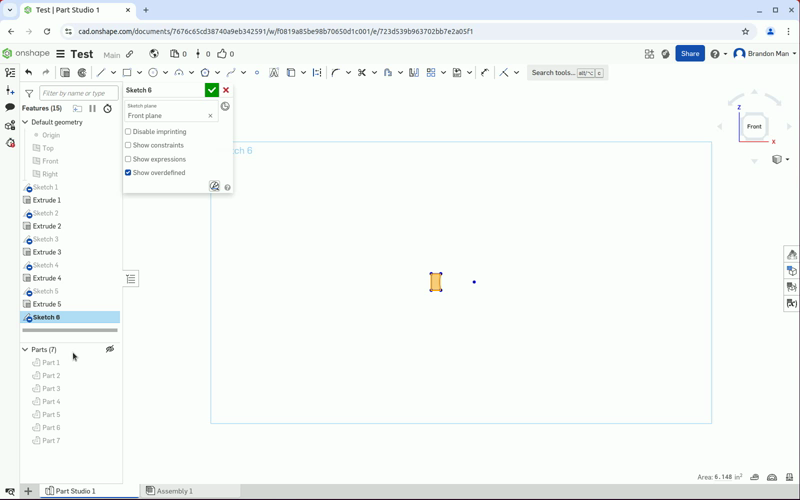
key(shift+e)
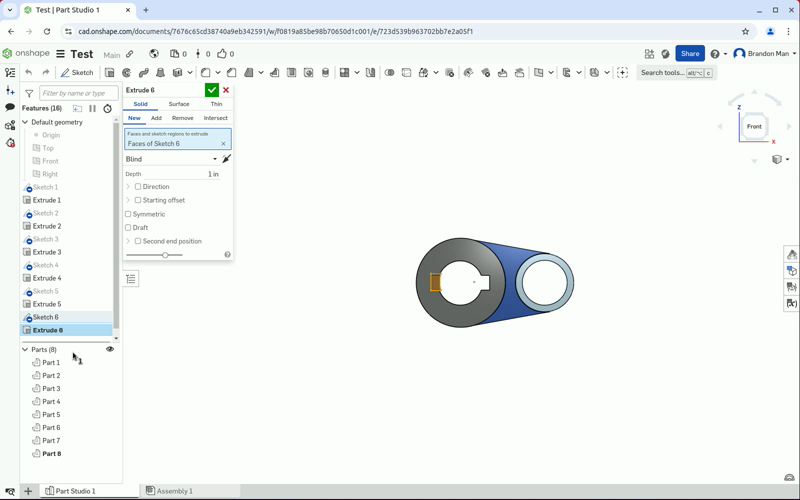
mouse_move(143, 106)
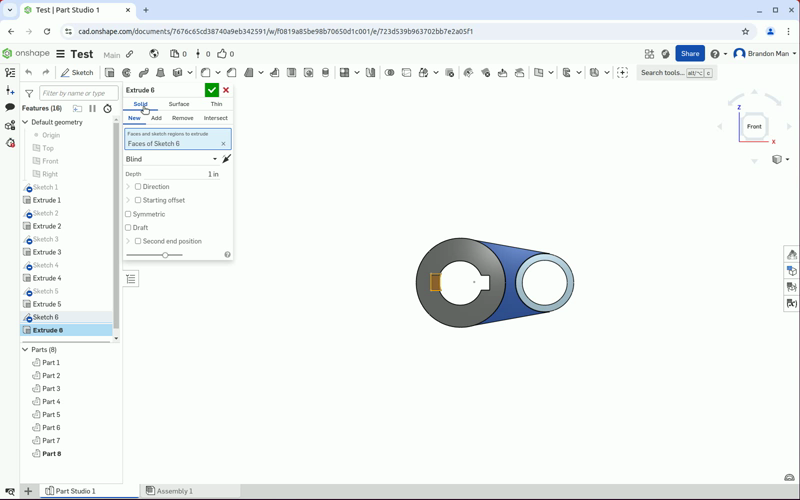
click(143, 106)
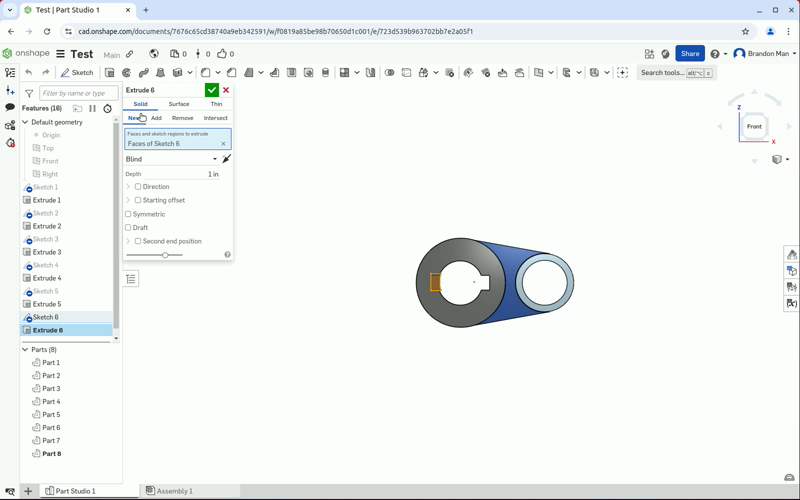
mouse_move(137, 120)
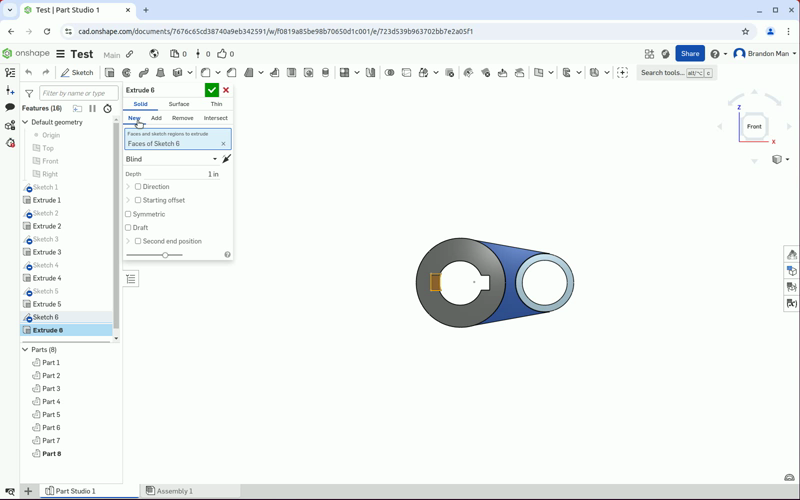
click(137, 120)
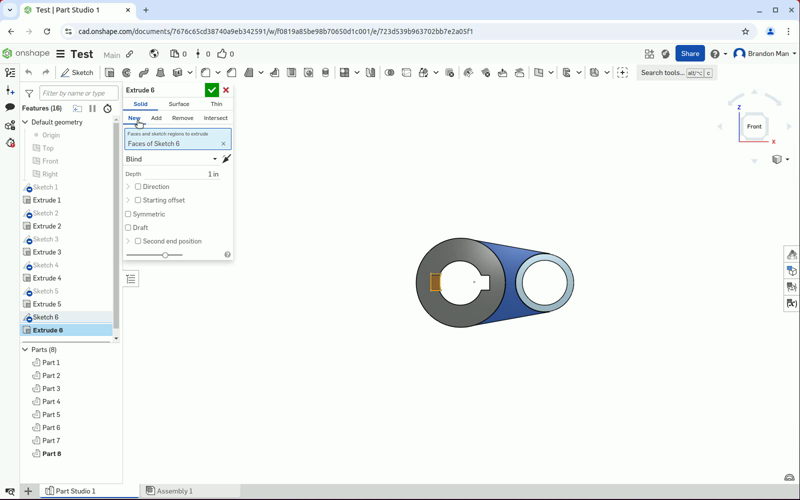
key(tab, 4)
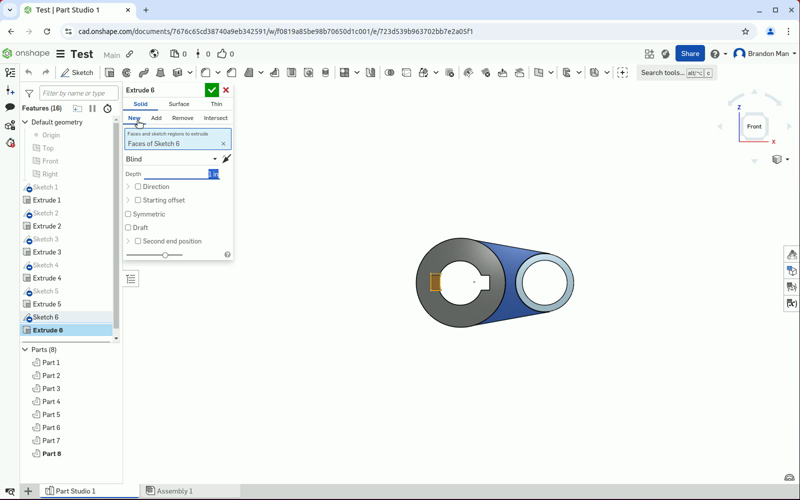
text(16.128)
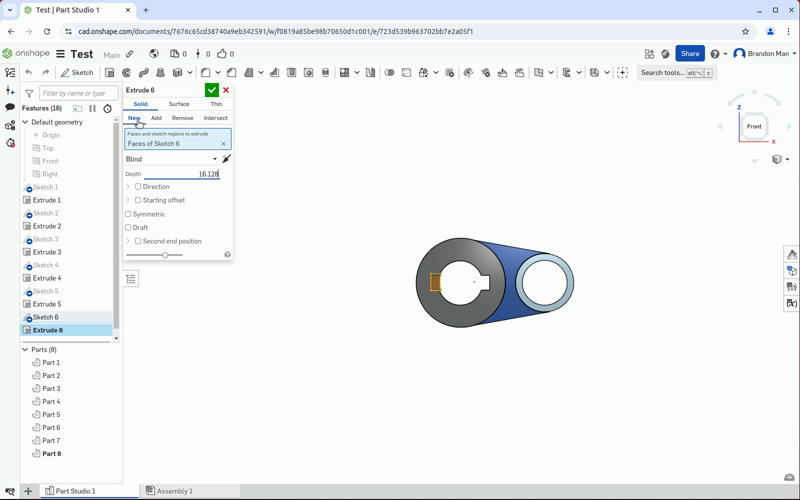
key(enter)
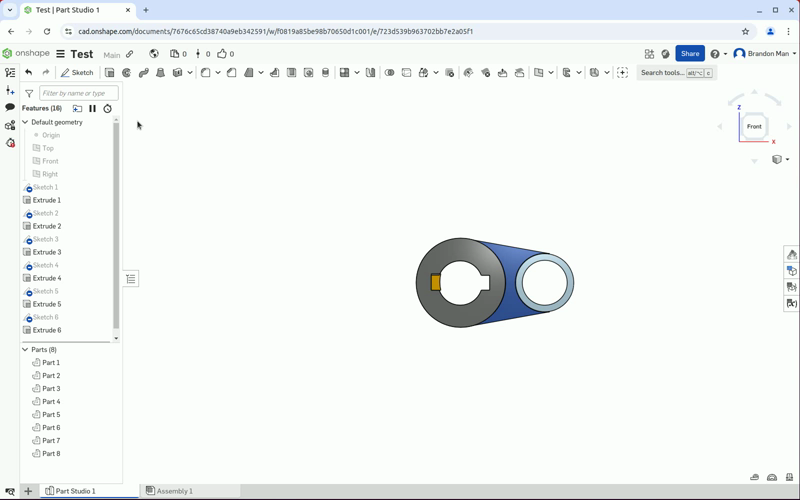
key(shift+h)
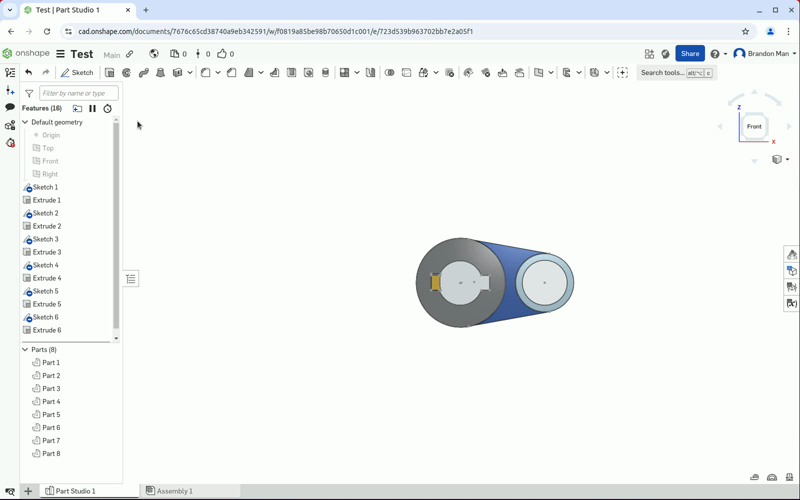
key(shift+h)
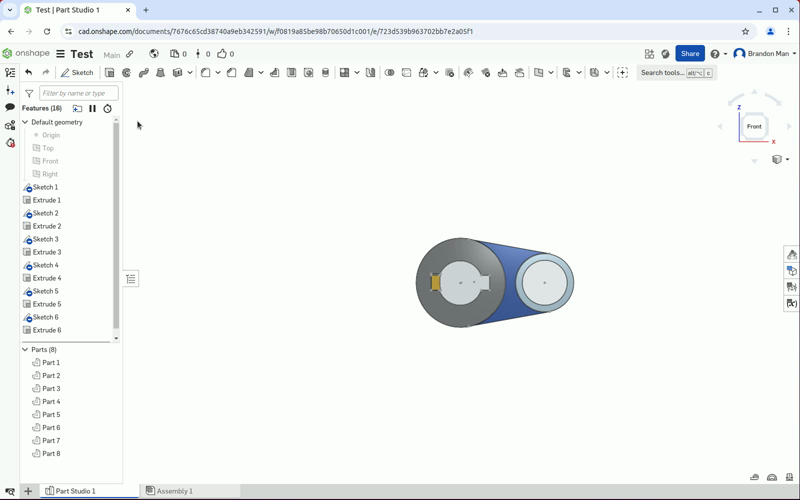
key(shift+7)
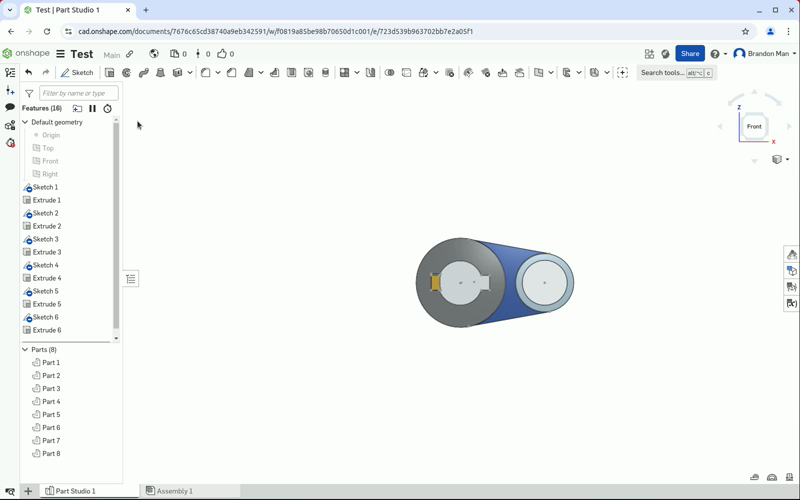
key(left, 2)
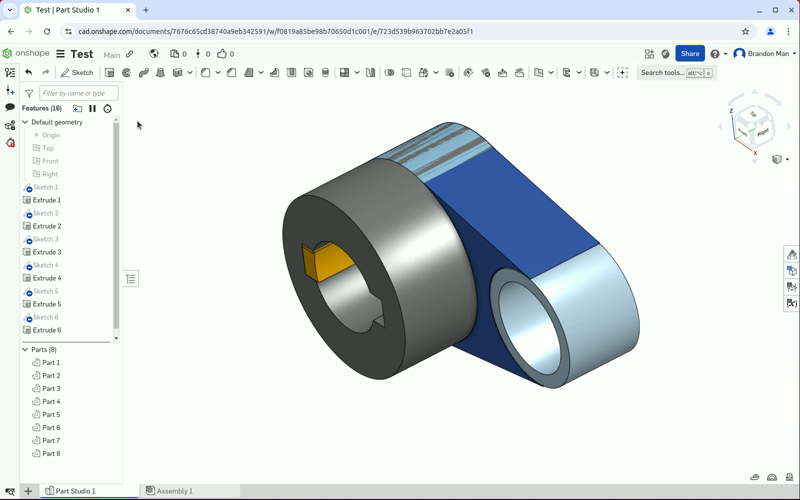
key(down, 2)
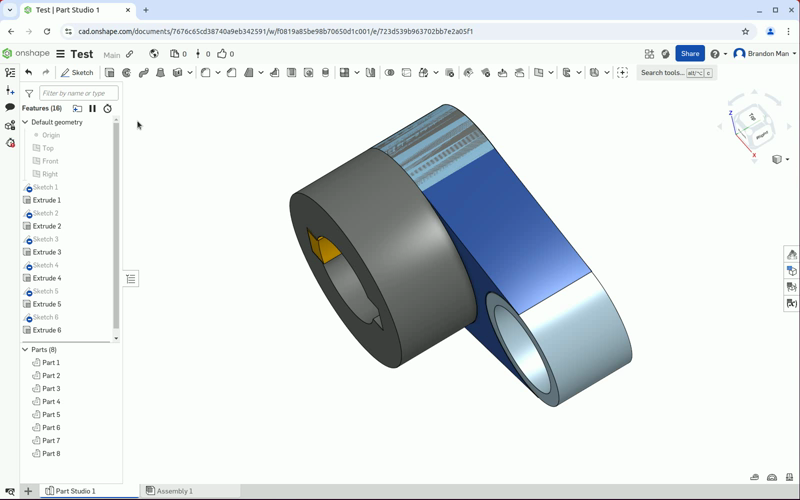
key(up, 2)
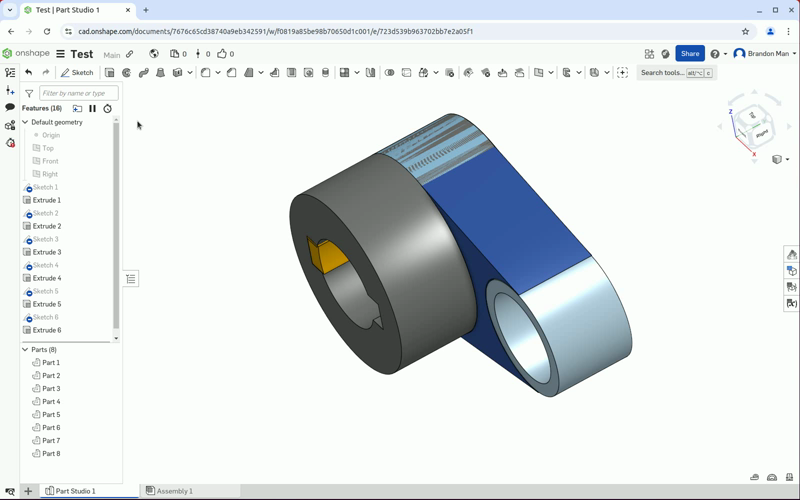
key(right, 2)
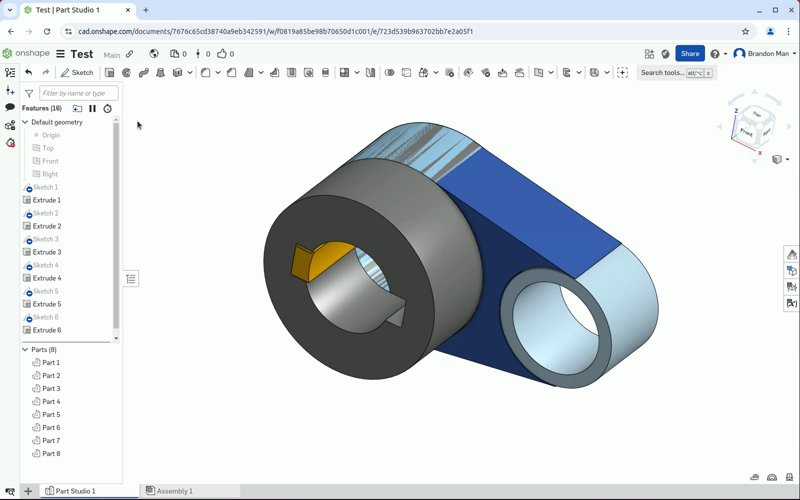
mouse_move(69, 189)
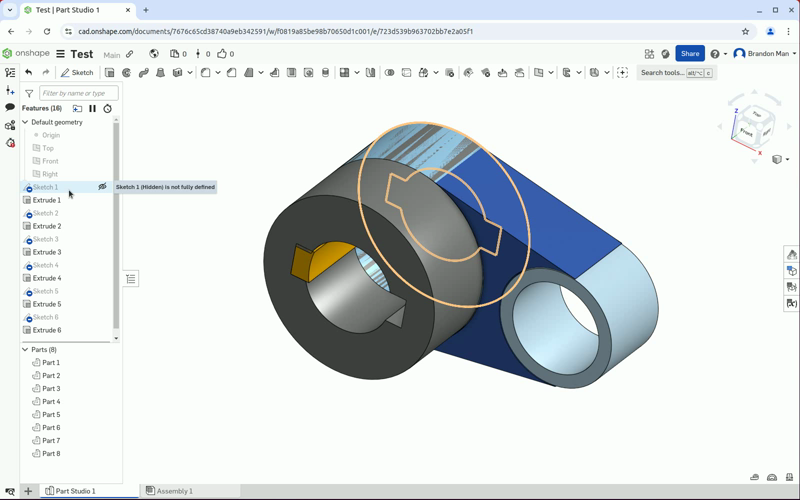
click(69, 189)